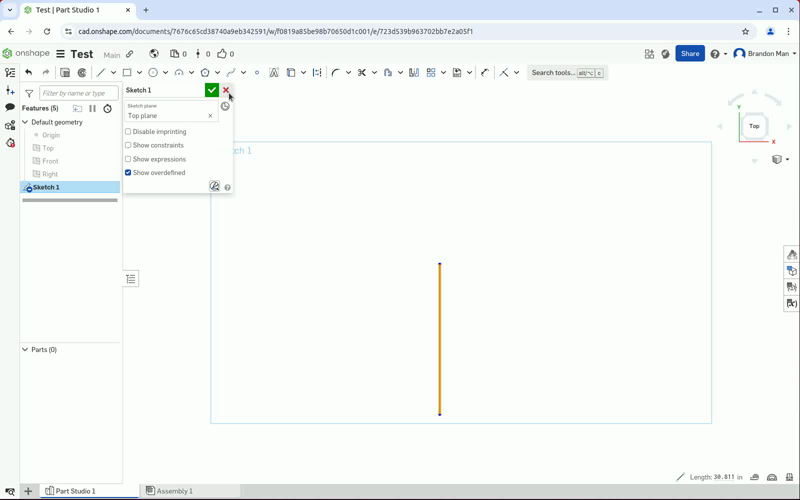
key(shift+h)
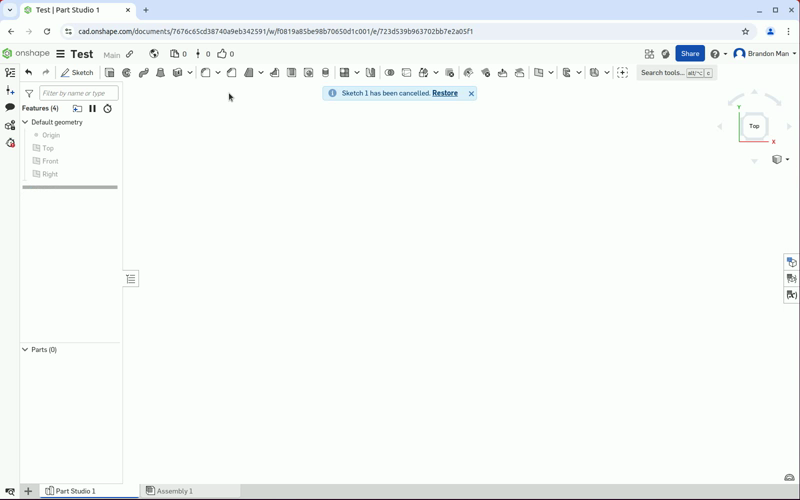
mouse_move(73, 352)
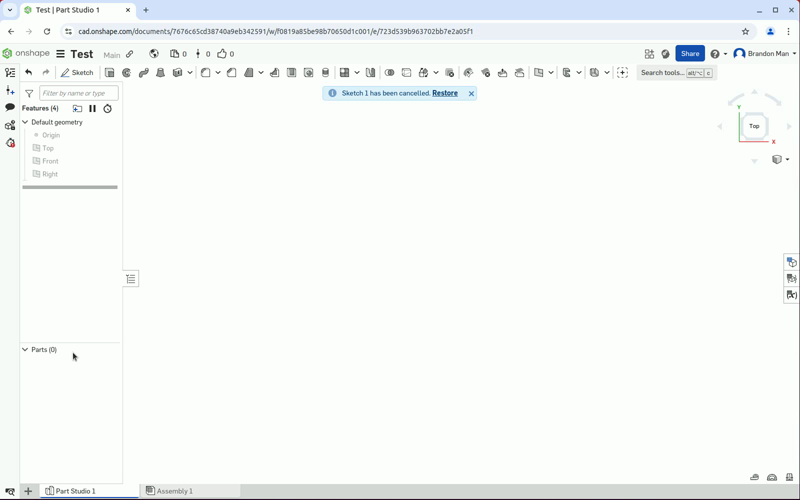
key(y)
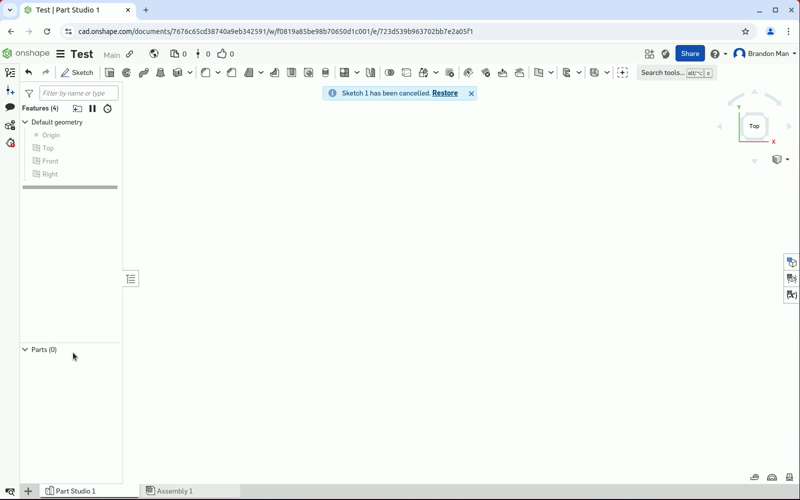
key(shift+p)
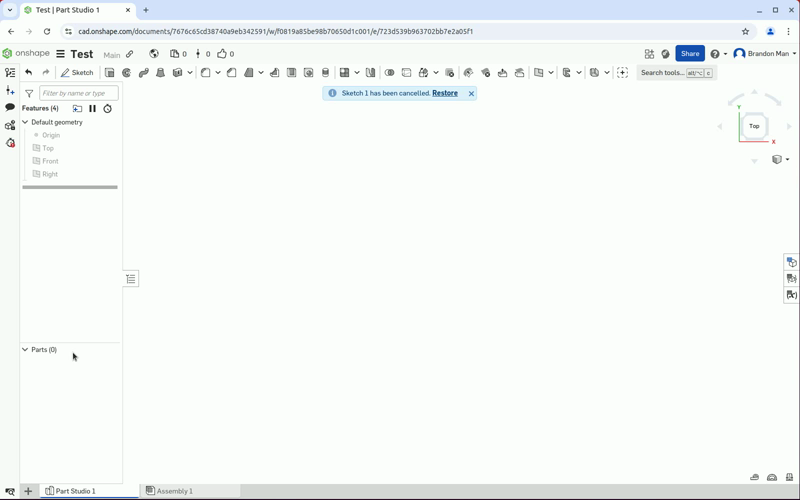
key(space)
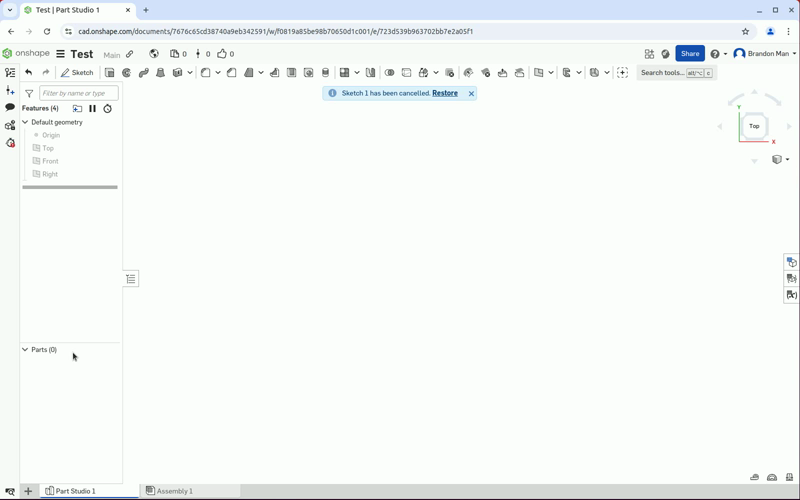
key_down(shift)
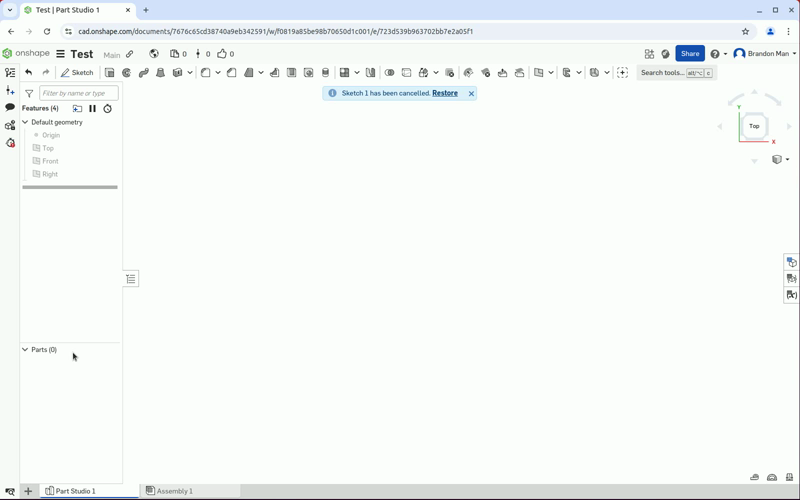
key(up)
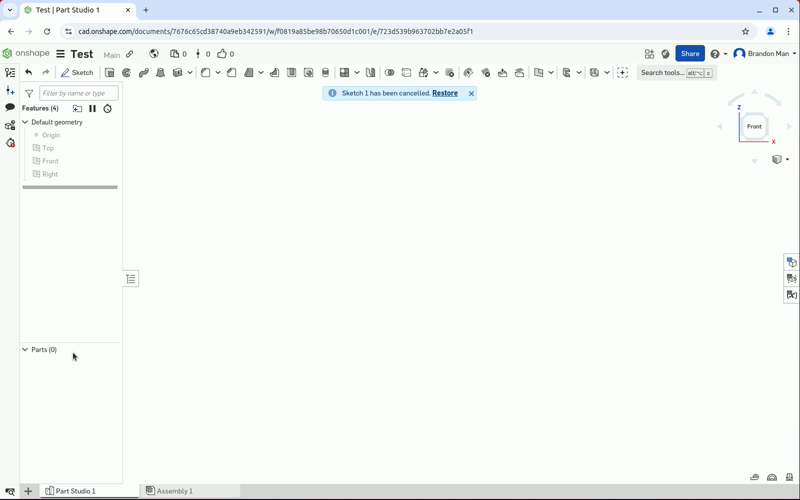
key_up(shift)
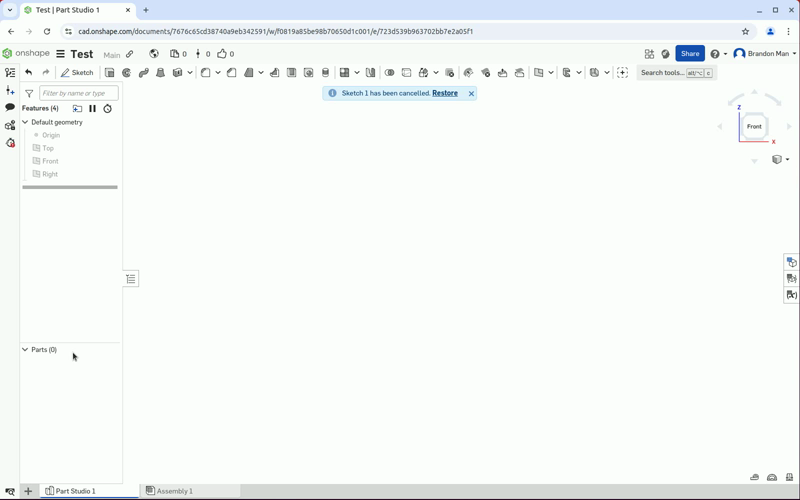
mouse_move(73, 352)
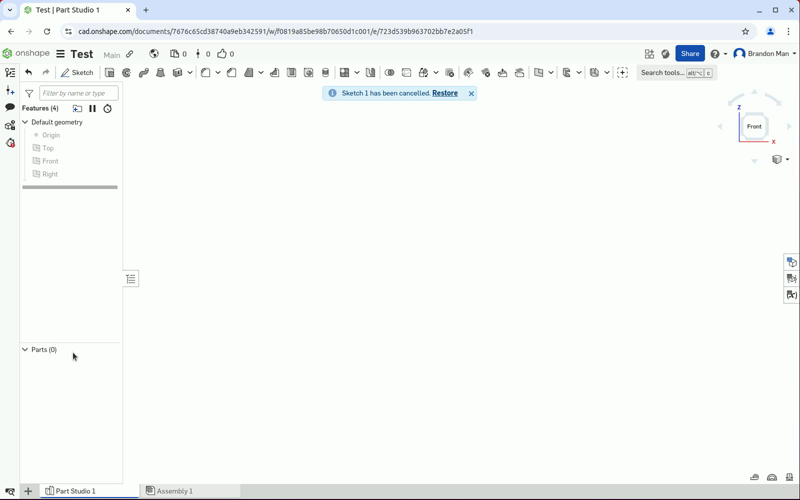
key(shift+y)
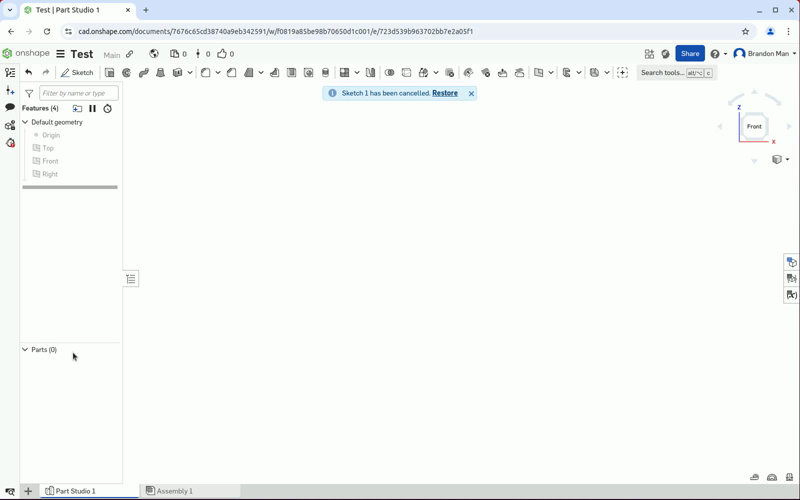
key(shift+s)
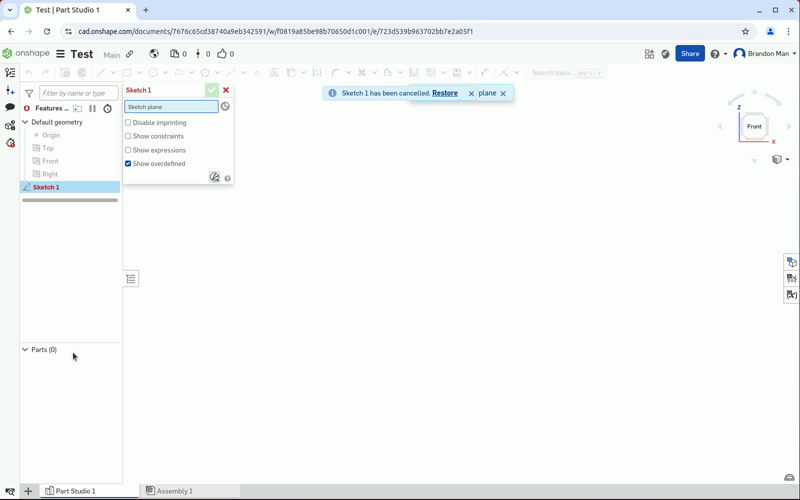
mouse_move(73, 163)
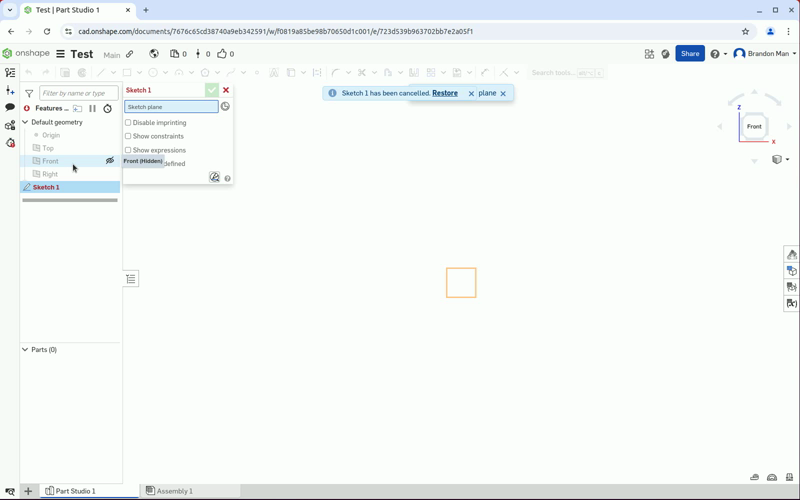
click(73, 163)
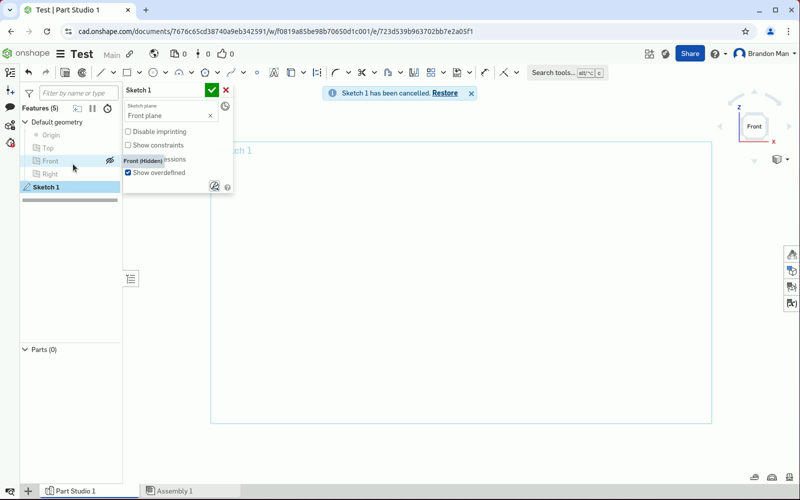
mouse_move(73, 352)
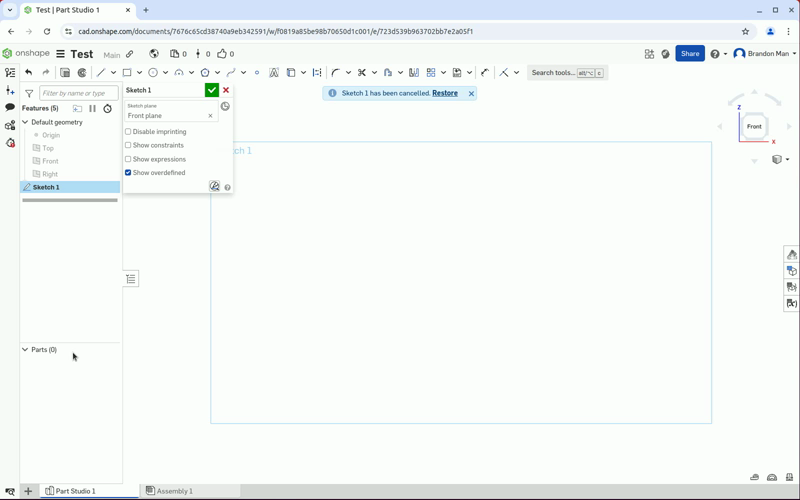
key(y)
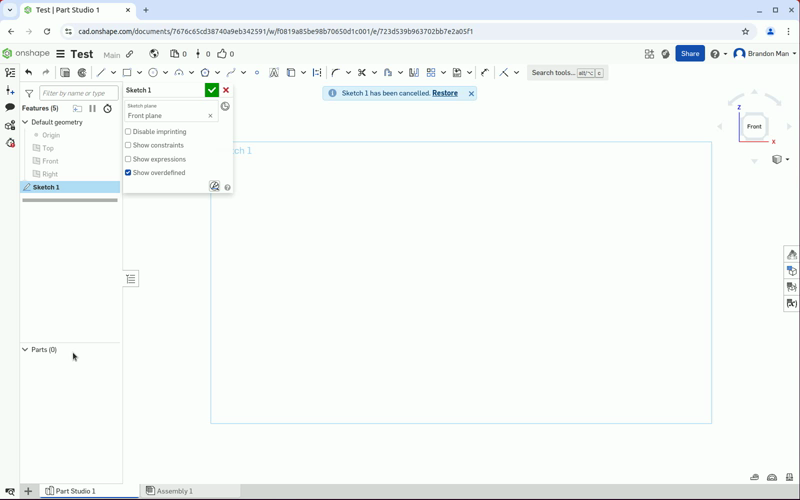
key(l)
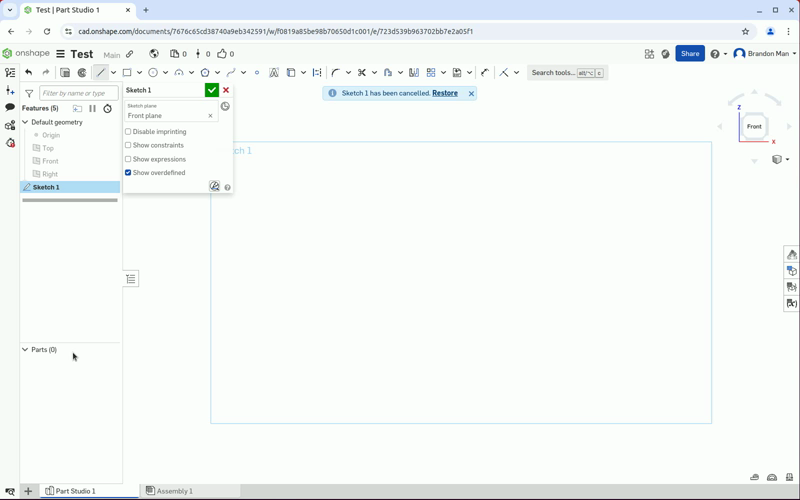
key_down(shift)
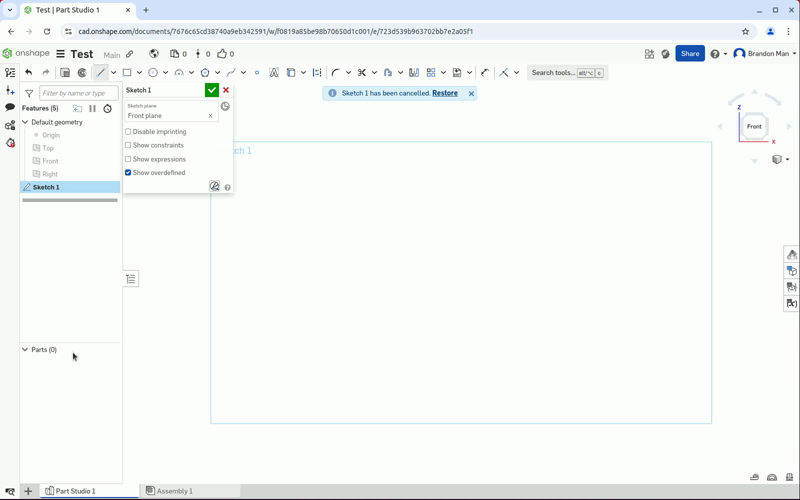
mouse_move(441, 282)
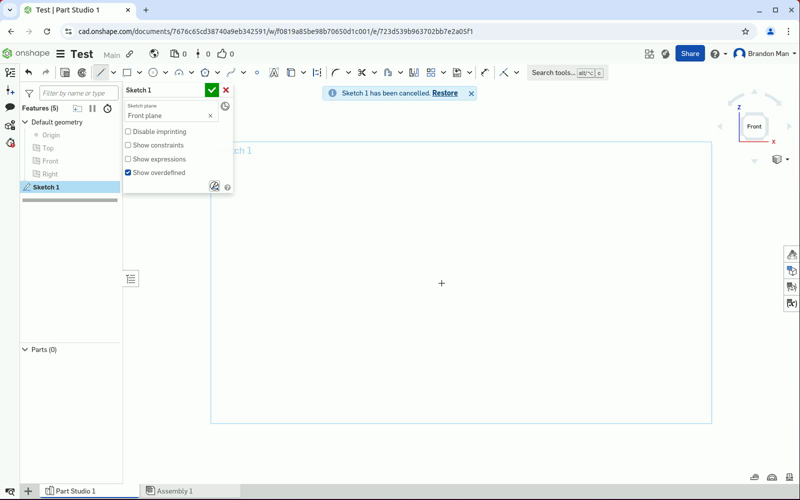
click(441, 282)
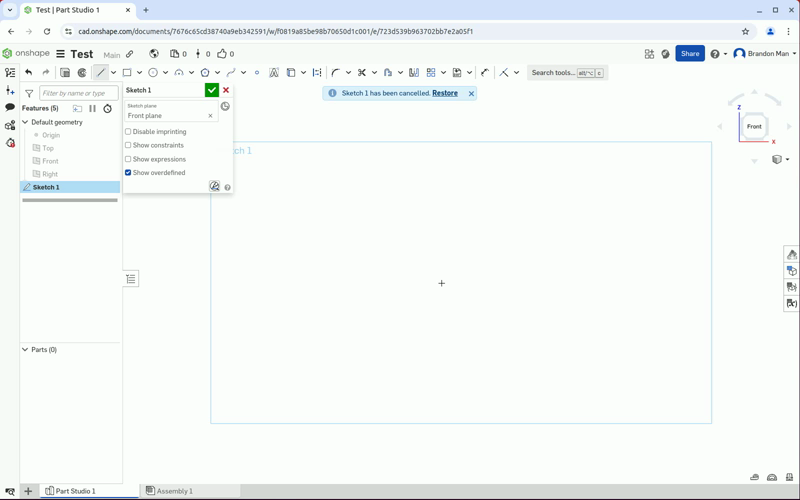
key_up(shift)
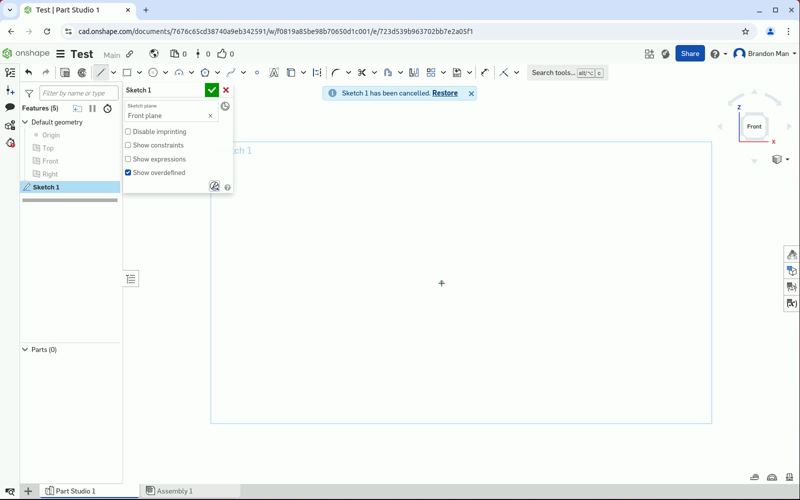
key_down(shift)
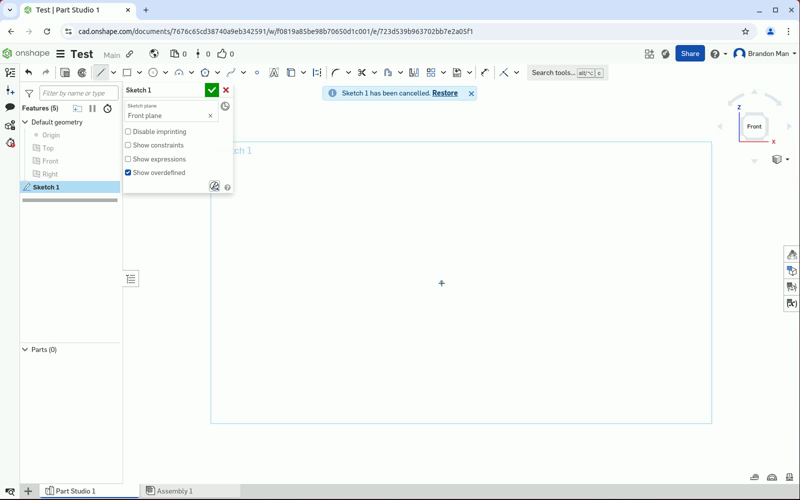
mouse_move(471, 282)
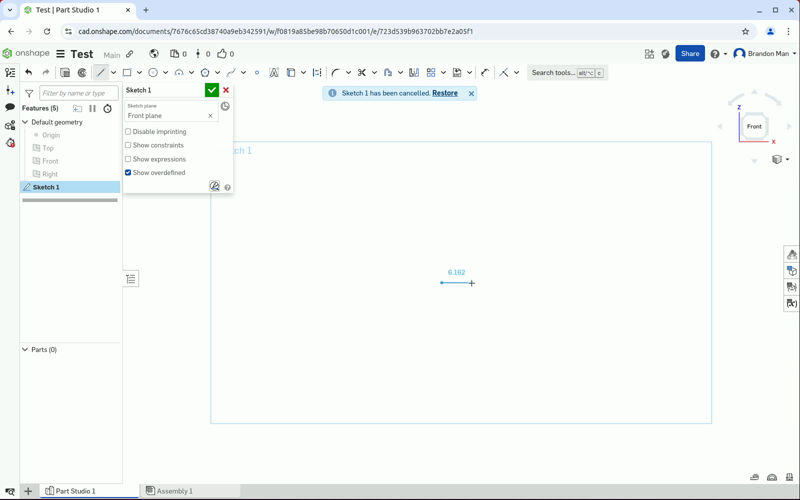
mouse_move(454, 282)
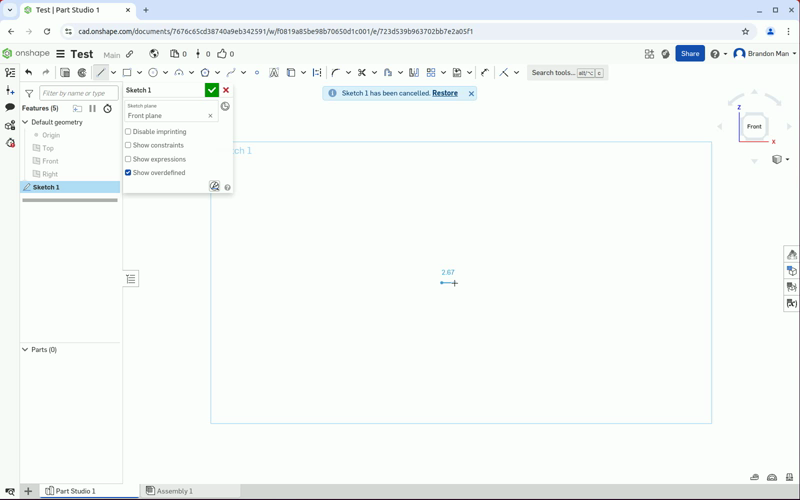
click(454, 282)
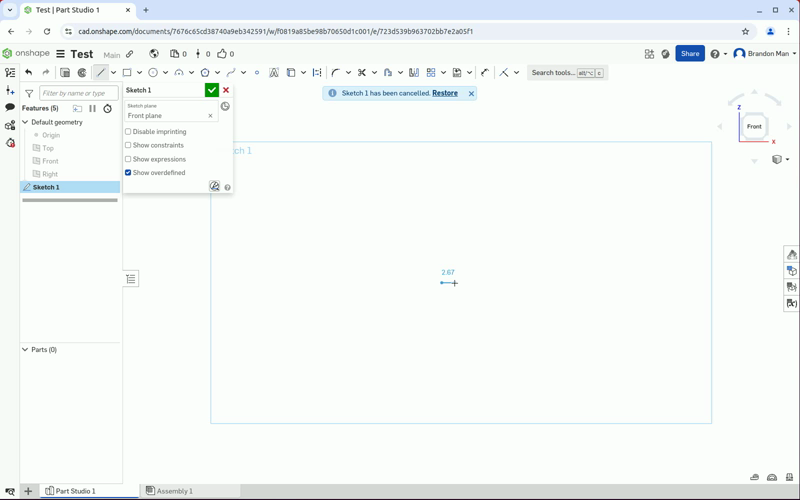
key_up(shift)
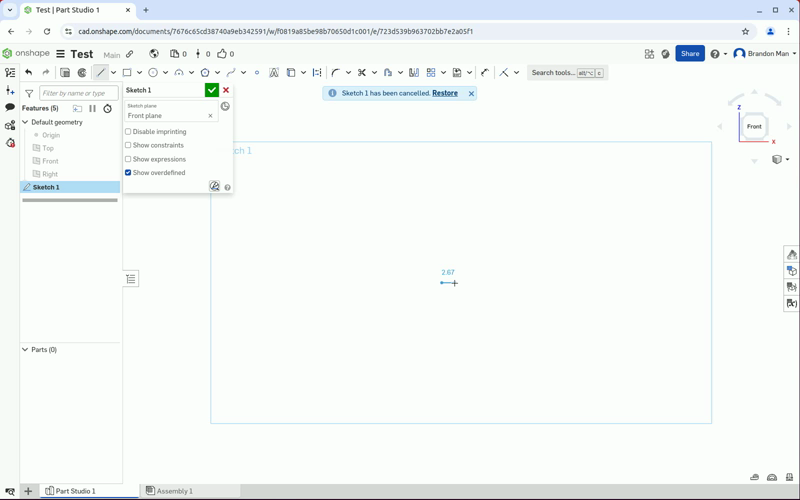
key(esc)
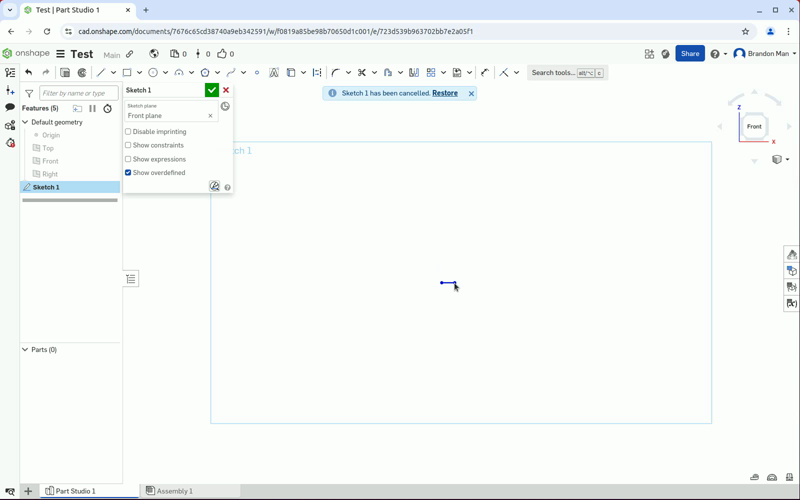
key(a)
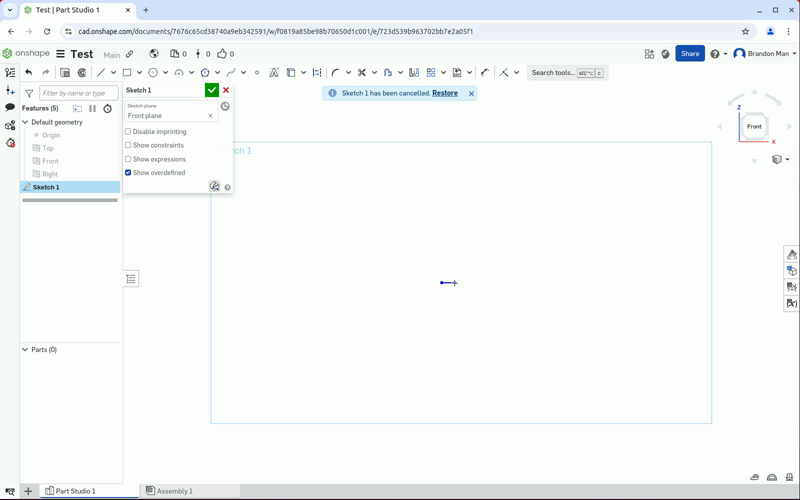
mouse_move(454, 282)
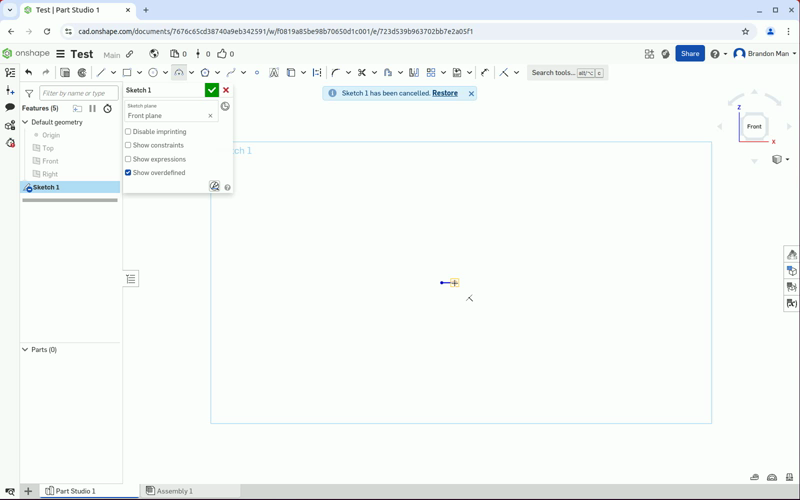
click(454, 282)
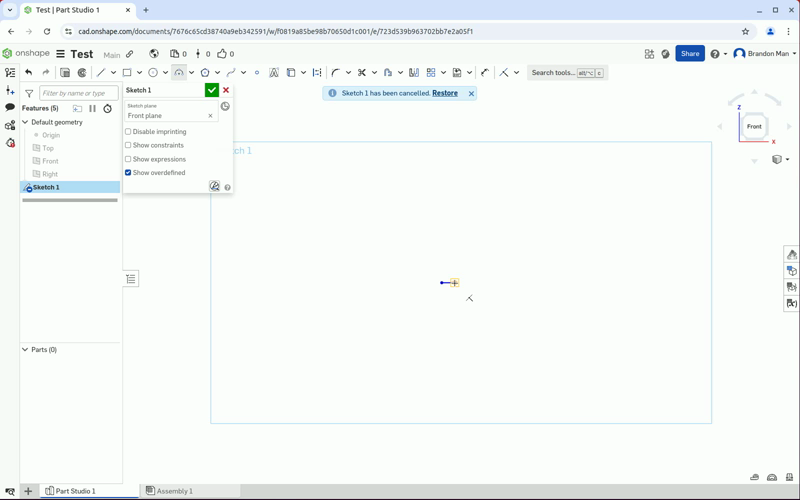
key_down(shift)
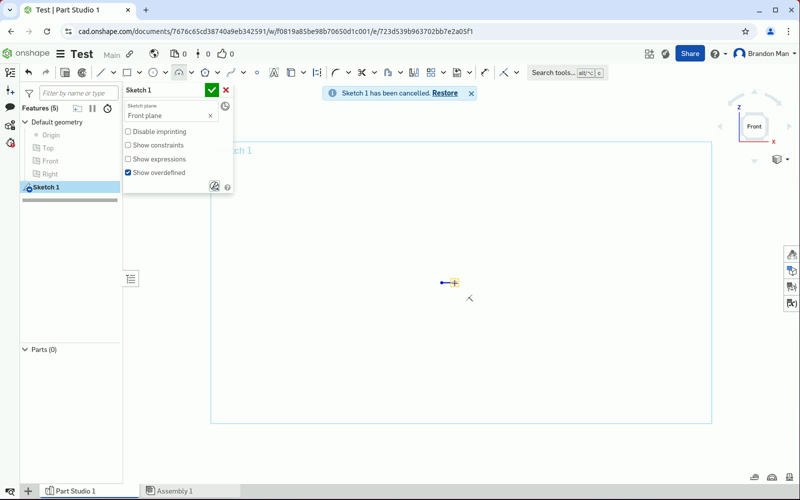
mouse_move(467, 282)
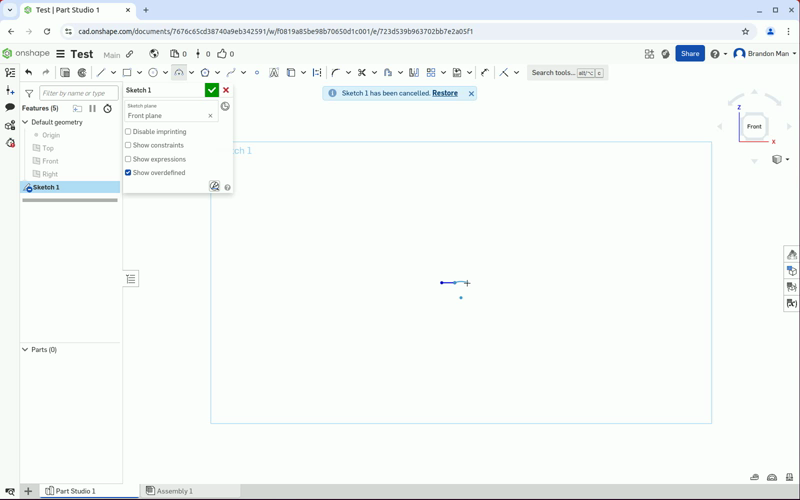
click(467, 282)
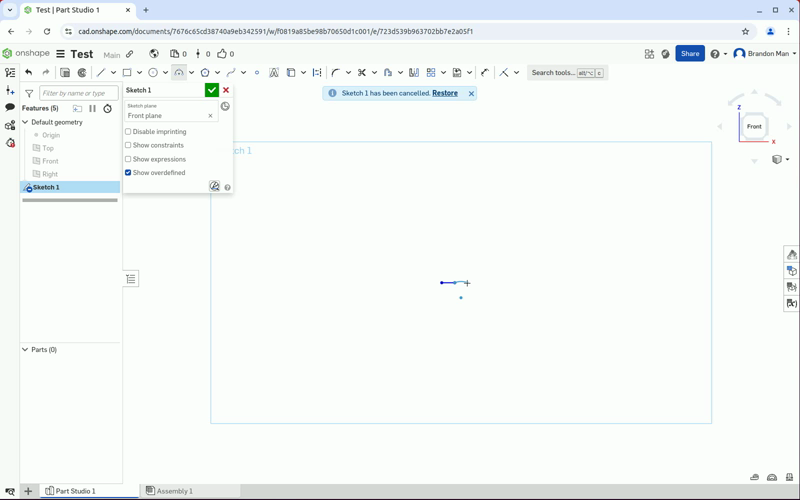
mouse_move(461, 276)
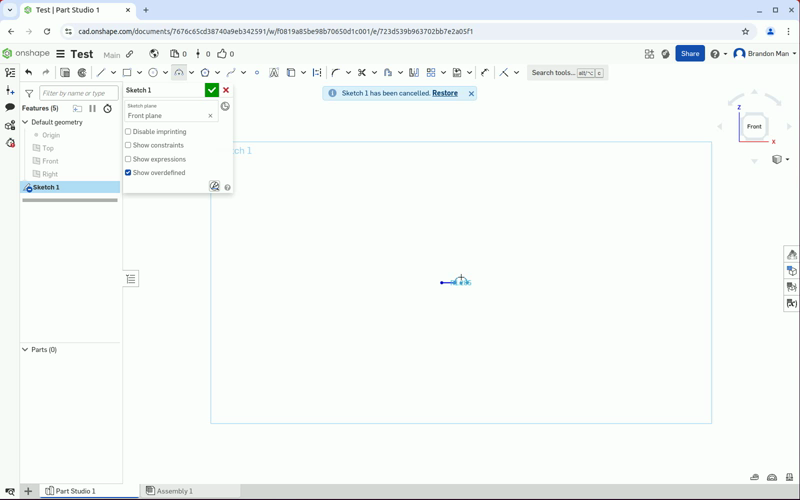
click(461, 276)
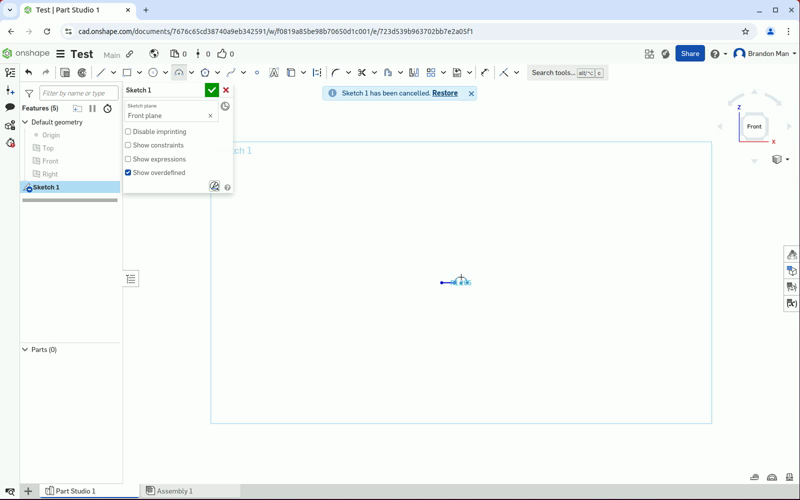
key_up(shift)
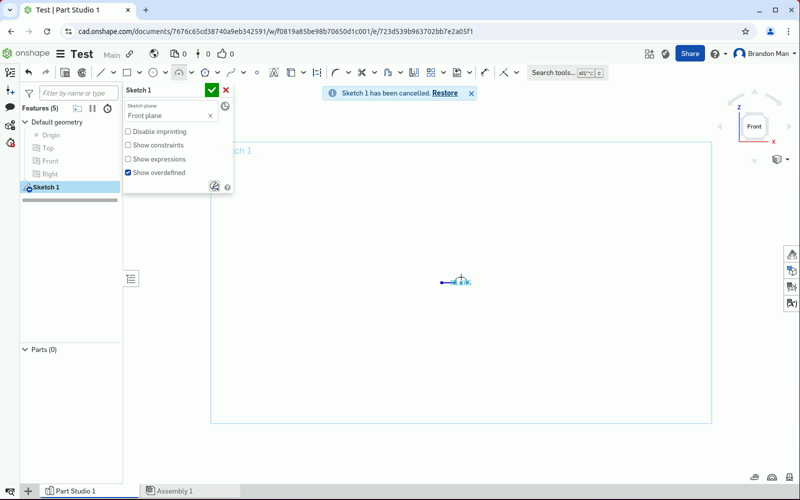
key(esc)
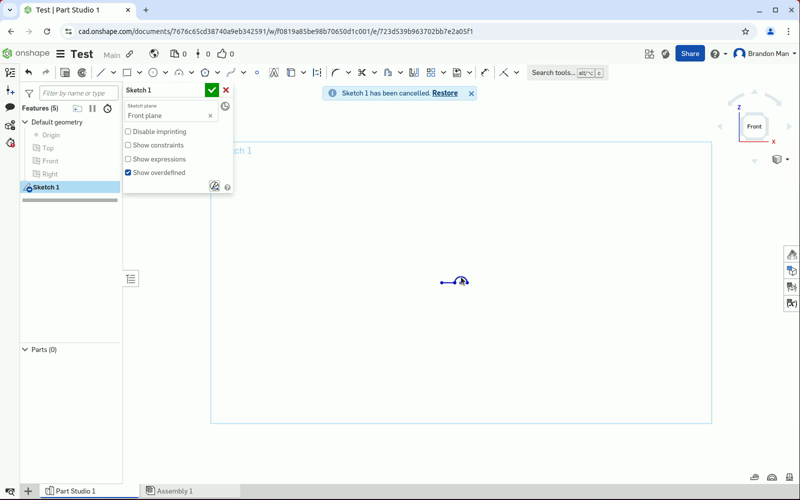
key(l)
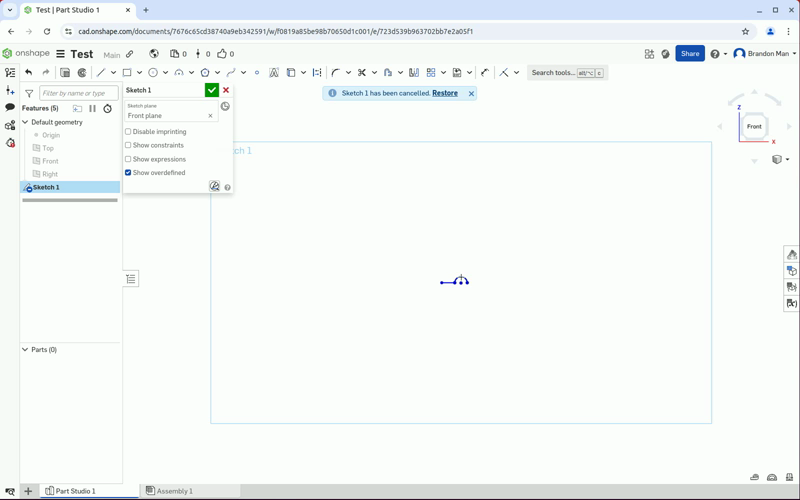
mouse_move(467, 282)
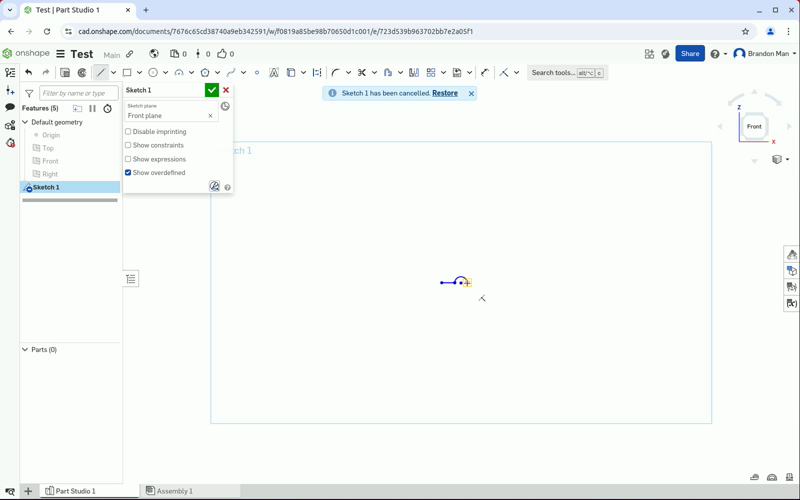
click(467, 282)
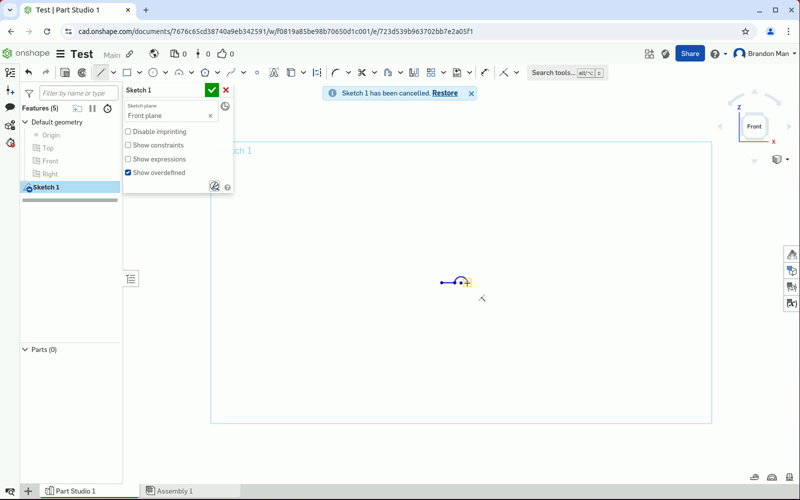
key_down(shift)
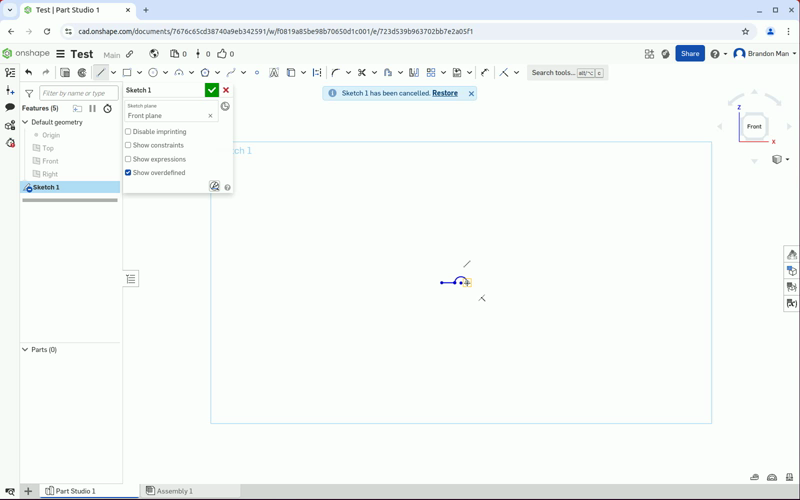
mouse_move(497, 282)
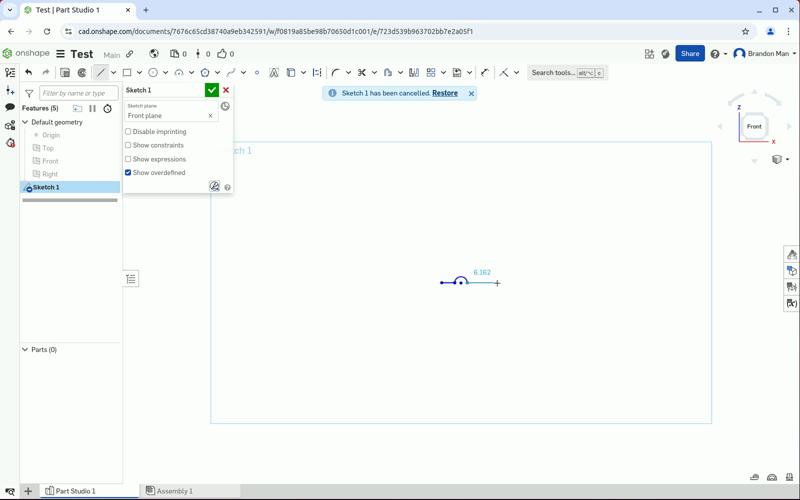
mouse_move(480, 282)
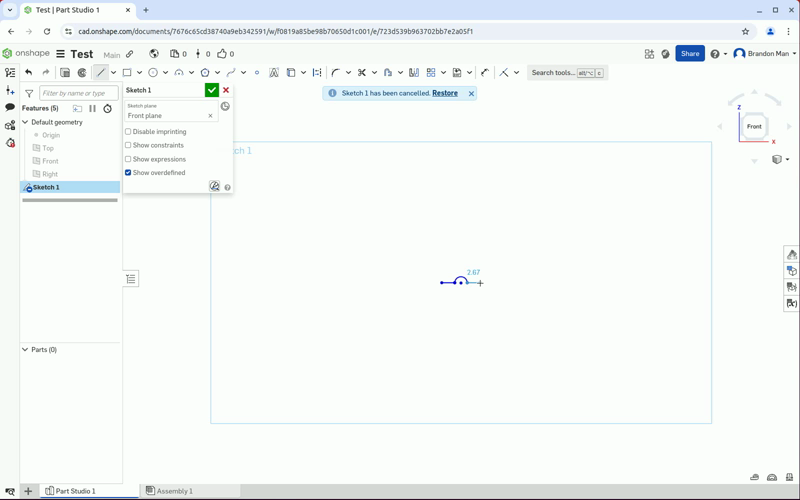
click(480, 282)
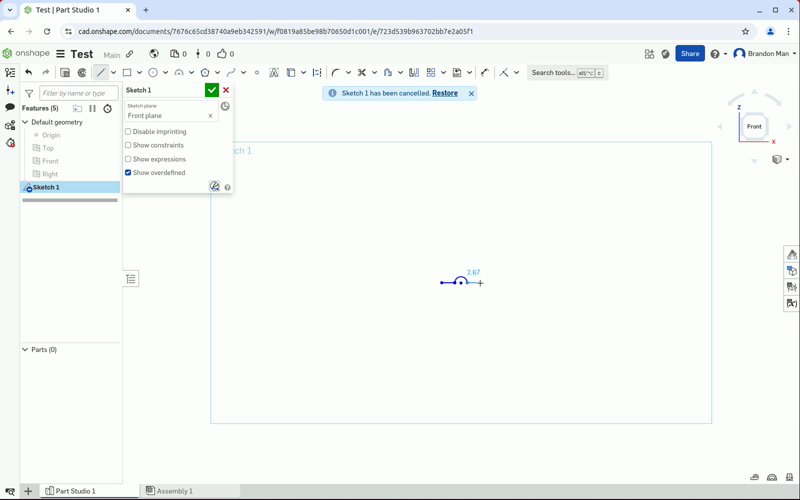
key_up(shift)
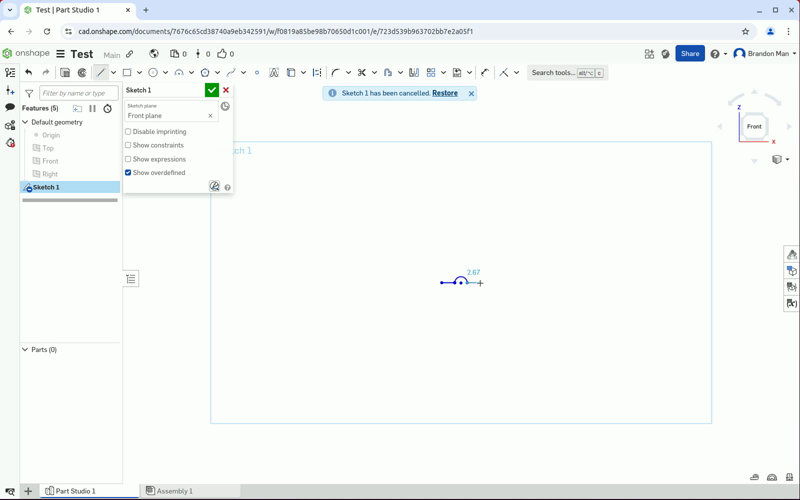
key(esc)
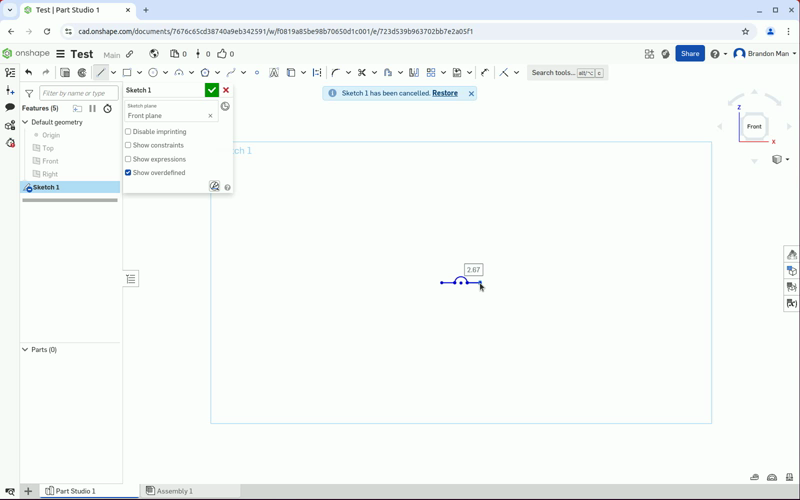
key(a)
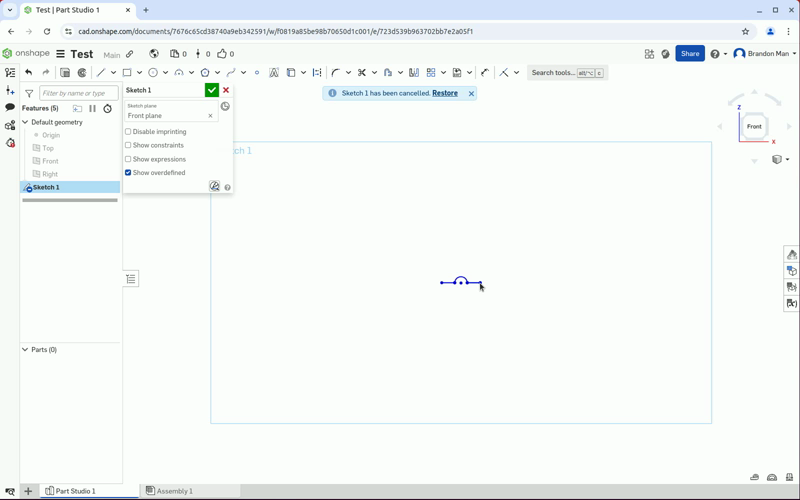
mouse_move(480, 282)
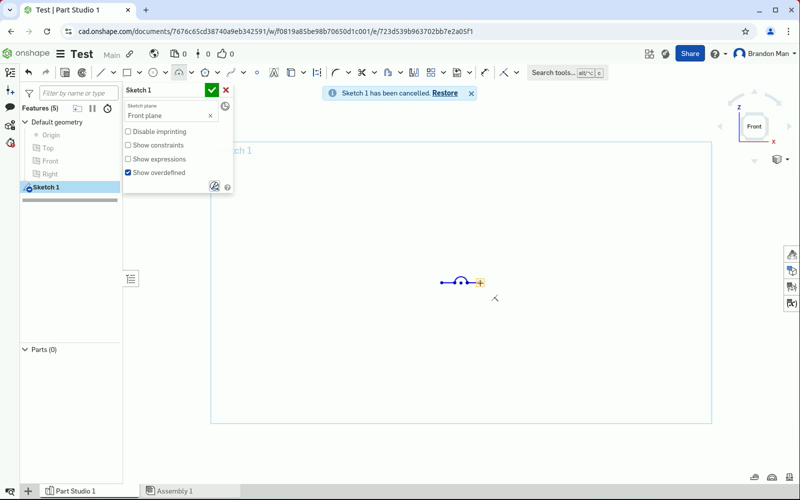
click(480, 282)
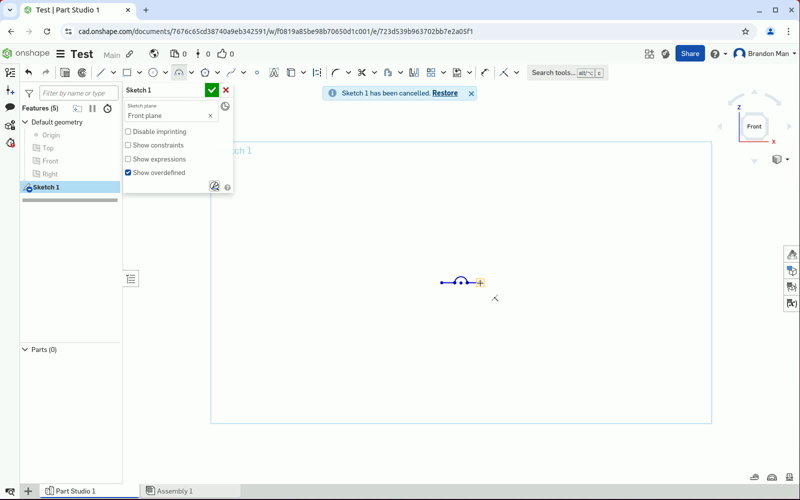
mouse_move(441, 282)
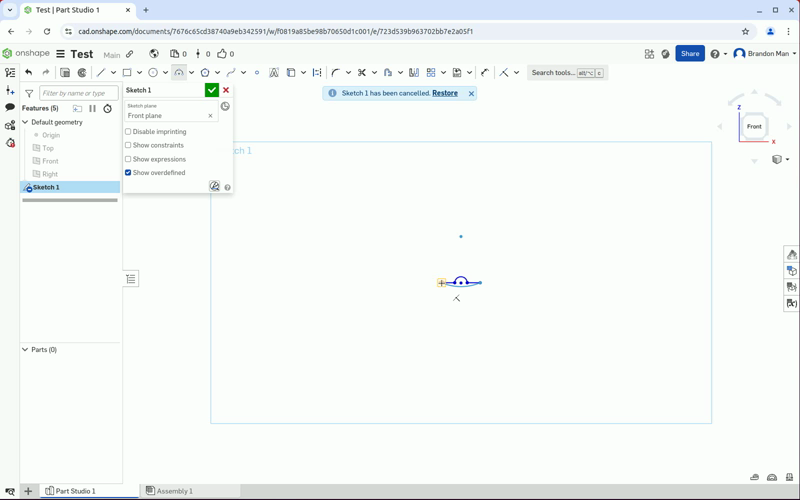
click(441, 282)
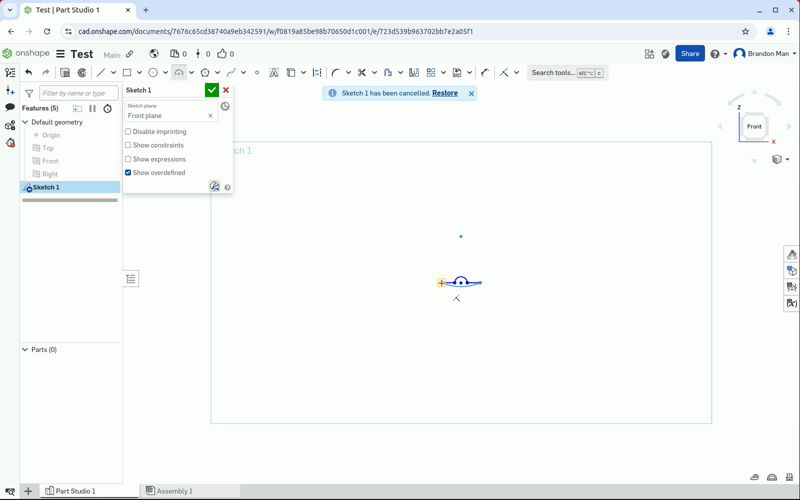
key_down(shift)
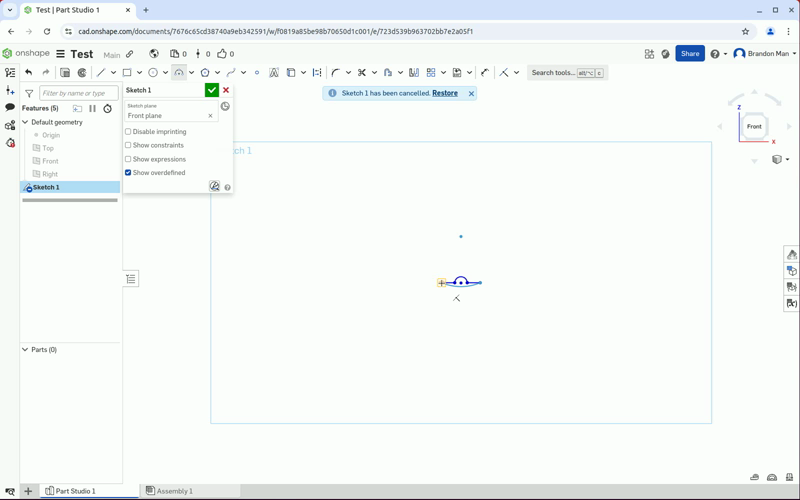
mouse_move(461, 263)
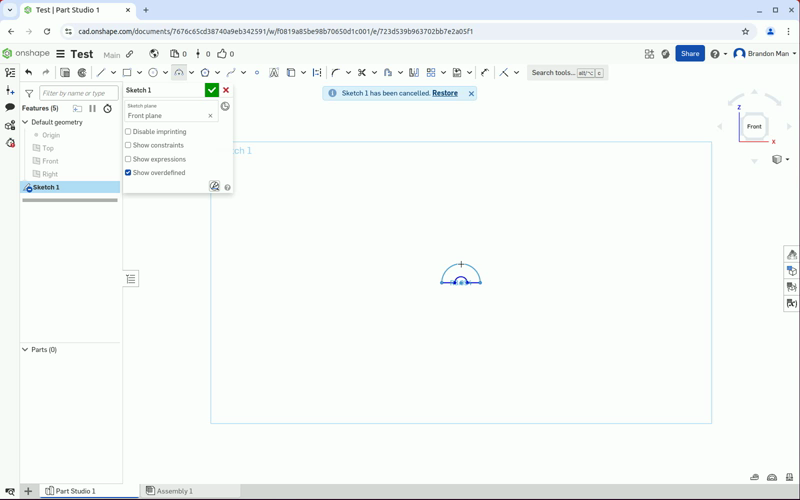
click(461, 263)
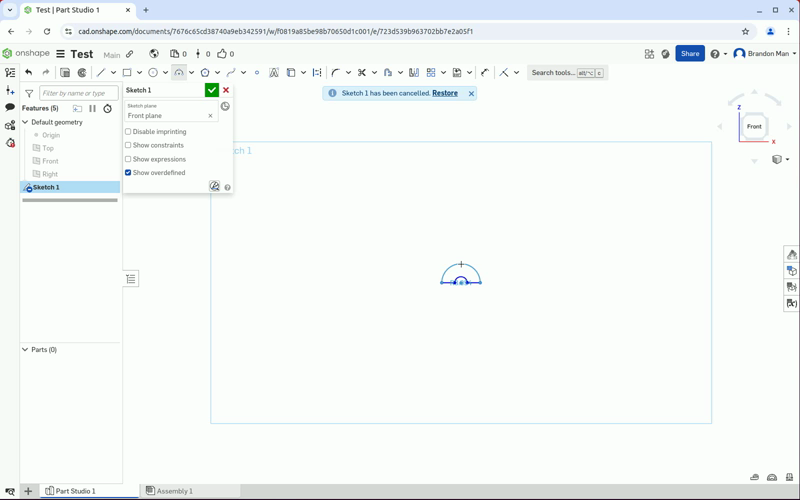
key_up(shift)
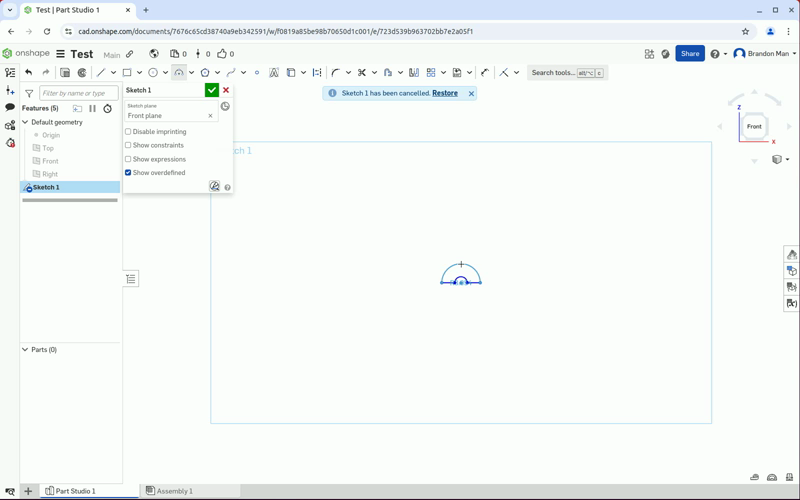
key(esc)
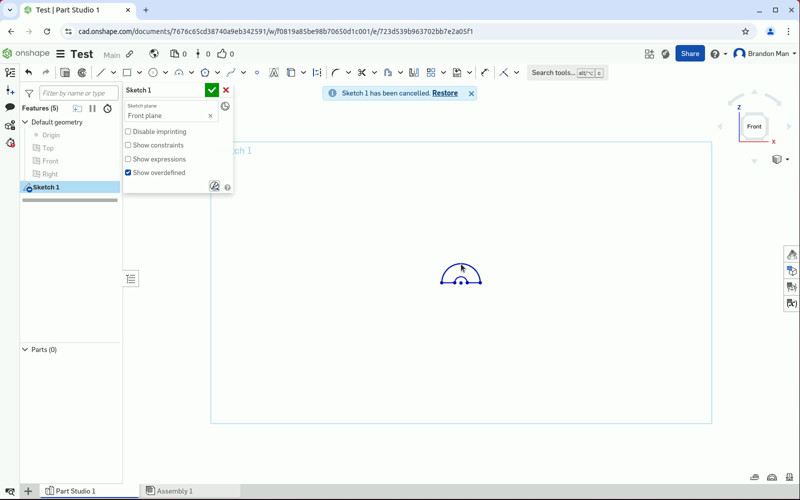
mouse_move(470, 278)
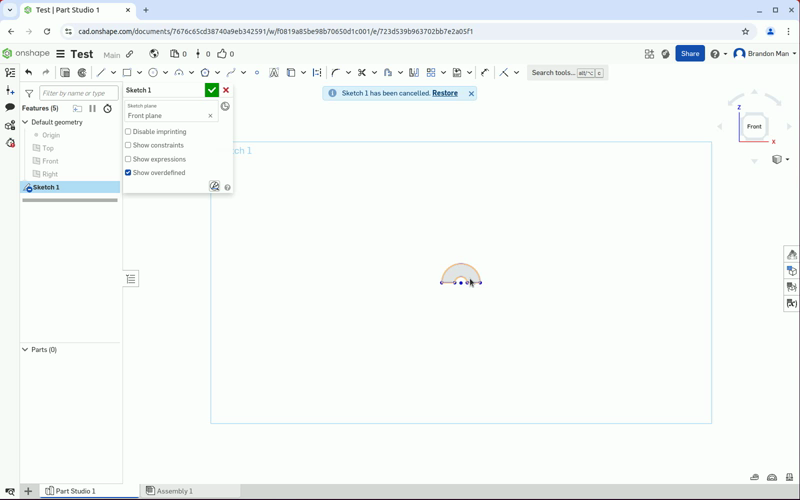
scroll(6)
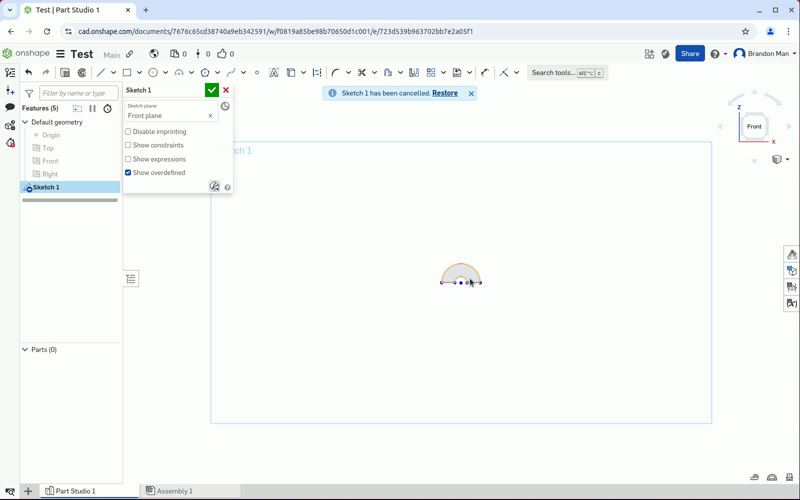
scroll(6)
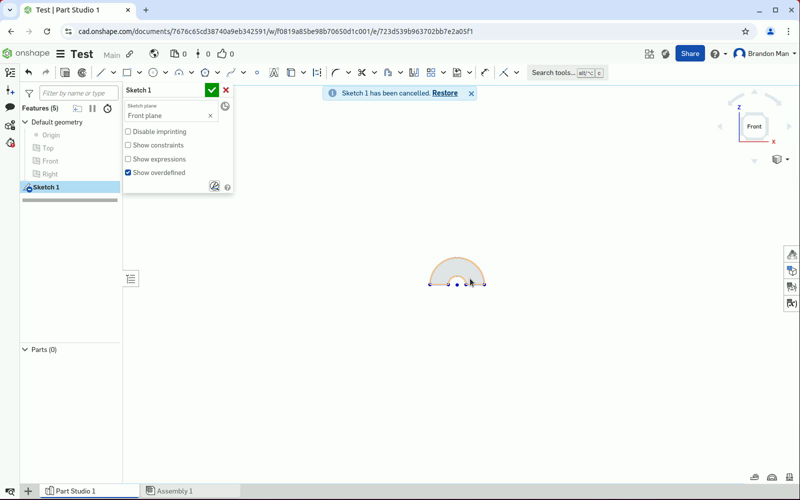
scroll(6)
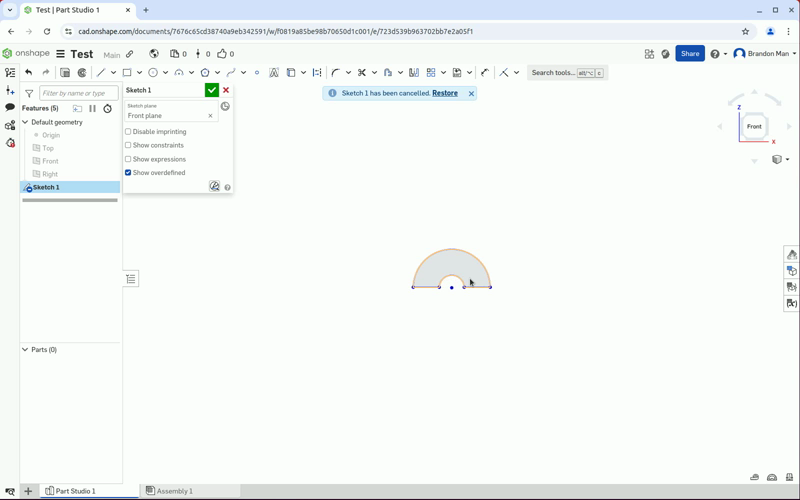
scroll(6)
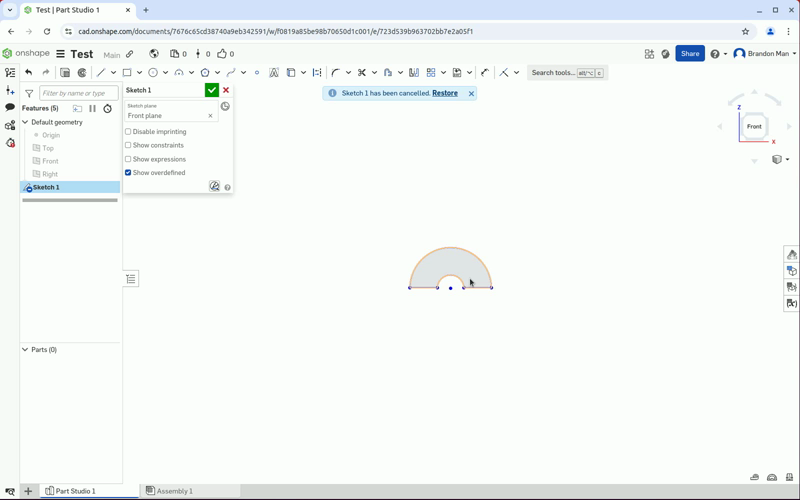
scroll(6)
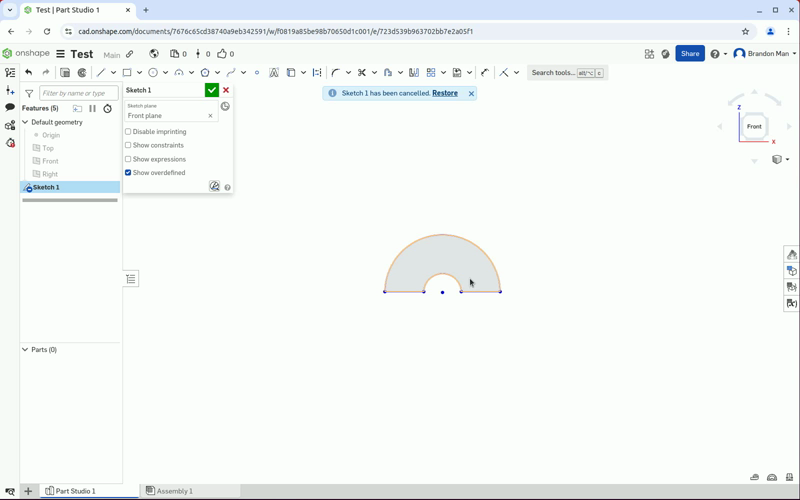
scroll(6)
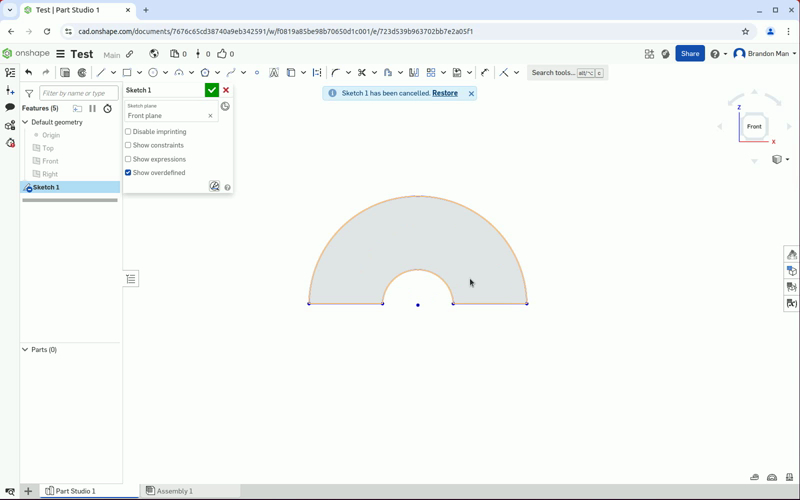
scroll(6)
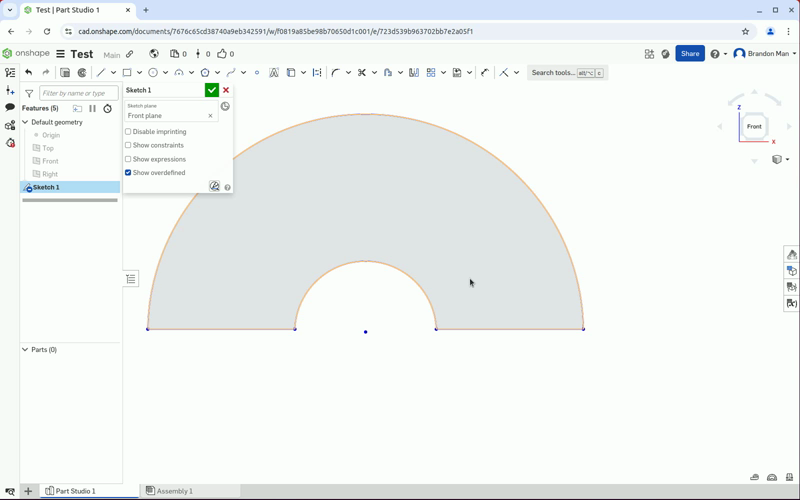
click(470, 278)
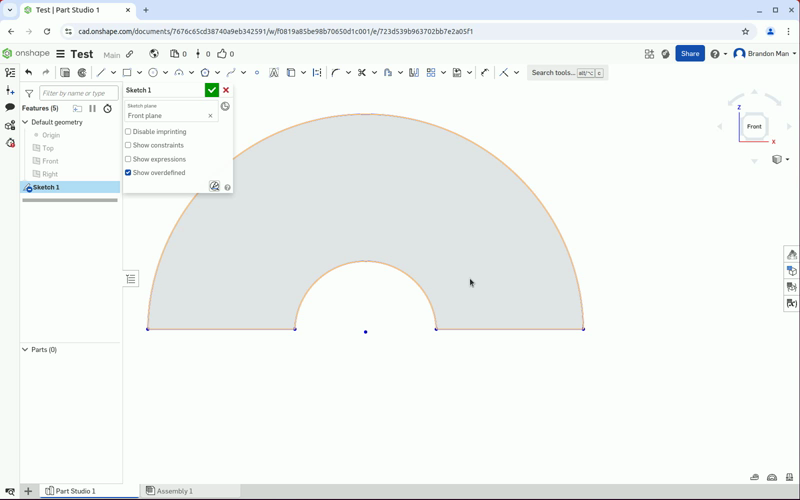
scroll(-6)
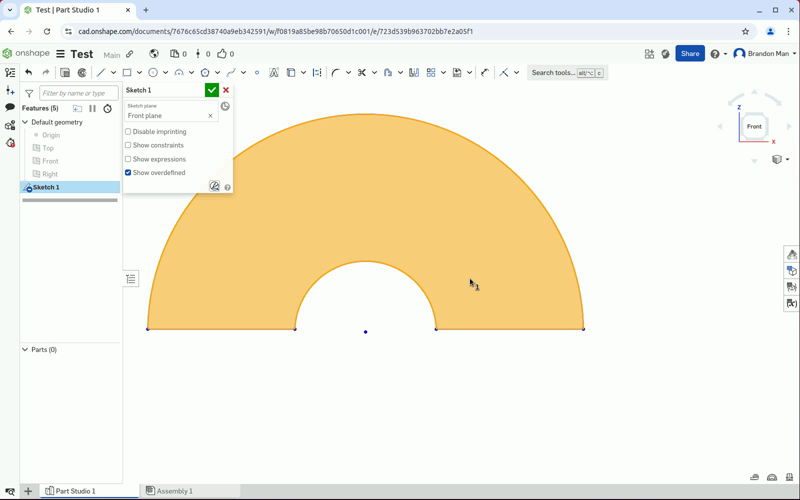
scroll(-6)
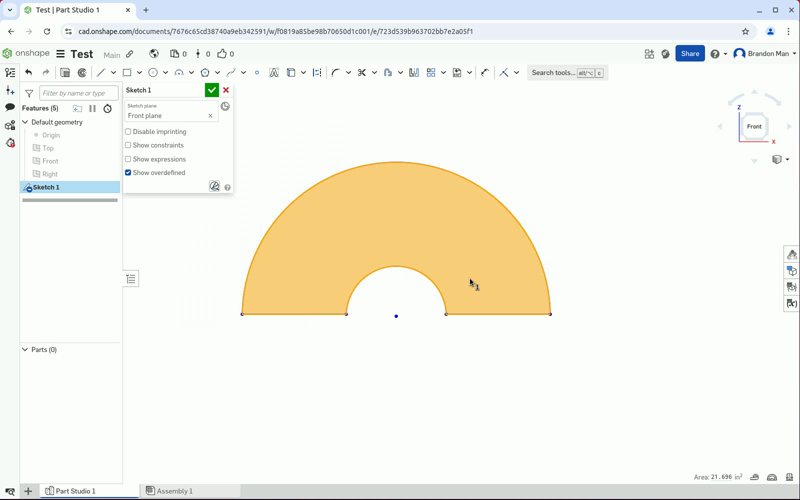
scroll(-6)
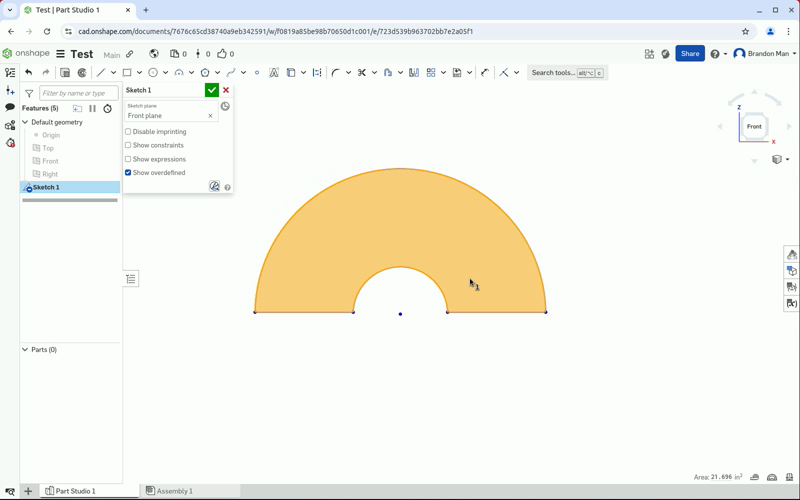
scroll(-6)
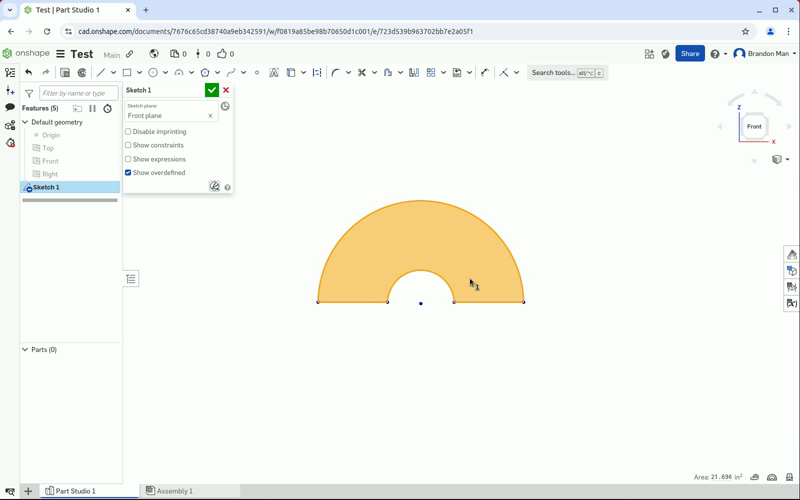
scroll(-6)
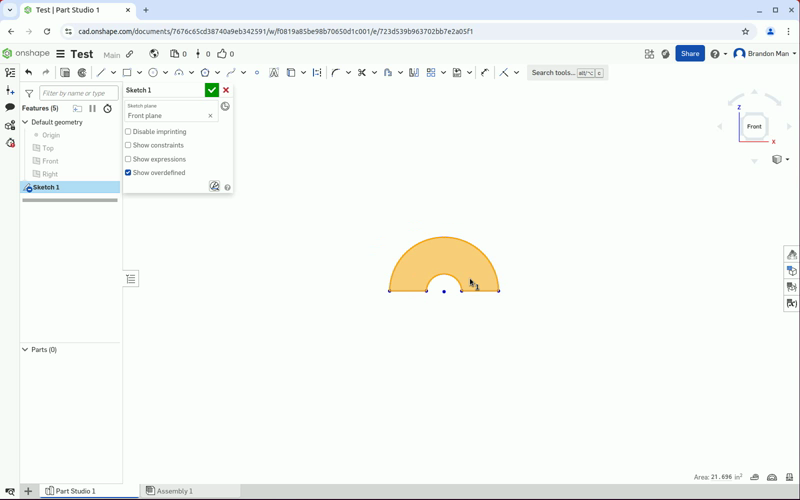
scroll(-6)
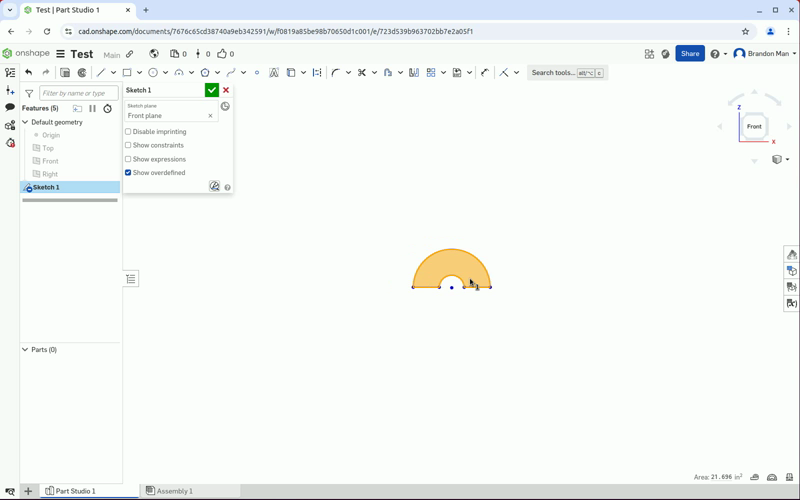
scroll(-6)
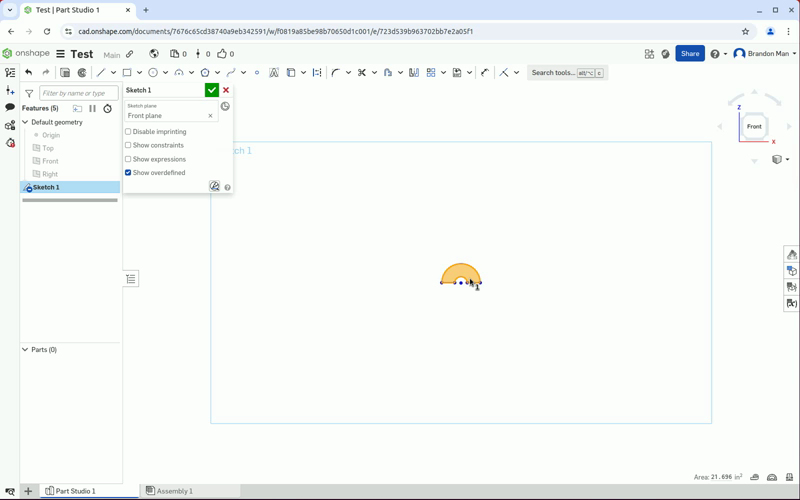
mouse_move(73, 352)
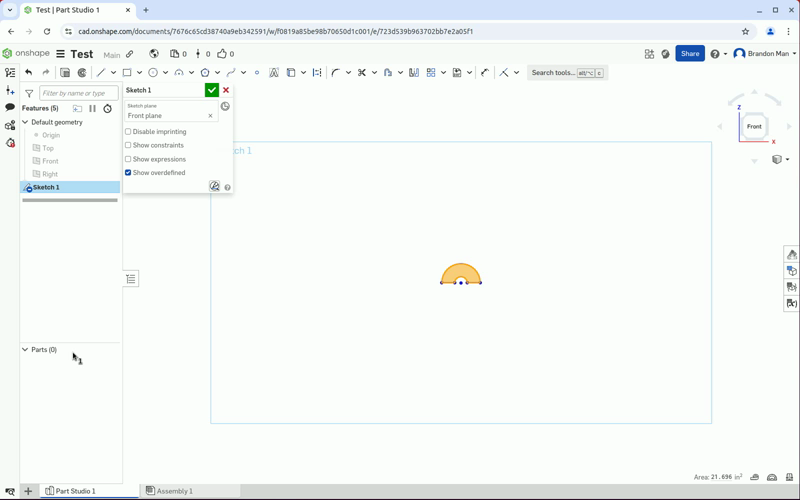
key(shift+y)
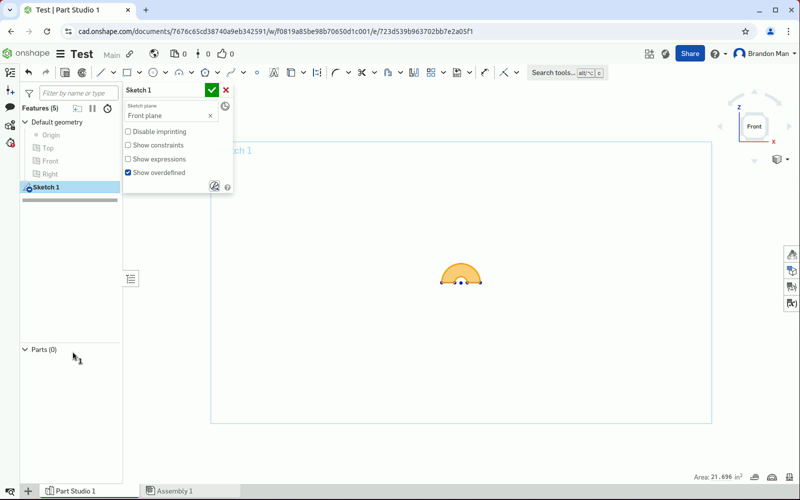
key(shift+e)
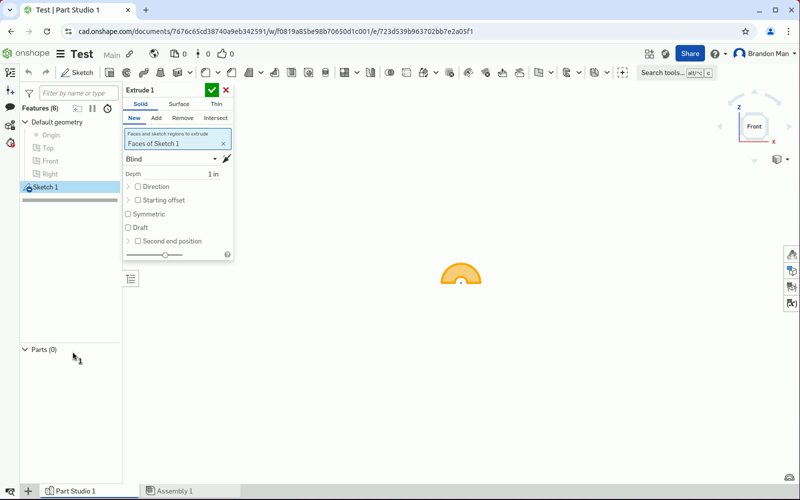
mouse_move(143, 106)
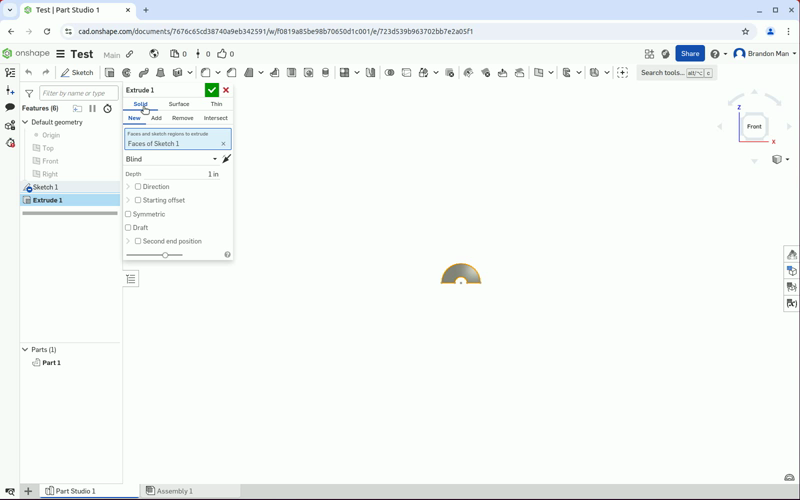
click(143, 106)
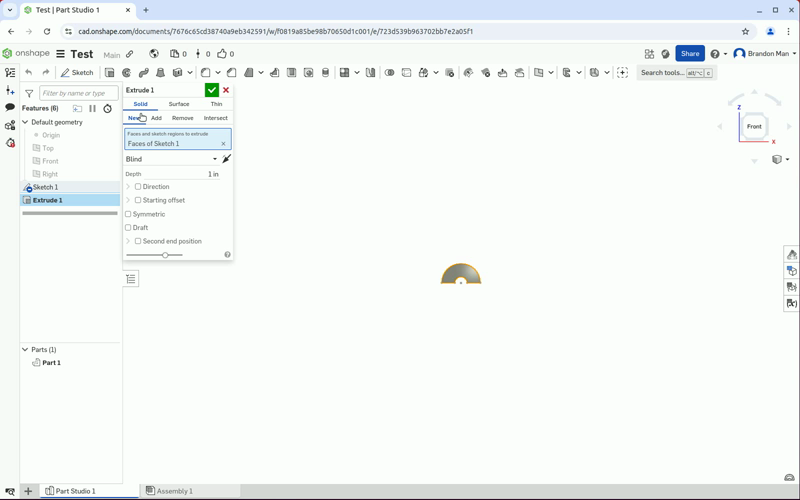
mouse_move(137, 120)
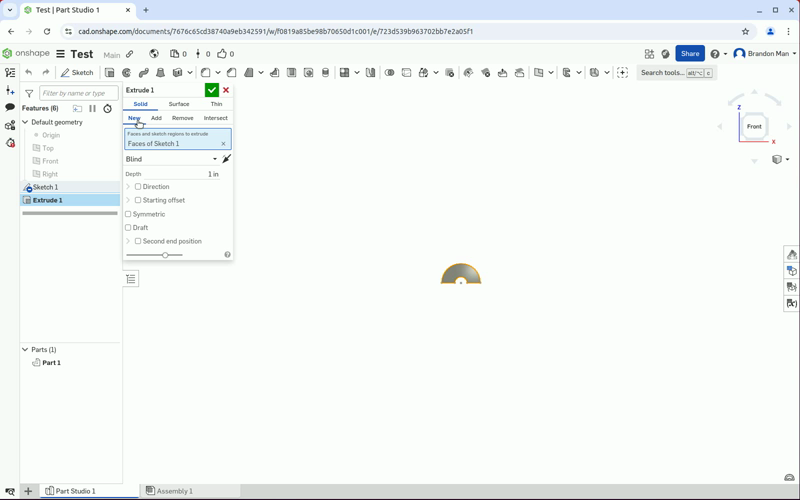
click(137, 120)
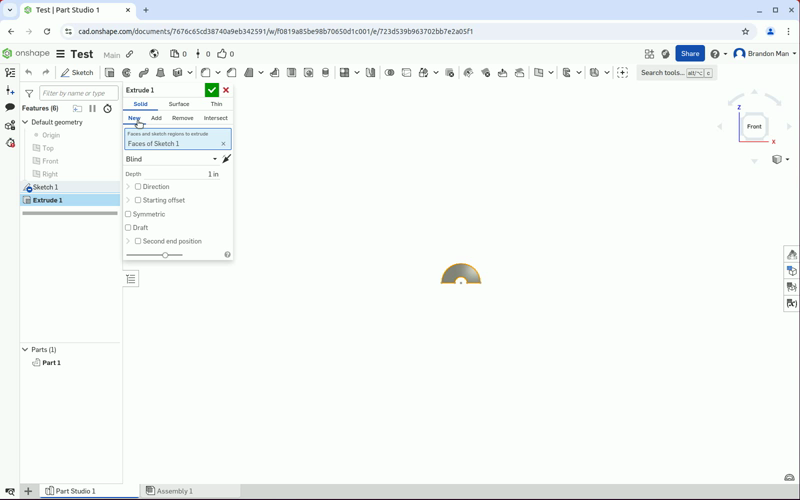
key(tab, 4)
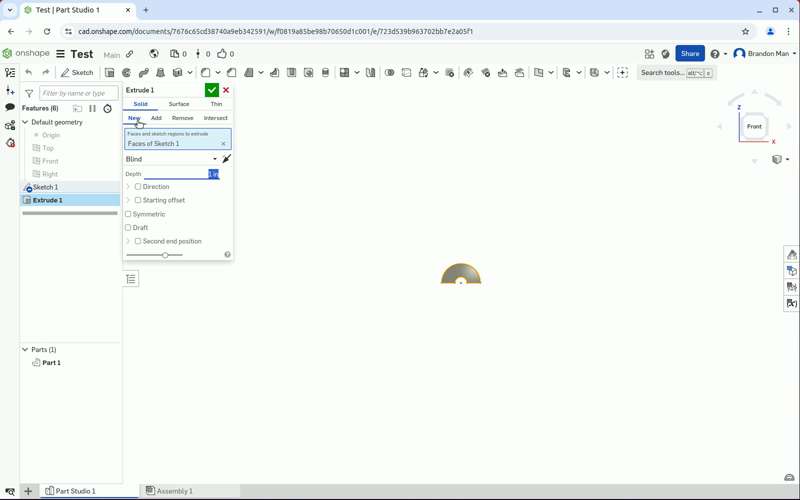
text(1.926)
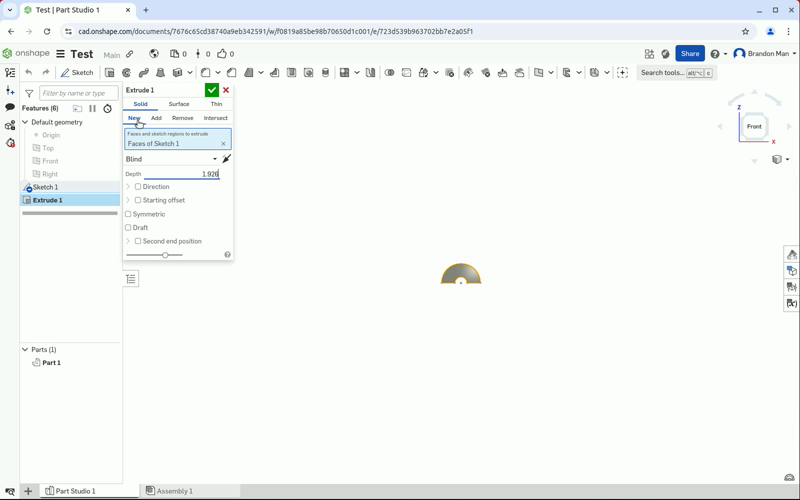
key(enter)
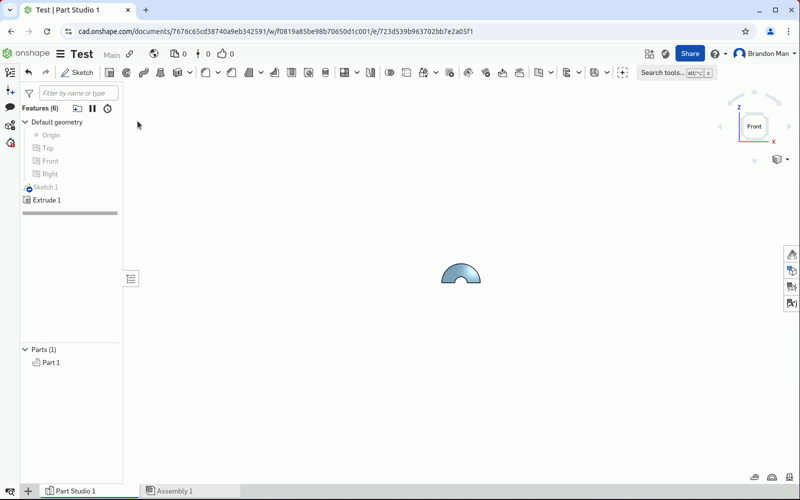
key(shift+h)
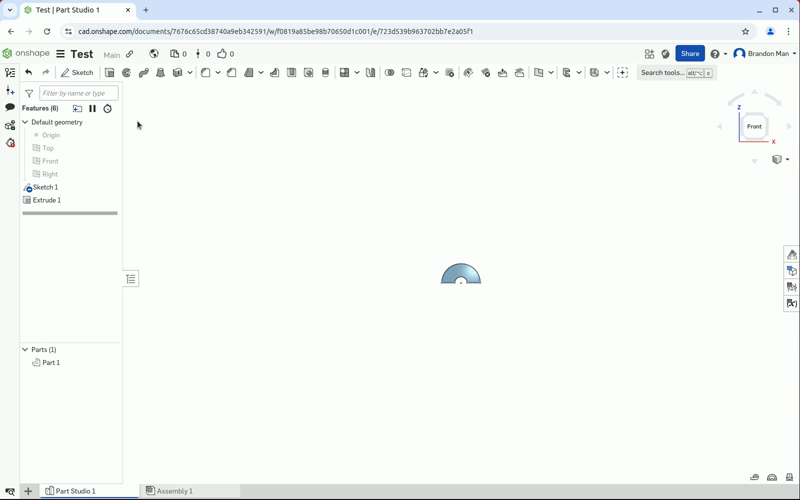
key(shift+h)
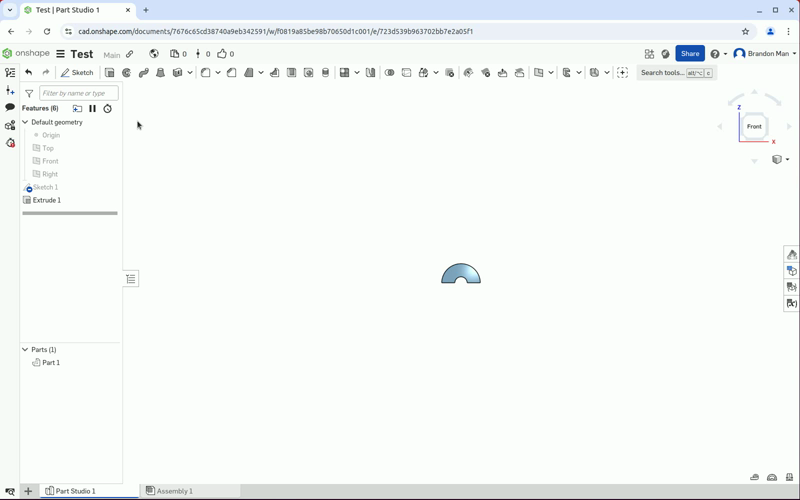
mouse_move(73, 189)
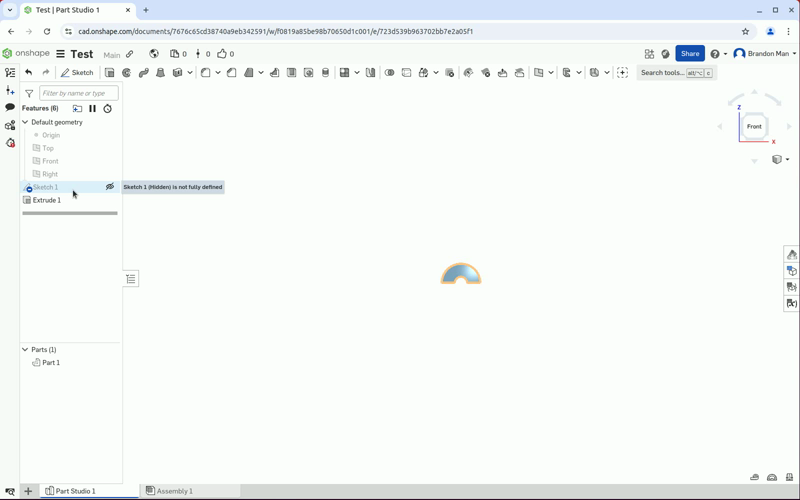
click(73, 189)
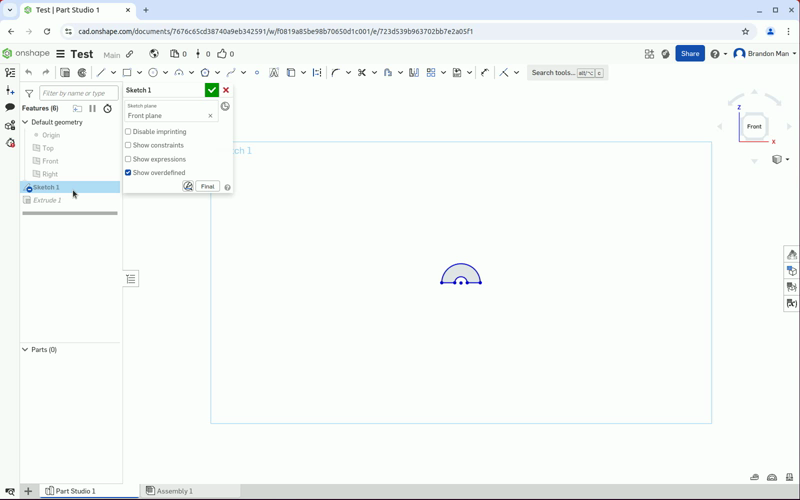
mouse_move(229, 92)
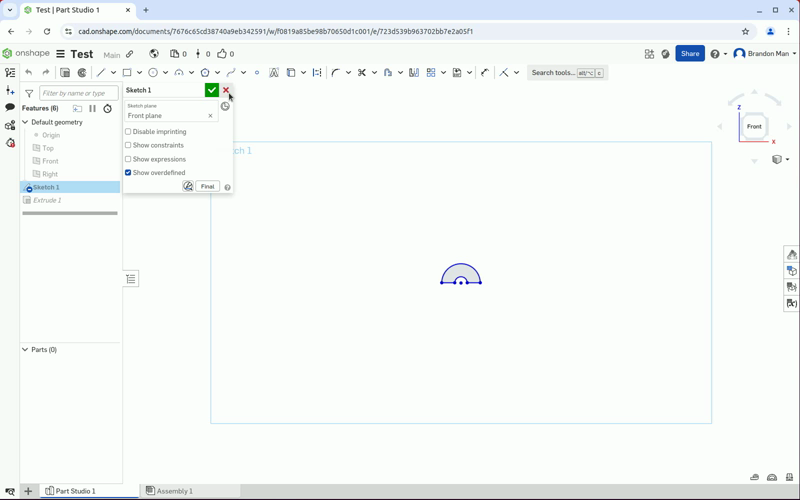
click(229, 92)
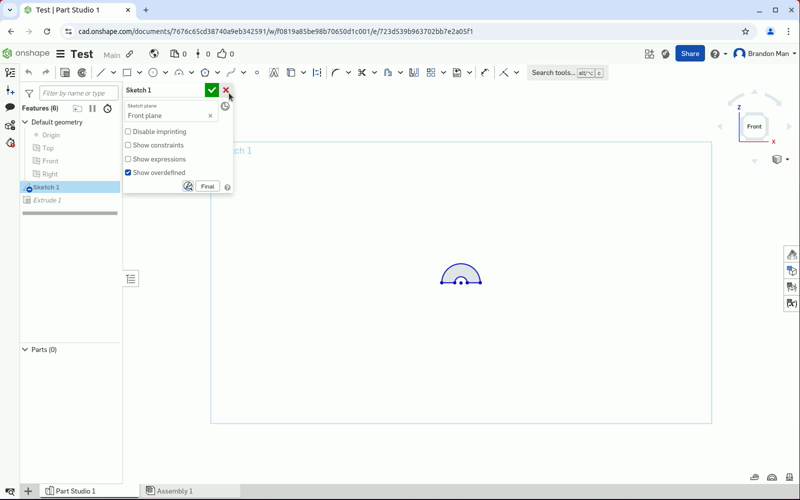
key(shift+s)
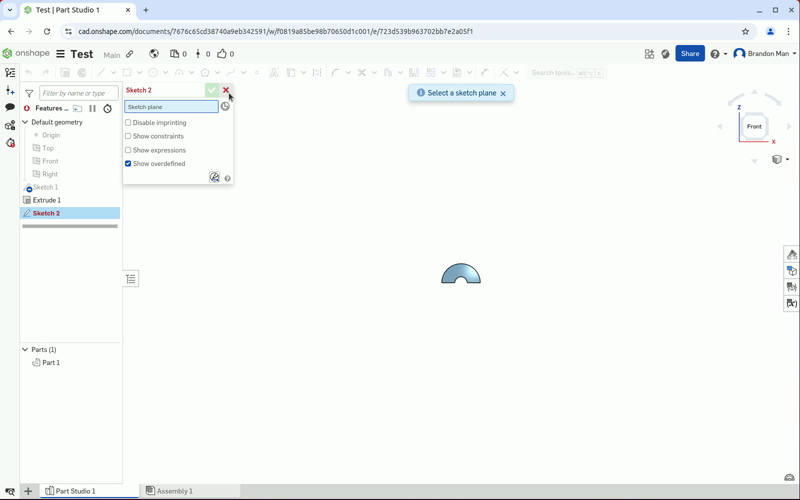
mouse_move(73, 163)
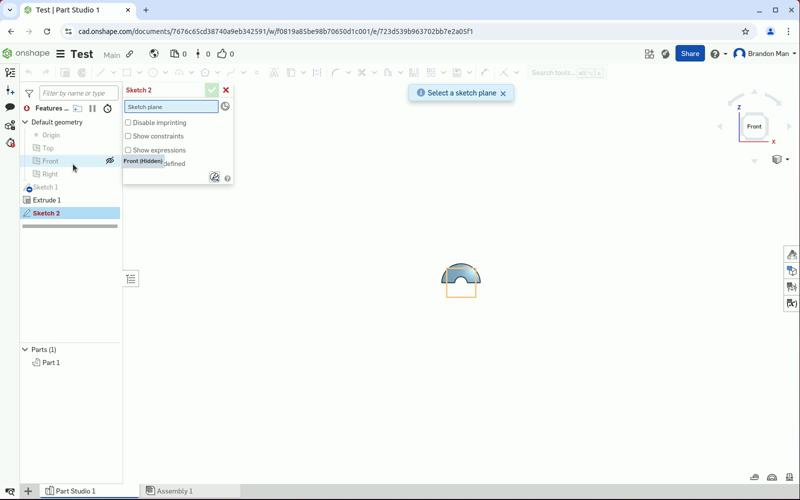
click(73, 163)
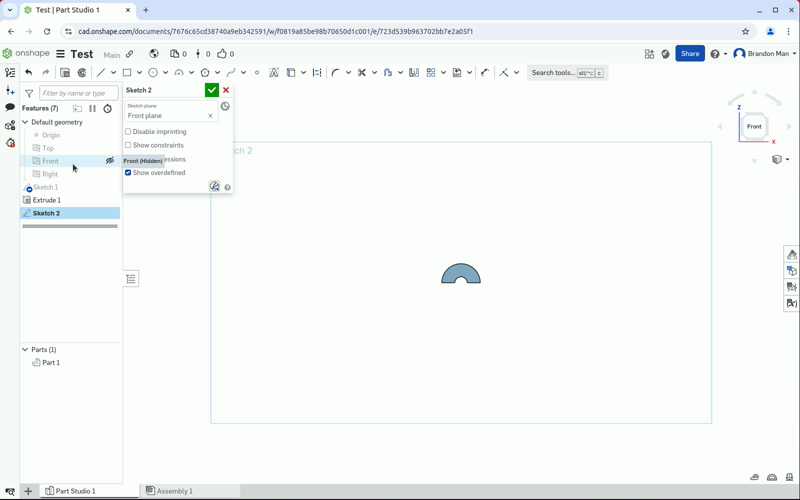
mouse_move(73, 352)
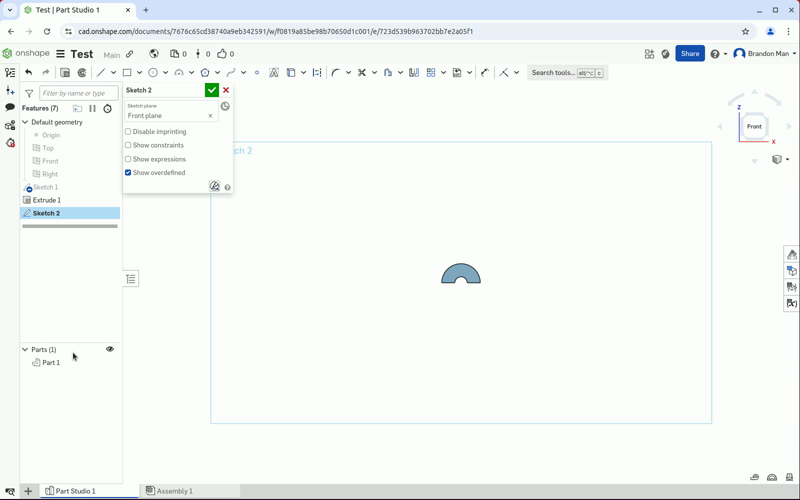
key(y)
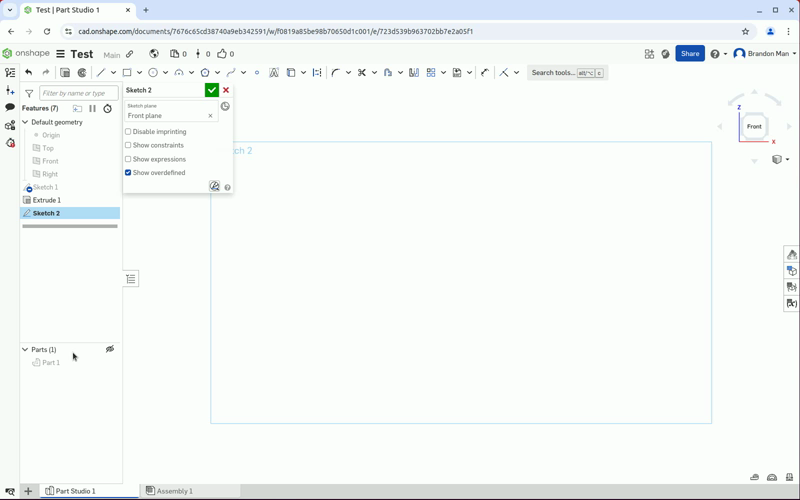
key(a)
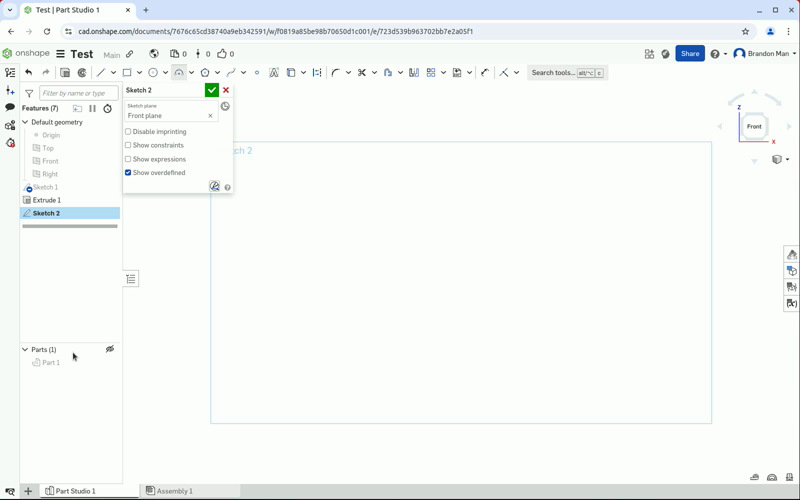
key_down(shift)
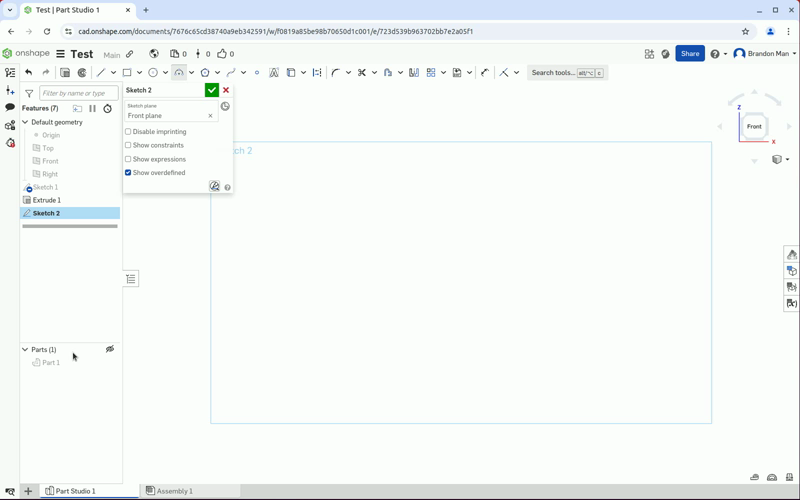
mouse_move(441, 376)
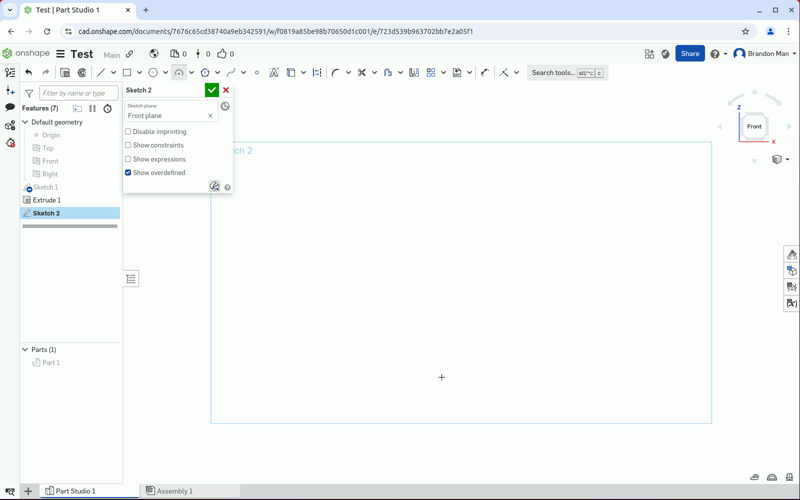
click(441, 376)
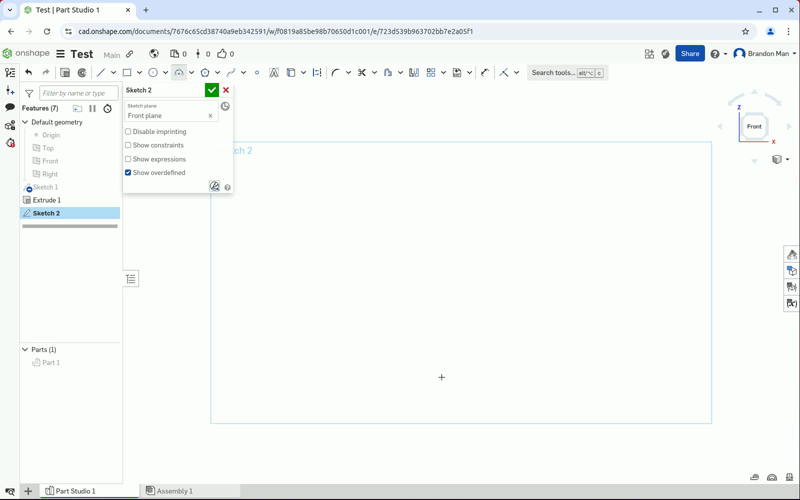
key_up(shift)
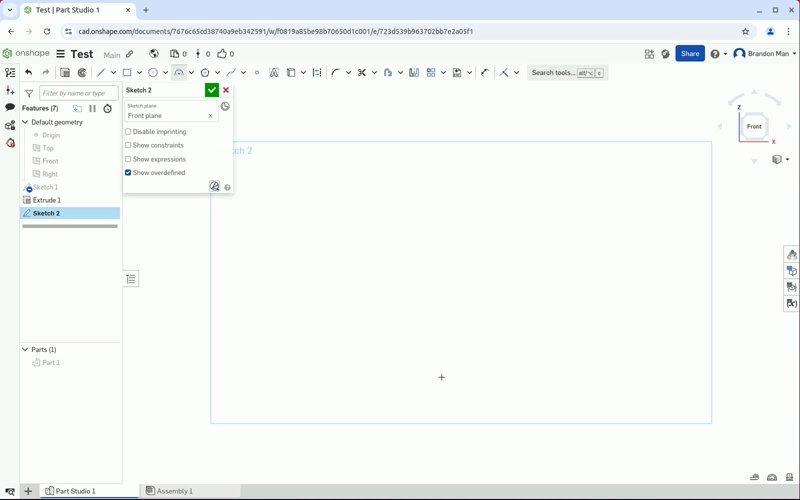
key_down(shift)
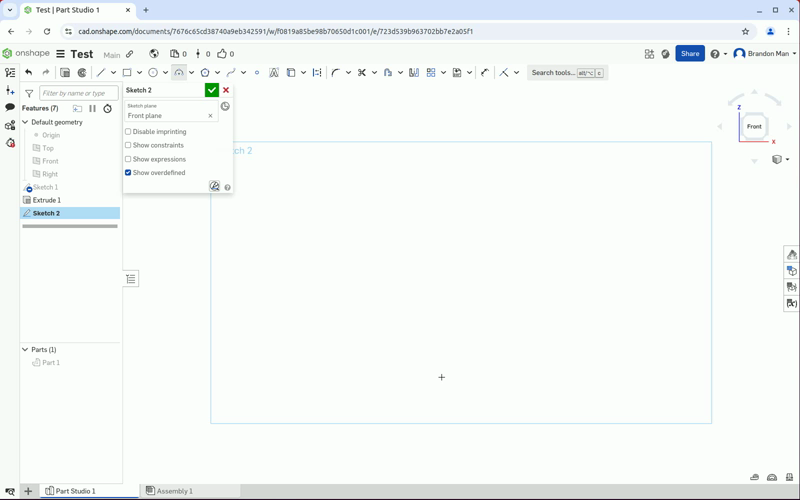
mouse_move(479, 376)
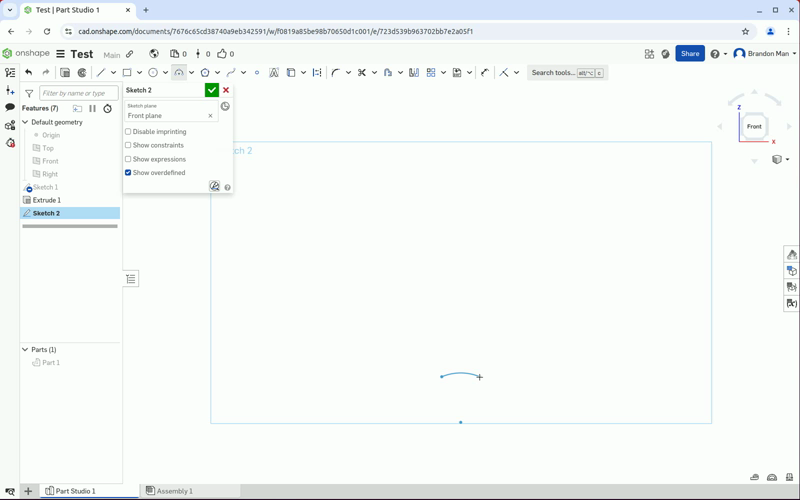
click(479, 376)
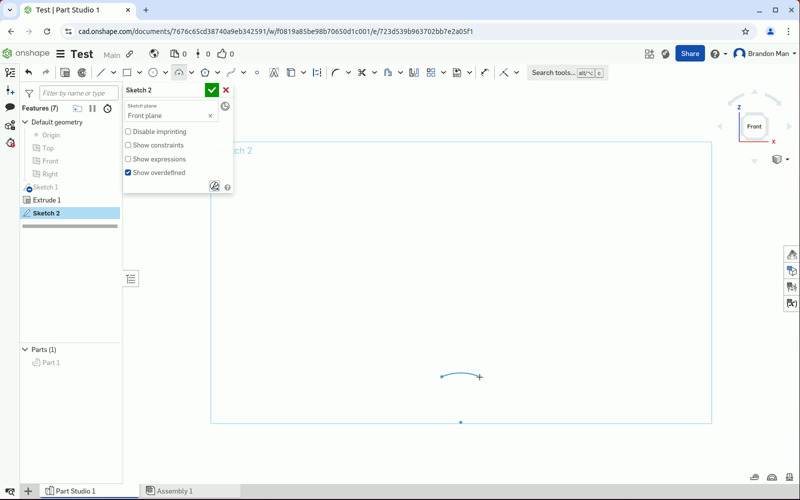
mouse_move(460, 357)
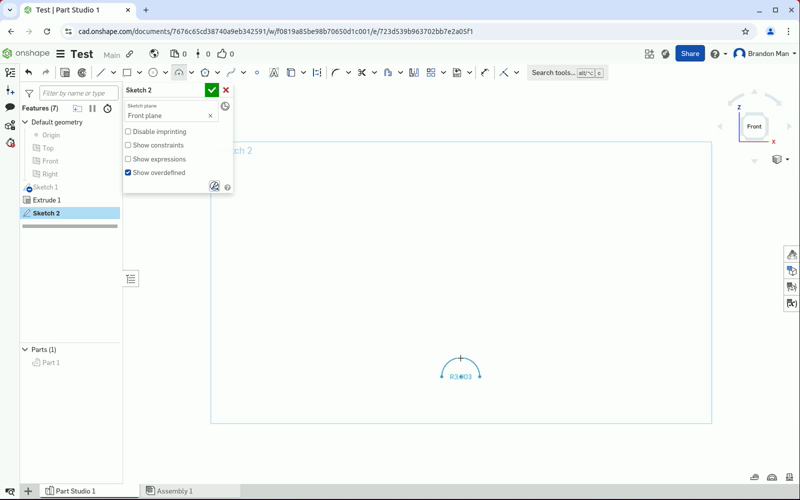
click(460, 357)
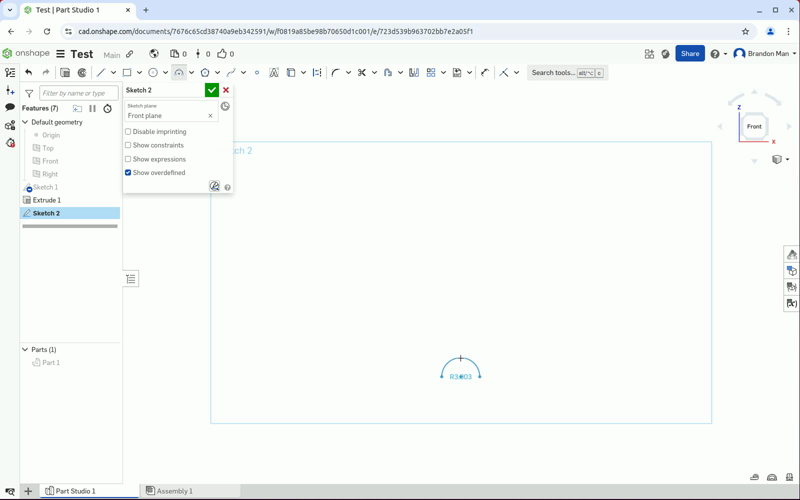
key_up(shift)
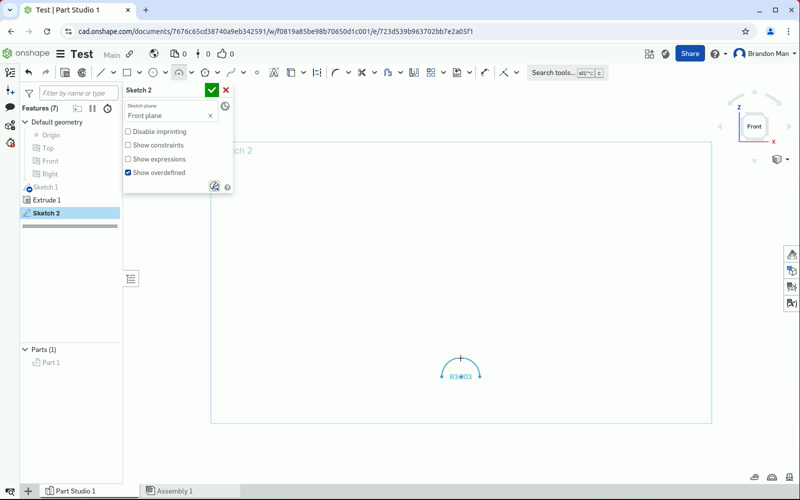
key(esc)
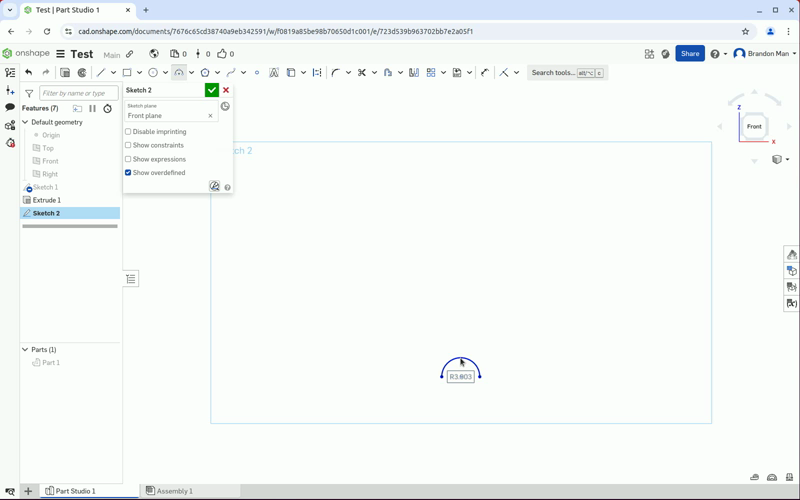
key(l)
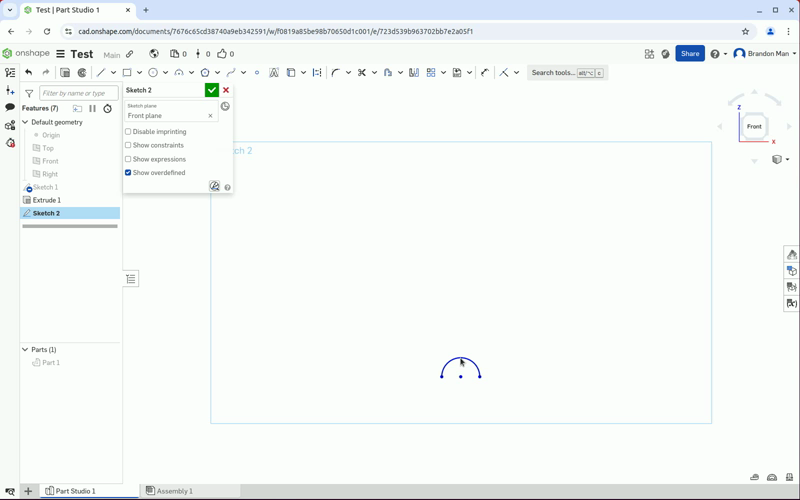
mouse_move(479, 376)
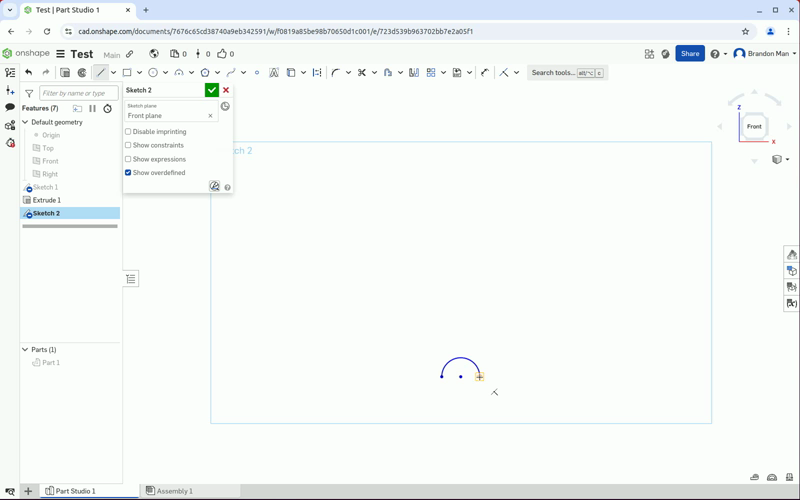
click(479, 376)
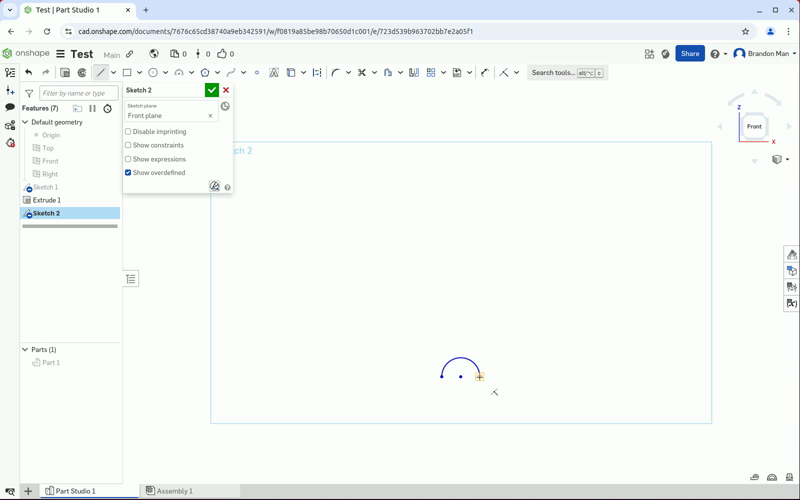
key_down(shift)
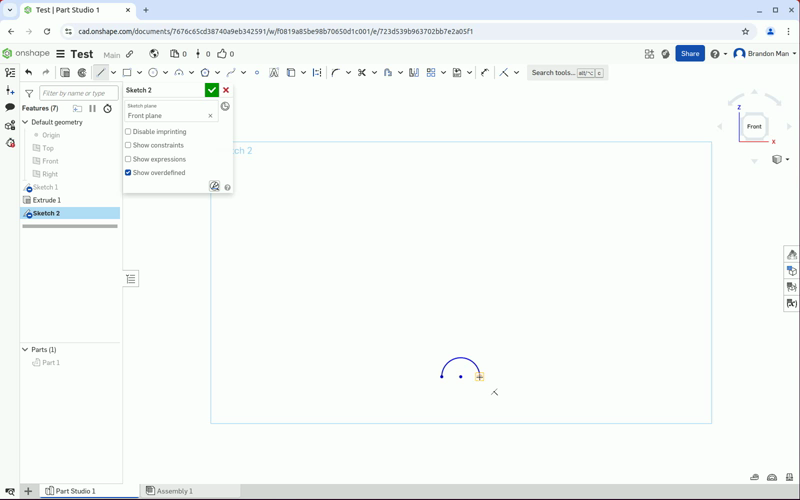
mouse_move(479, 282)
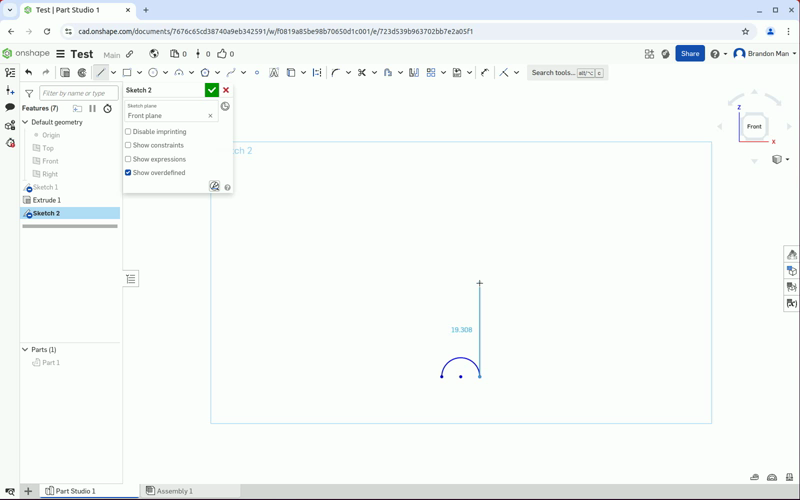
click(479, 282)
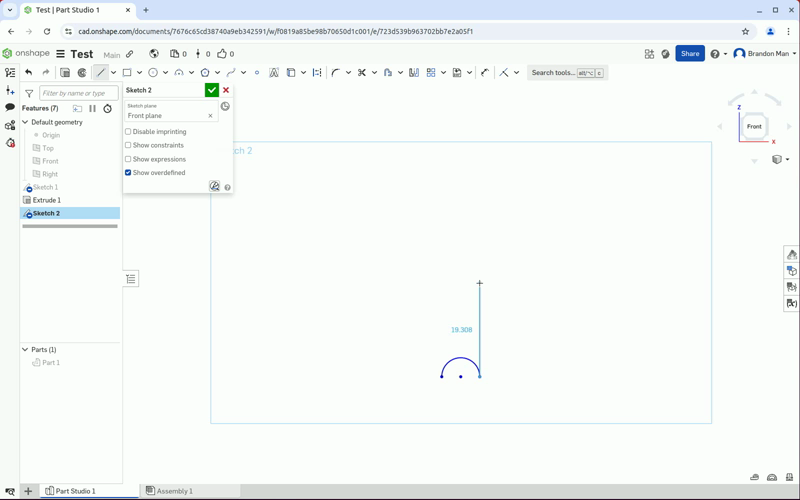
key_up(shift)
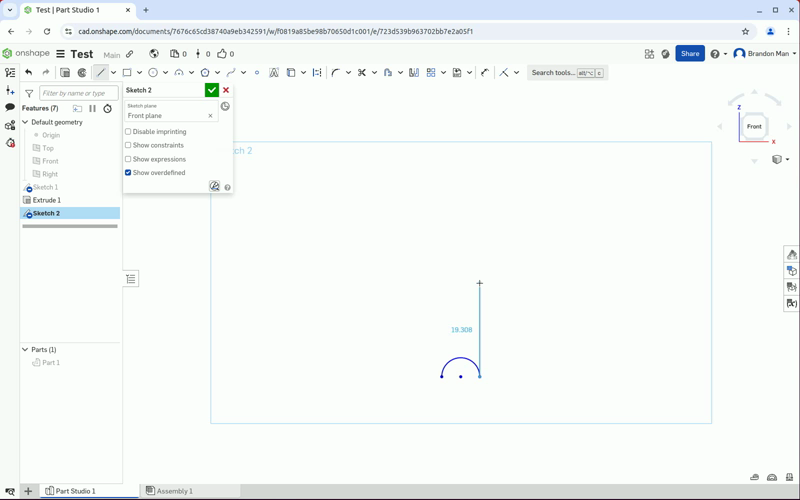
key(esc)
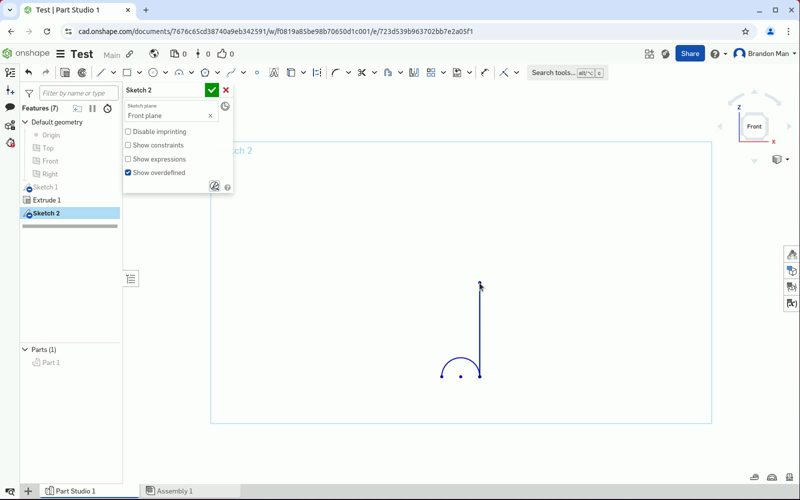
key(a)
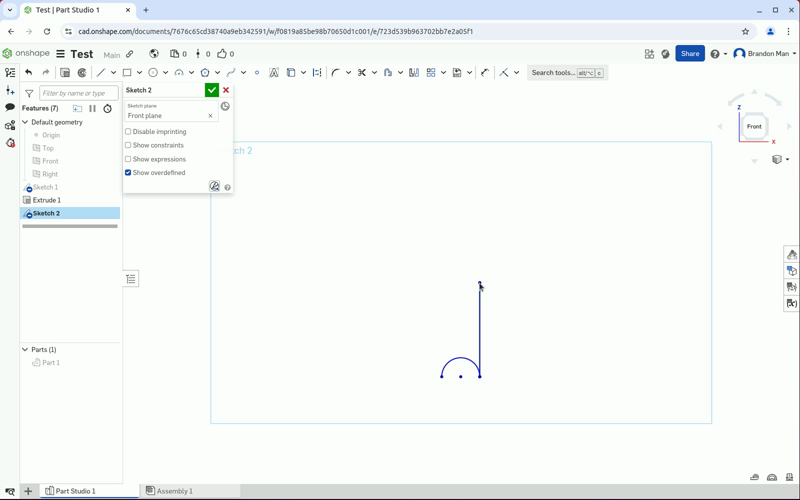
mouse_move(479, 282)
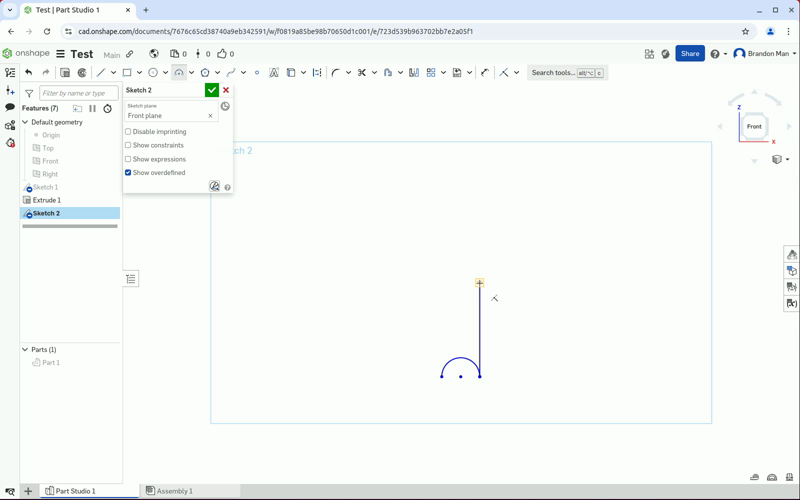
click(479, 282)
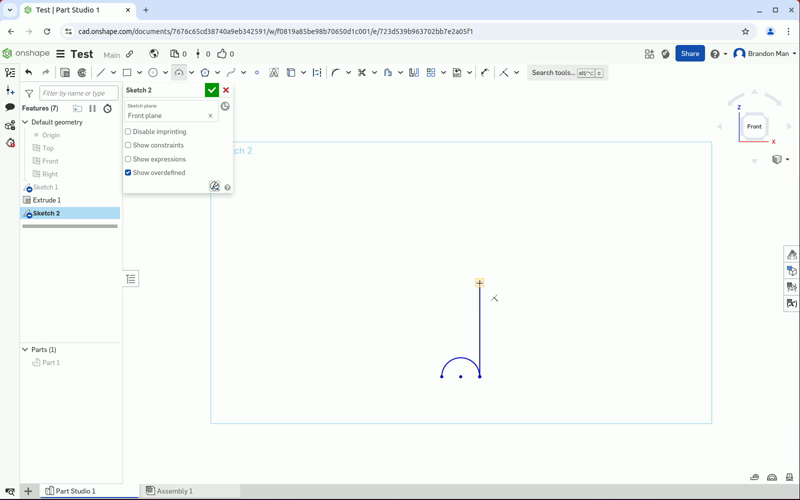
key_down(shift)
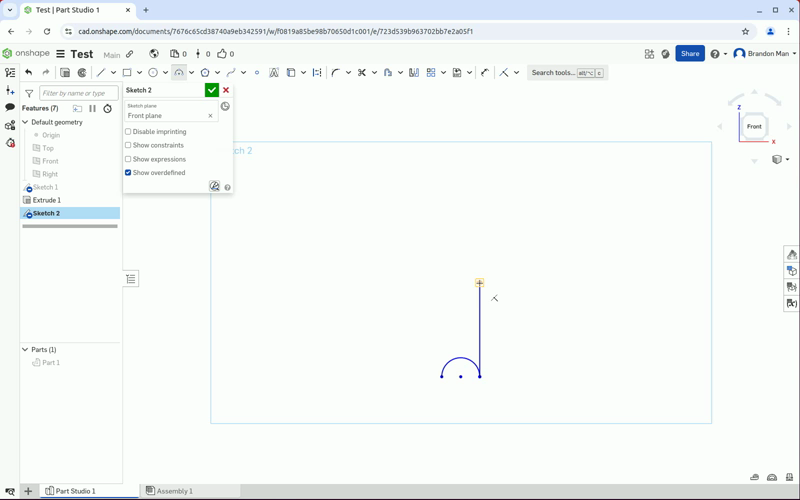
mouse_move(441, 282)
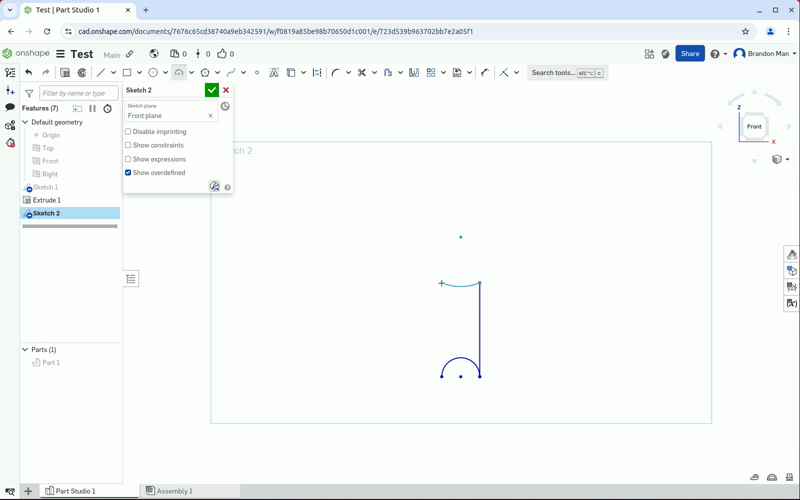
click(441, 282)
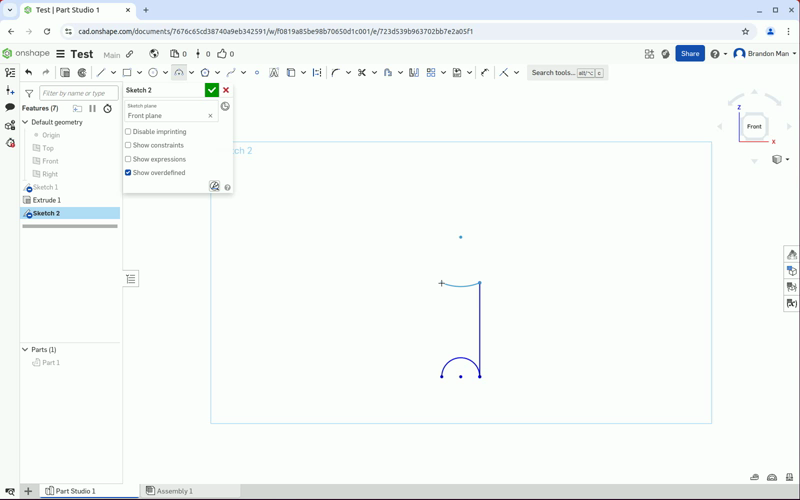
mouse_move(460, 301)
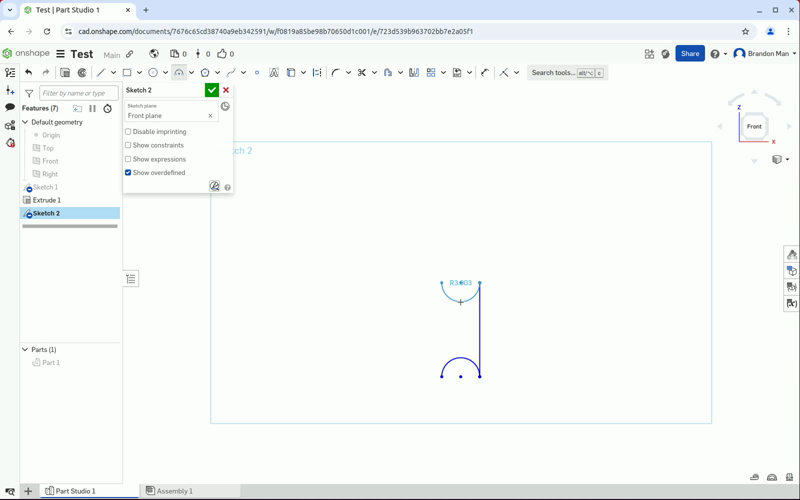
click(460, 301)
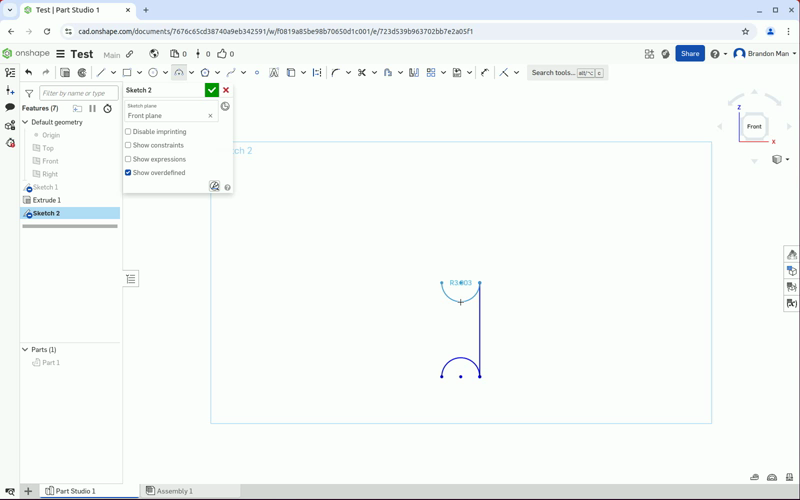
key_up(shift)
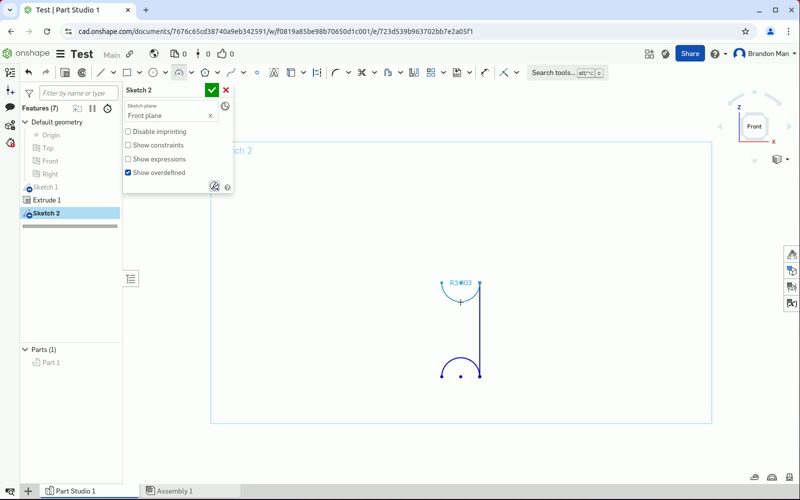
key(esc)
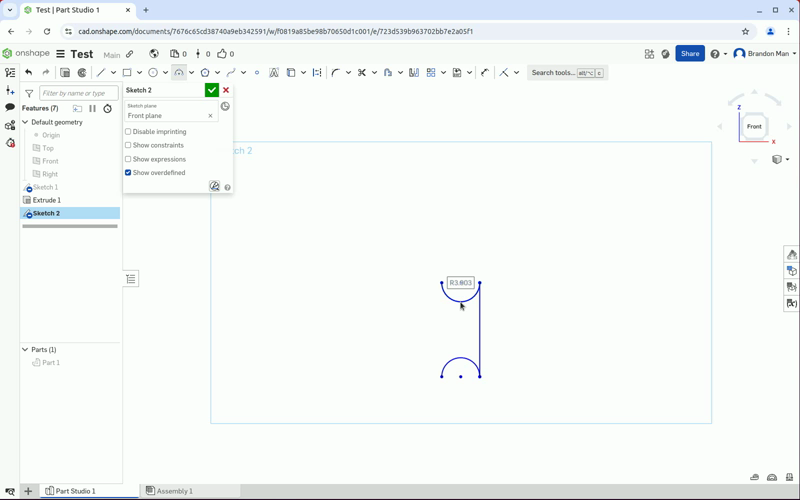
key(l)
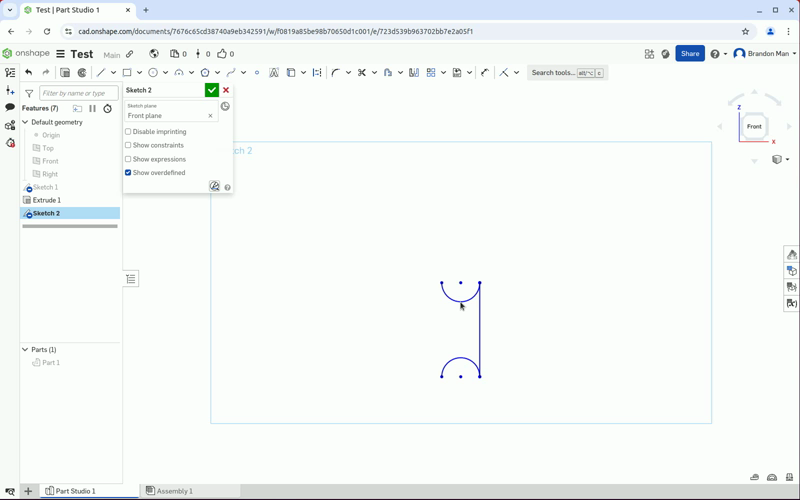
mouse_move(441, 282)
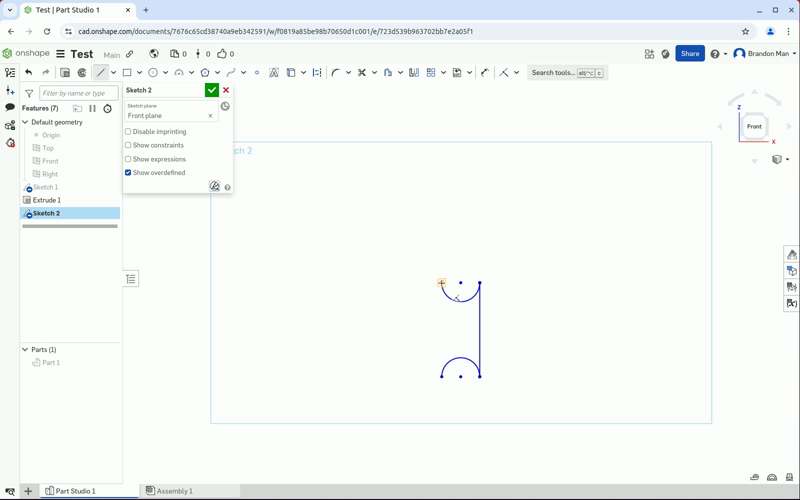
click(441, 282)
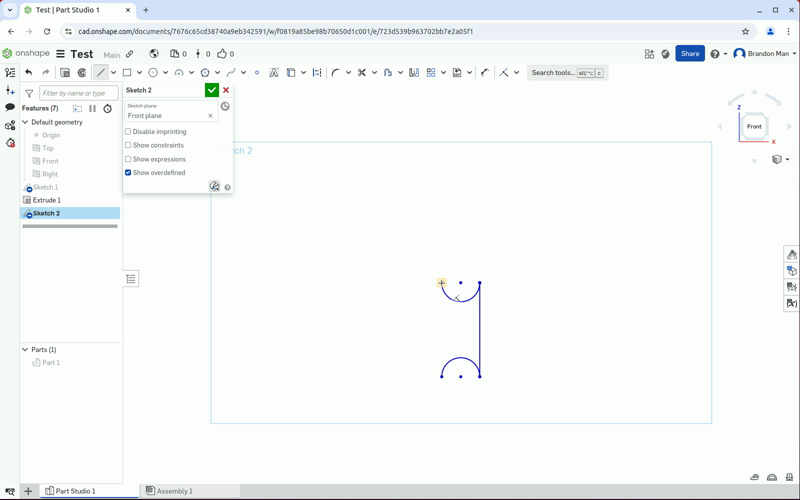
key_down(shift)
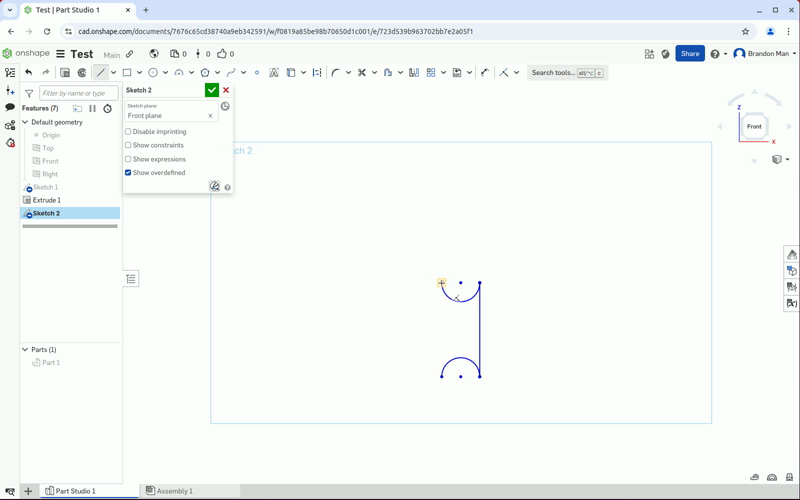
mouse_move(441, 376)
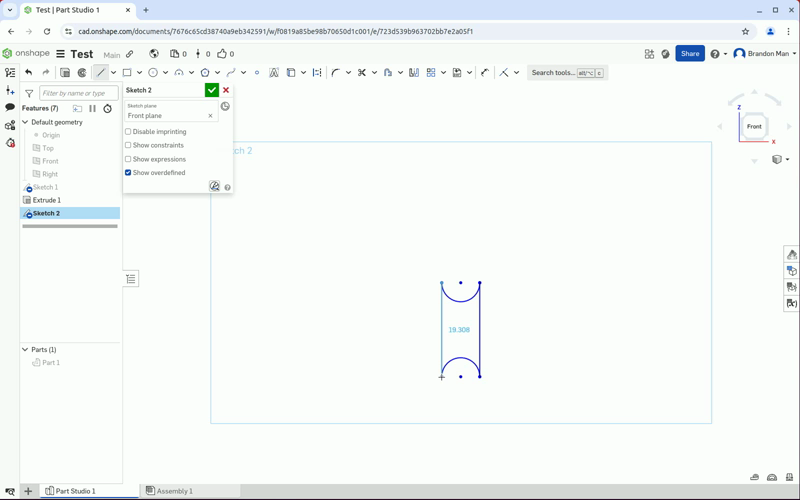
key_up(shift)
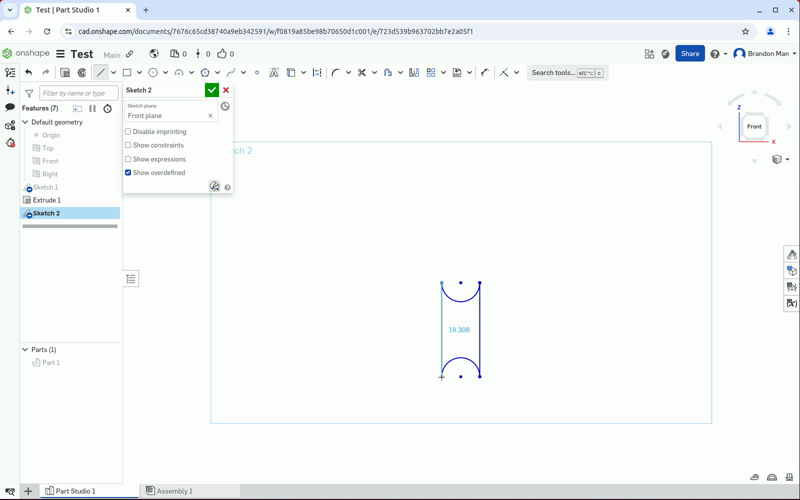
click(441, 376)
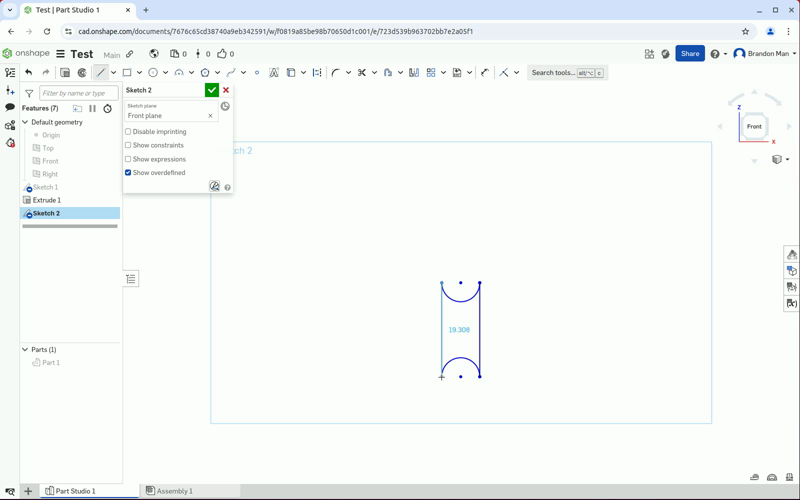
key(esc)
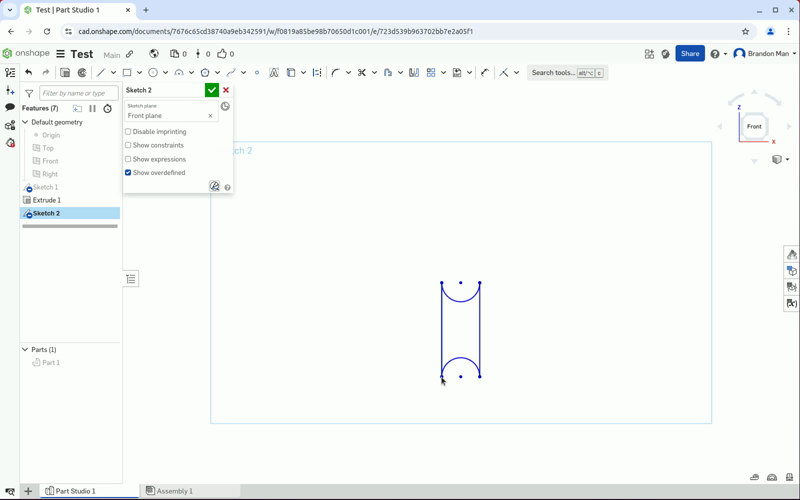
mouse_move(465, 310)
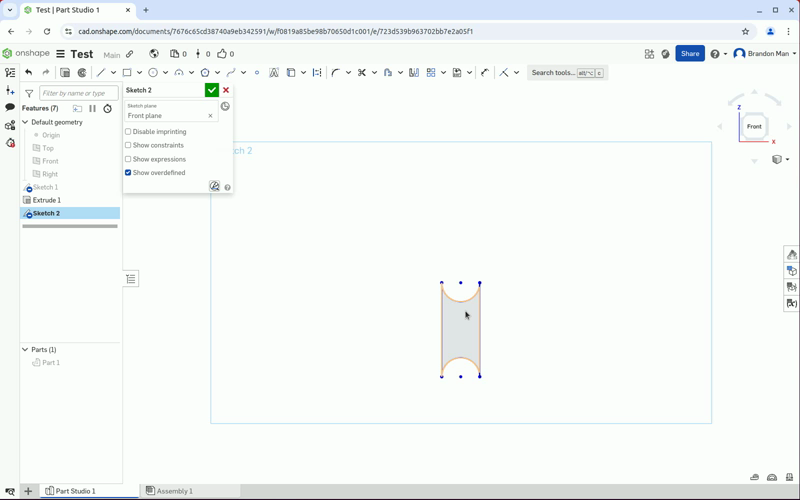
scroll(6)
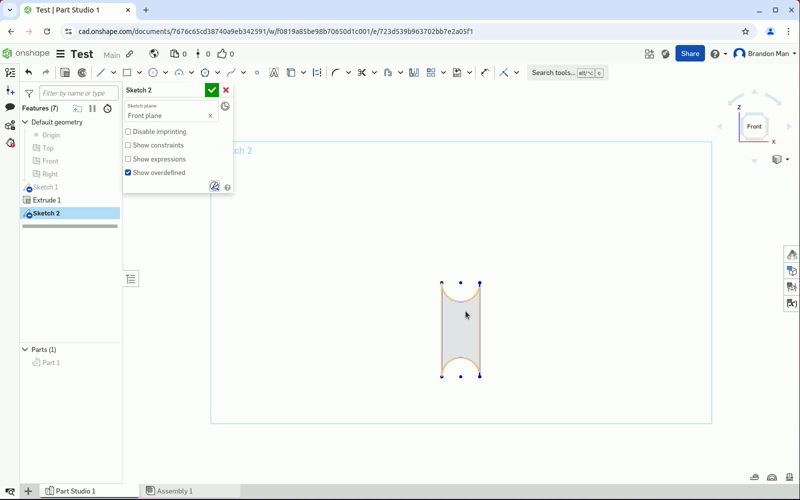
scroll(6)
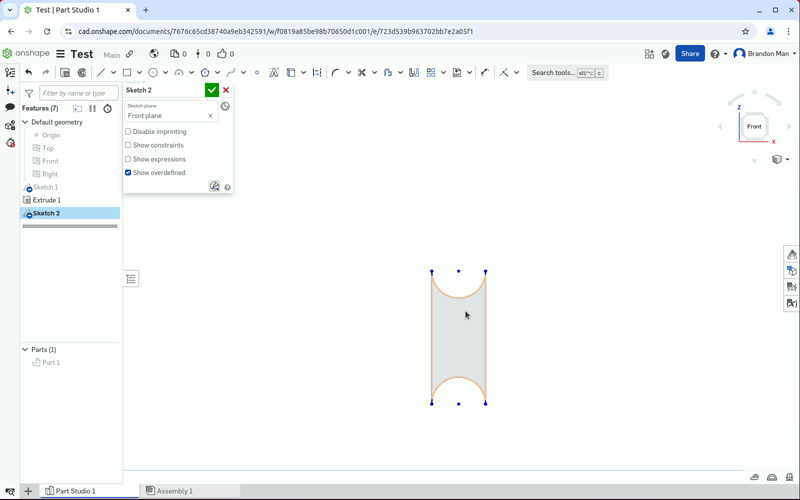
scroll(6)
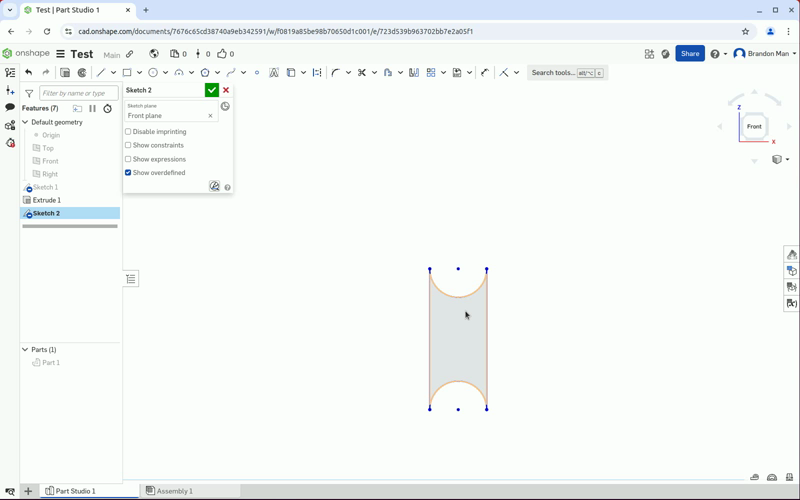
scroll(6)
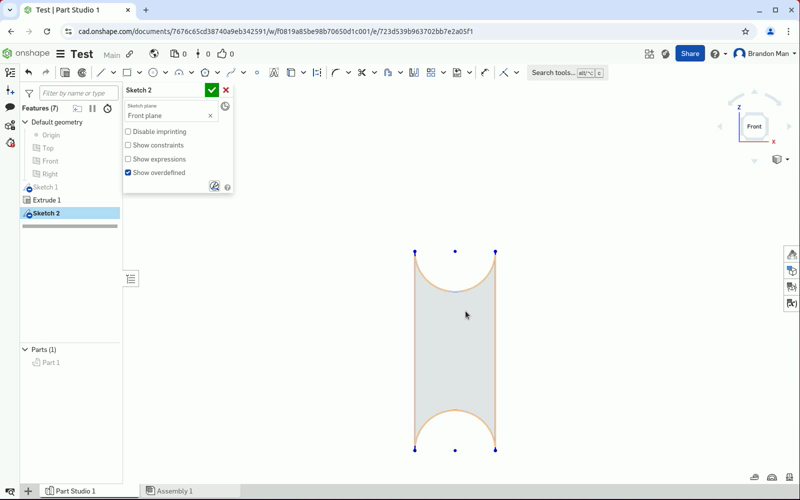
scroll(6)
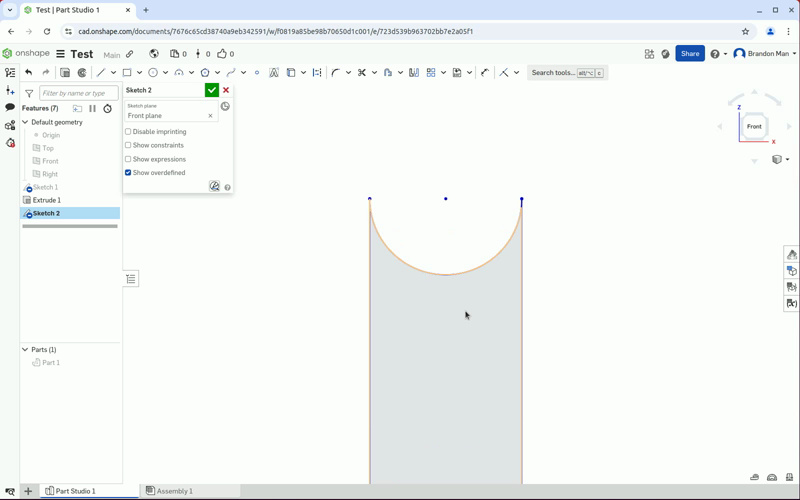
scroll(6)
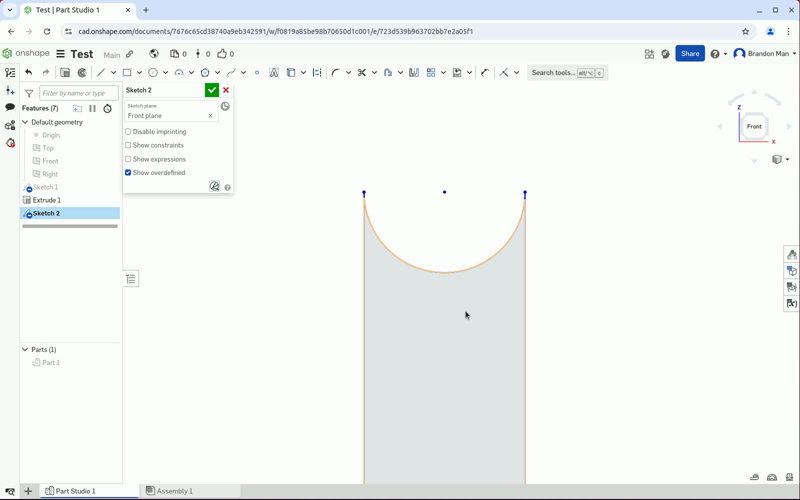
scroll(6)
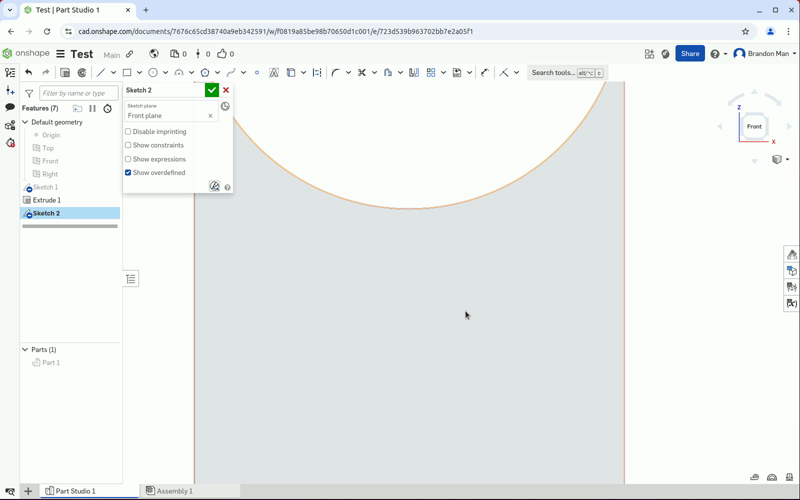
click(465, 310)
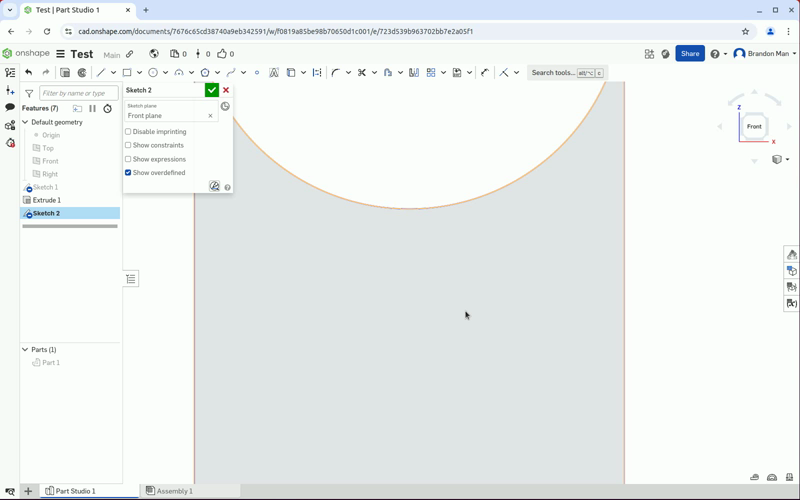
scroll(-6)
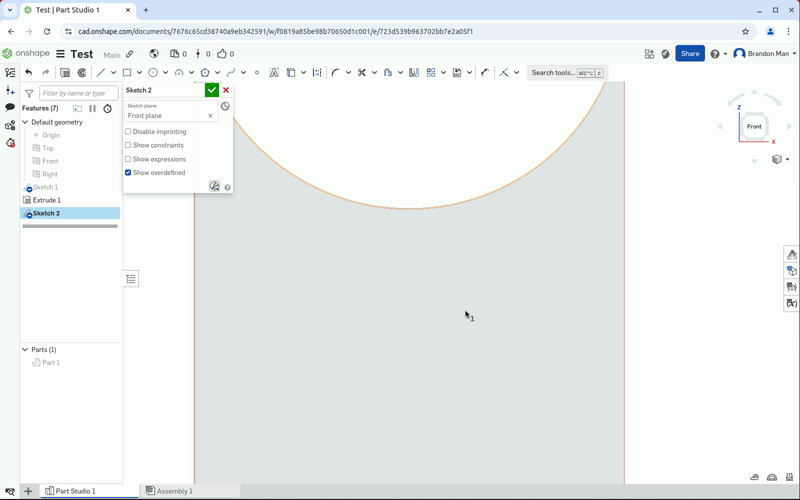
scroll(-6)
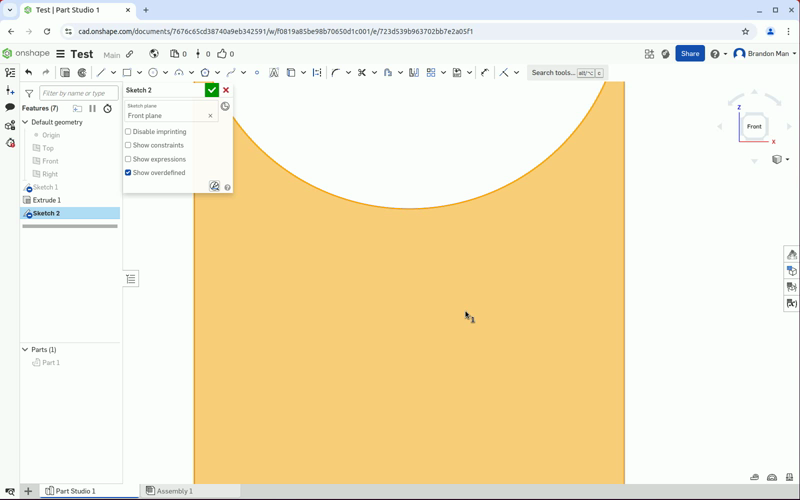
scroll(-6)
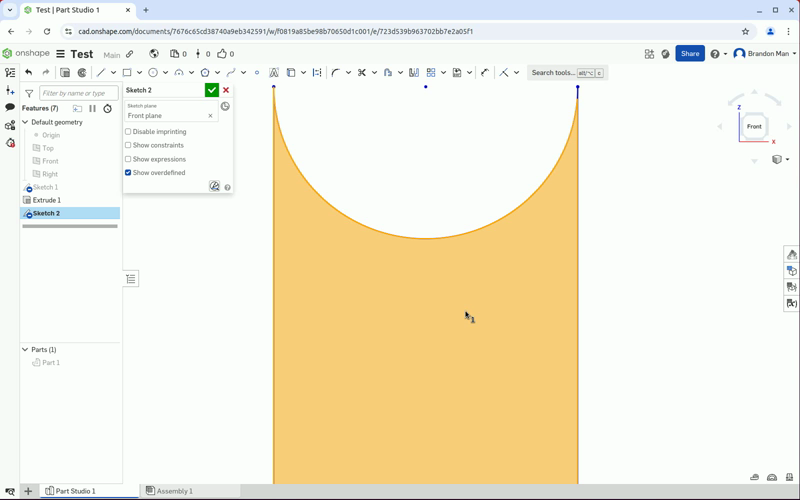
scroll(-6)
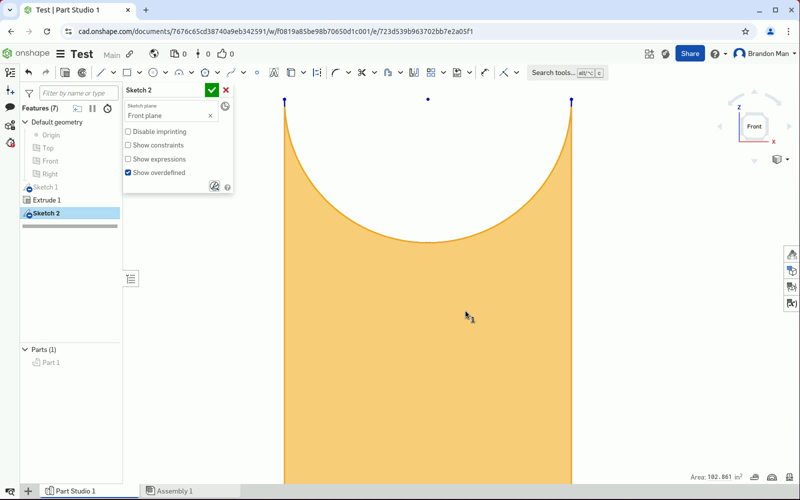
scroll(-6)
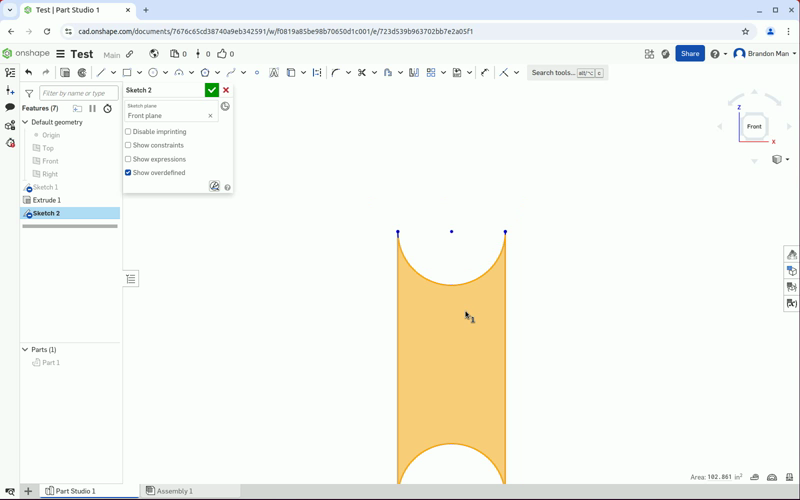
scroll(-6)
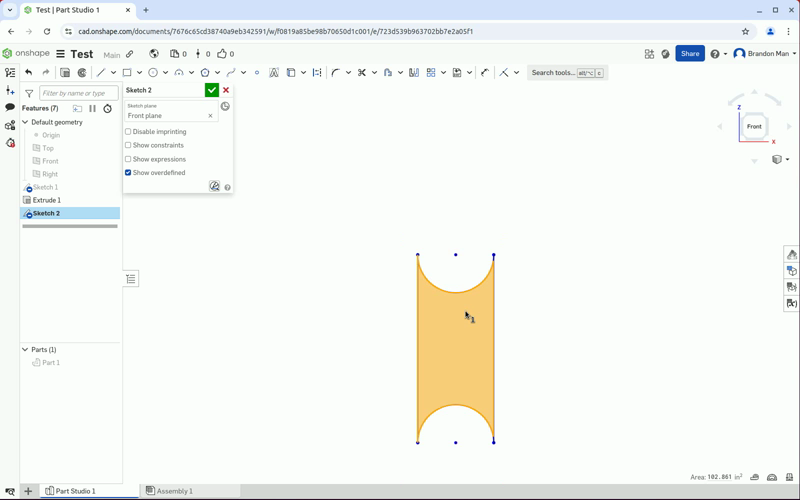
scroll(-6)
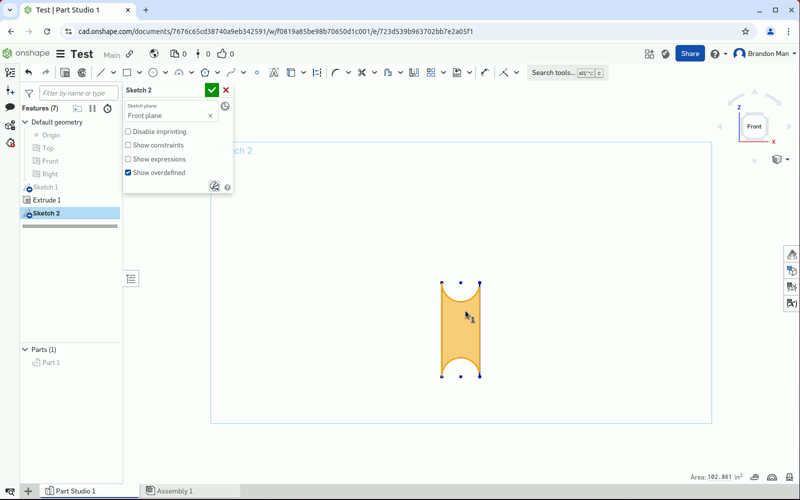
mouse_move(73, 352)
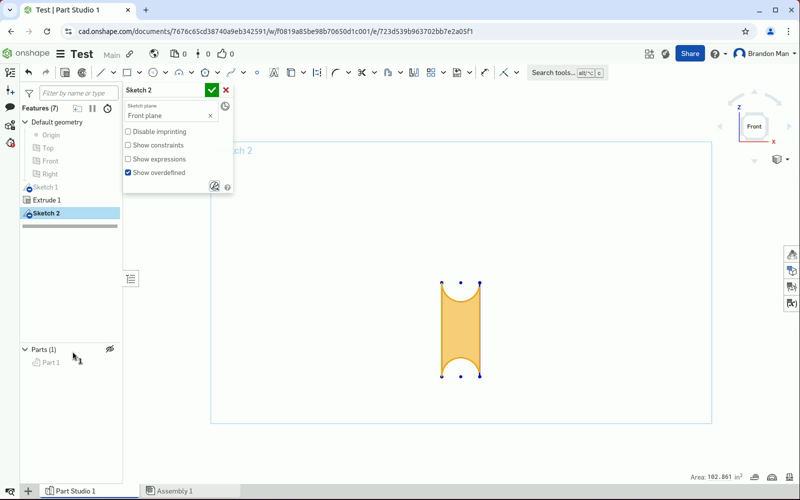
key(shift+y)
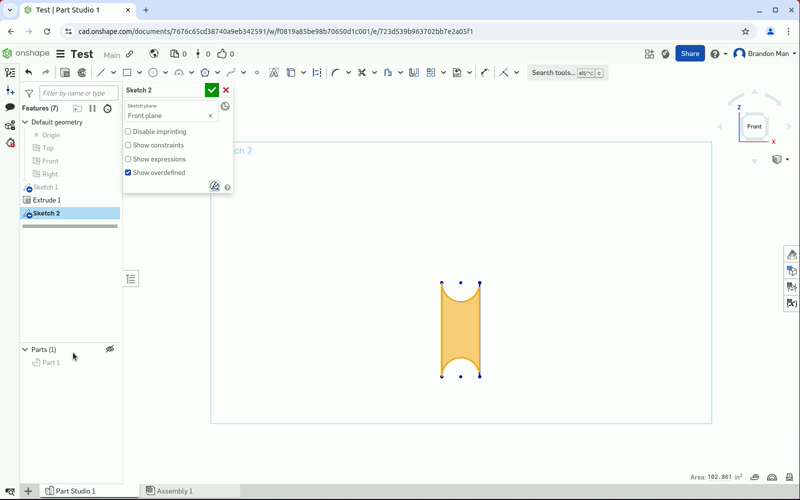
key(shift+e)
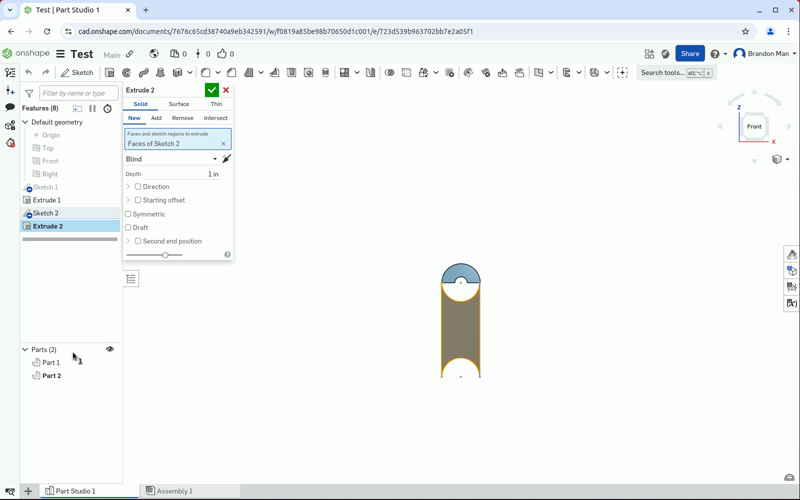
mouse_move(143, 106)
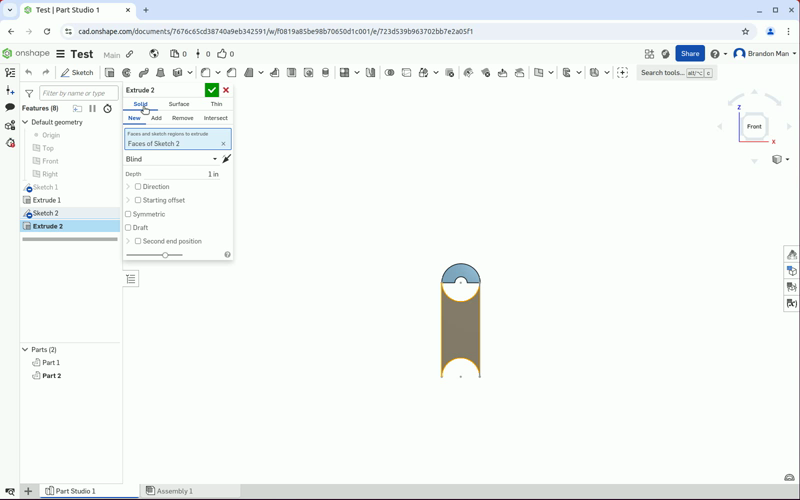
click(143, 106)
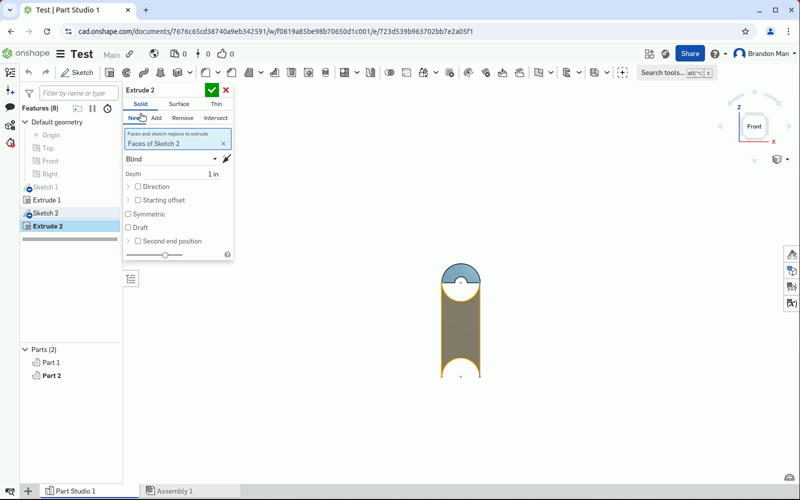
mouse_move(137, 120)
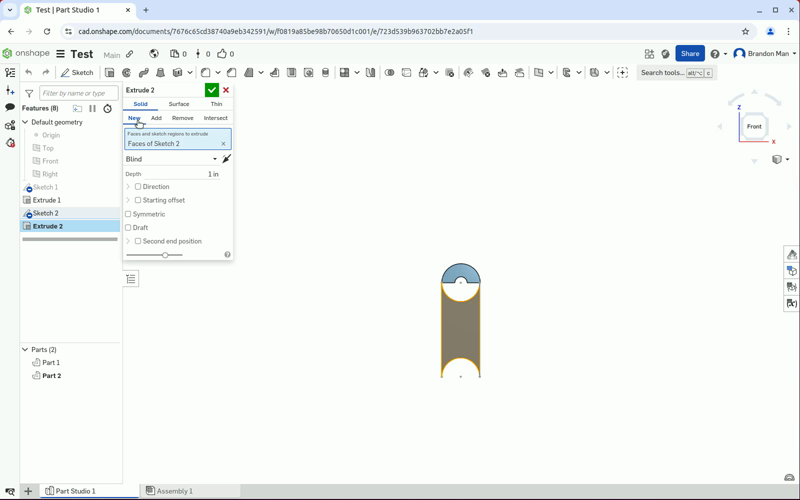
click(137, 120)
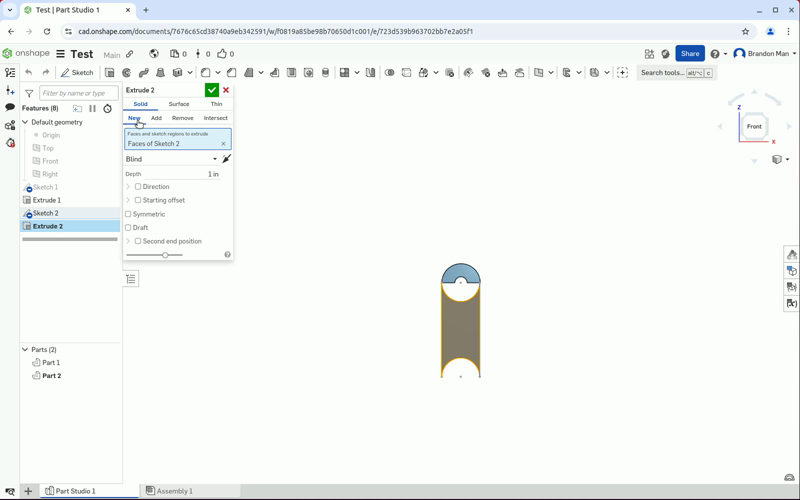
key(tab, 4)
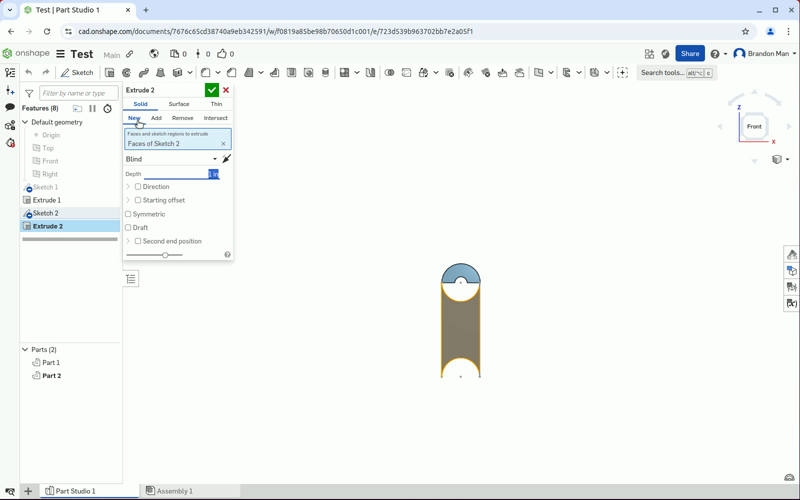
text(1.926)
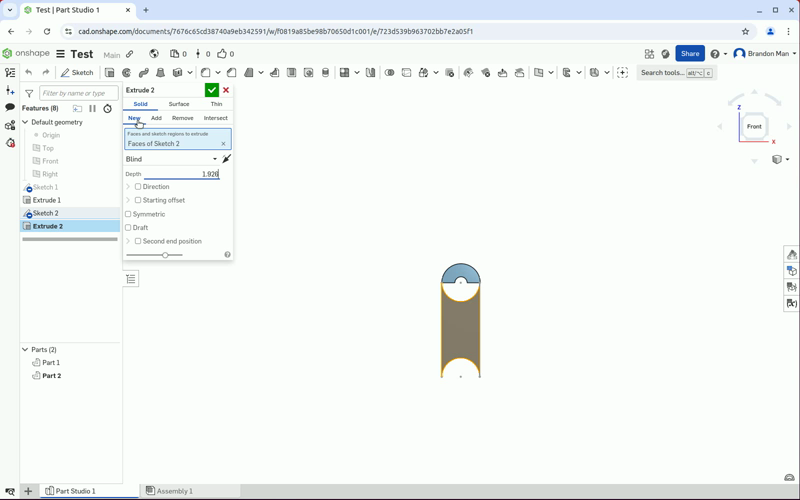
key(enter)
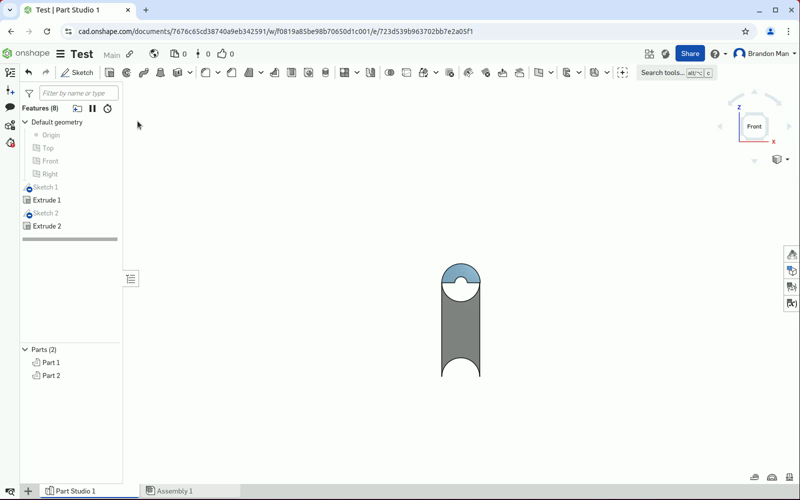
key(shift+h)
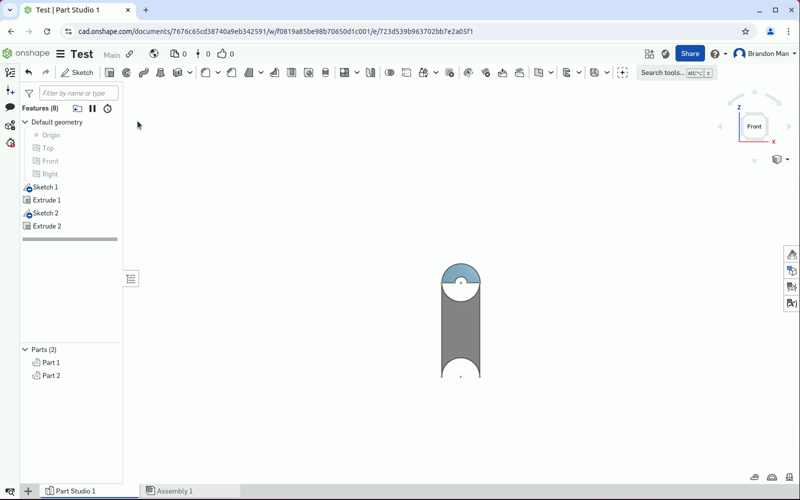
key(shift+h)
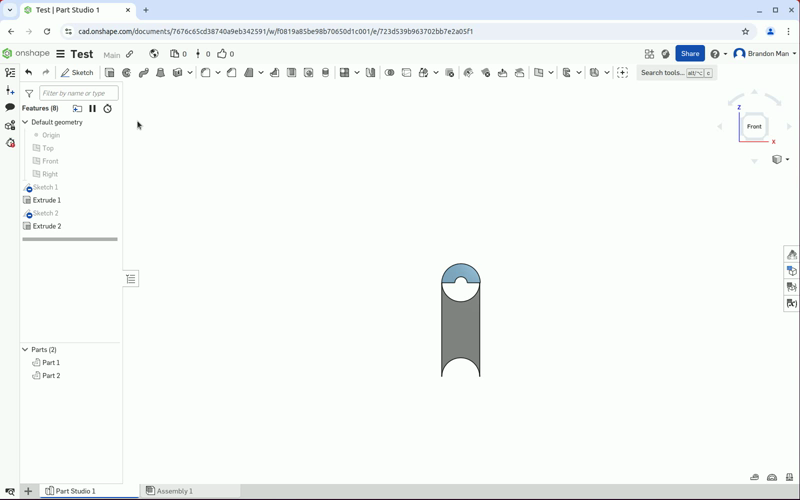
mouse_move(73, 189)
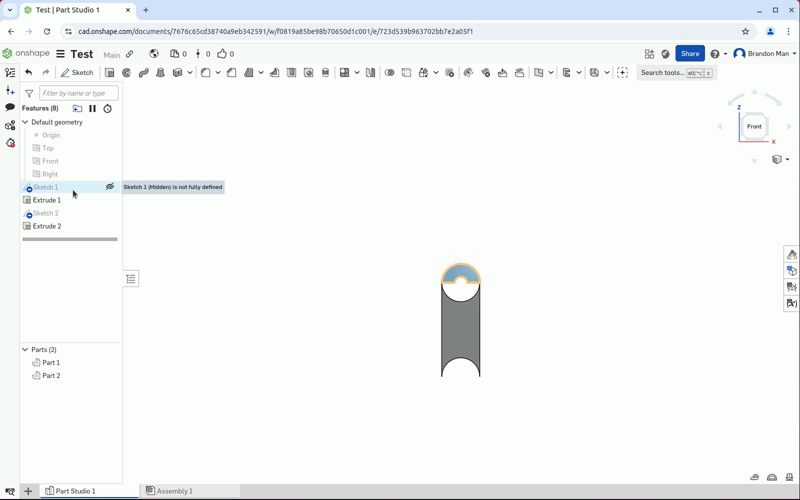
click(73, 189)
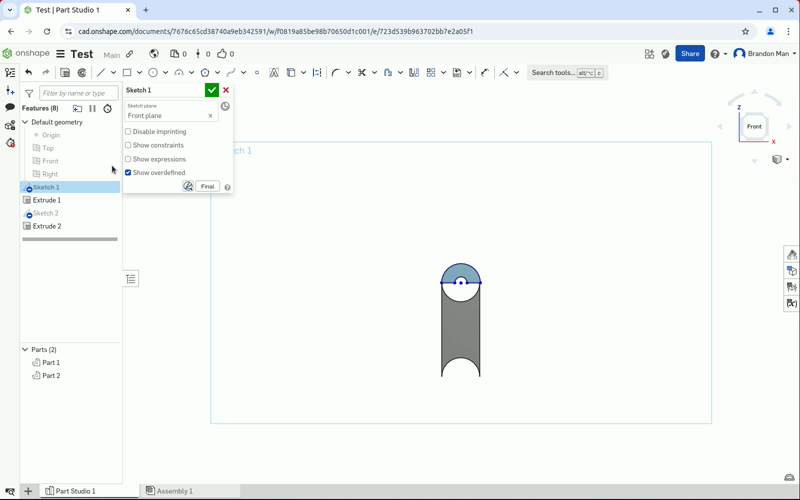
mouse_move(229, 92)
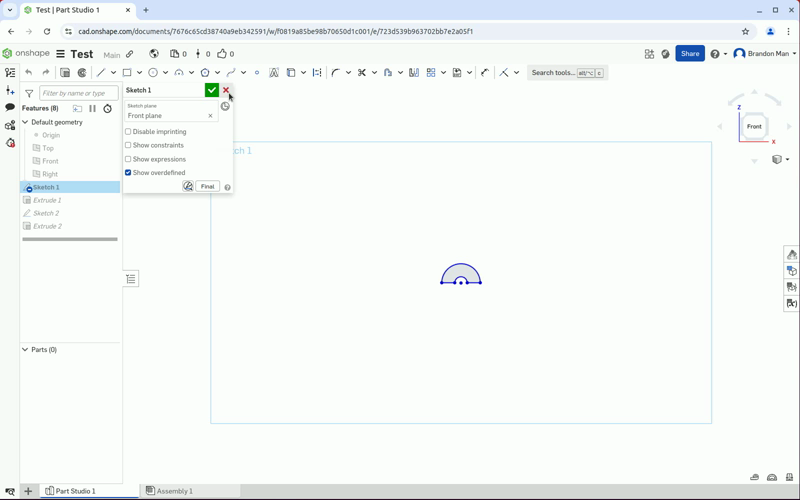
click(229, 92)
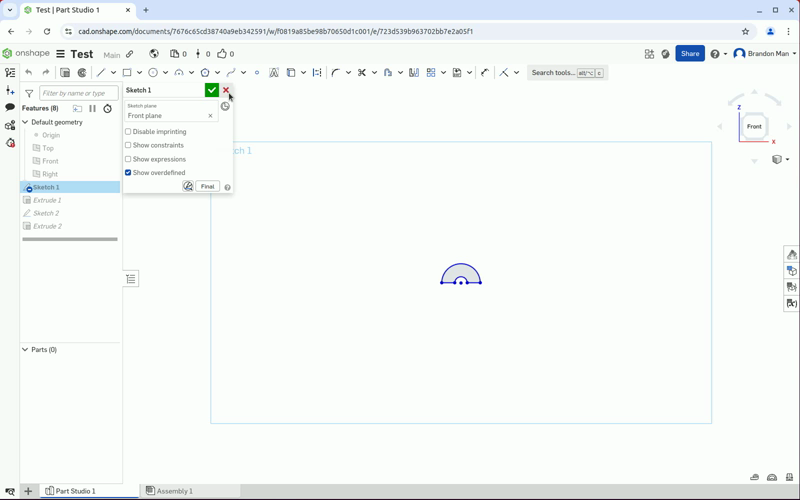
key(shift+s)
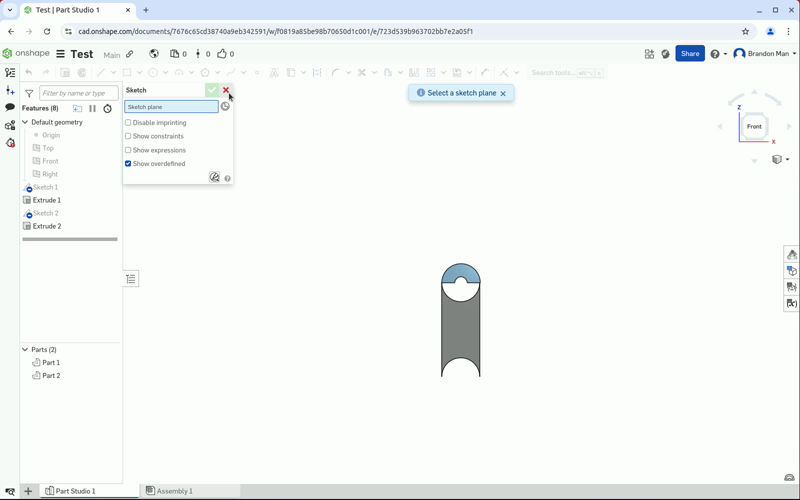
mouse_move(73, 163)
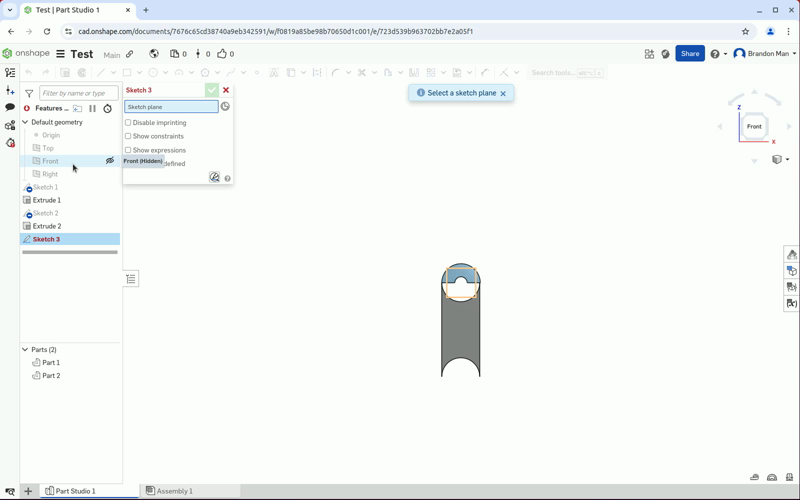
click(73, 163)
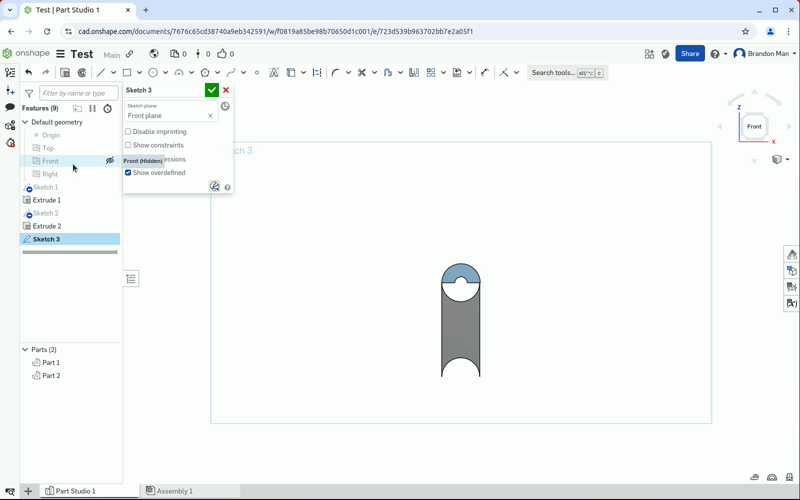
mouse_move(73, 352)
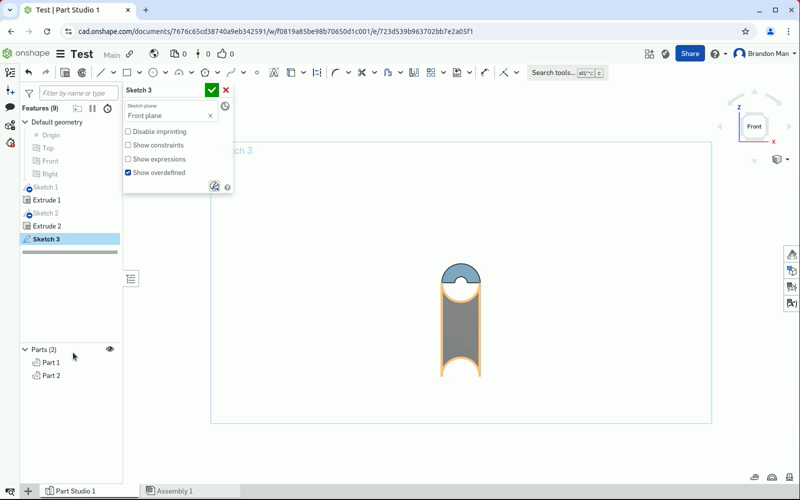
key(y)
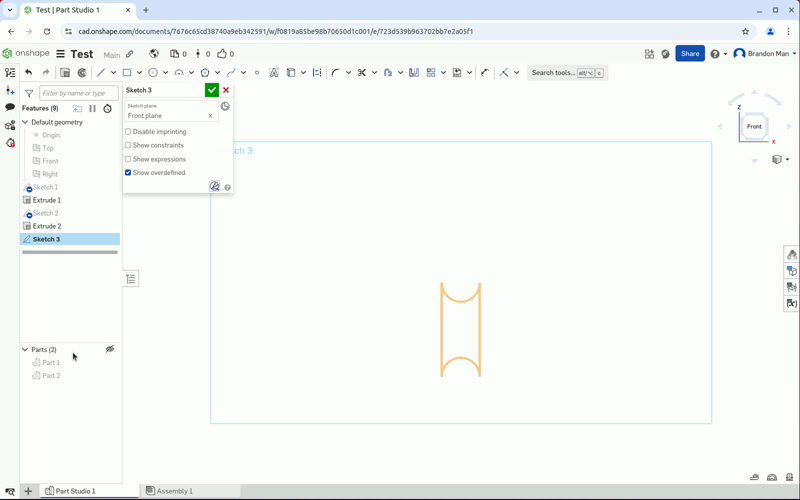
key(a)
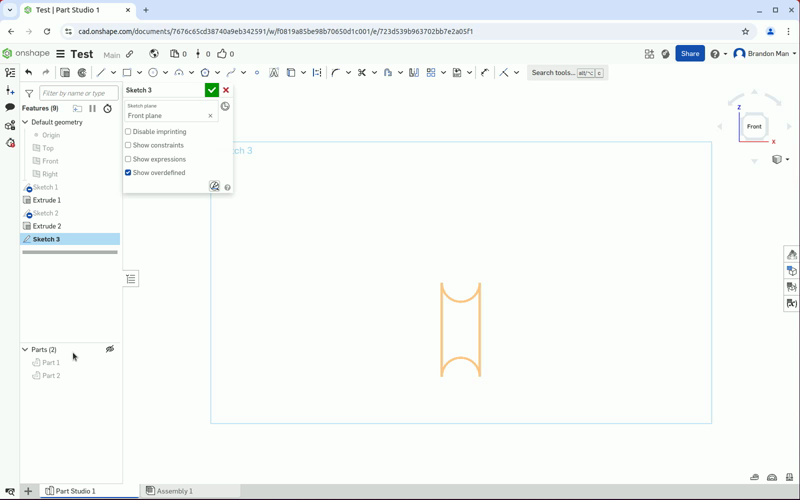
key_down(shift)
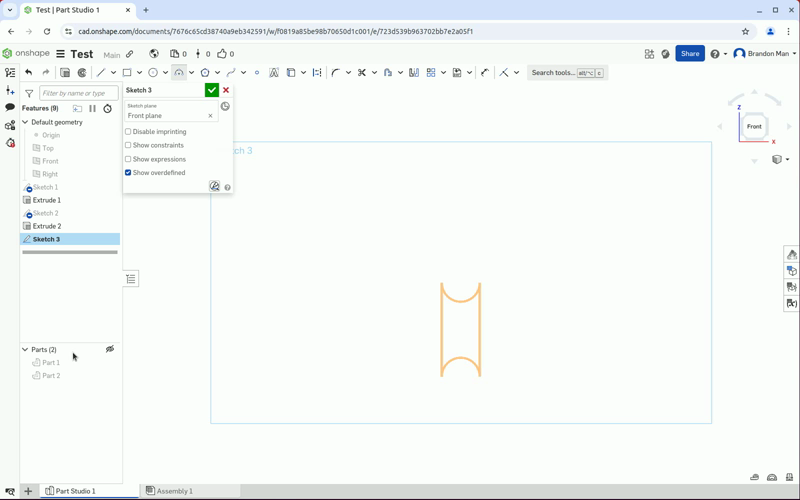
mouse_move(441, 376)
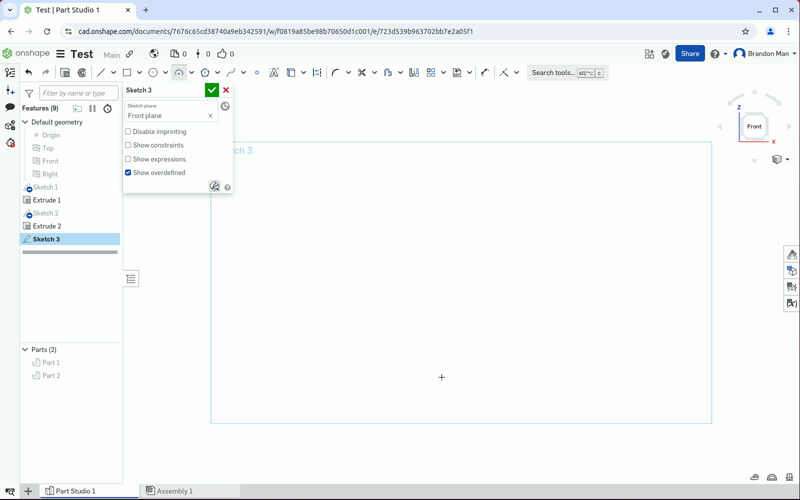
click(441, 376)
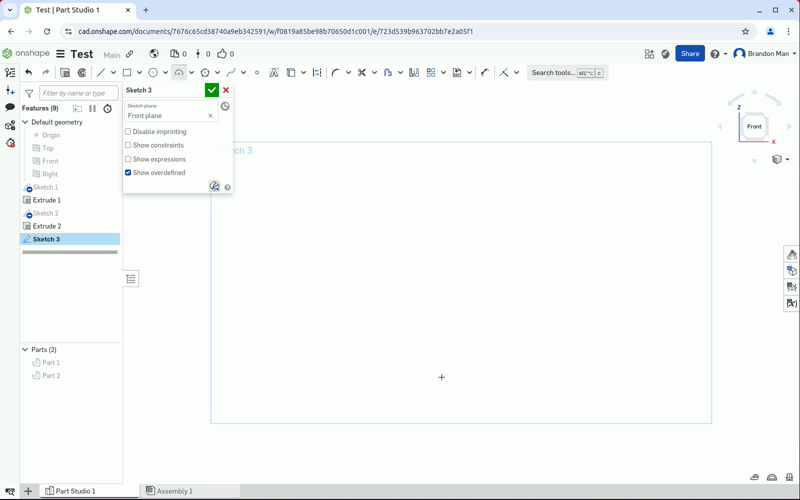
key_up(shift)
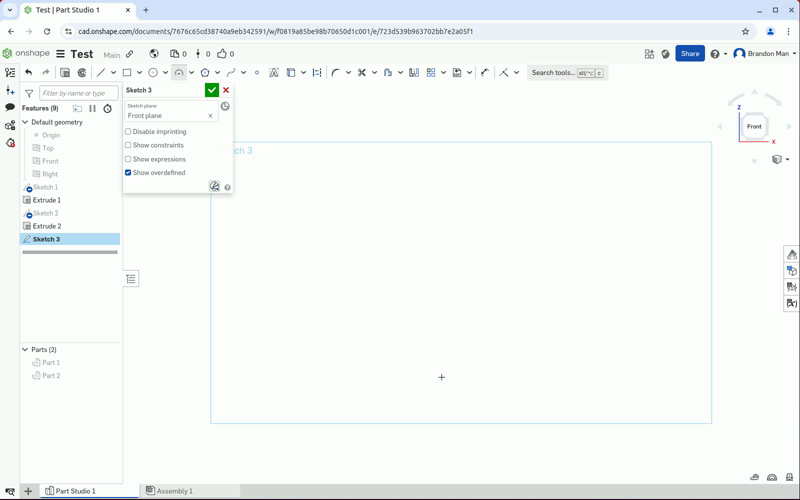
key_down(shift)
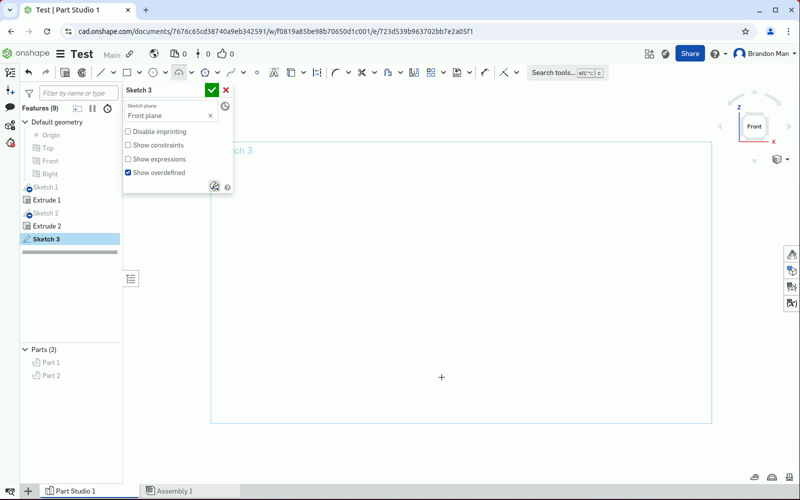
mouse_move(480, 376)
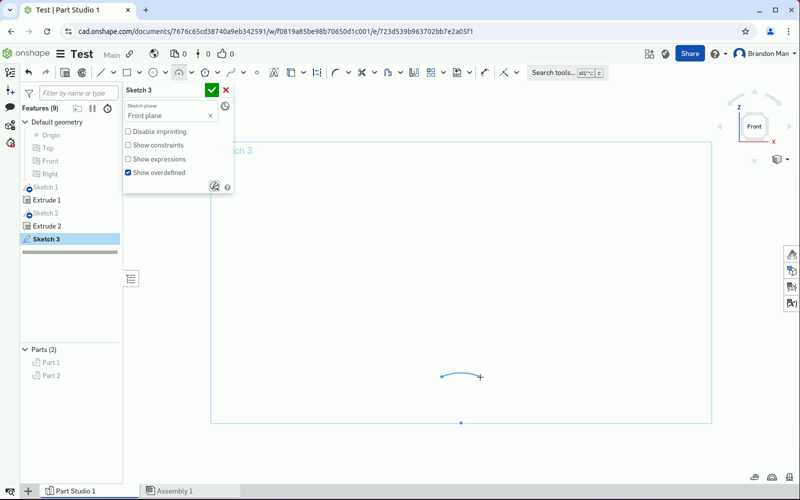
click(480, 376)
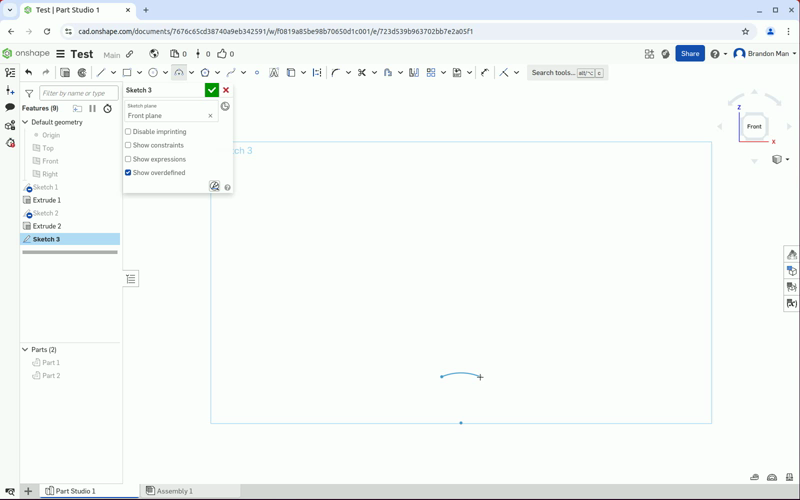
mouse_move(461, 395)
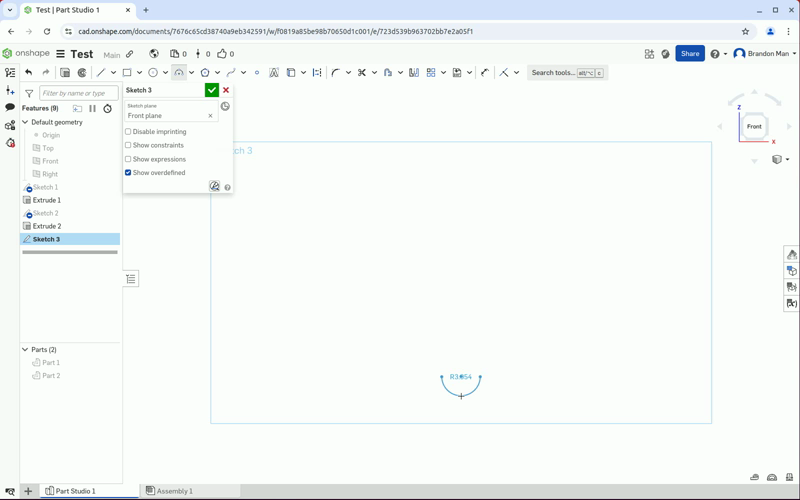
click(461, 395)
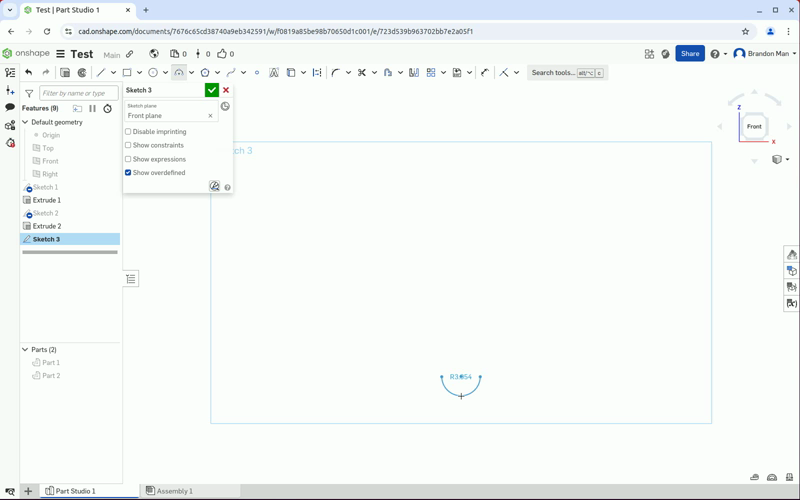
key_up(shift)
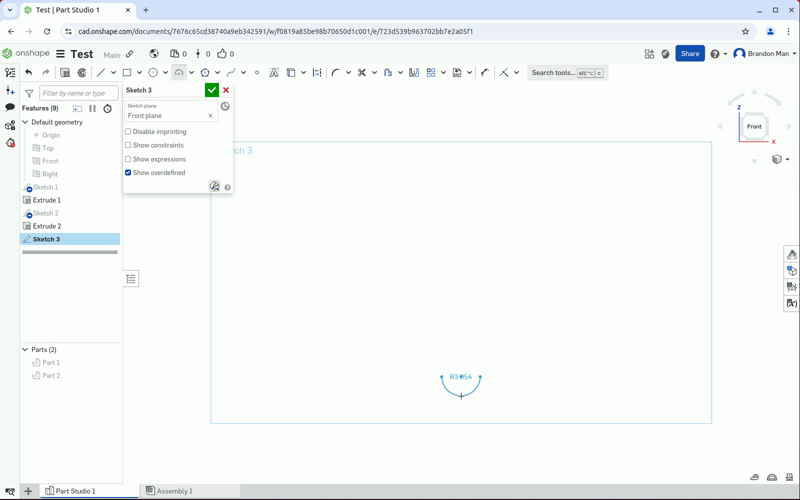
key(esc)
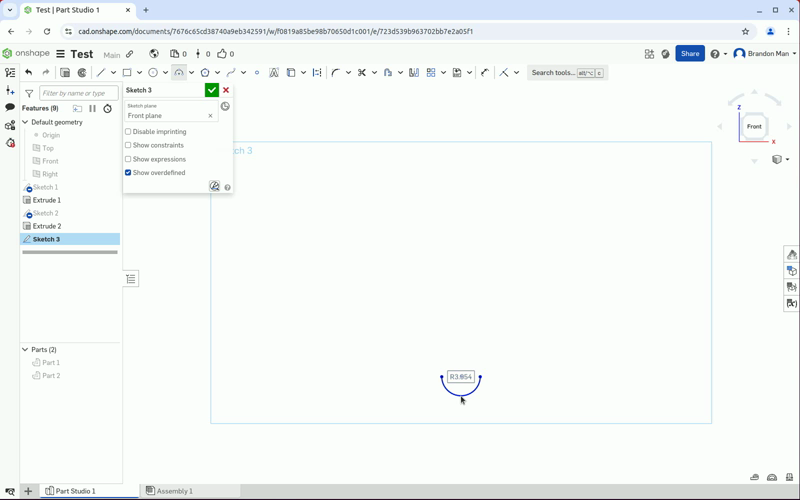
key(l)
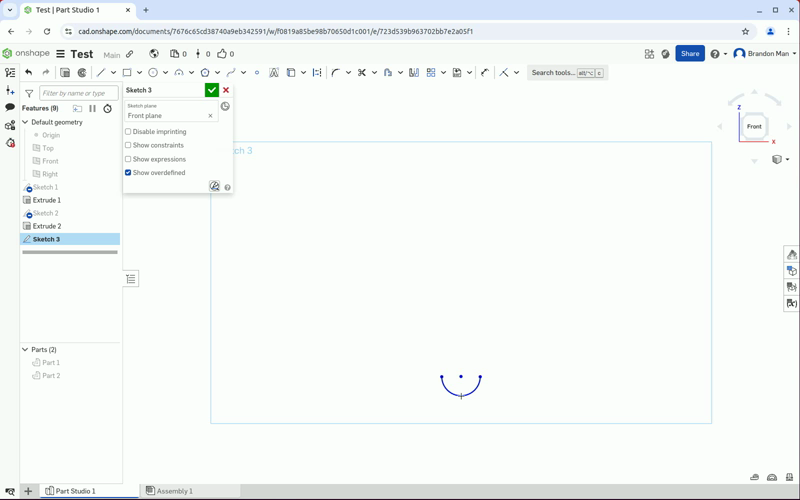
mouse_move(480, 376)
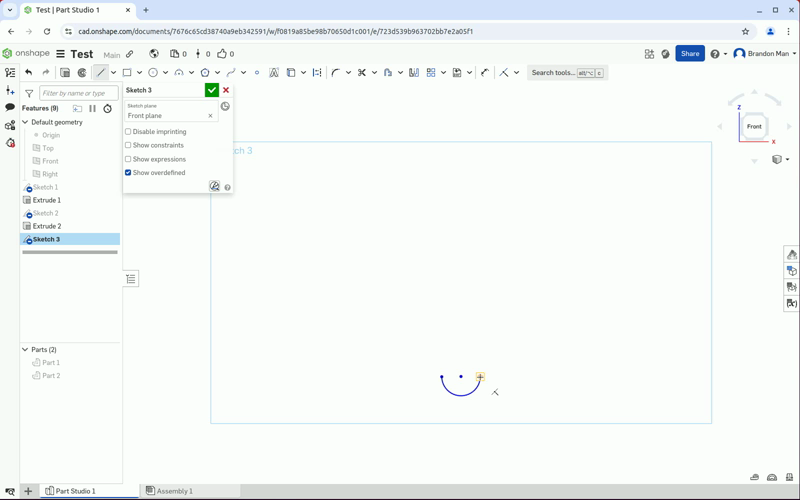
click(480, 376)
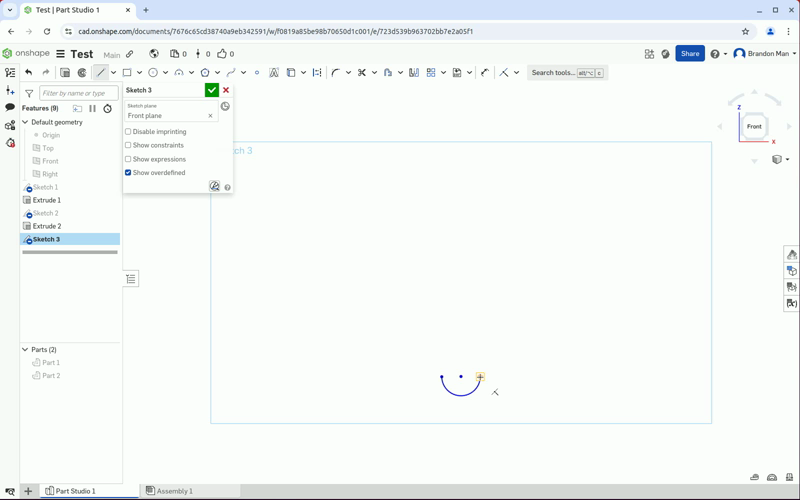
key_down(shift)
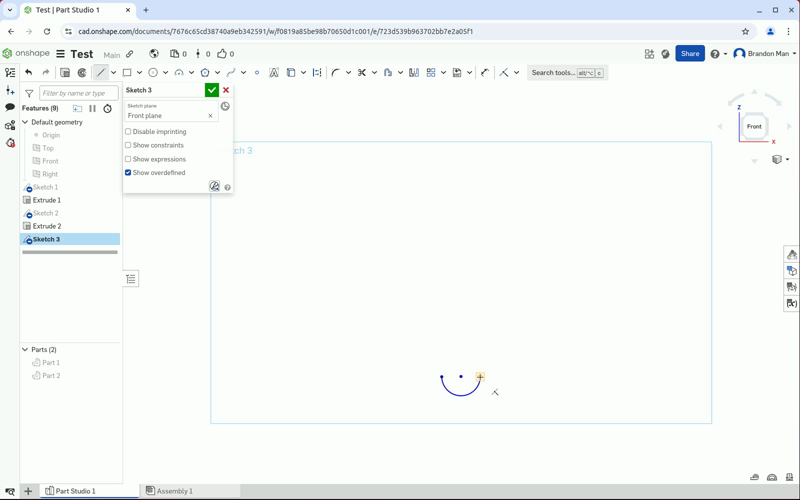
mouse_move(510, 376)
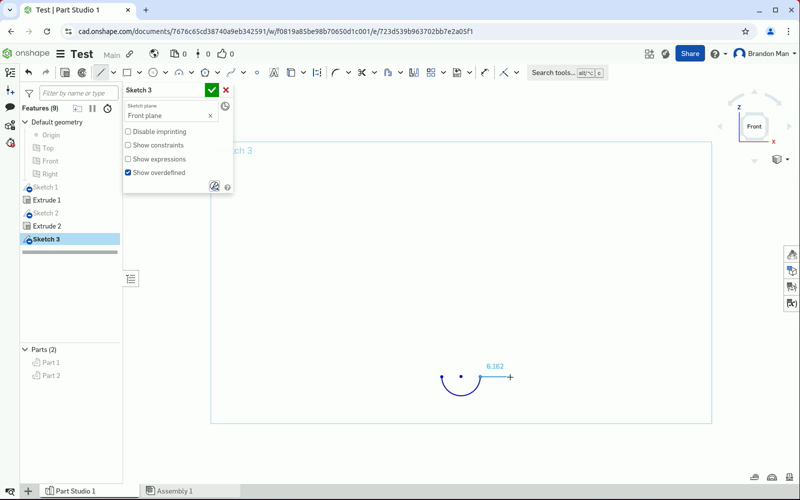
mouse_move(467, 376)
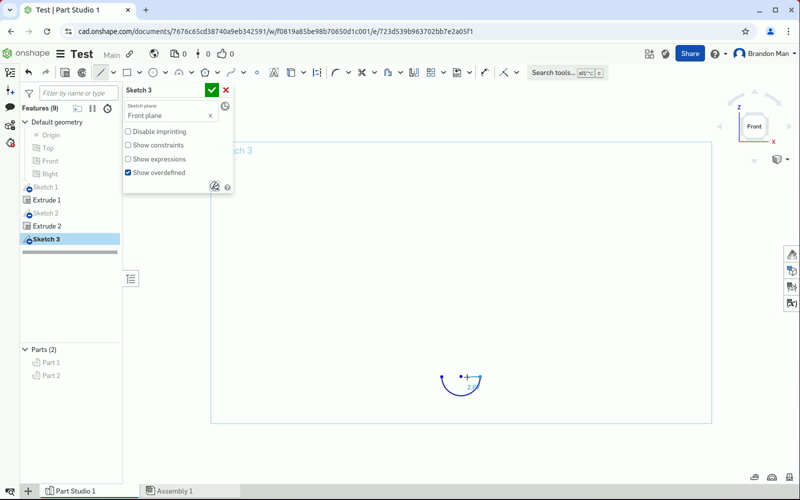
click(467, 376)
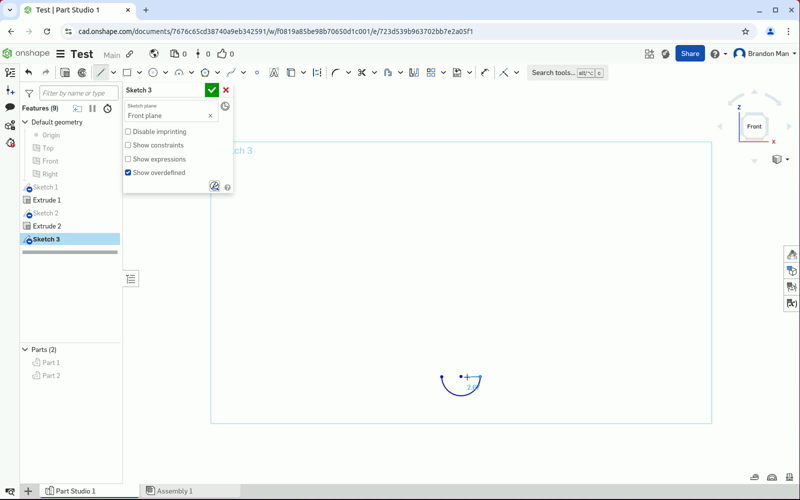
key_up(shift)
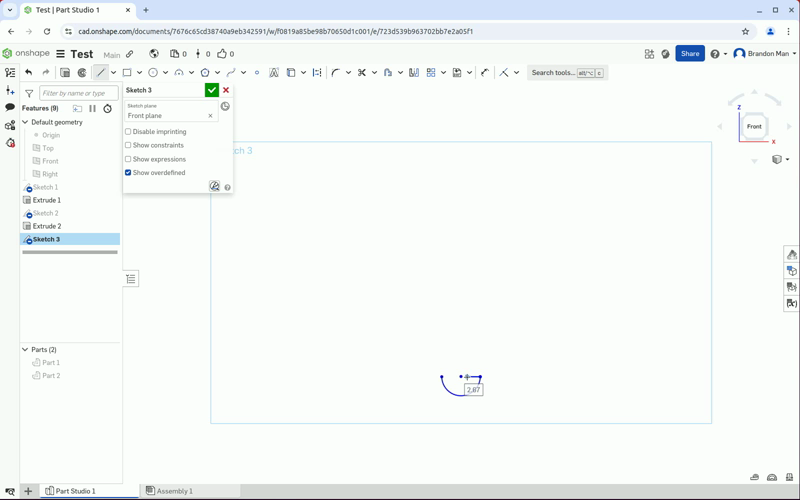
key(esc)
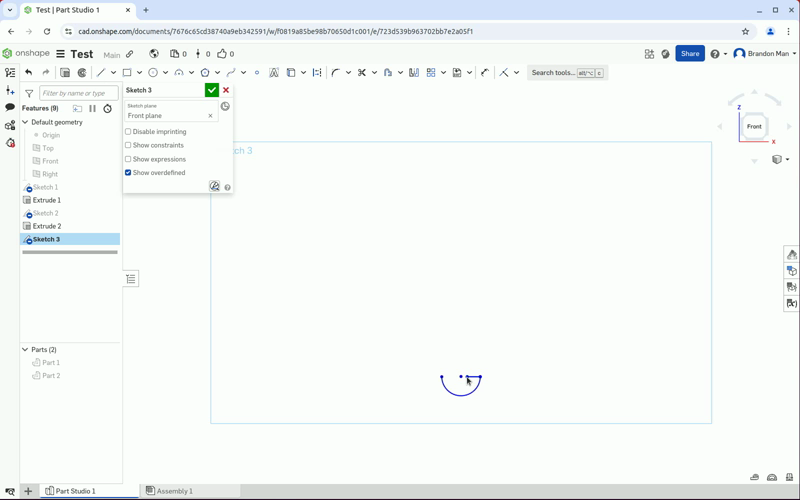
key(a)
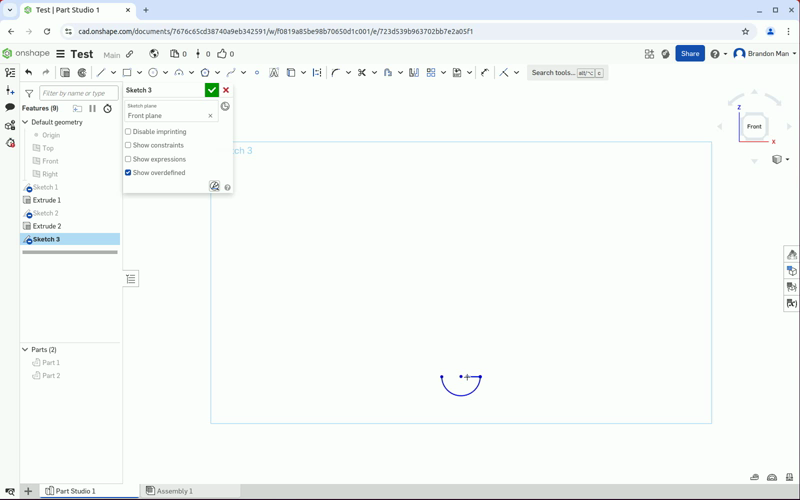
mouse_move(467, 376)
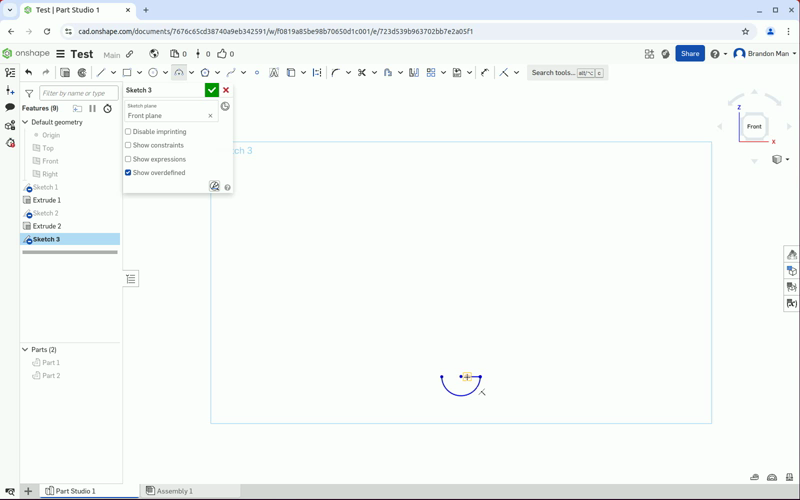
click(467, 376)
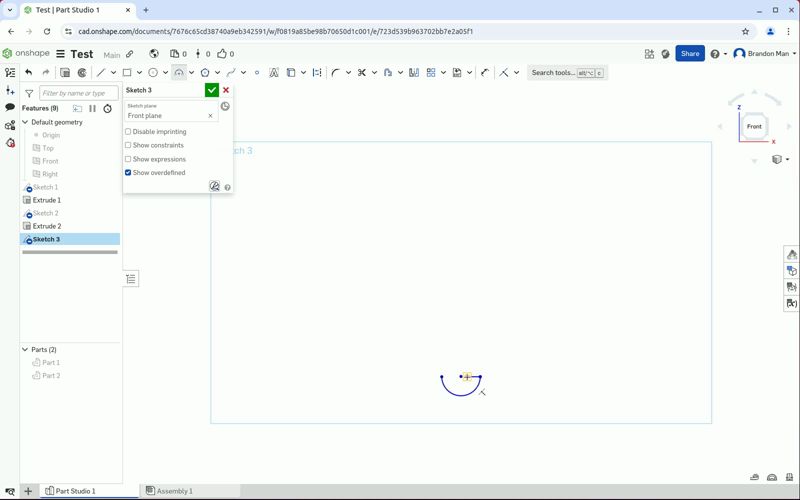
key_down(shift)
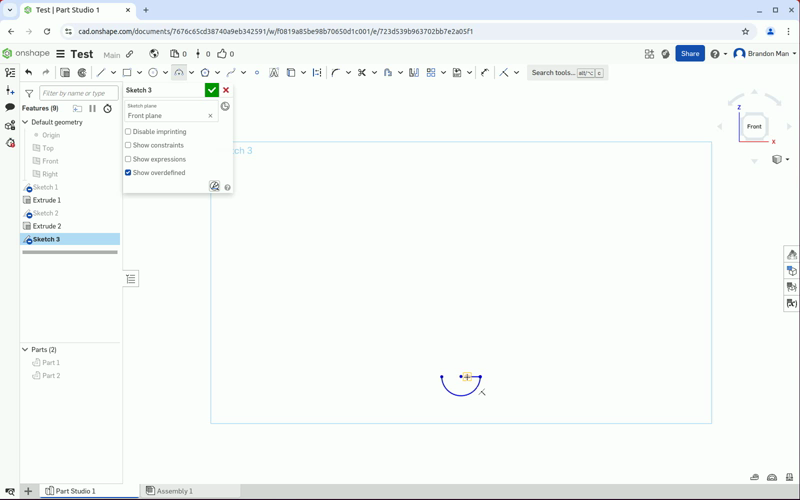
mouse_move(454, 376)
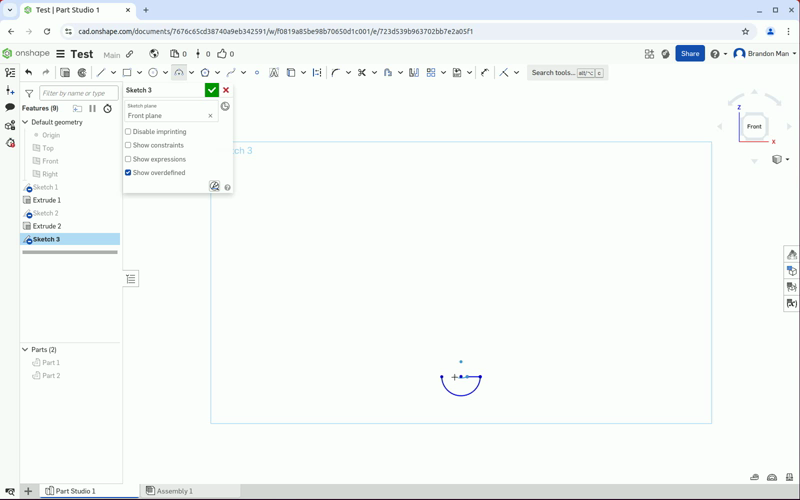
click(454, 376)
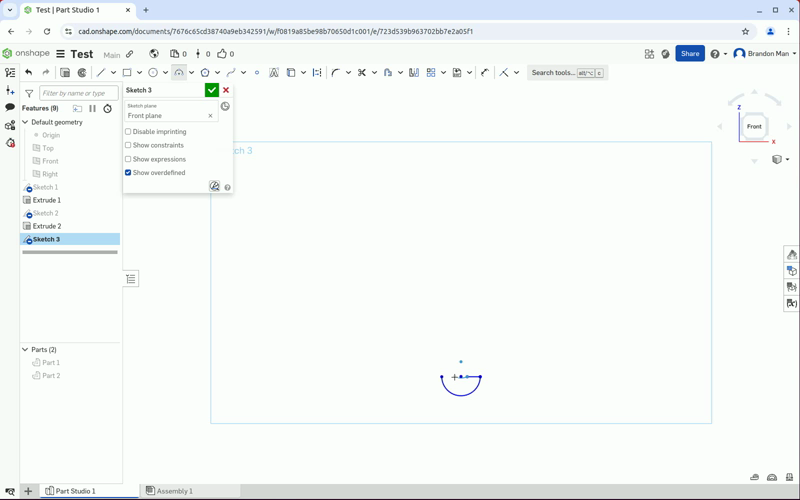
mouse_move(461, 382)
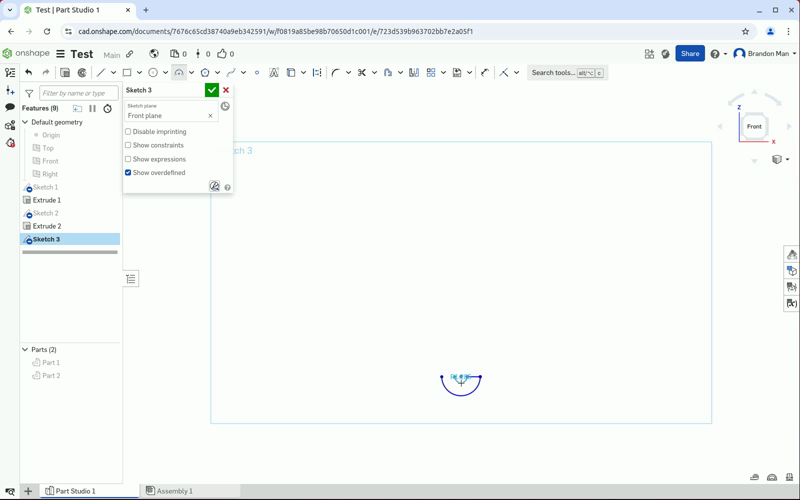
click(461, 382)
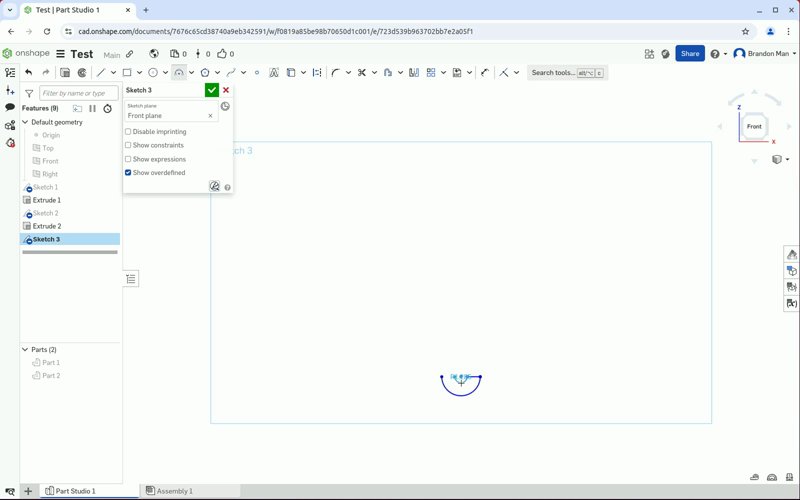
key_up(shift)
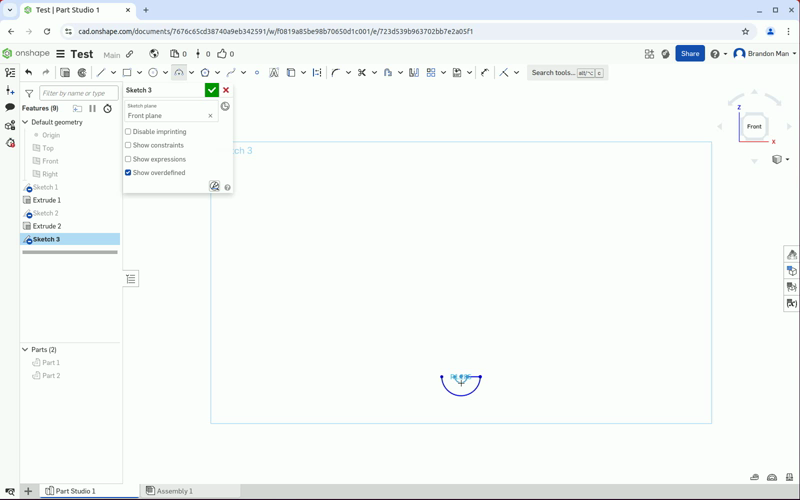
key(esc)
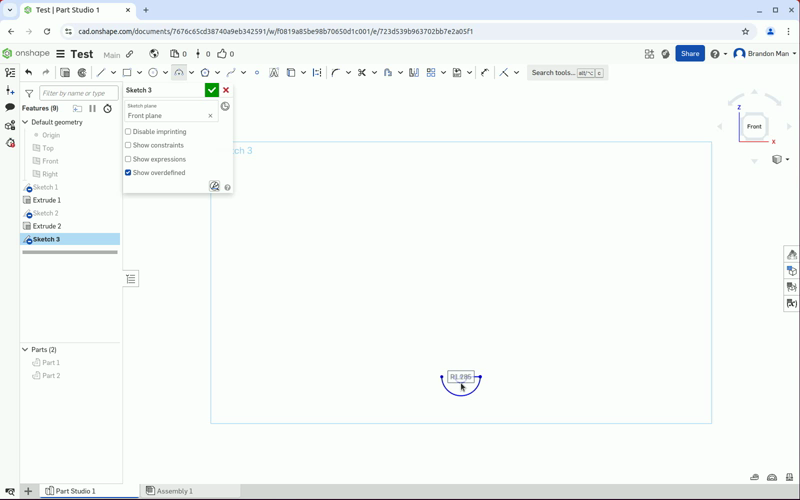
key(l)
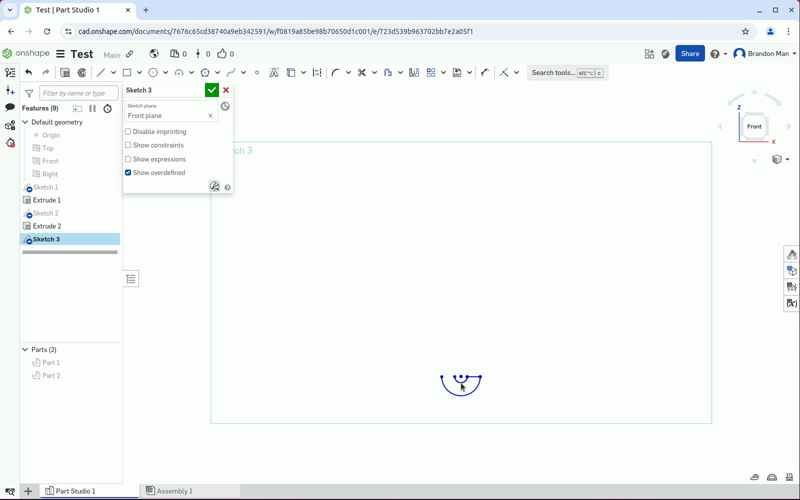
mouse_move(454, 376)
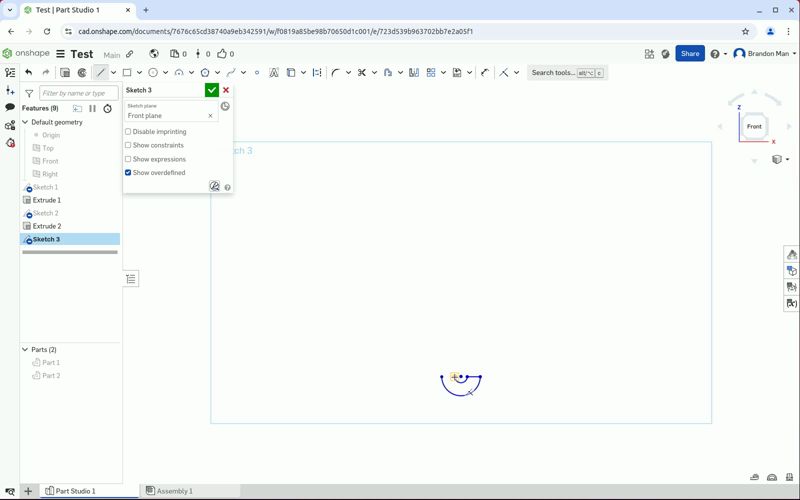
click(454, 376)
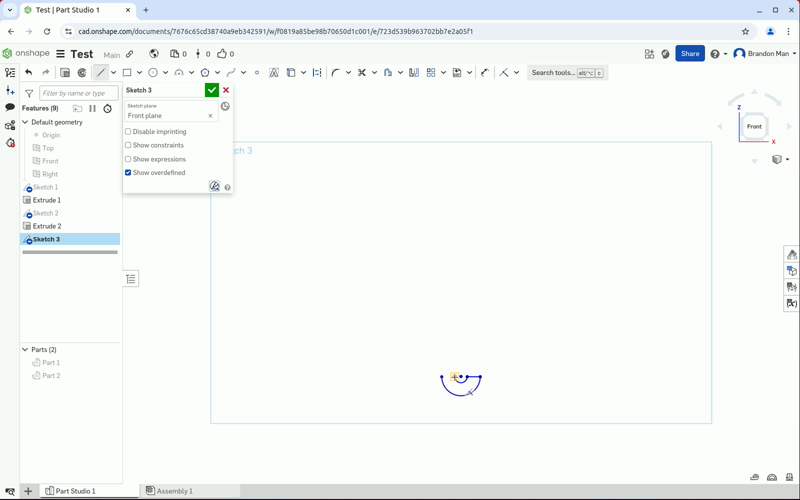
mouse_move(484, 376)
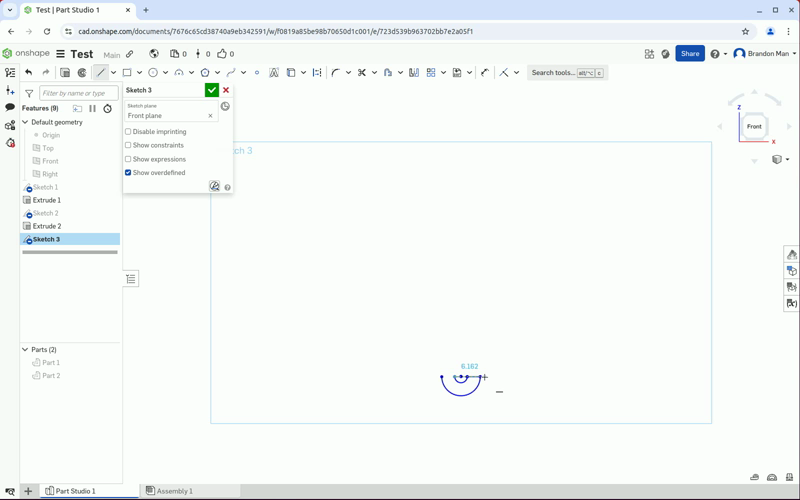
key_down(shift)
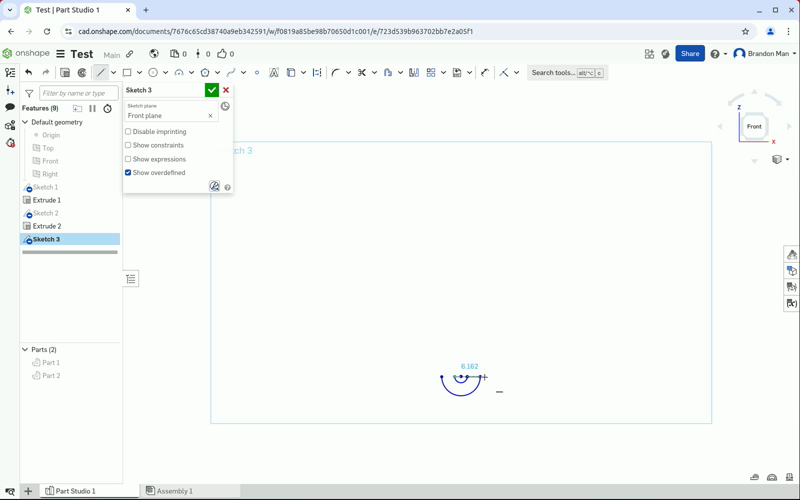
mouse_move(441, 376)
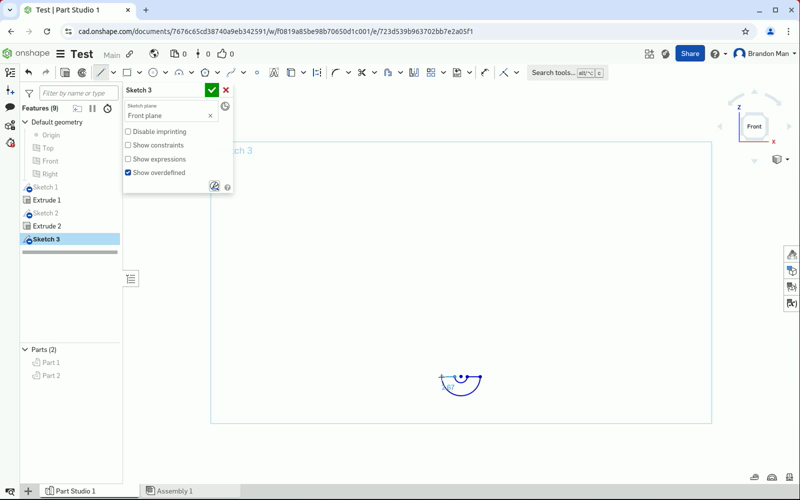
key_up(shift)
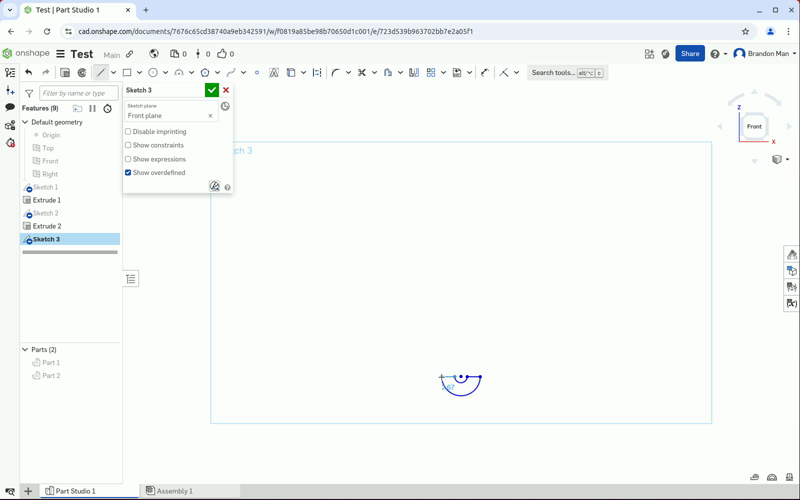
click(441, 376)
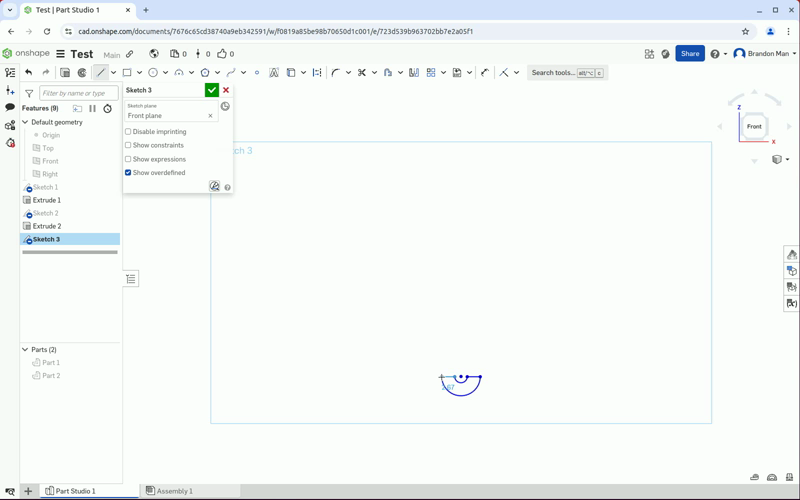
key(esc)
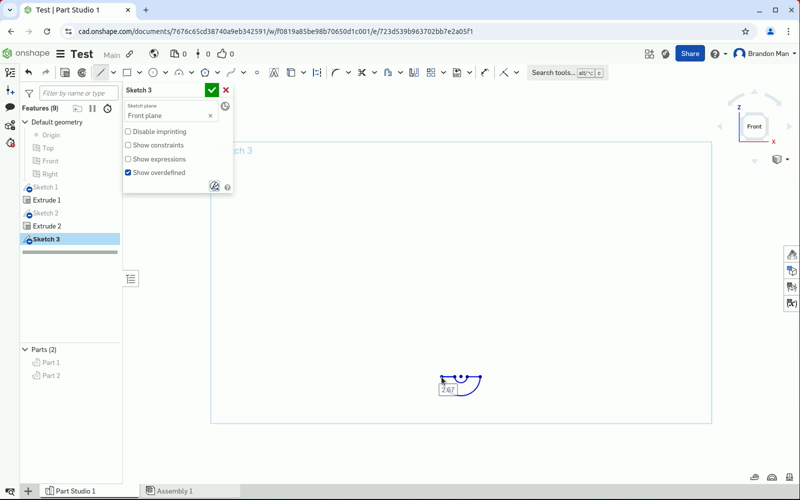
mouse_move(456, 381)
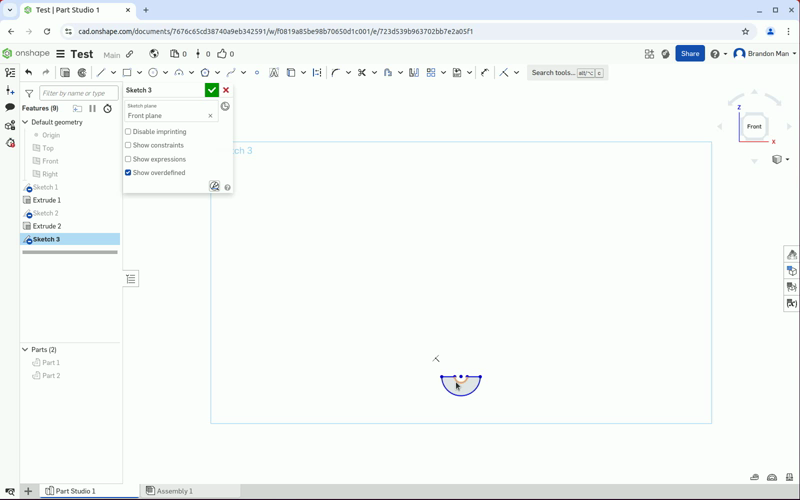
scroll(6)
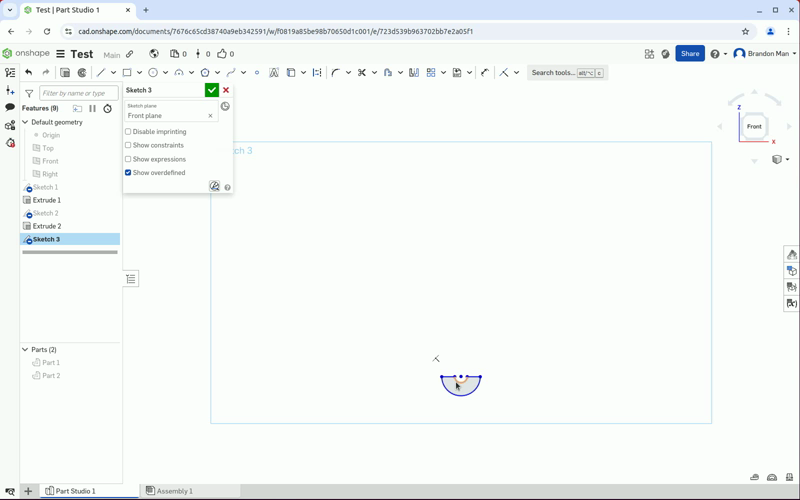
scroll(6)
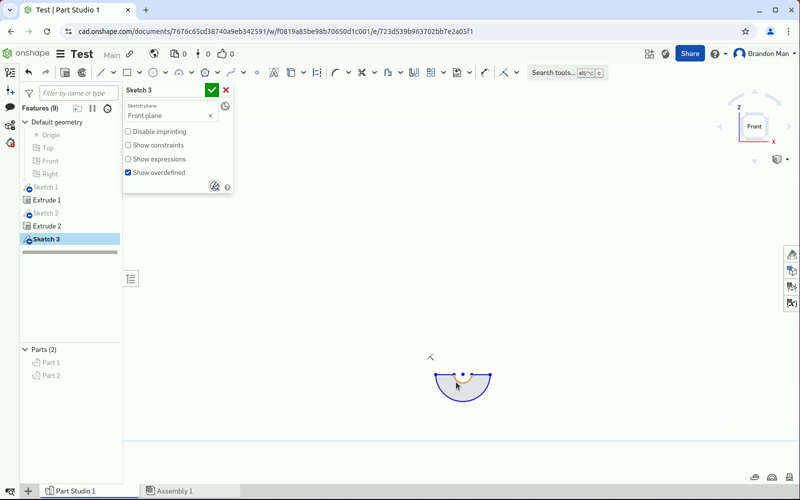
scroll(6)
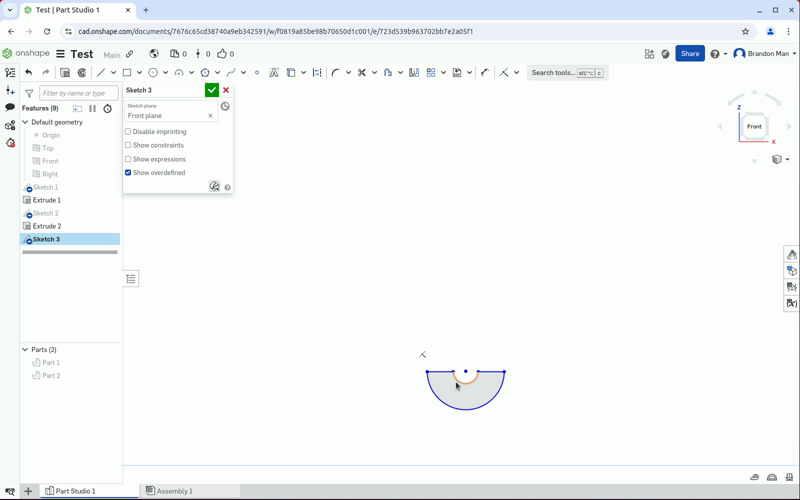
scroll(6)
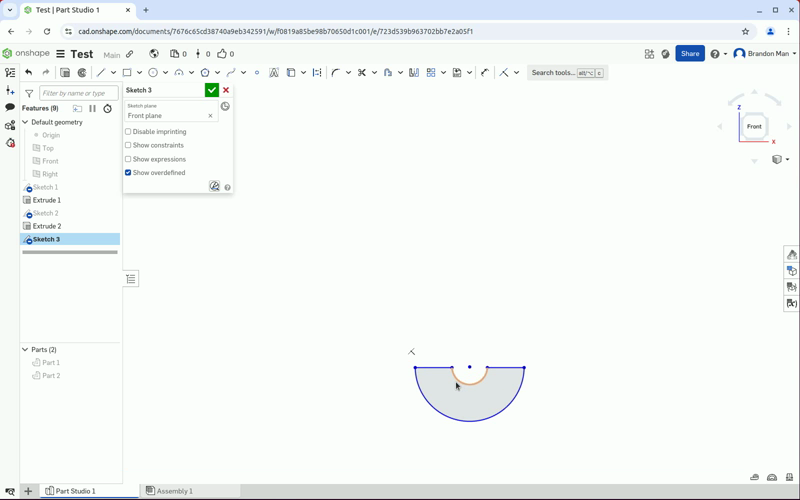
scroll(6)
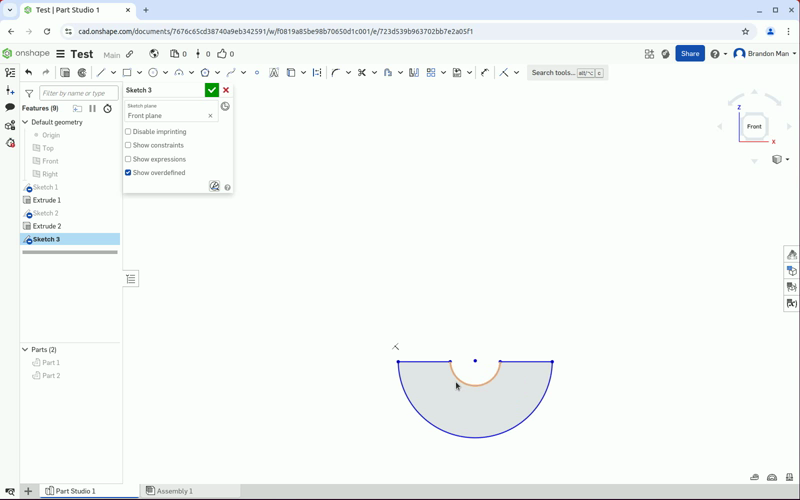
scroll(6)
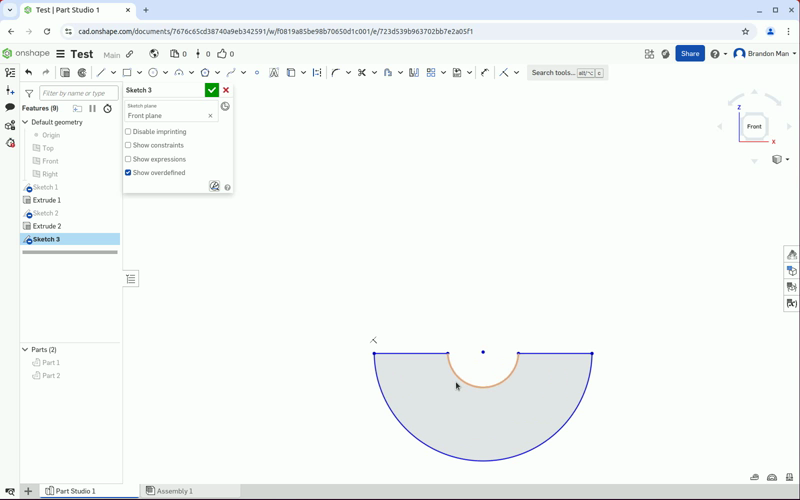
scroll(6)
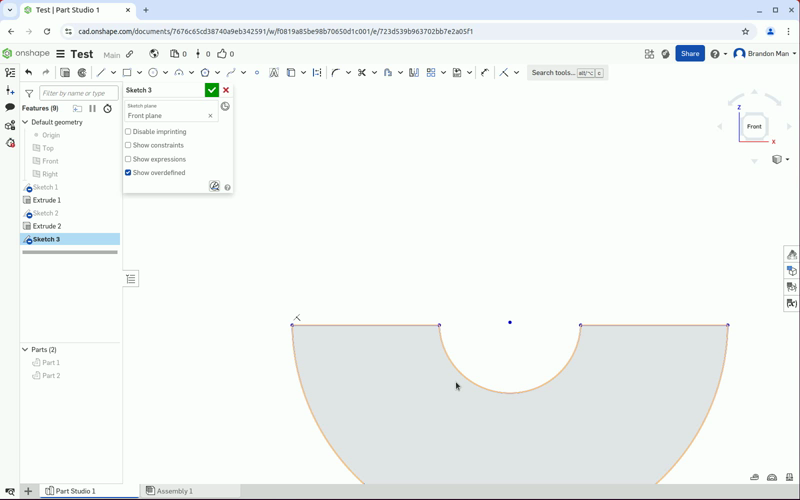
click(456, 381)
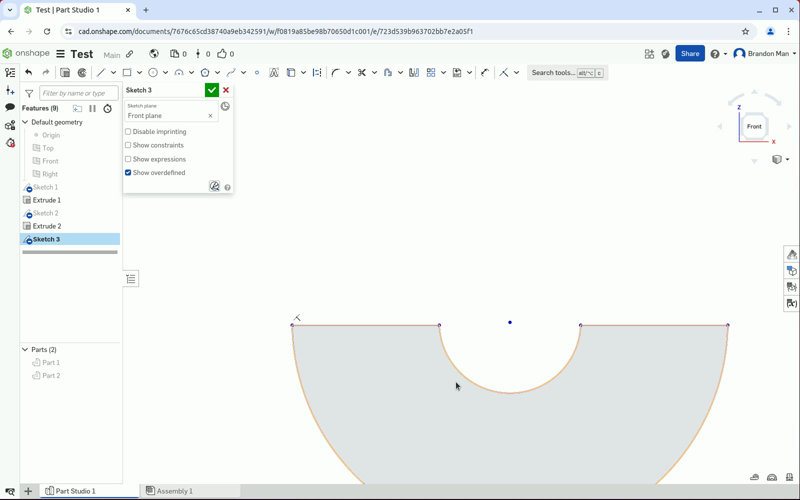
scroll(-6)
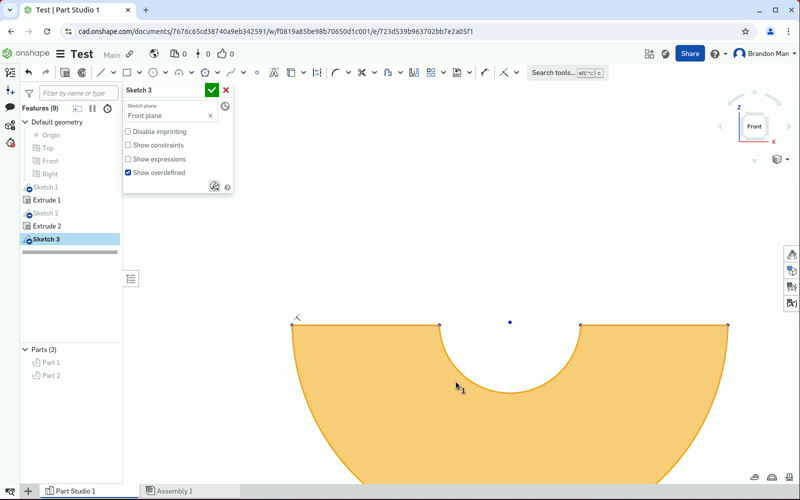
scroll(-6)
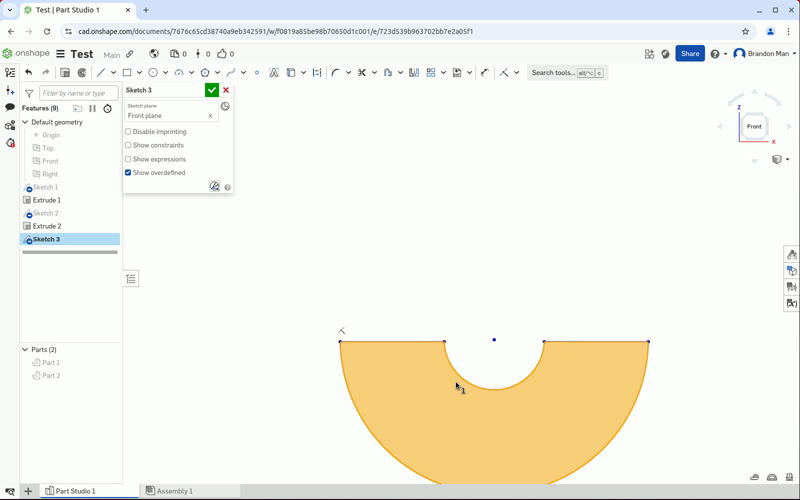
scroll(-6)
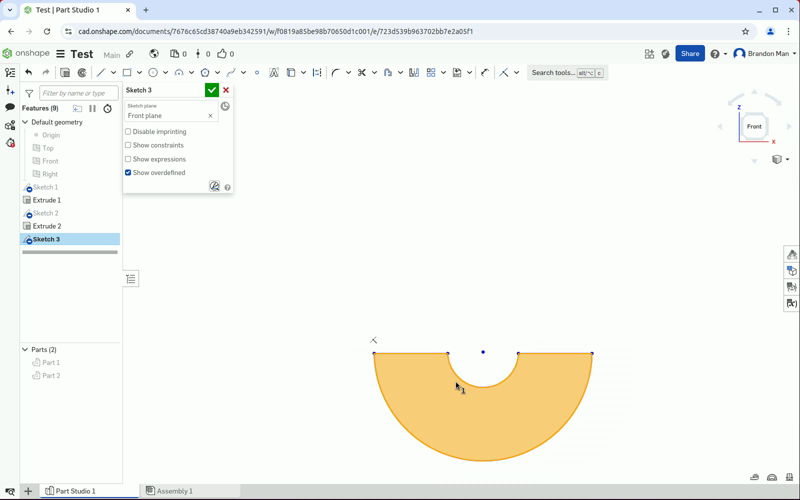
scroll(-6)
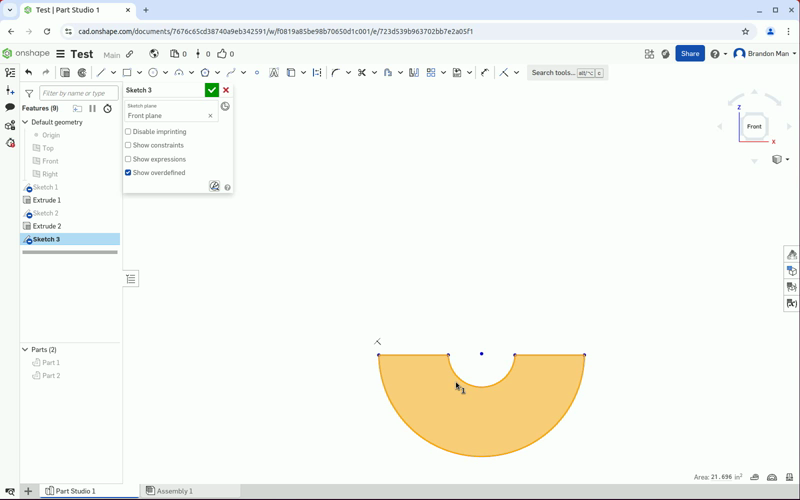
scroll(-6)
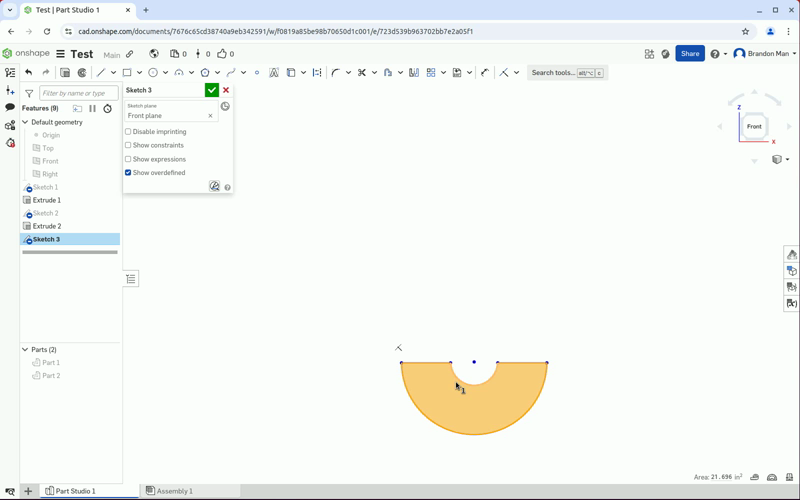
scroll(-6)
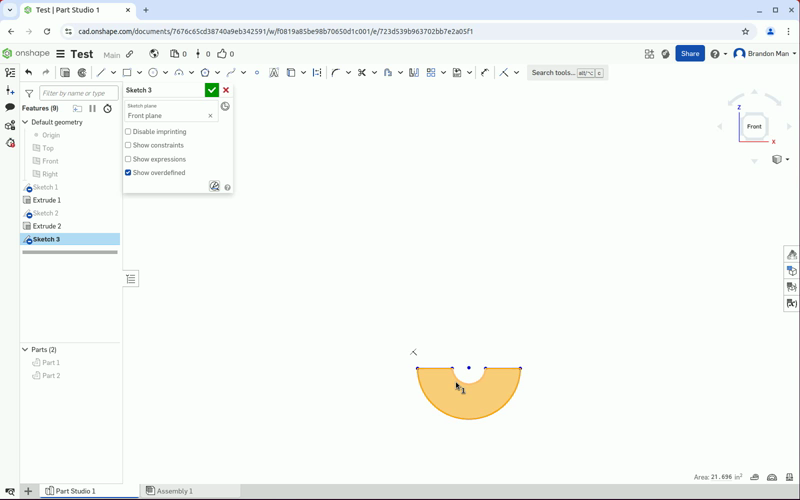
scroll(-6)
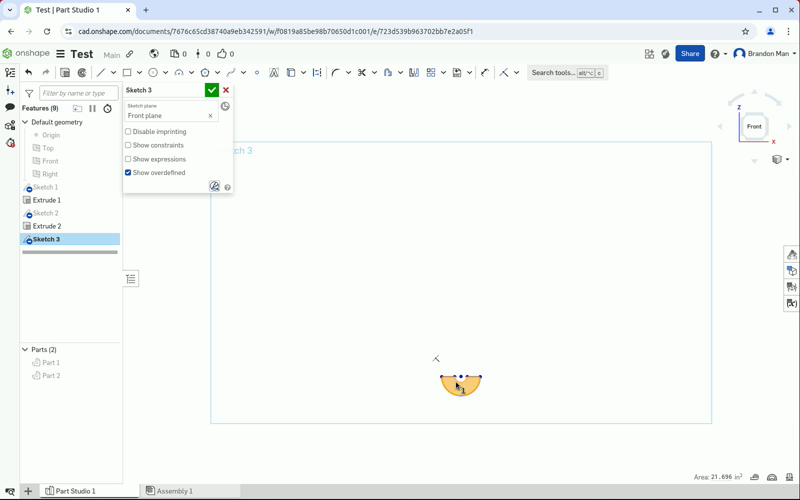
mouse_move(73, 352)
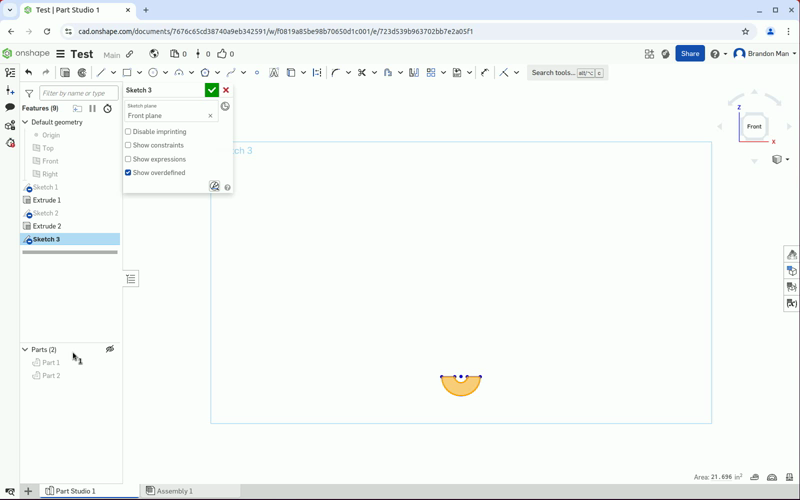
key(shift+y)
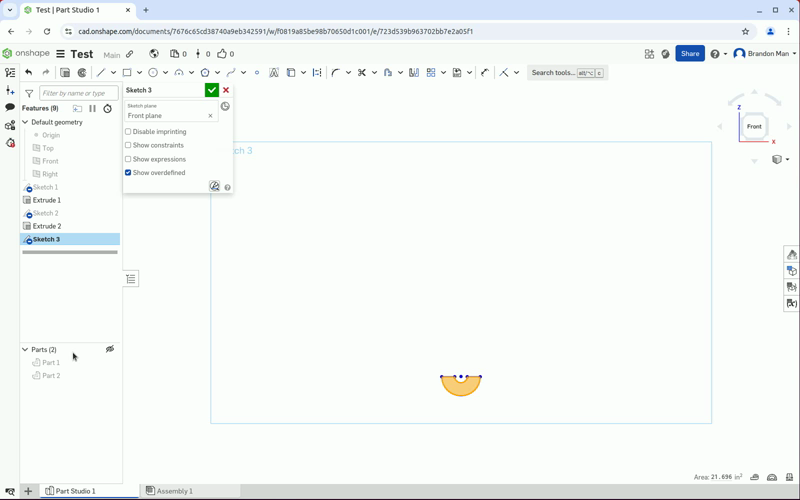
key(shift+e)
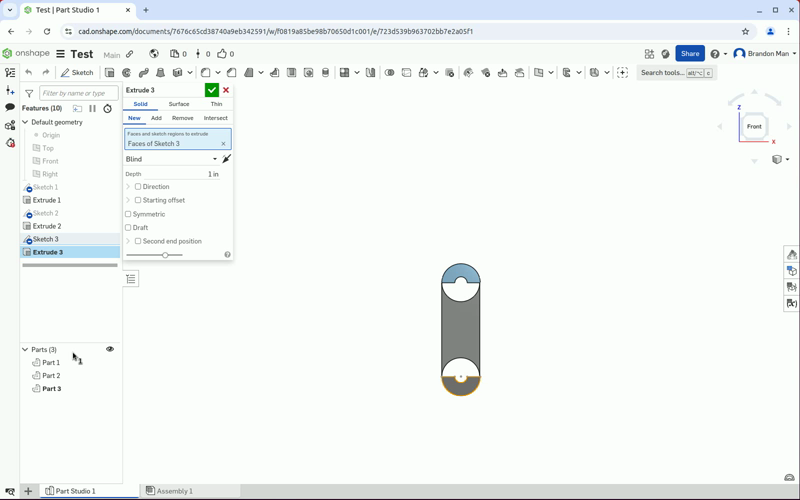
mouse_move(143, 106)
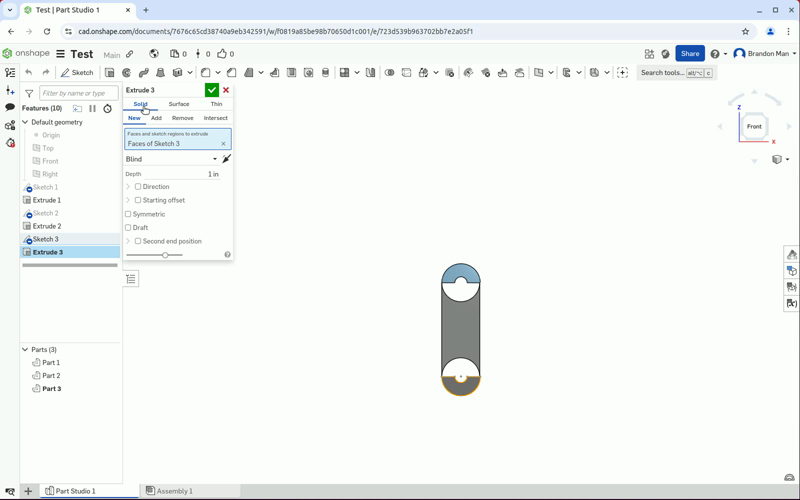
click(143, 106)
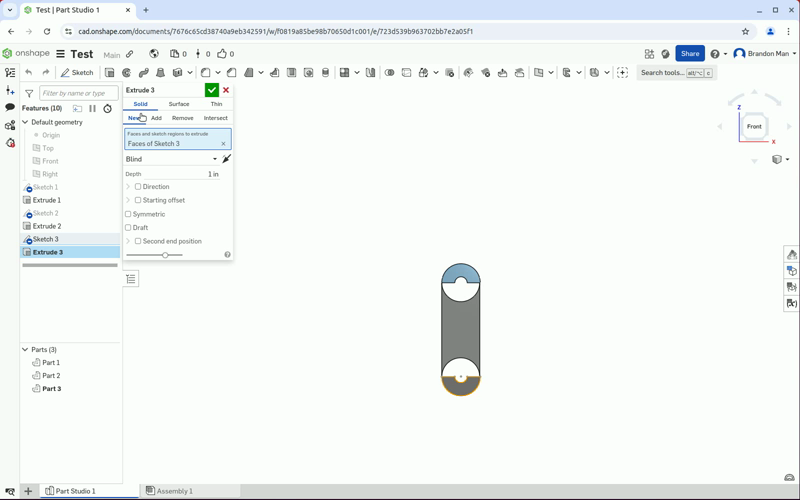
mouse_move(137, 120)
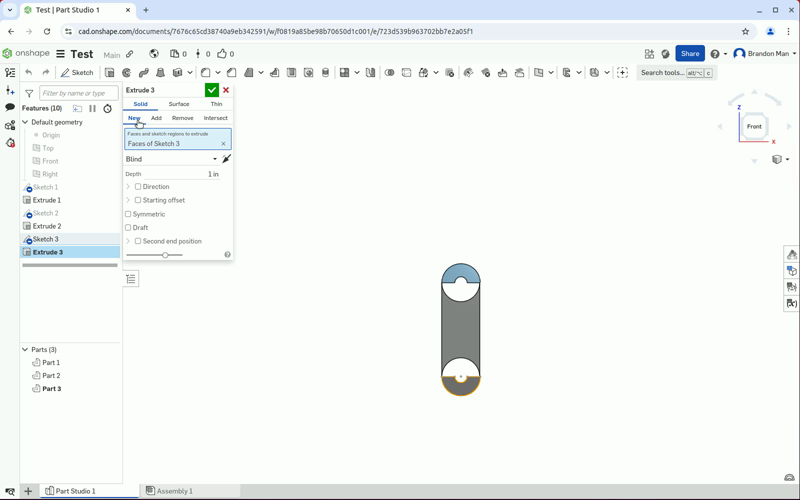
click(137, 120)
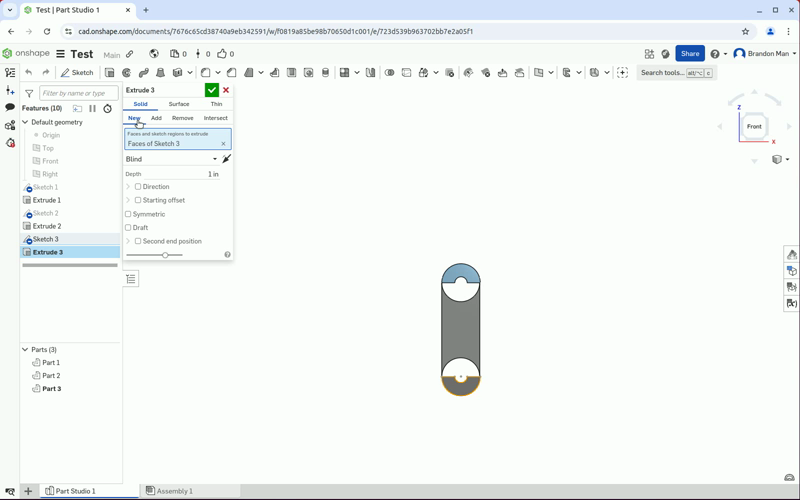
key(tab, 4)
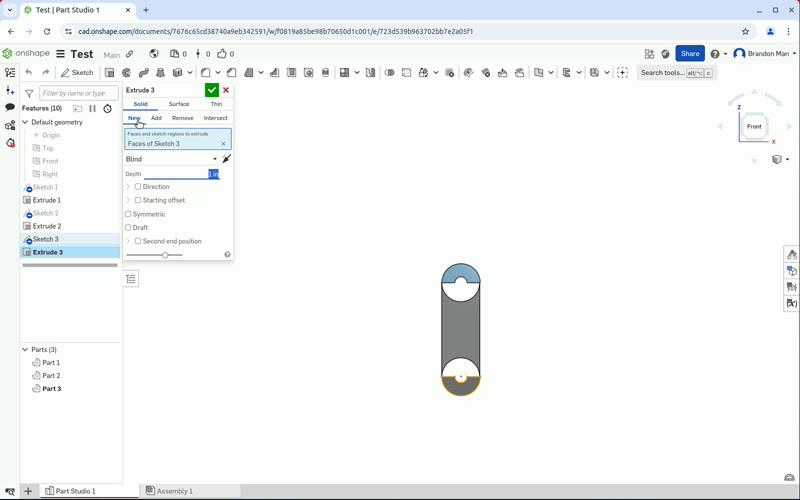
text(1.926)
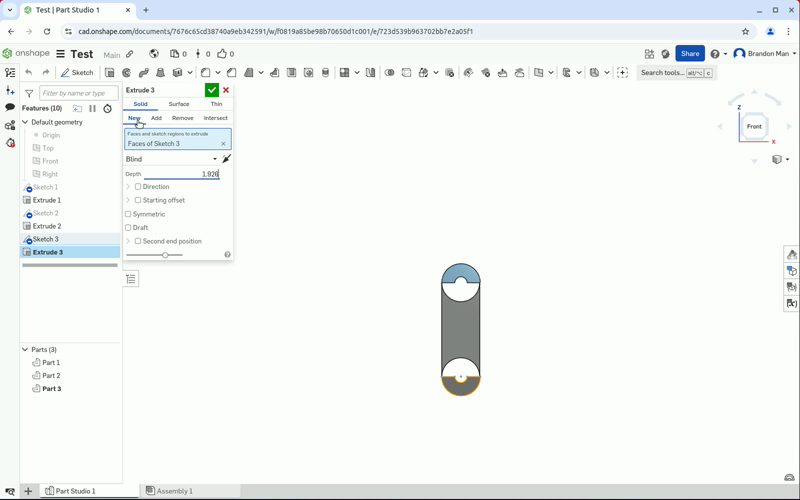
key(enter)
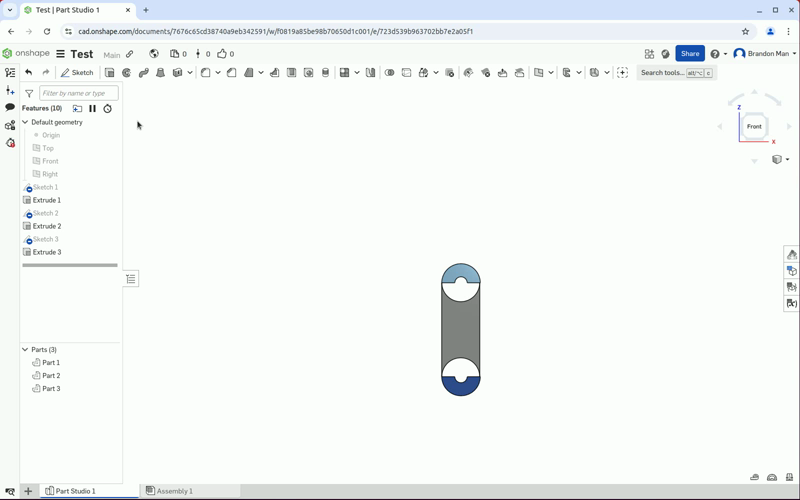
key(shift+h)
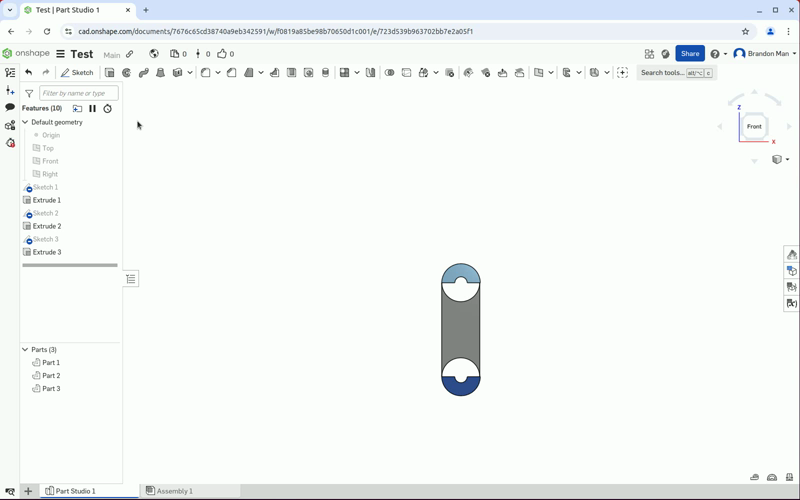
key(shift+h)
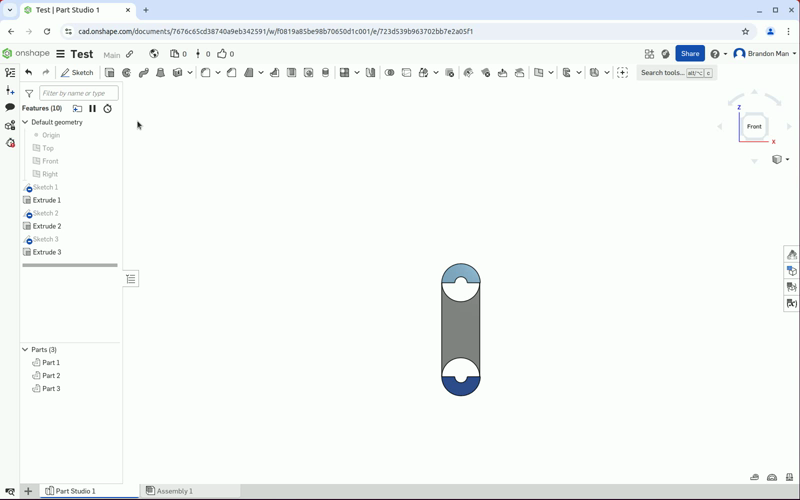
mouse_move(73, 189)
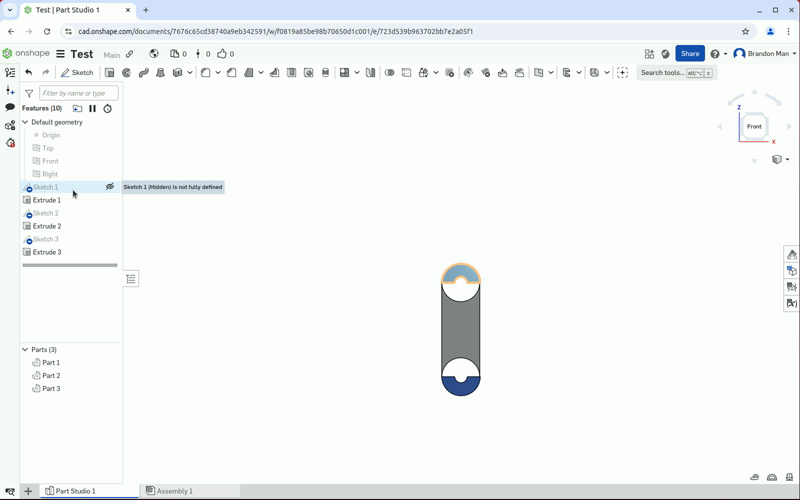
click(73, 189)
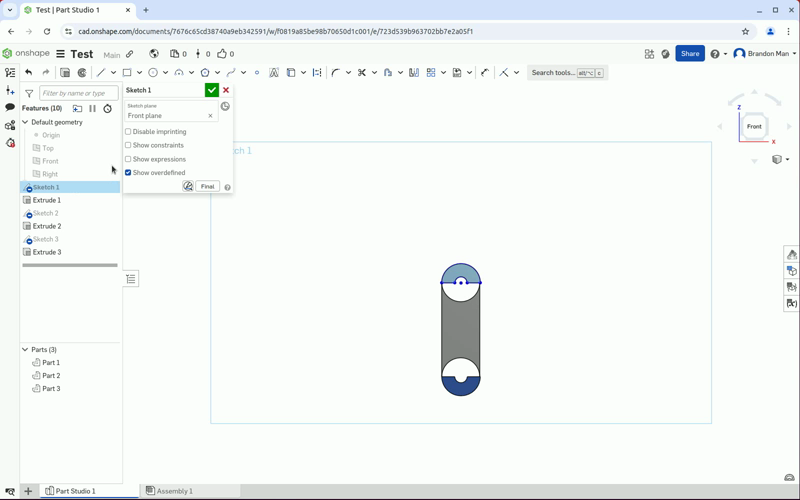
mouse_move(229, 92)
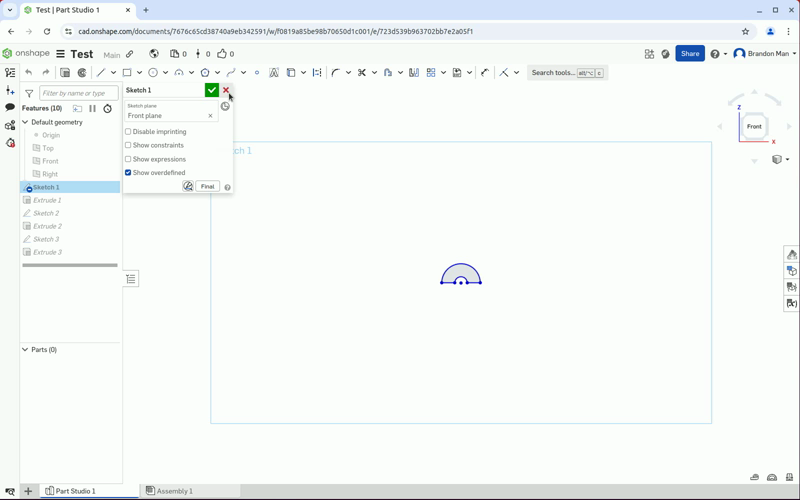
click(229, 92)
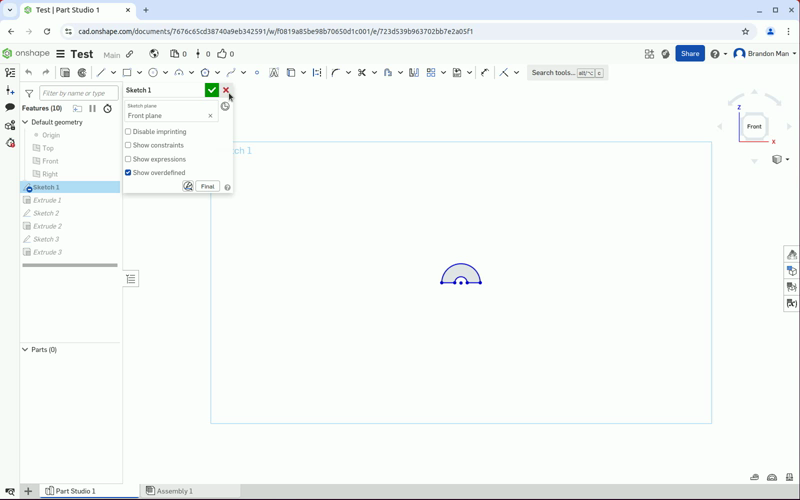
key(shift+s)
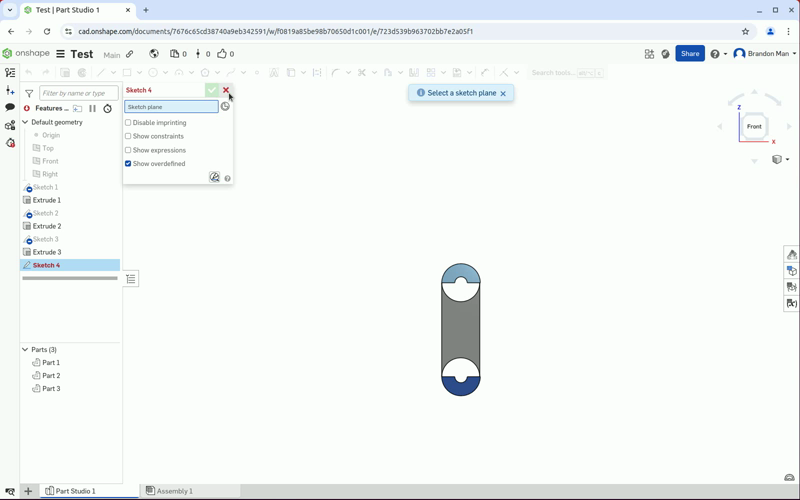
mouse_move(73, 163)
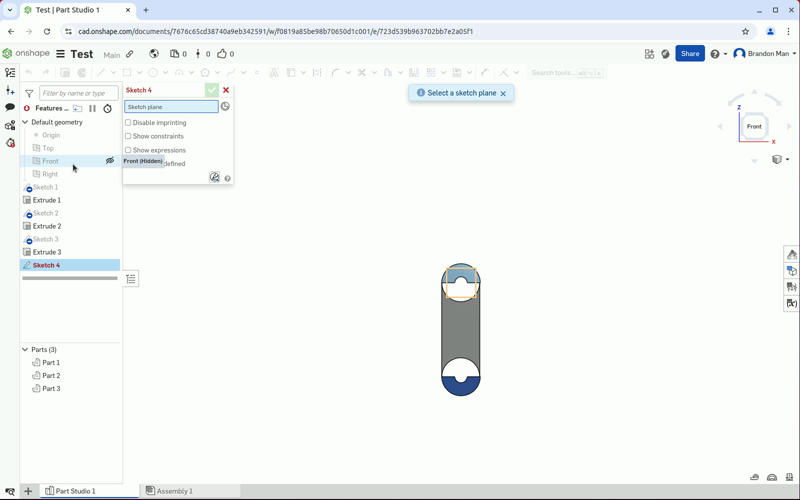
click(73, 163)
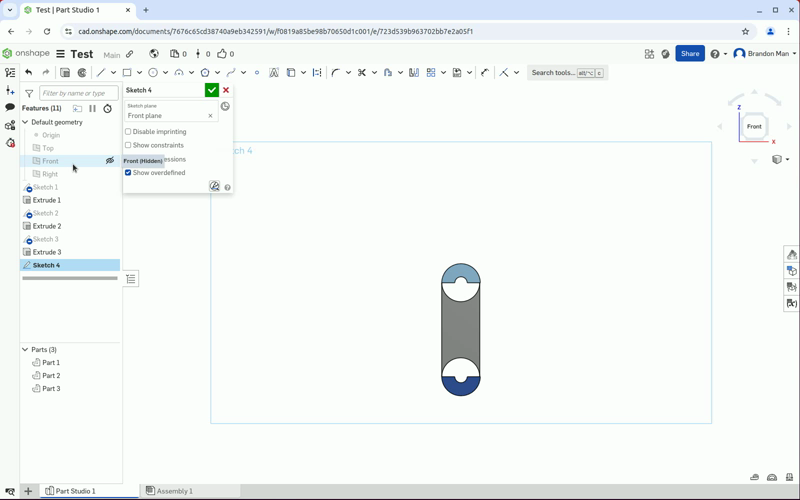
mouse_move(73, 352)
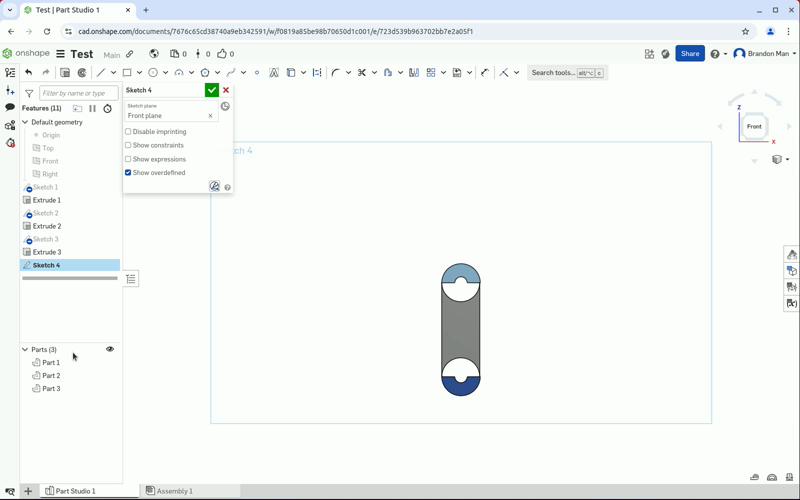
key(y)
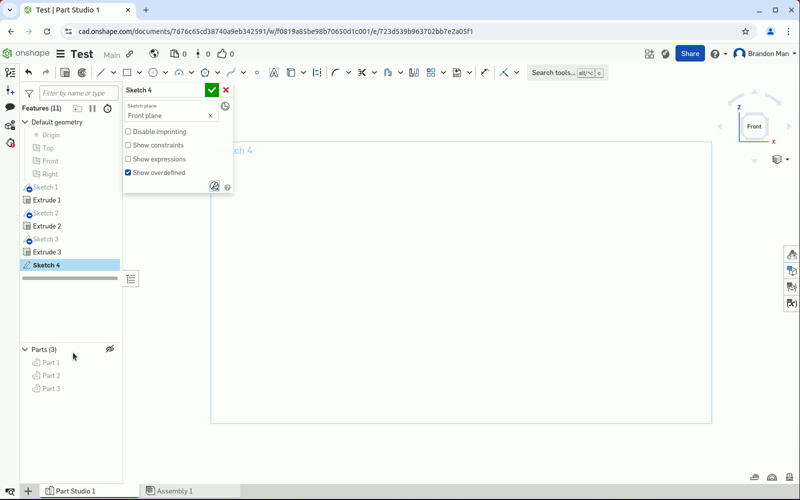
key(a)
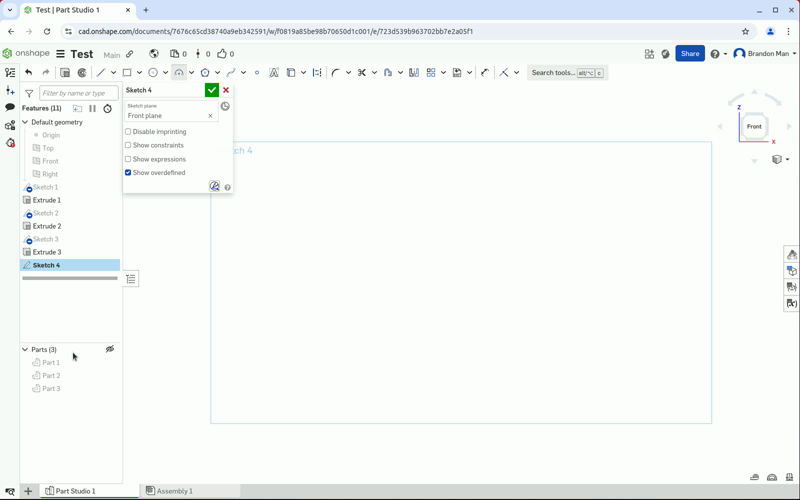
key_down(shift)
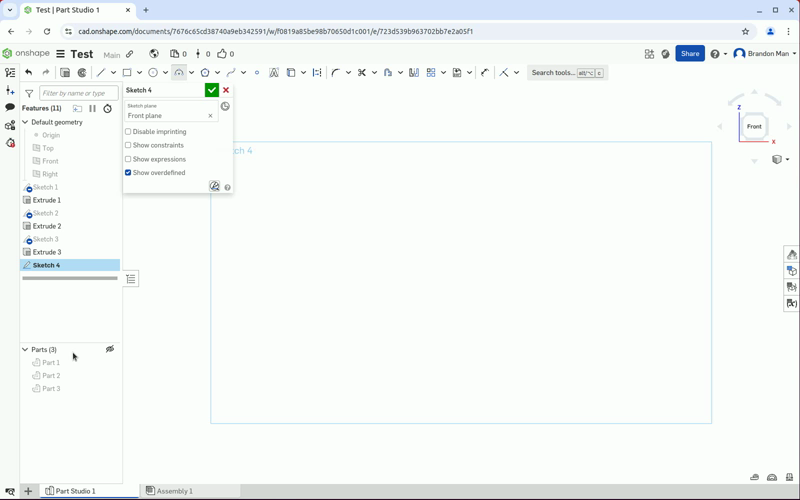
mouse_move(441, 282)
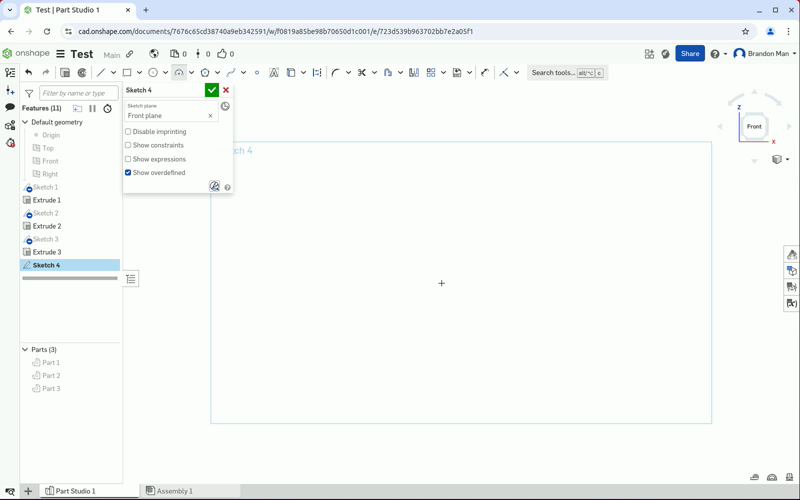
click(441, 282)
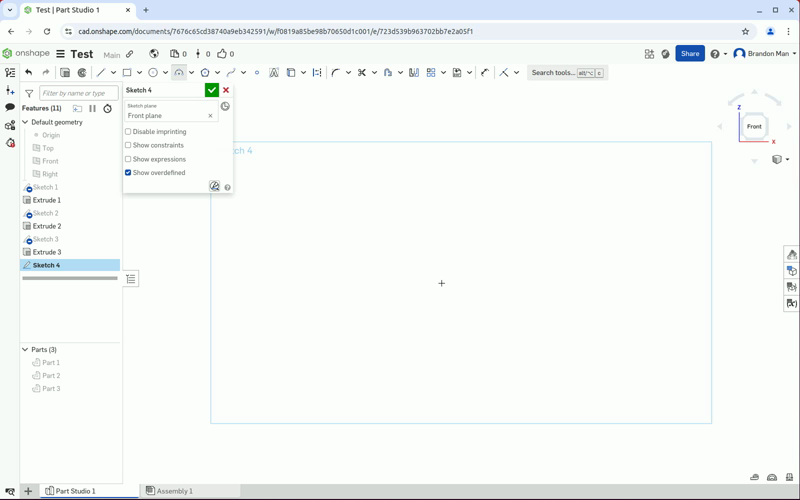
key_up(shift)
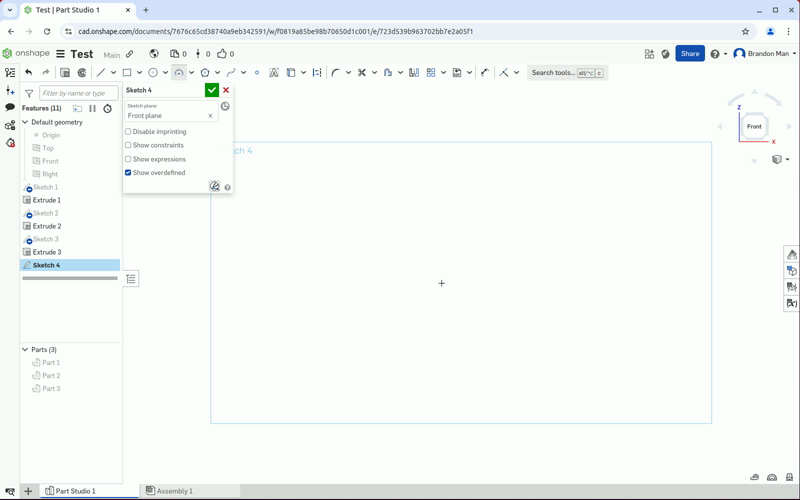
key_down(shift)
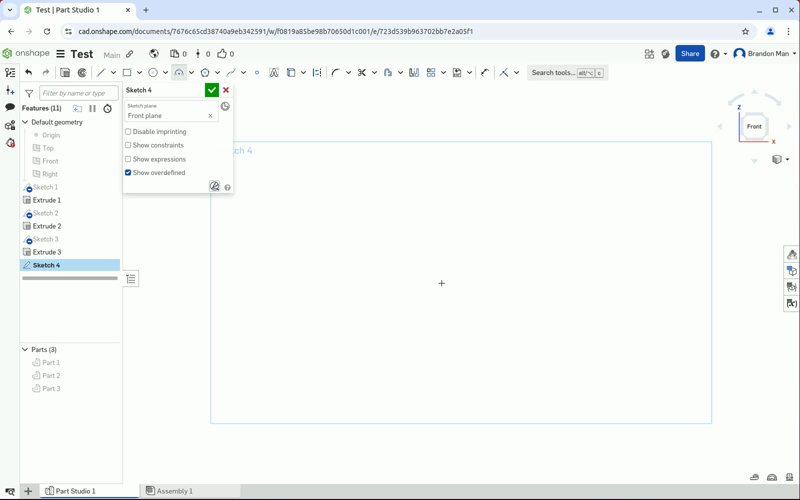
mouse_move(480, 282)
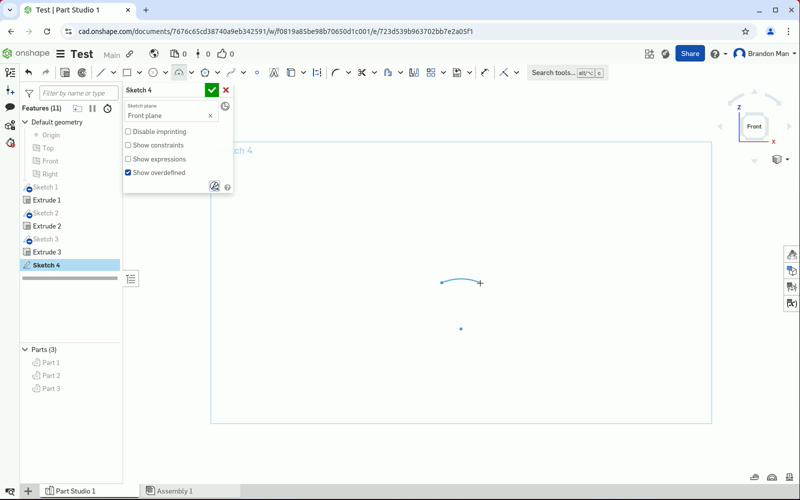
click(480, 282)
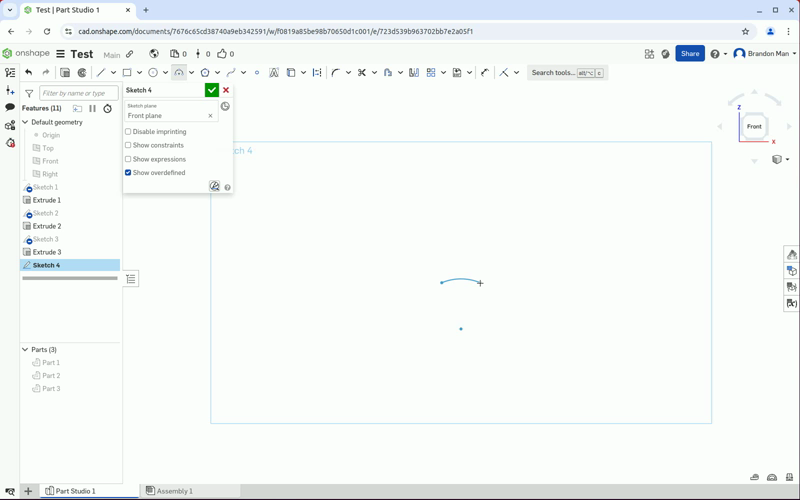
mouse_move(461, 302)
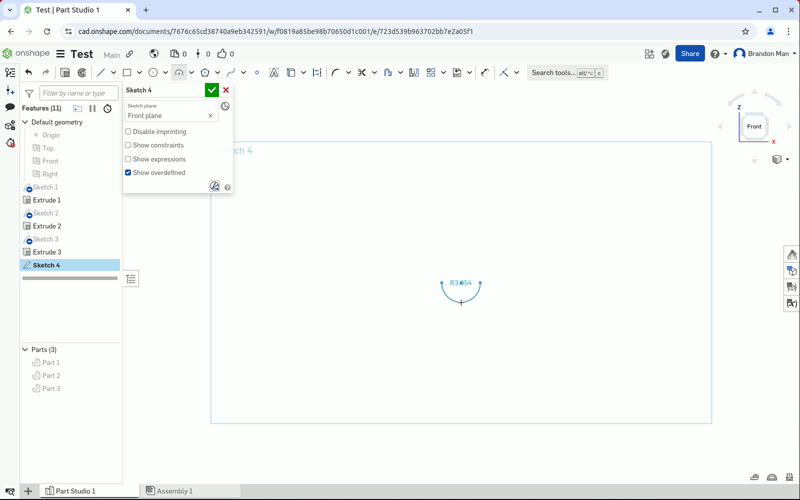
click(461, 302)
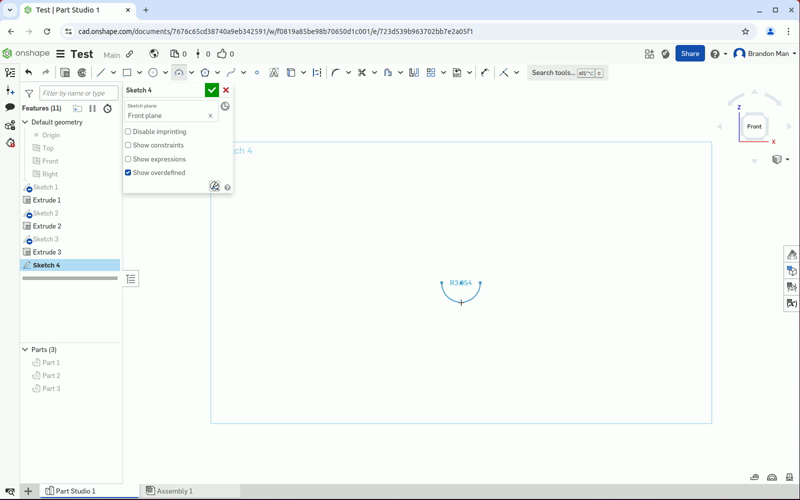
key_up(shift)
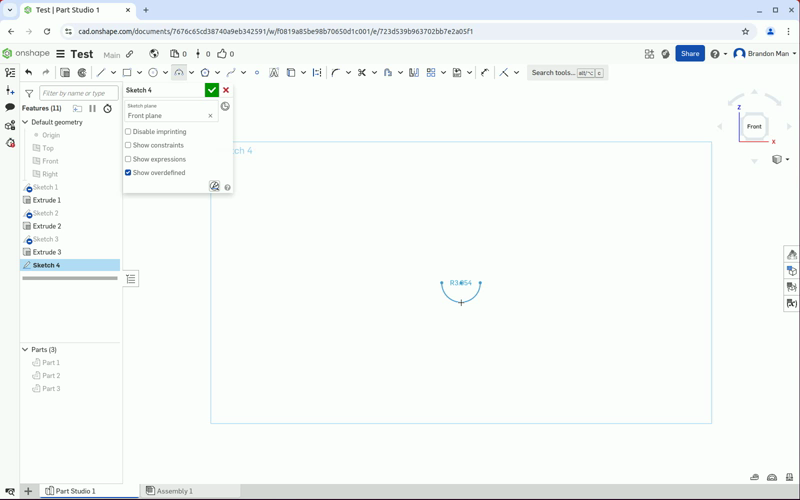
key(esc)
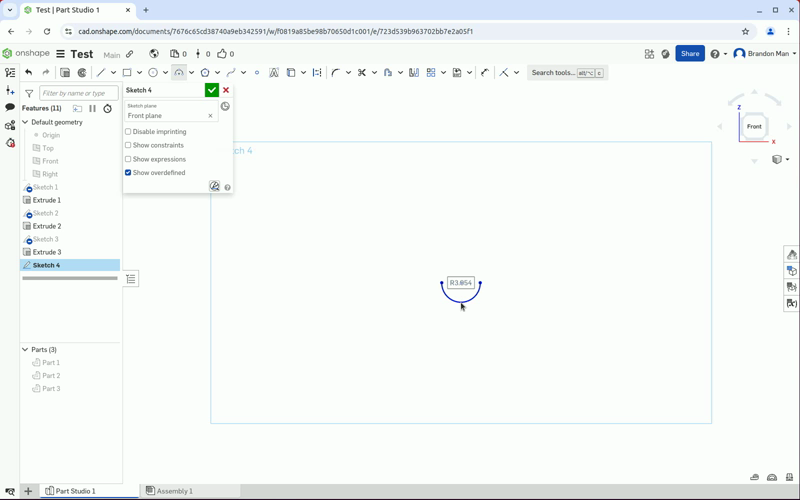
key(l)
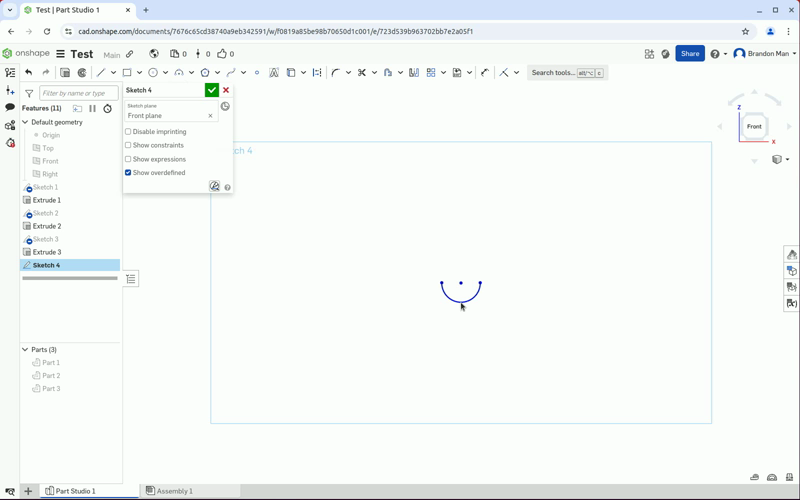
mouse_move(480, 282)
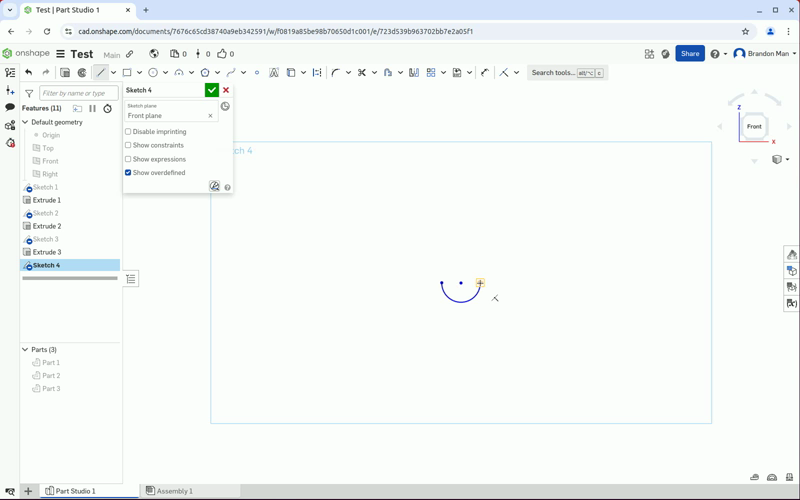
click(480, 282)
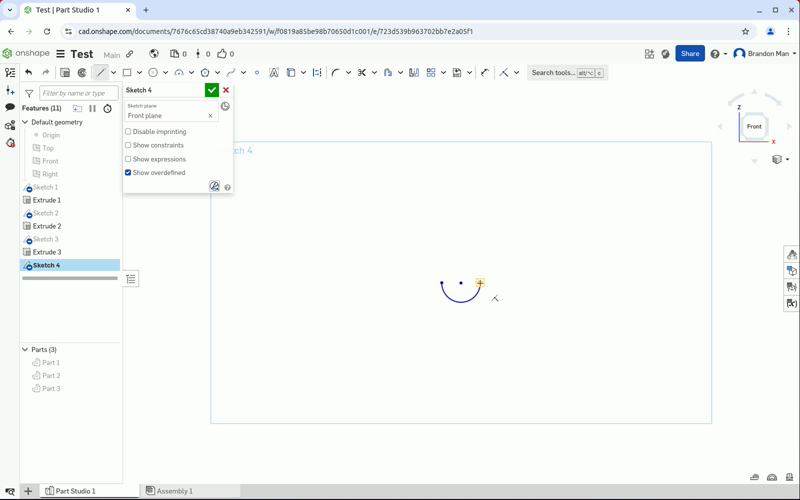
key_down(shift)
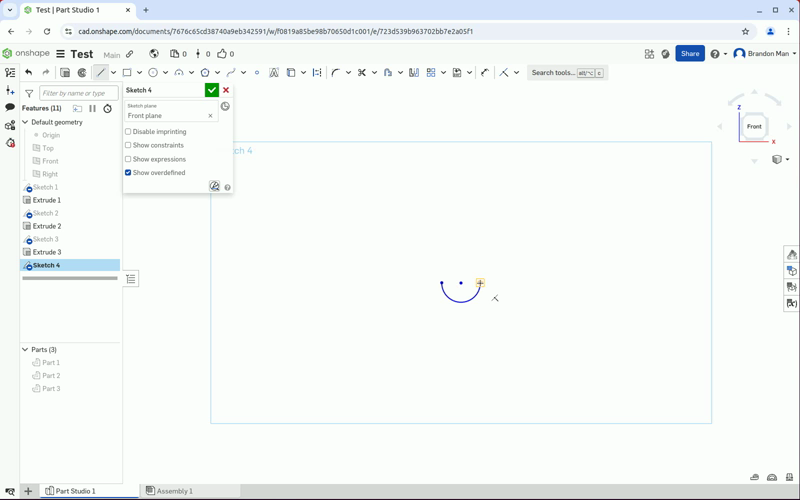
mouse_move(510, 282)
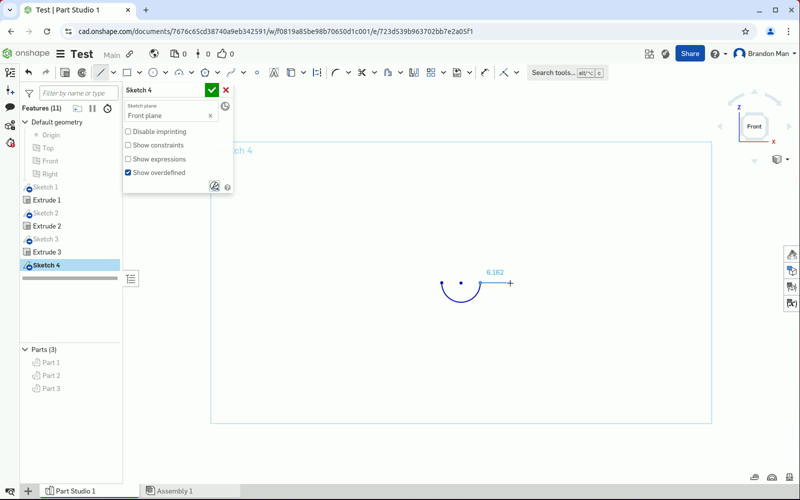
mouse_move(467, 282)
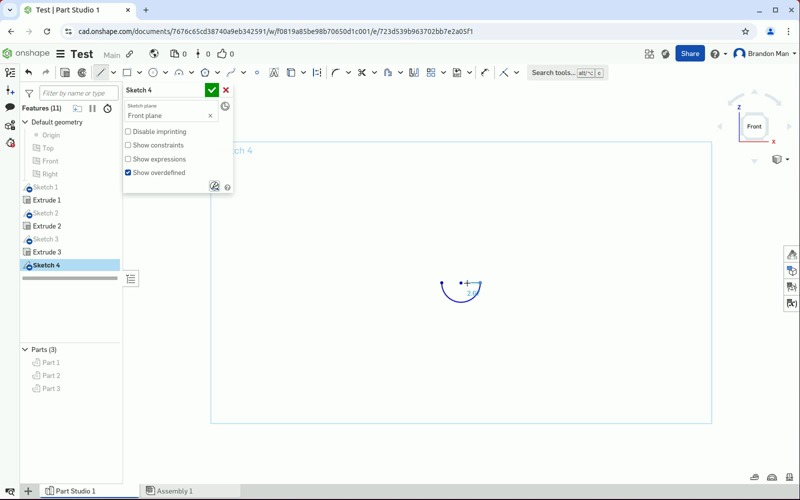
click(467, 282)
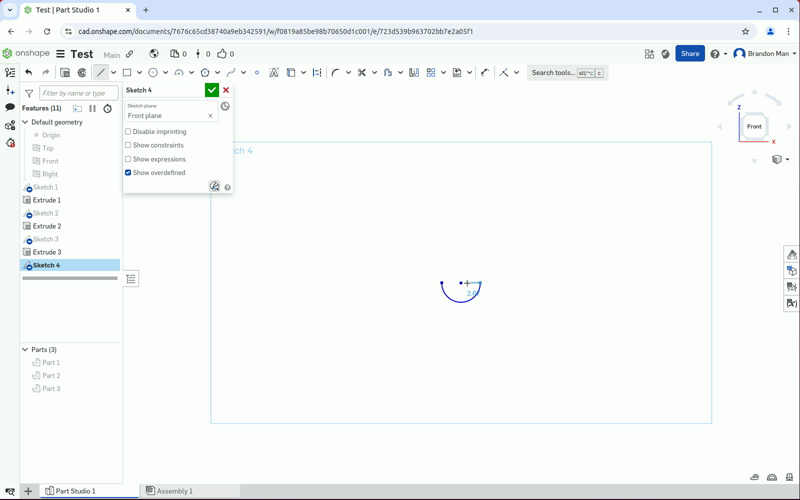
key_up(shift)
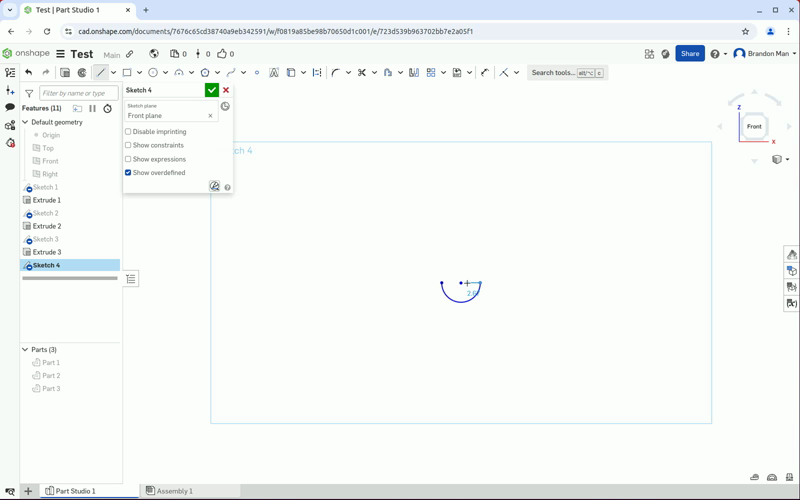
key(esc)
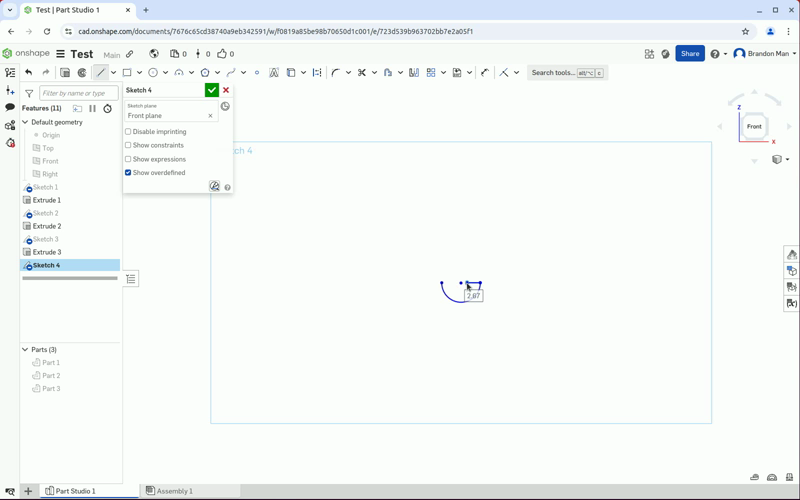
key(a)
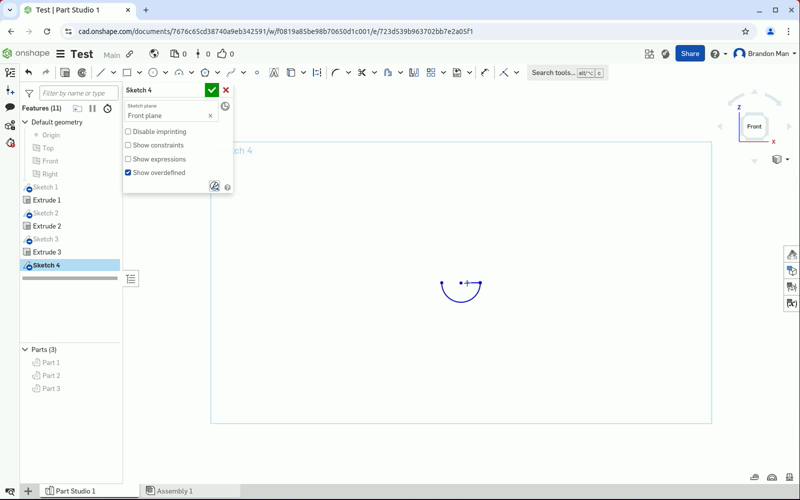
mouse_move(467, 282)
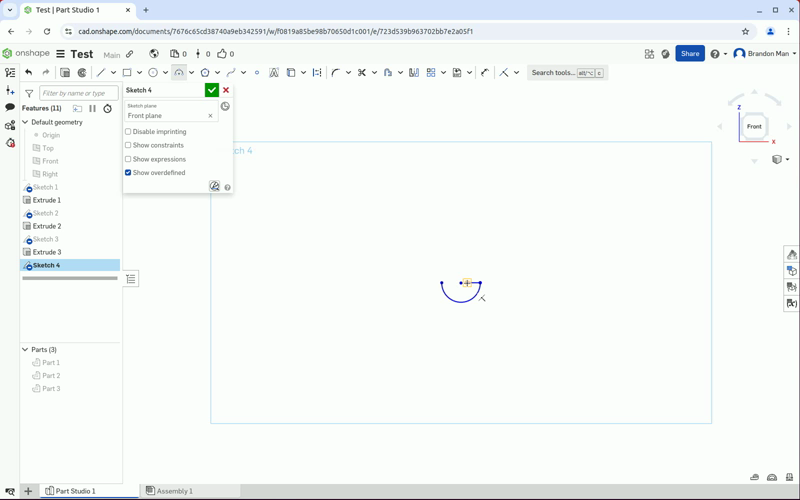
click(467, 282)
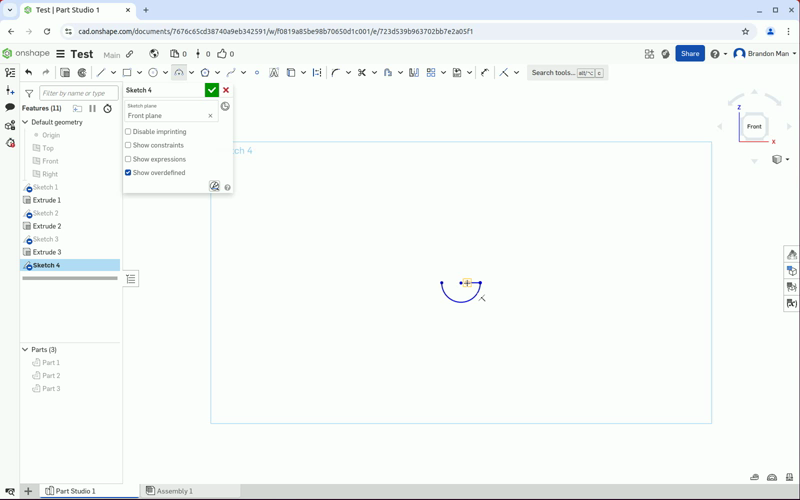
key_down(shift)
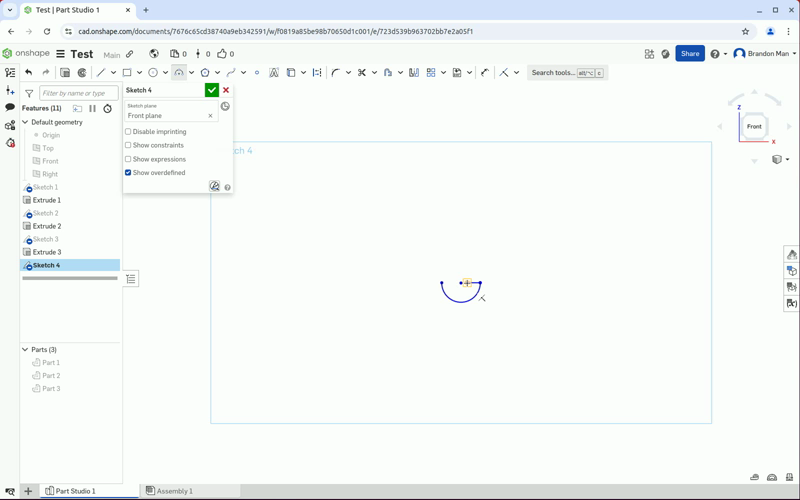
mouse_move(454, 282)
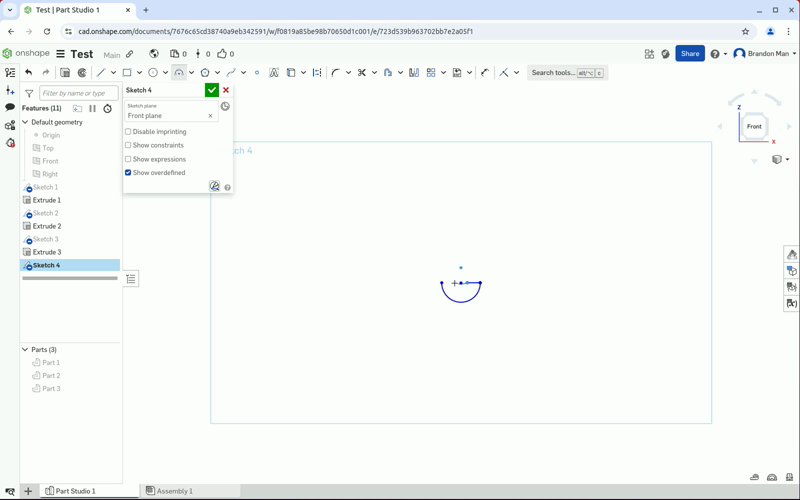
click(454, 282)
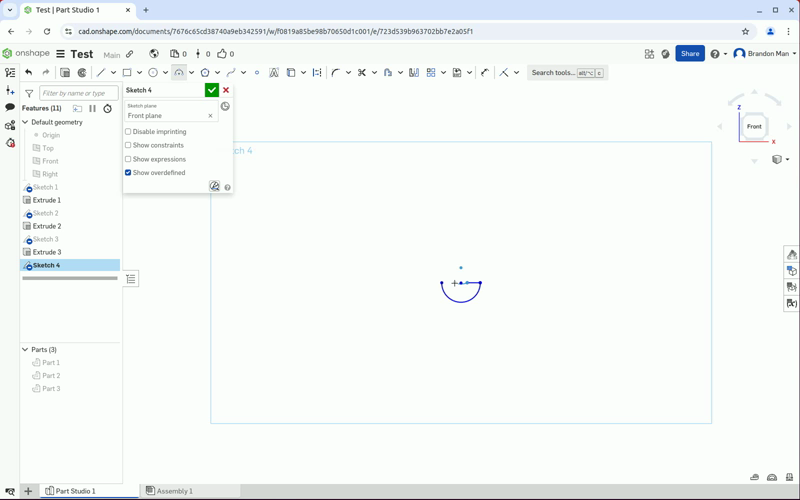
mouse_move(461, 289)
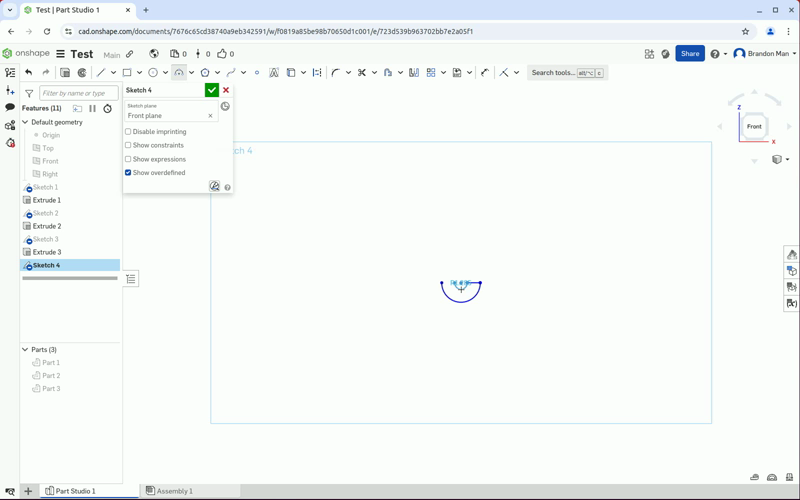
click(461, 289)
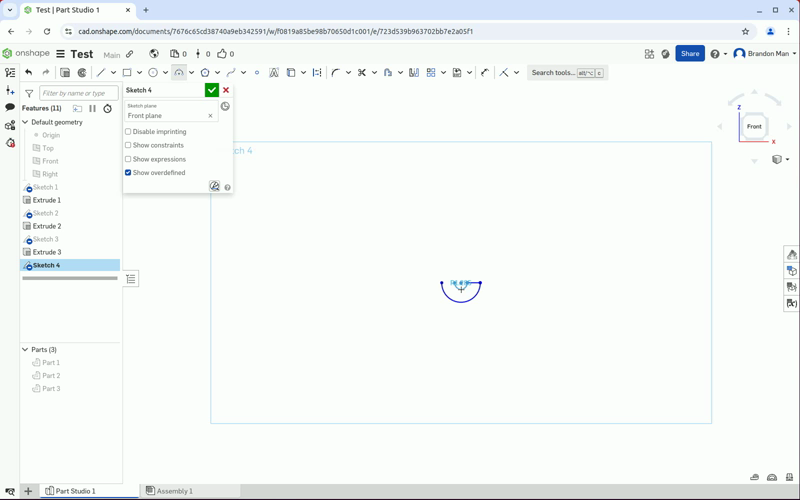
key_up(shift)
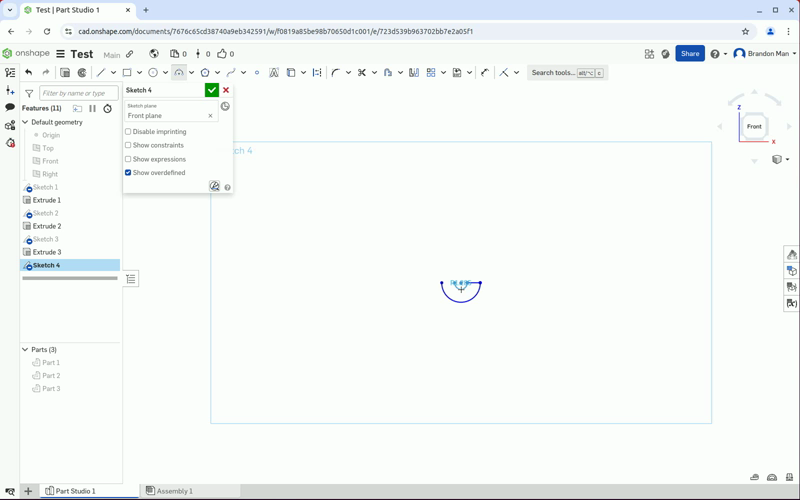
key(esc)
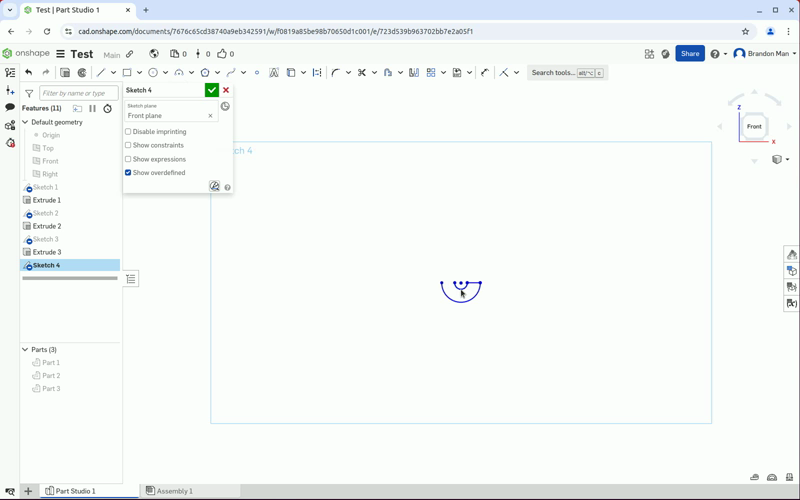
key(l)
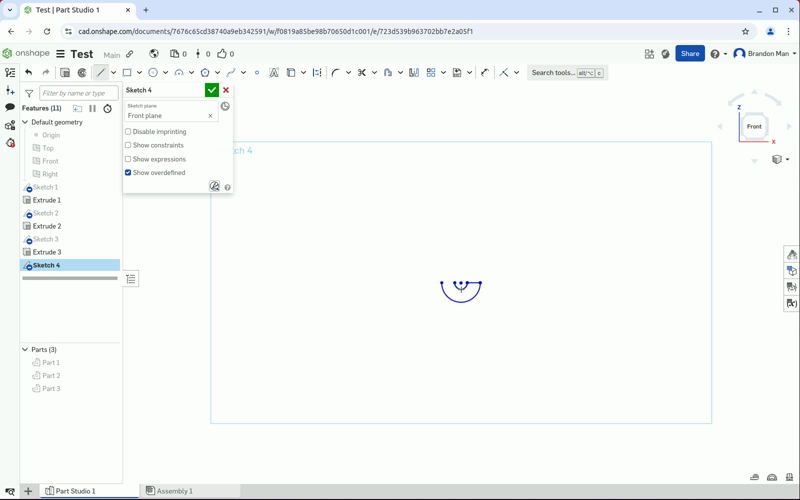
mouse_move(454, 282)
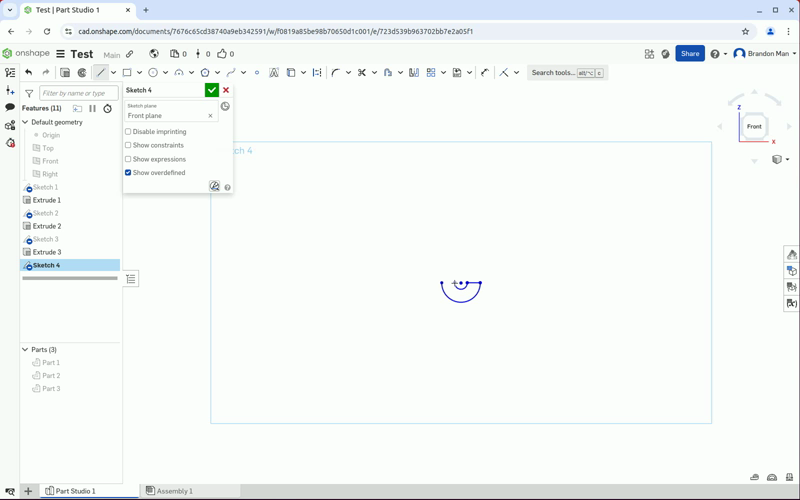
click(454, 282)
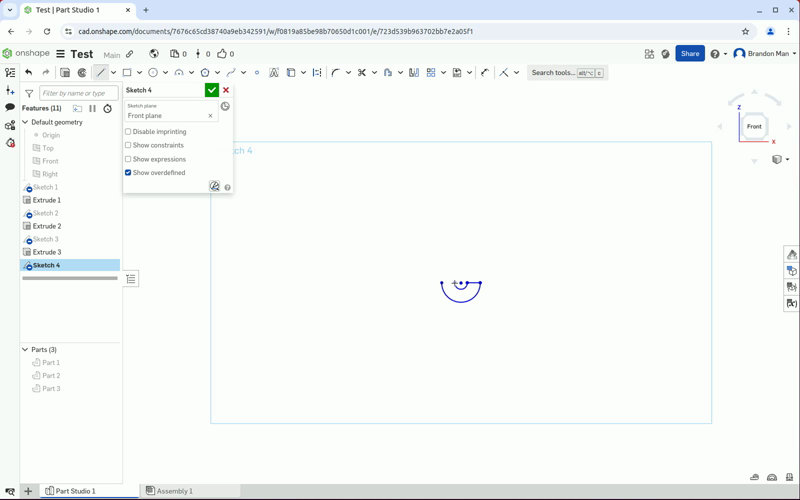
mouse_move(484, 282)
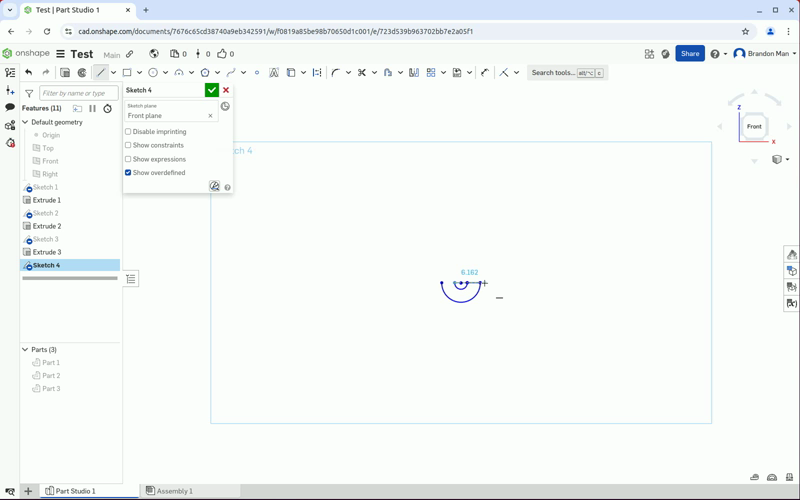
key_down(shift)
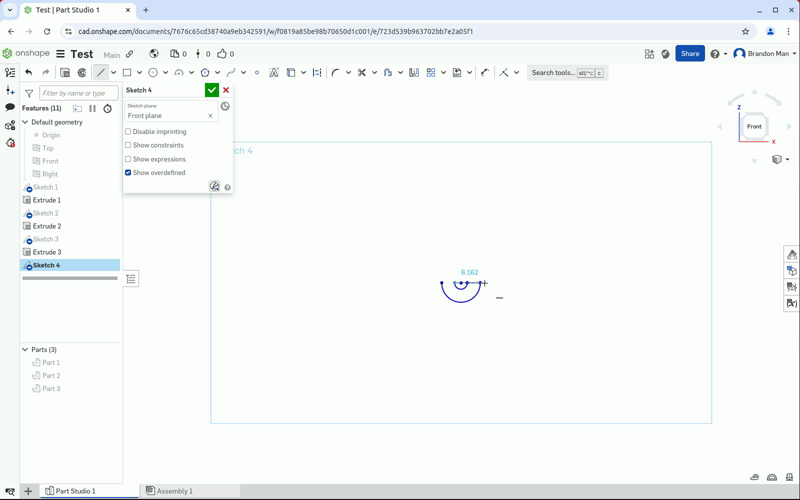
mouse_move(441, 282)
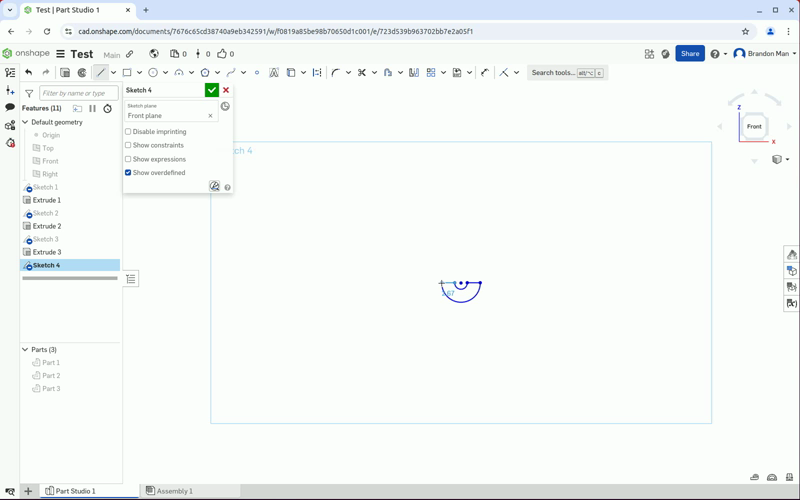
key_up(shift)
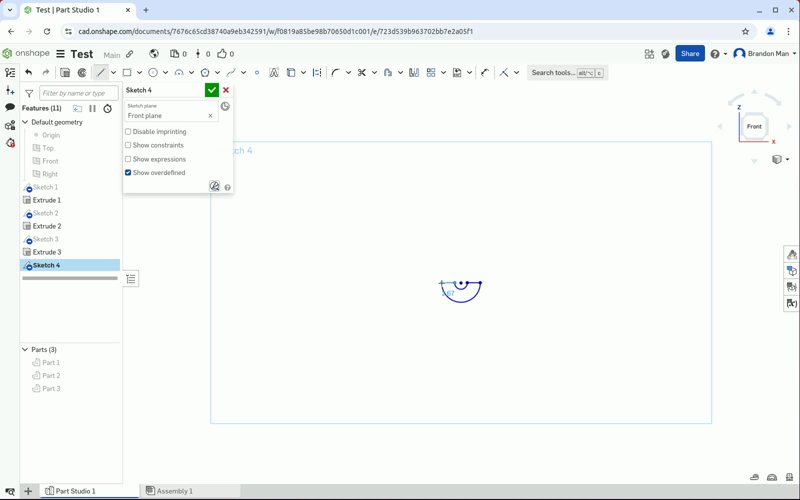
click(441, 282)
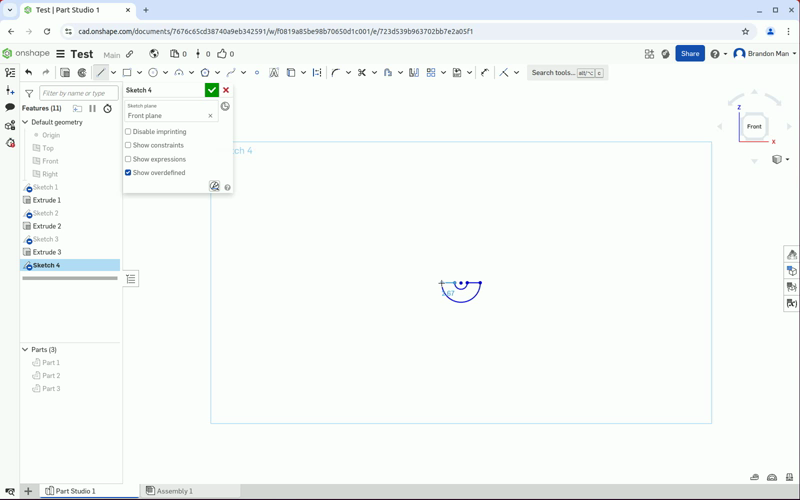
key(esc)
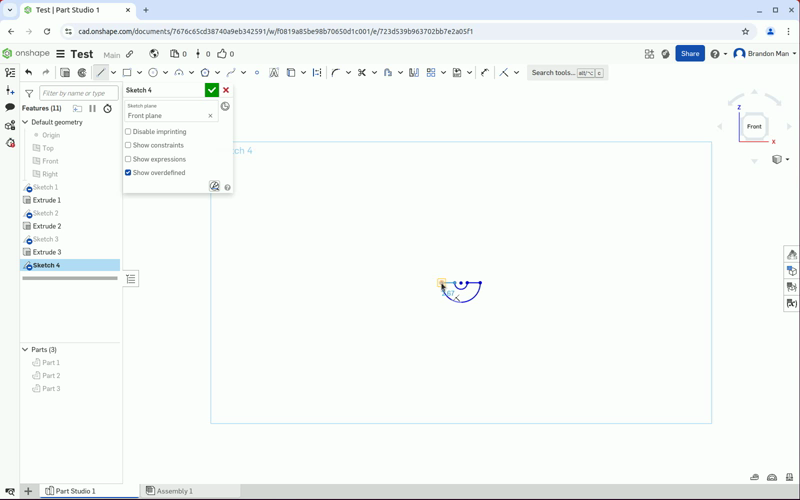
mouse_move(462, 291)
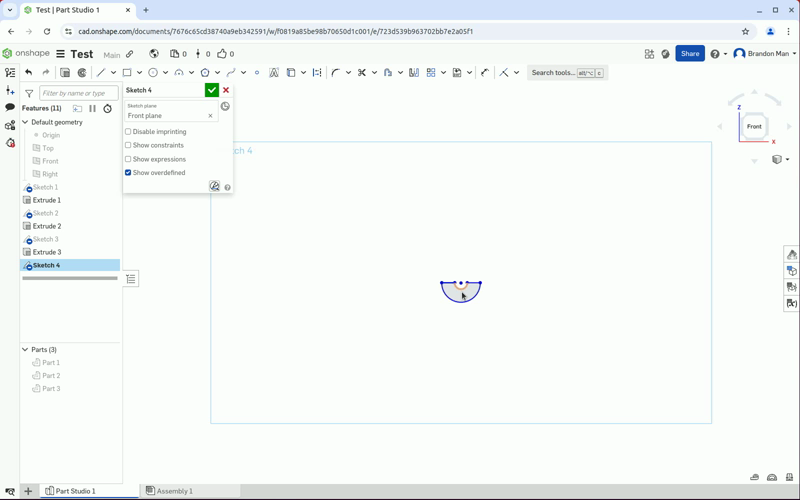
scroll(6)
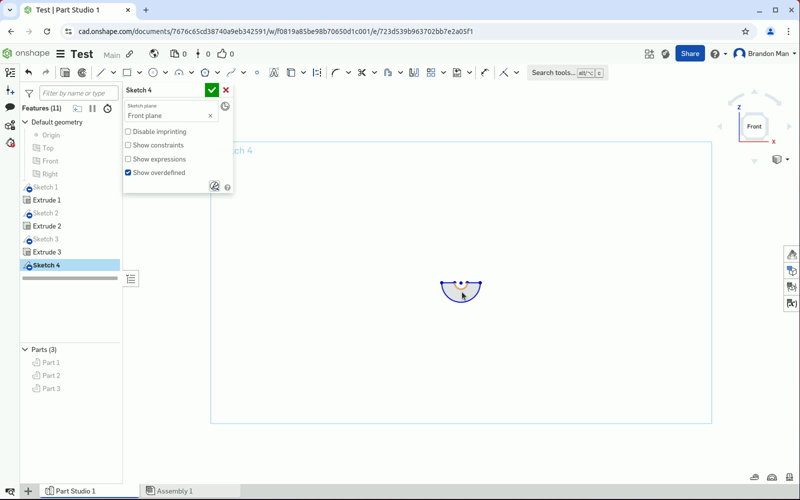
scroll(6)
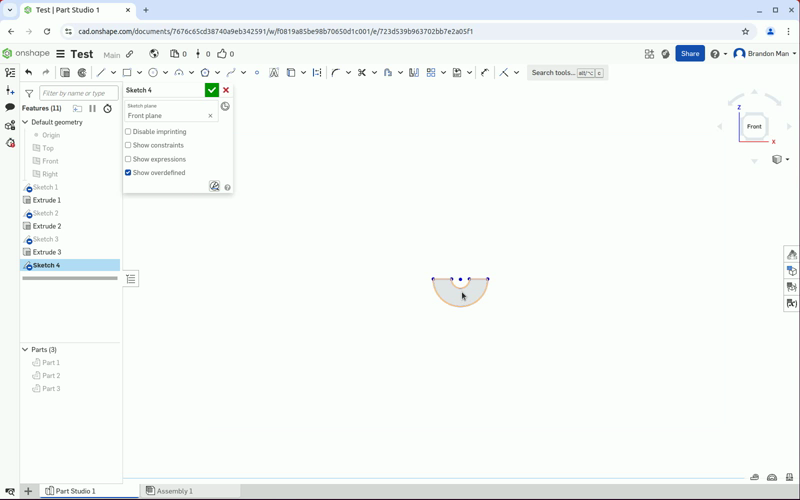
scroll(6)
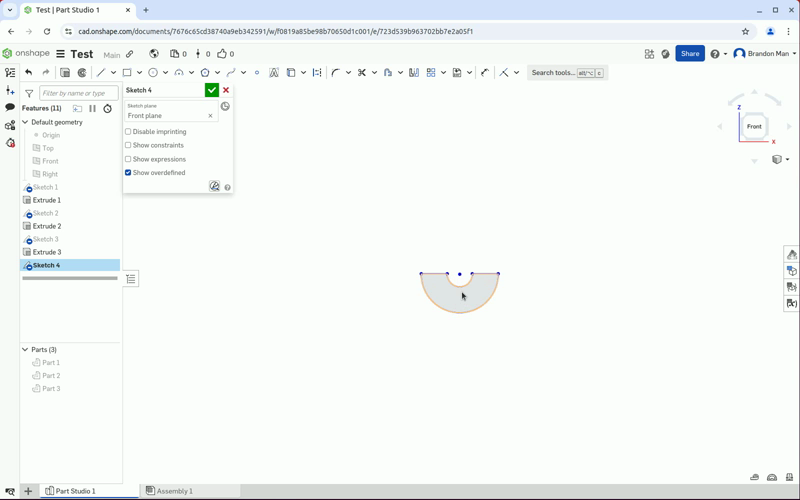
scroll(6)
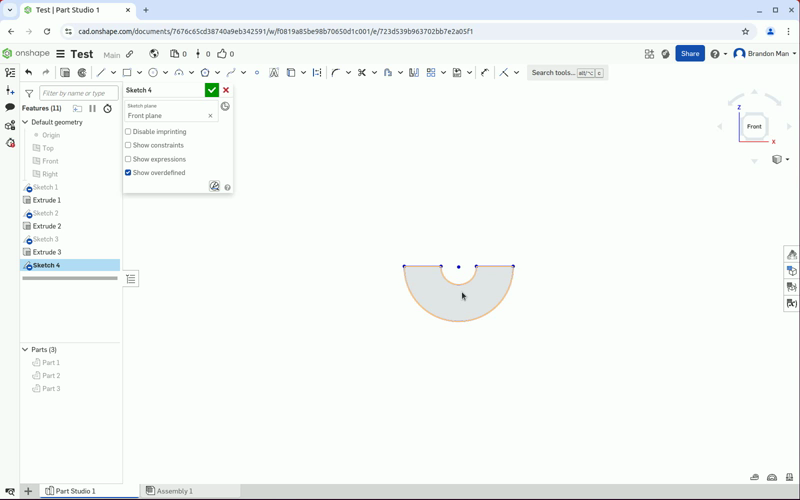
scroll(6)
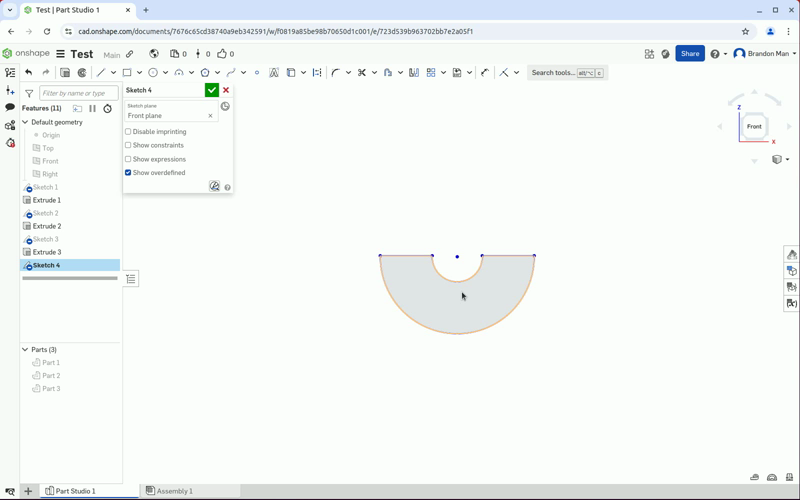
scroll(6)
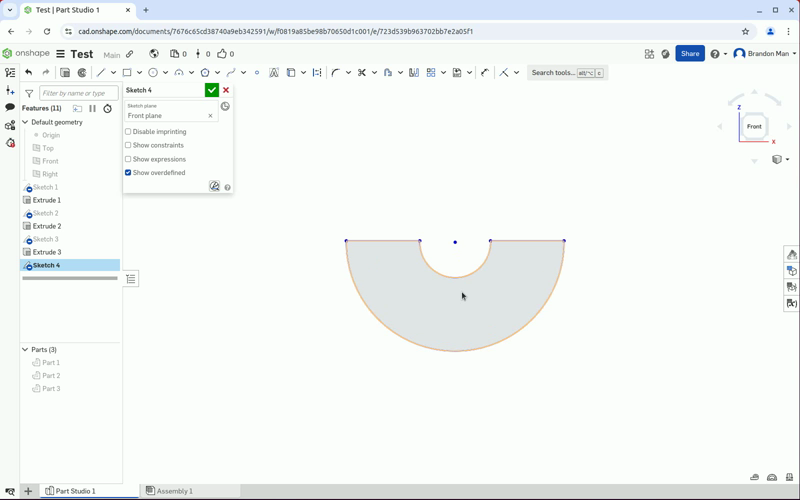
scroll(6)
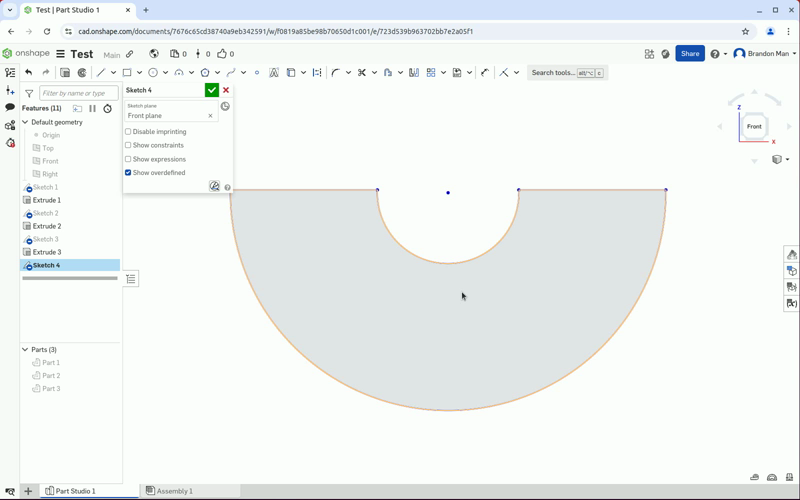
click(462, 291)
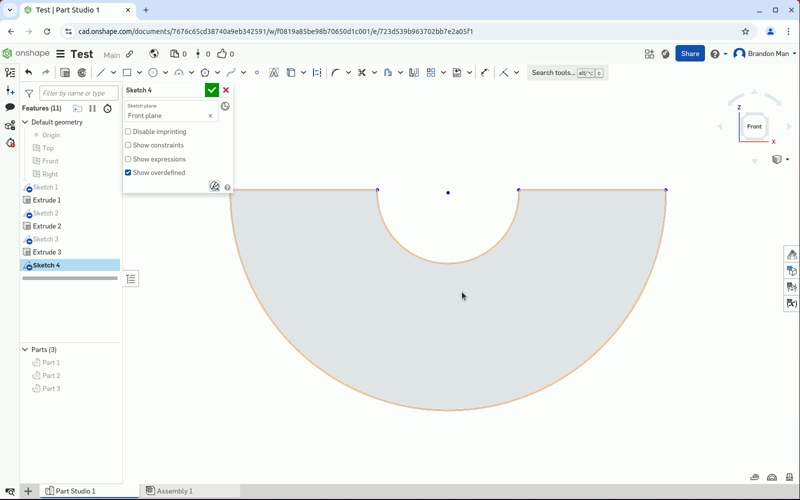
scroll(-6)
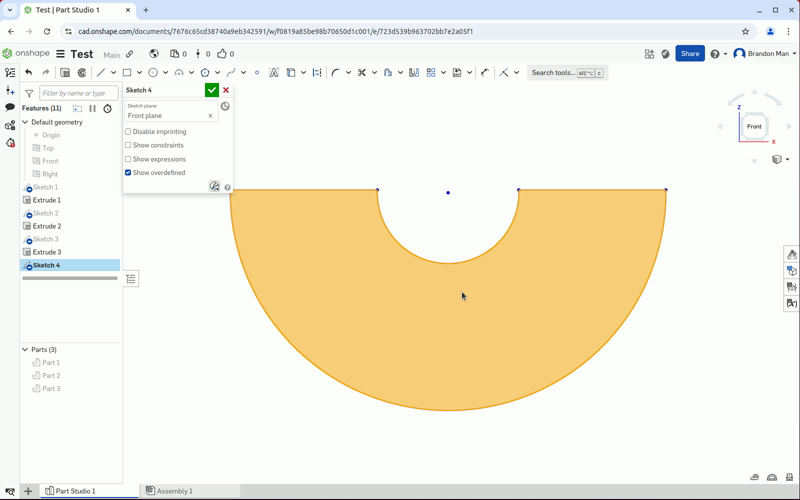
scroll(-6)
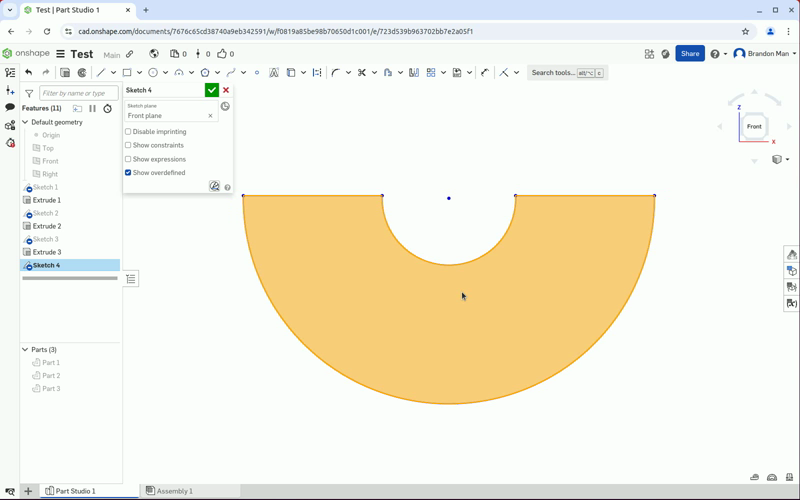
scroll(-6)
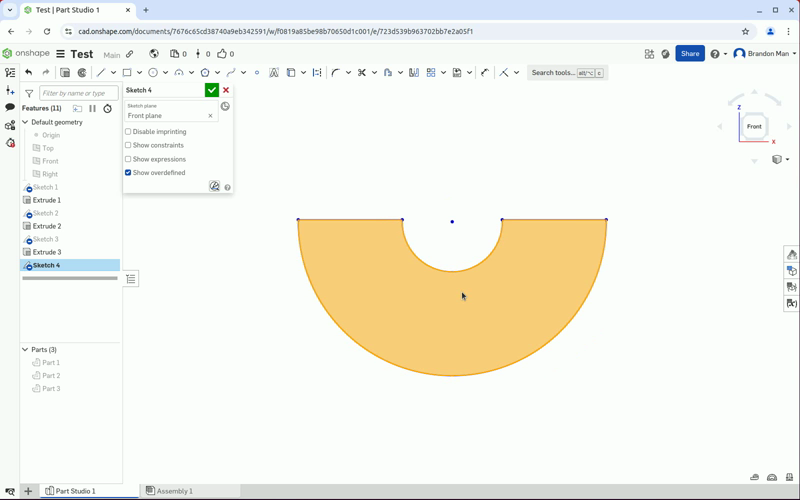
scroll(-6)
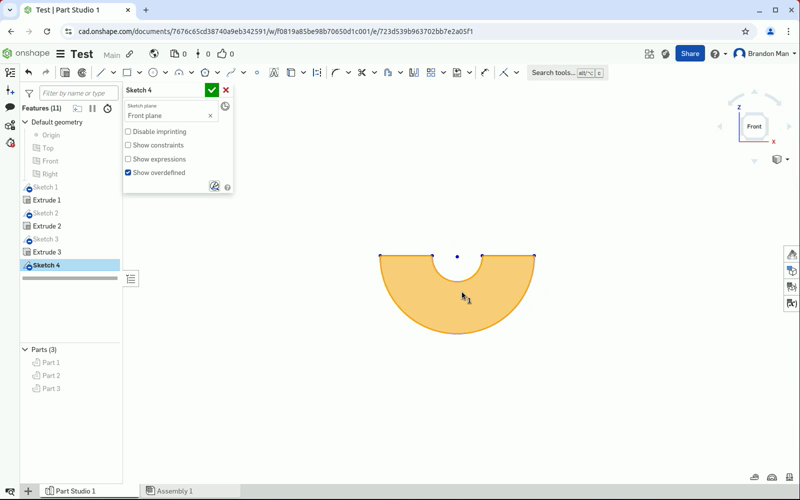
scroll(-6)
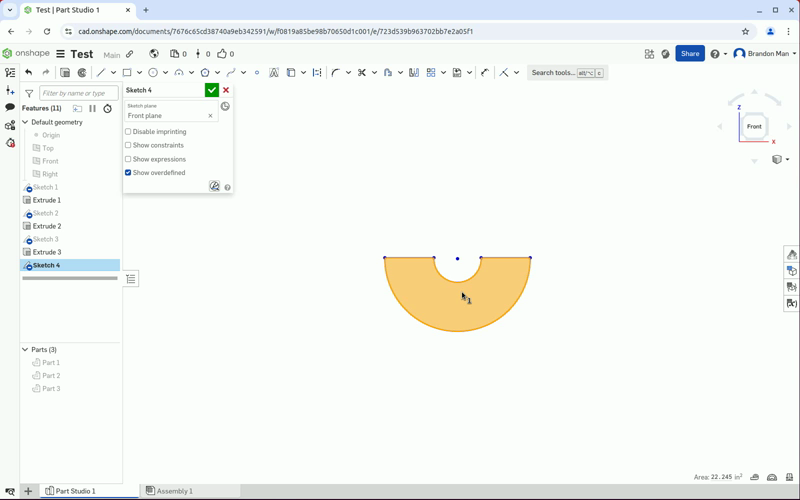
scroll(-6)
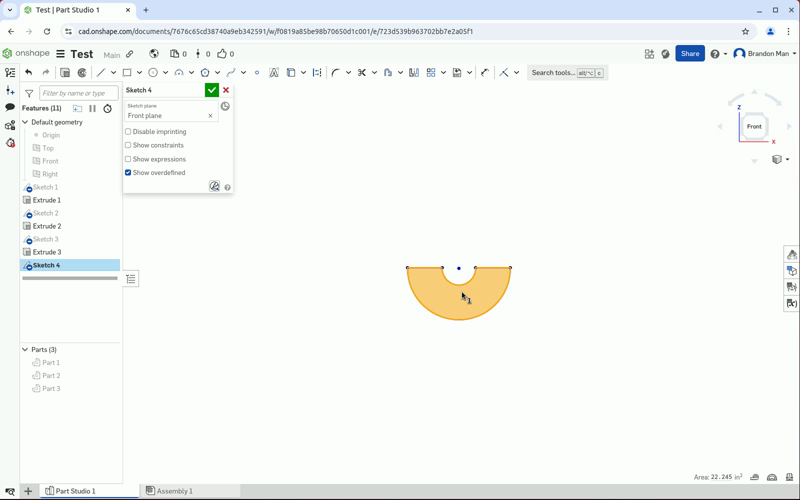
scroll(-6)
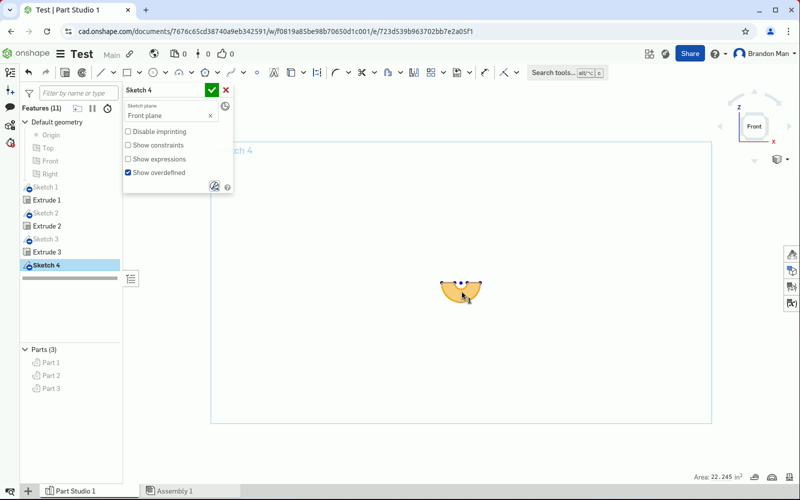
mouse_move(73, 352)
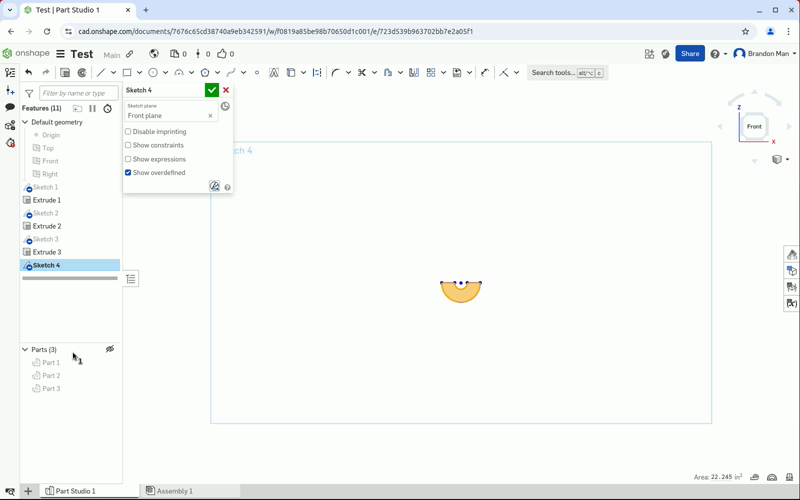
key(shift+y)
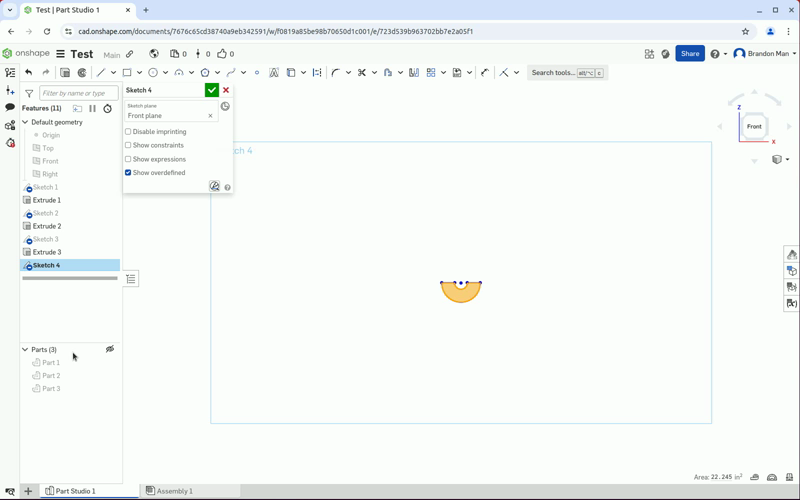
key(shift+e)
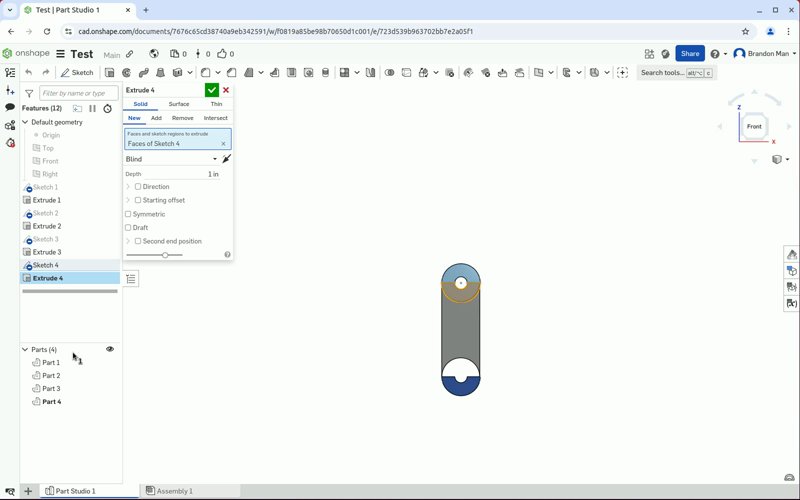
mouse_move(143, 106)
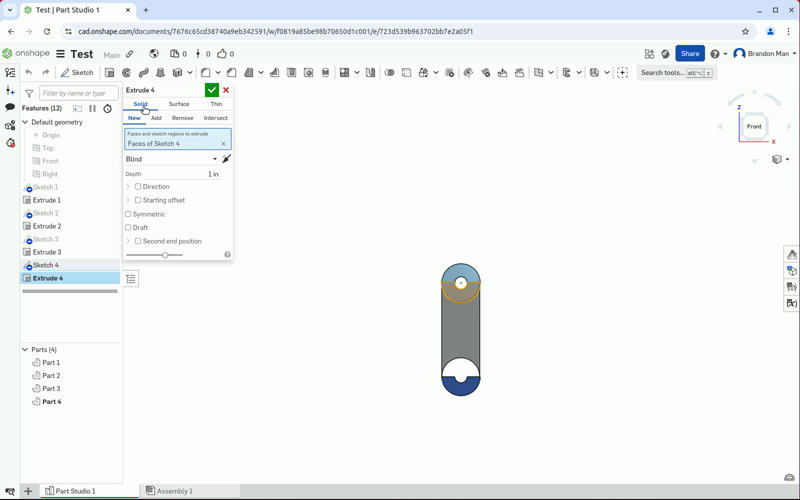
click(143, 106)
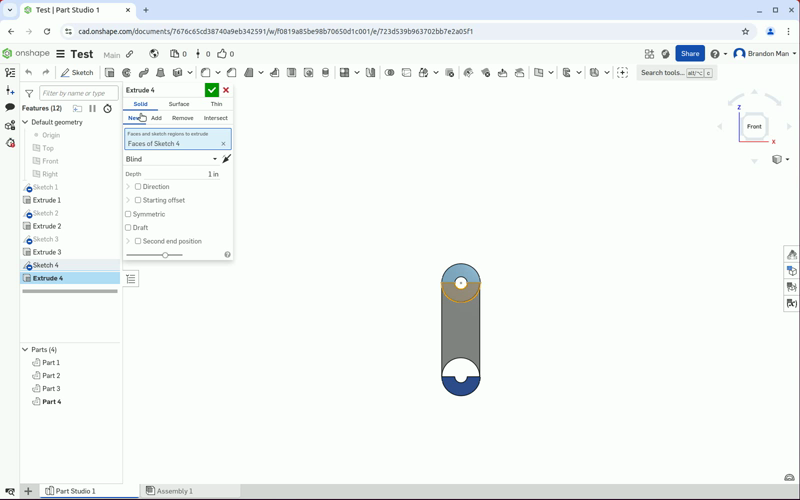
mouse_move(137, 120)
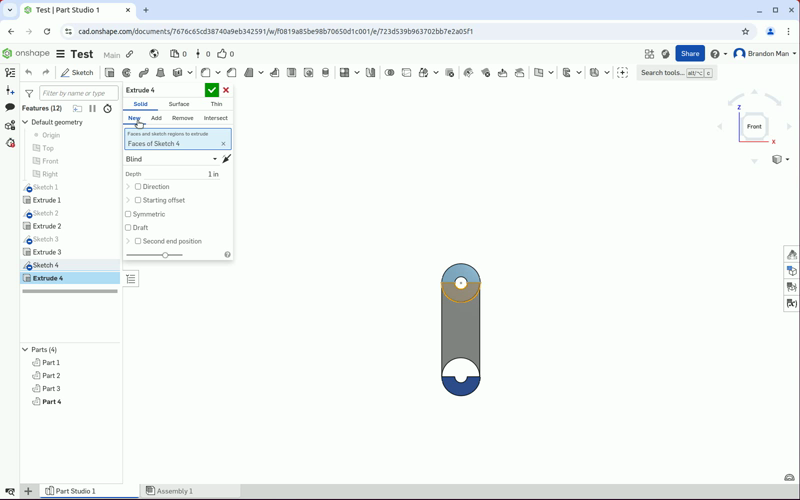
click(137, 120)
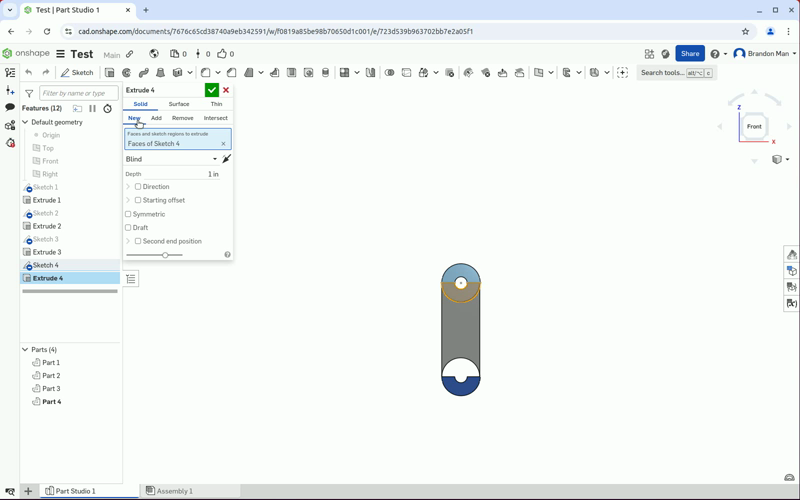
key(tab, 4)
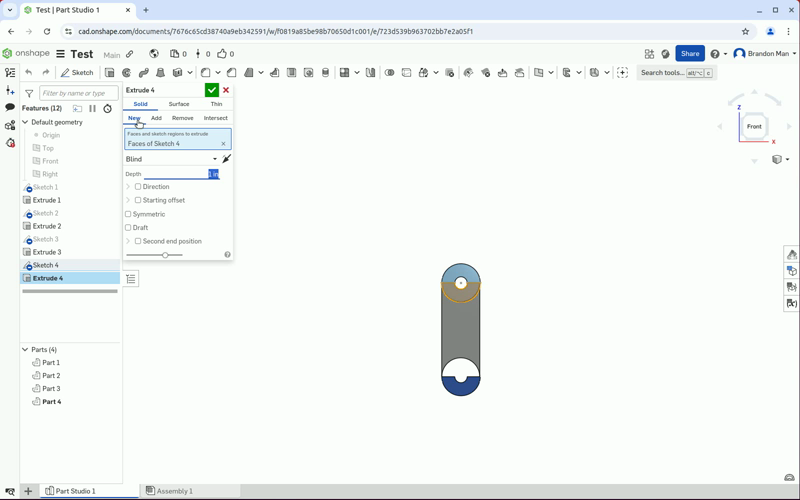
text(1.926)
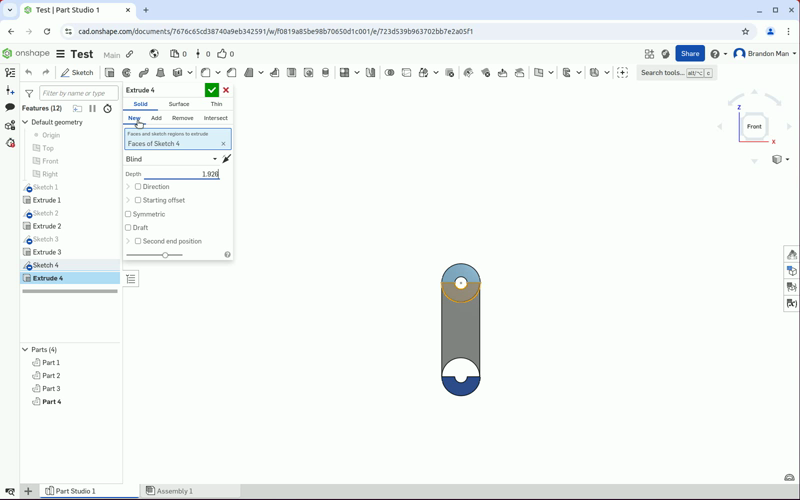
key(enter)
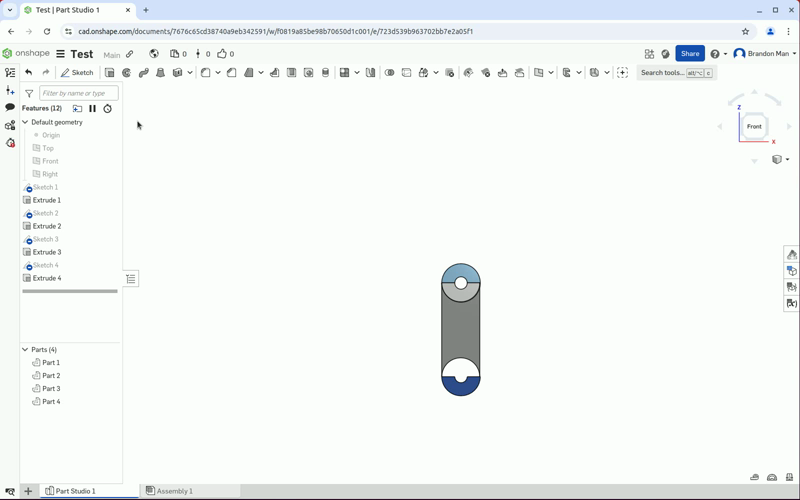
key(shift+h)
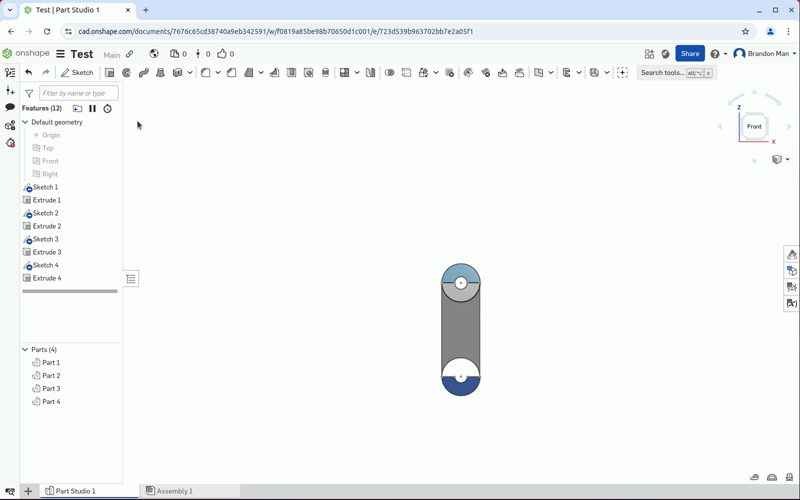
key(shift+h)
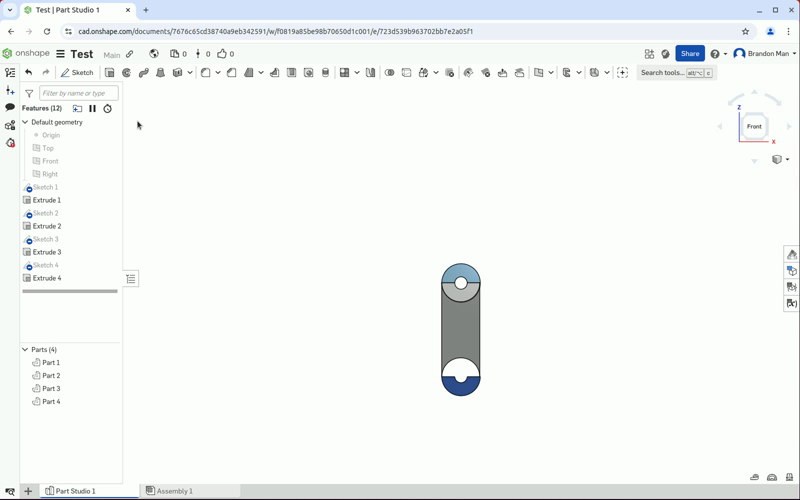
mouse_move(73, 189)
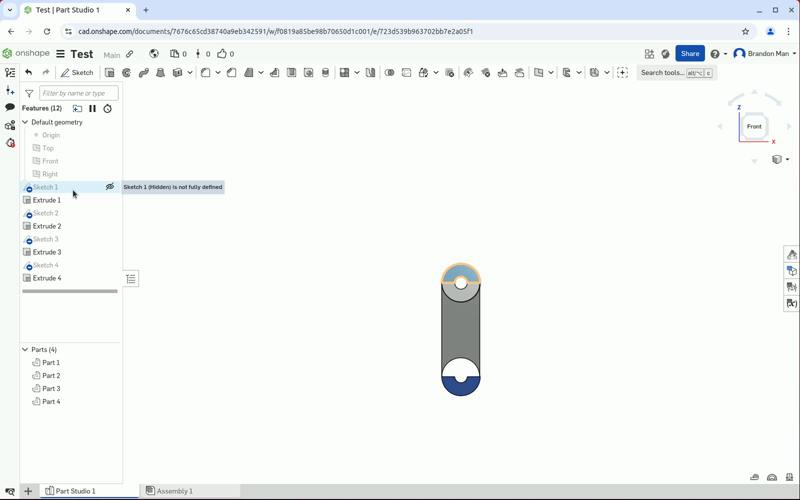
click(73, 189)
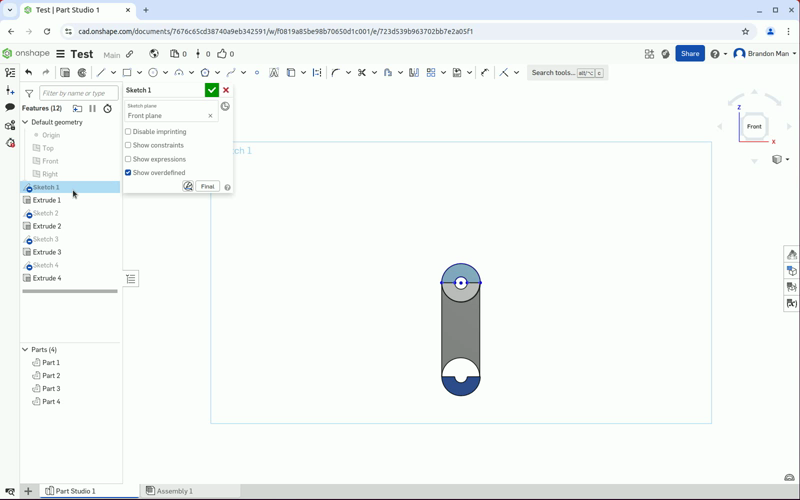
mouse_move(229, 92)
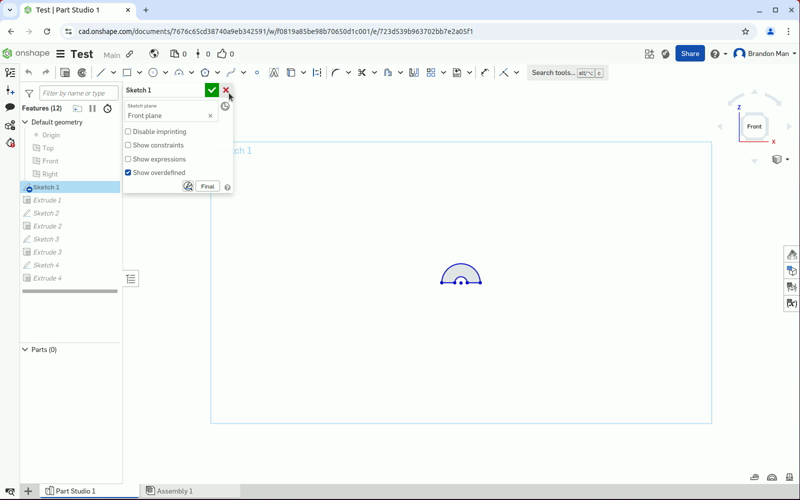
click(229, 92)
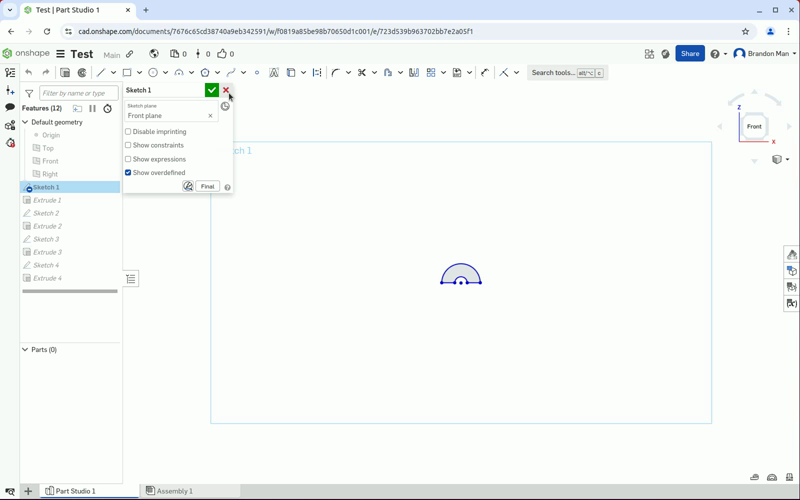
key(shift+s)
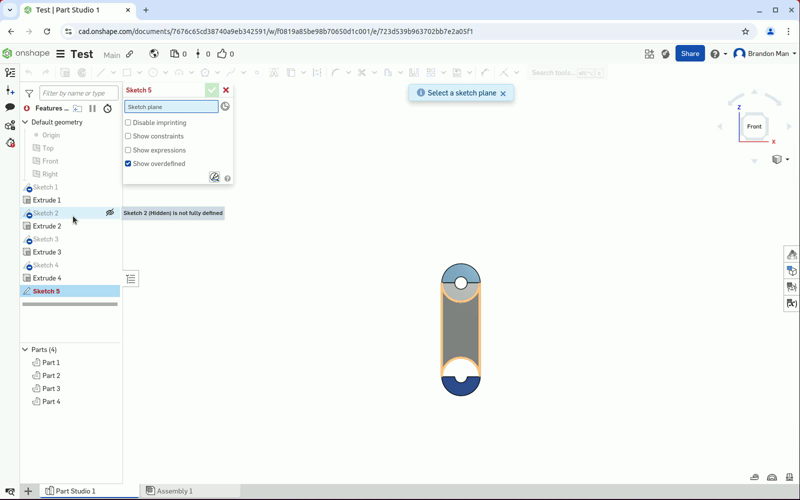
scroll(3)
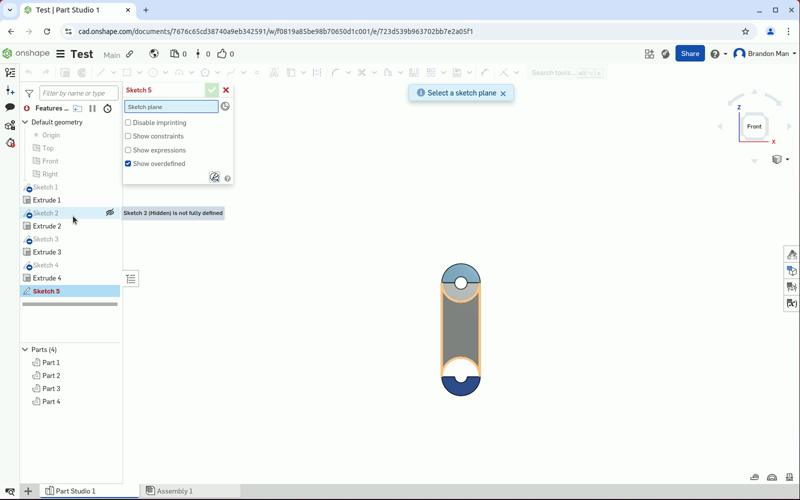
mouse_move(73, 163)
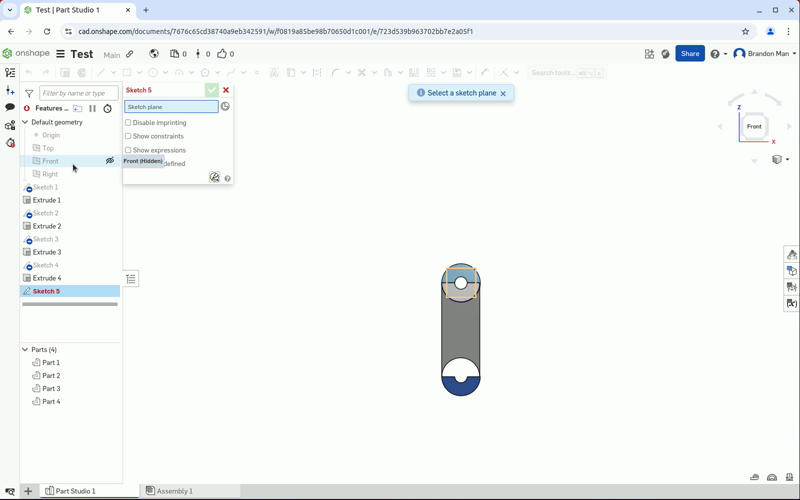
click(73, 163)
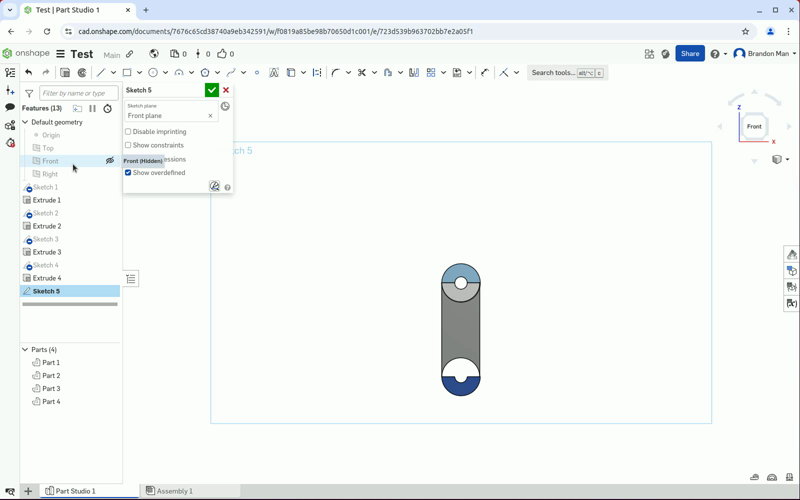
mouse_move(73, 352)
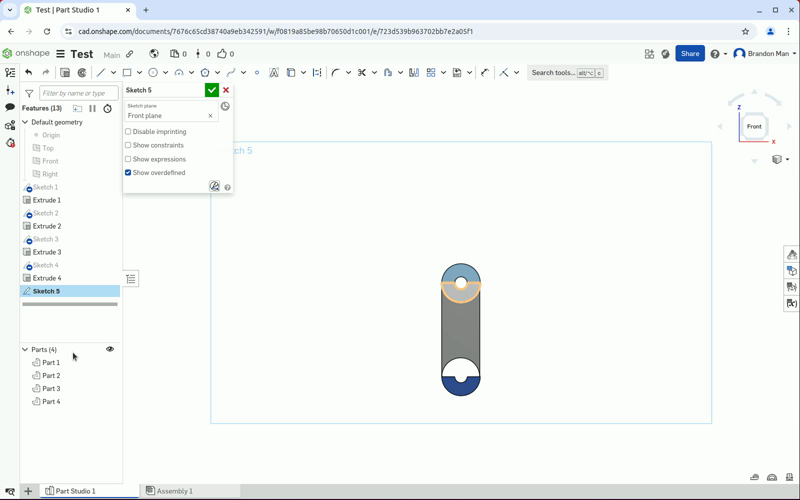
key(y)
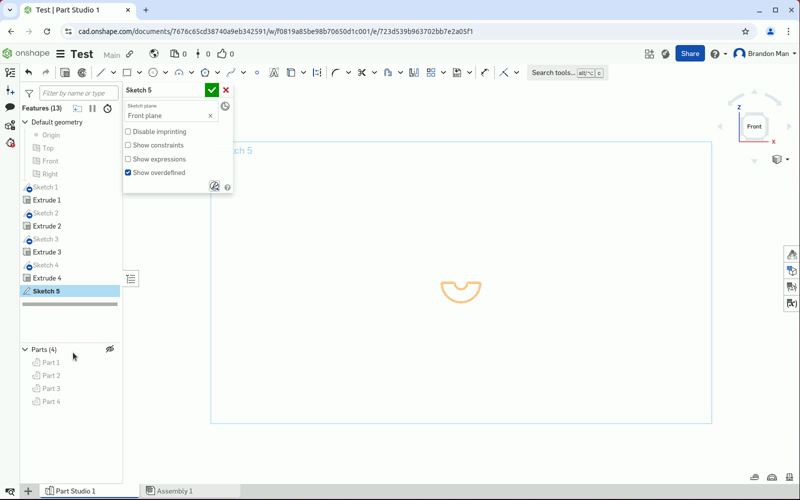
key(l)
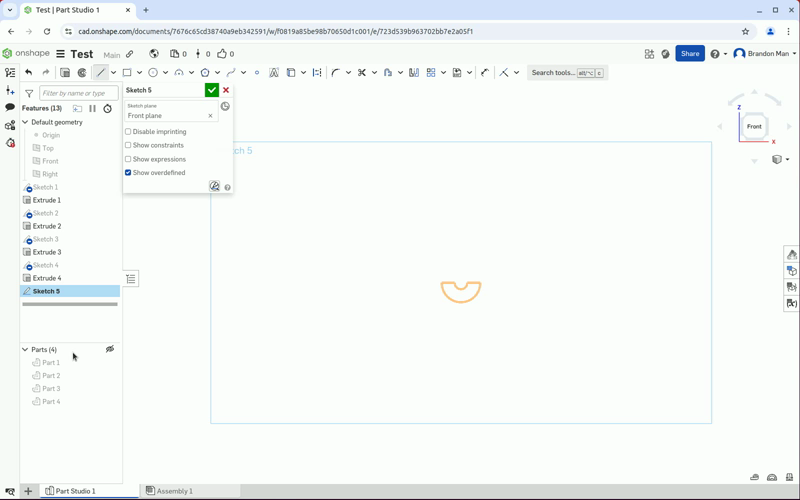
key_down(shift)
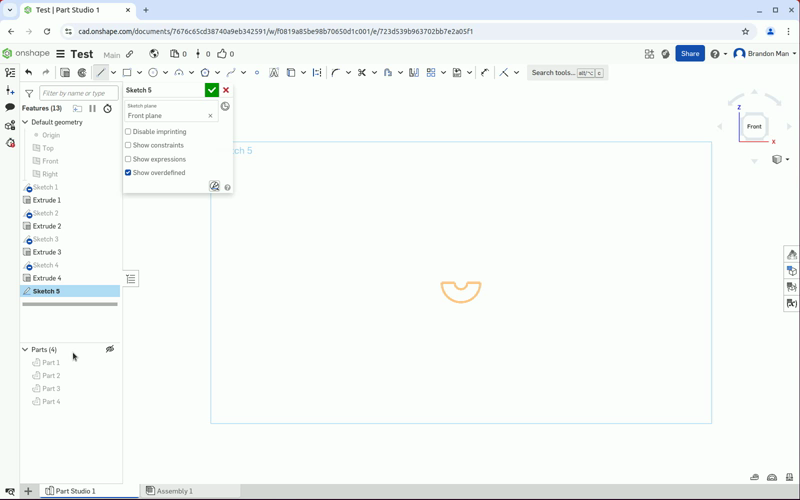
mouse_move(441, 376)
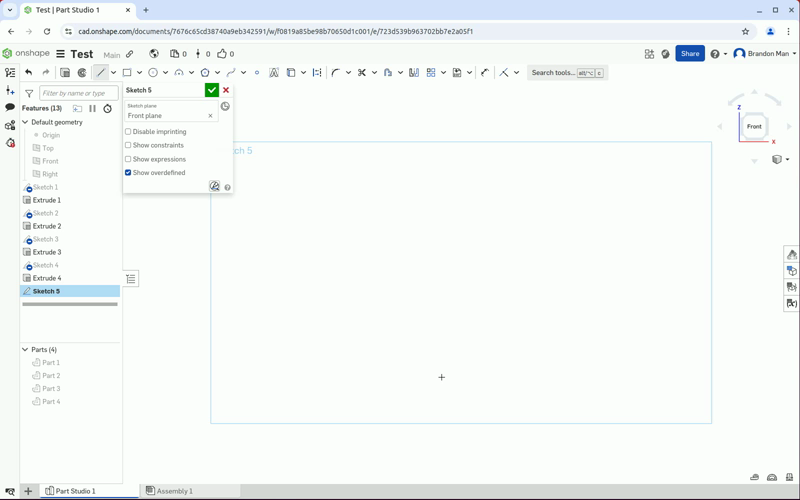
click(441, 376)
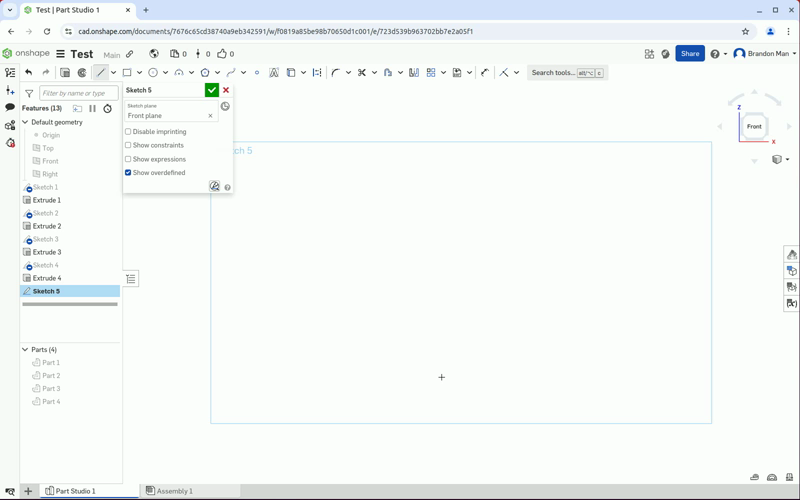
key_up(shift)
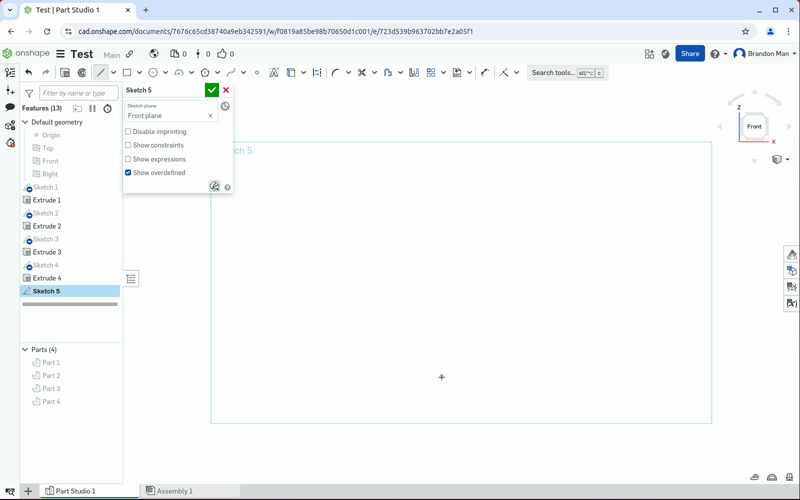
key_down(shift)
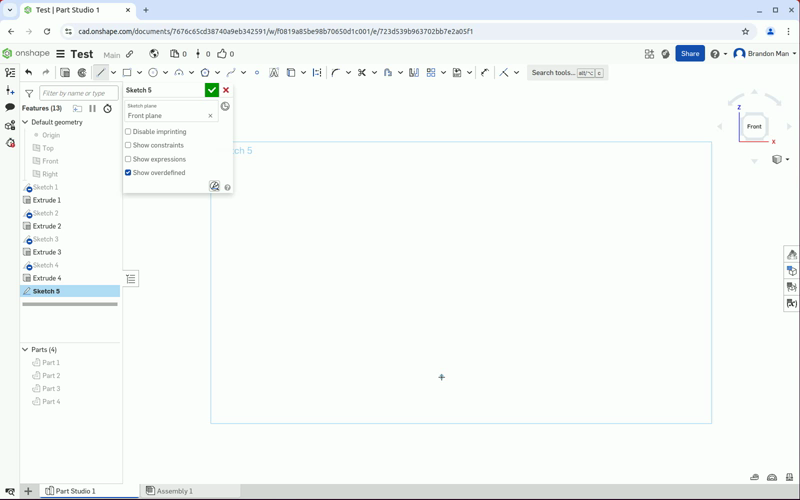
mouse_move(471, 376)
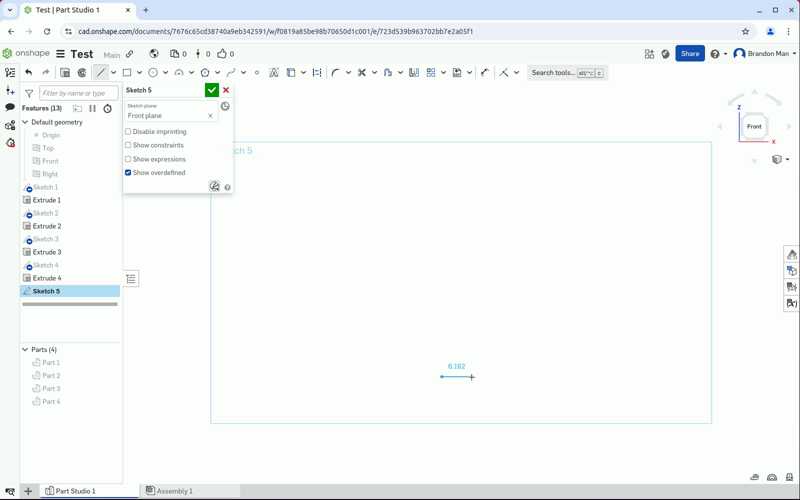
mouse_move(454, 376)
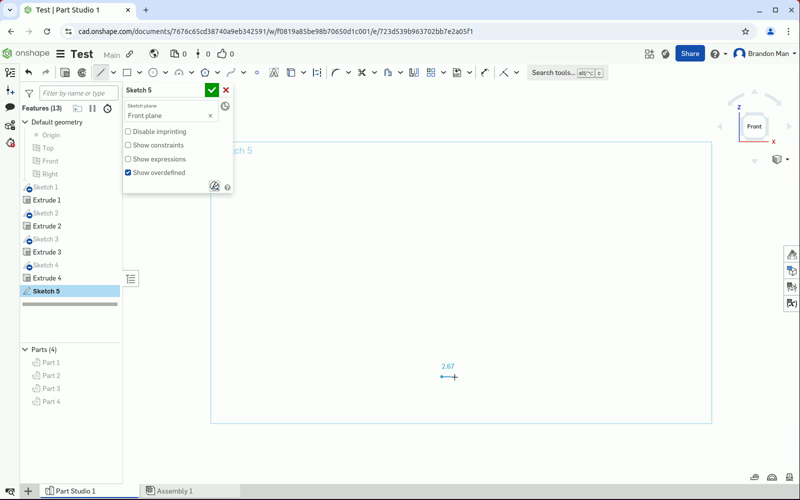
click(454, 376)
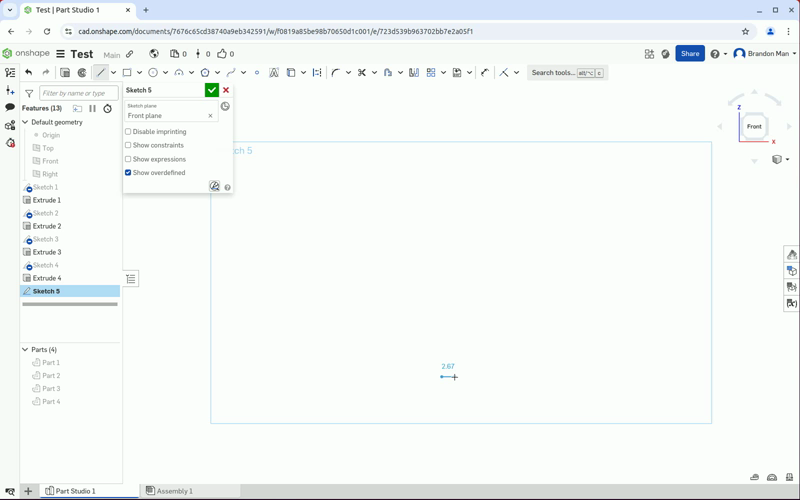
key_up(shift)
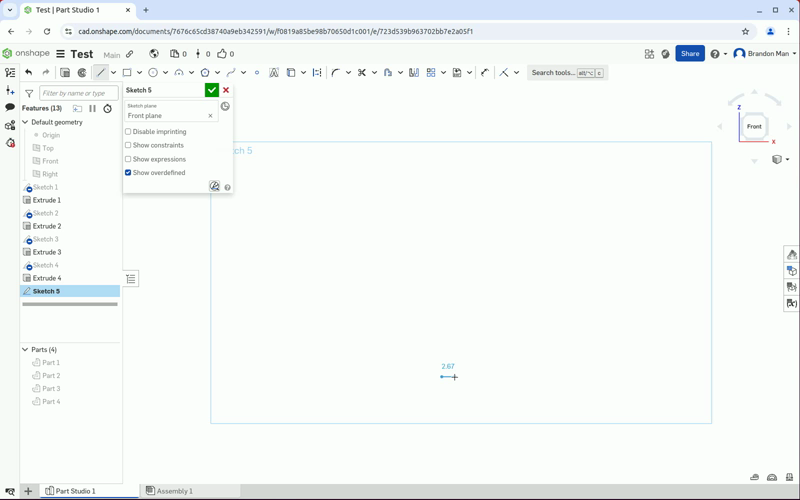
key(esc)
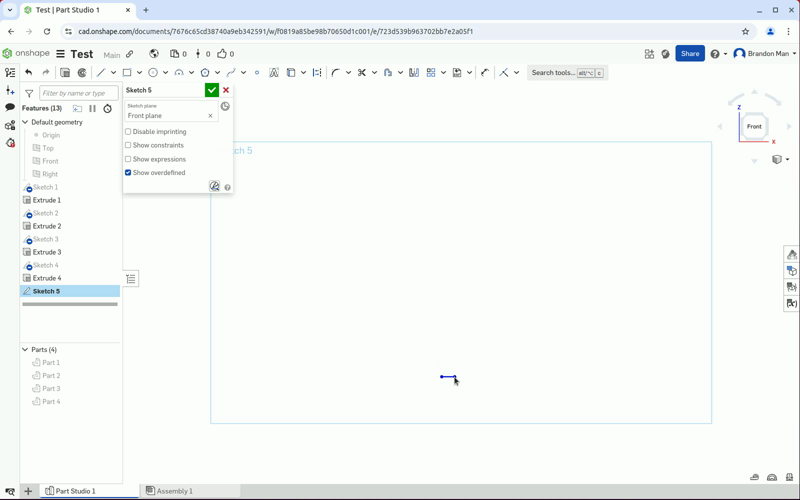
key(a)
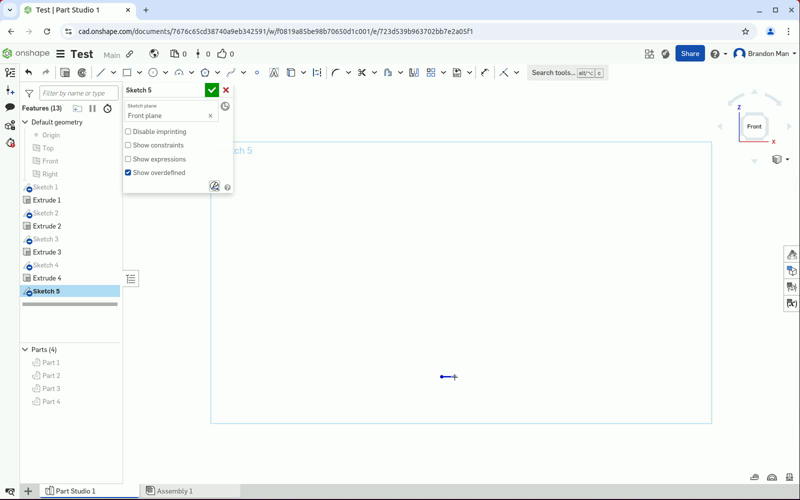
mouse_move(454, 376)
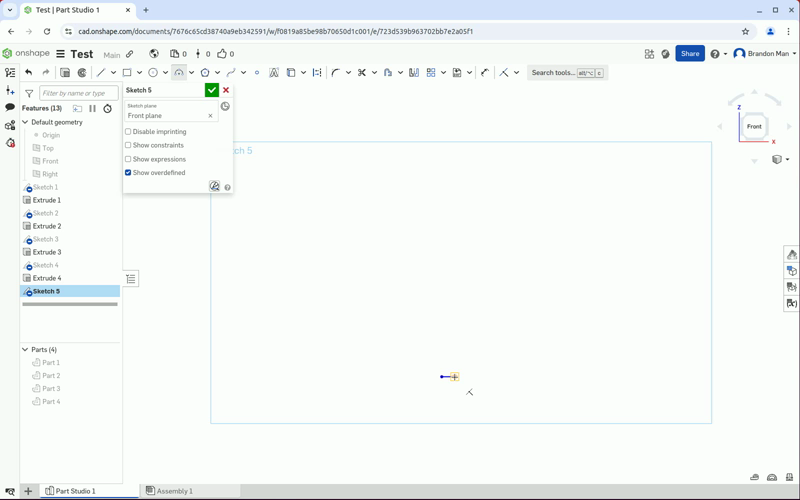
click(454, 376)
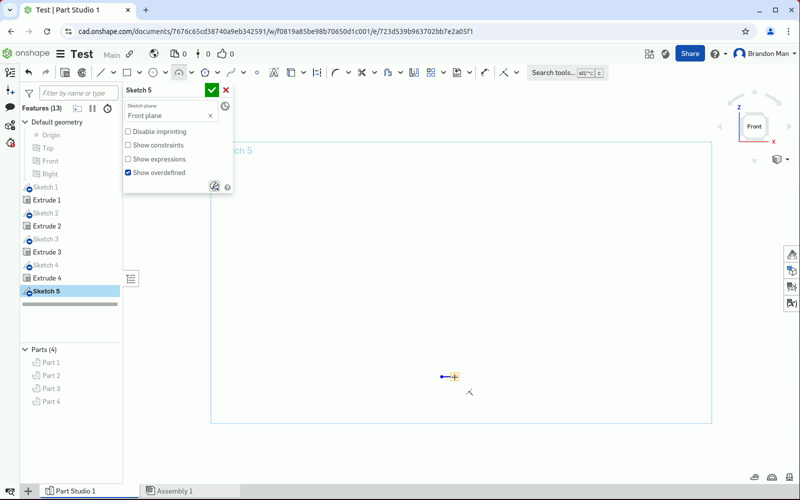
key_down(shift)
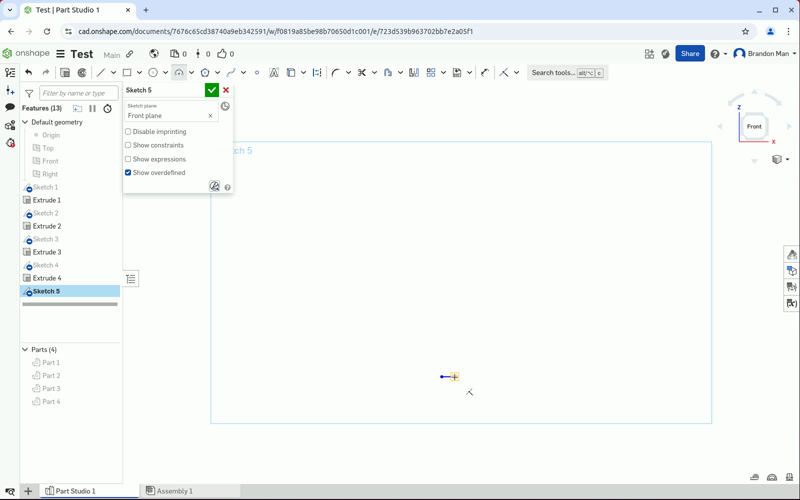
mouse_move(467, 376)
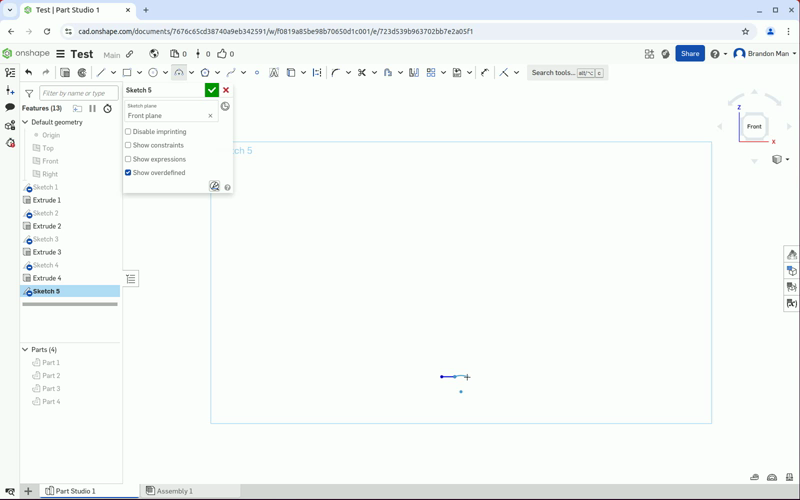
click(467, 376)
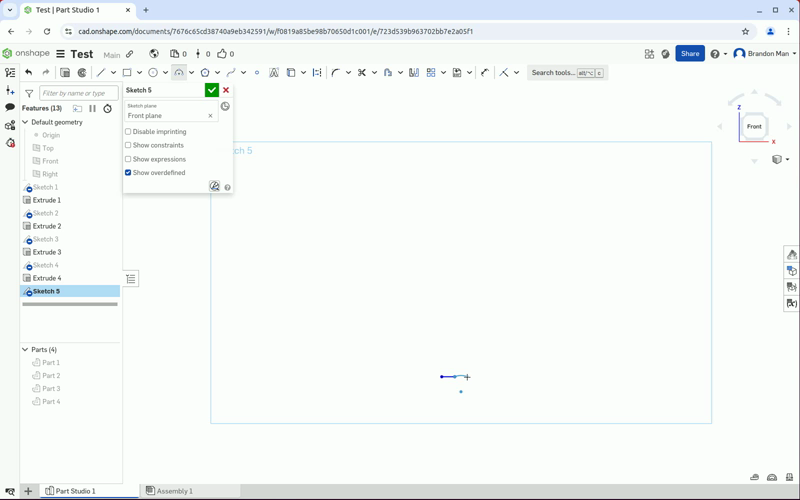
mouse_move(461, 370)
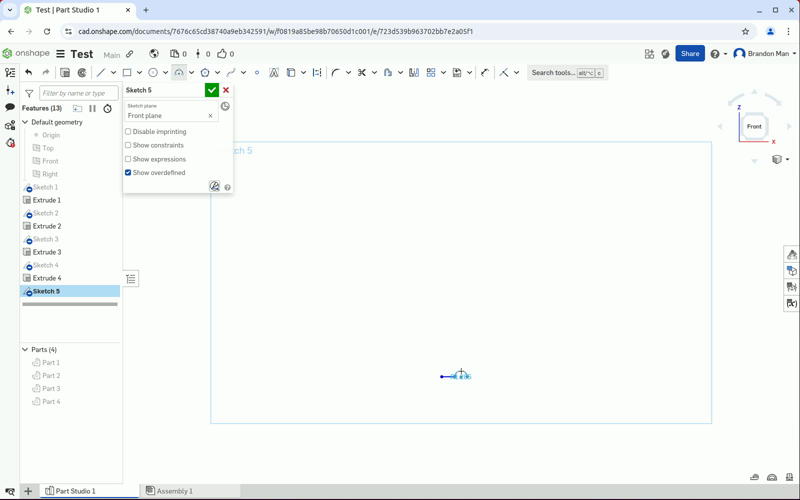
click(461, 370)
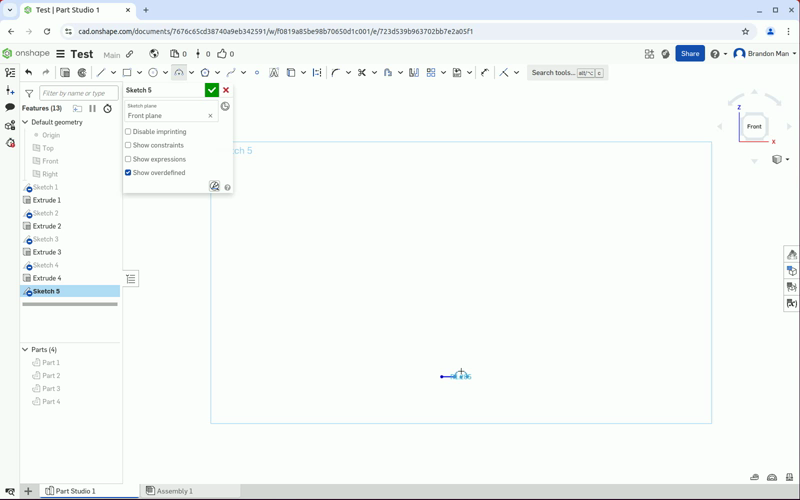
key_up(shift)
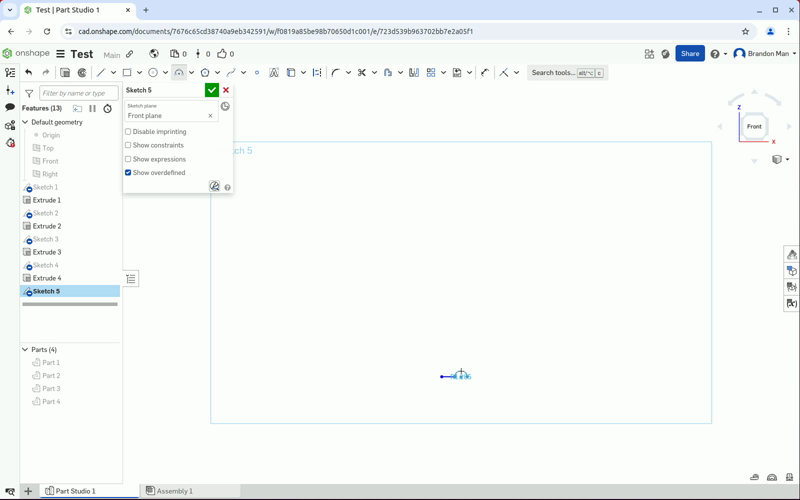
key(esc)
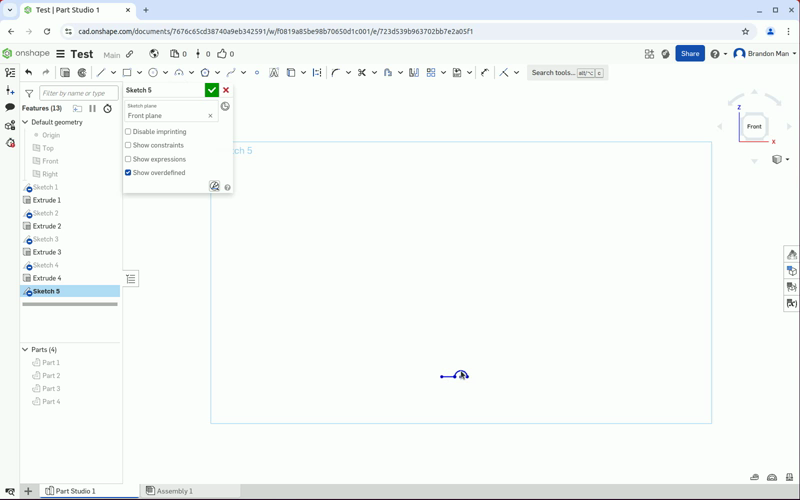
key(l)
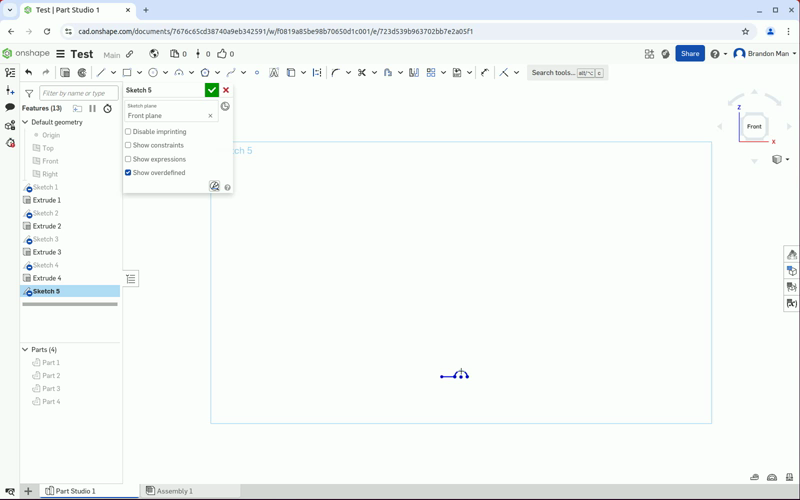
mouse_move(467, 376)
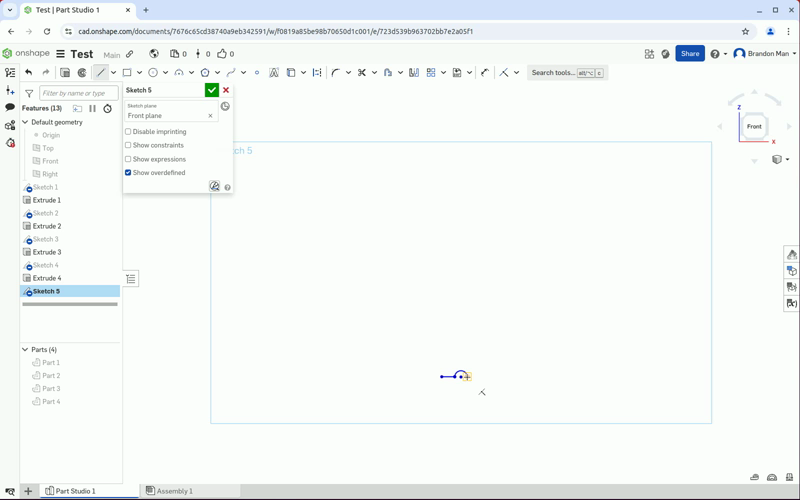
click(467, 376)
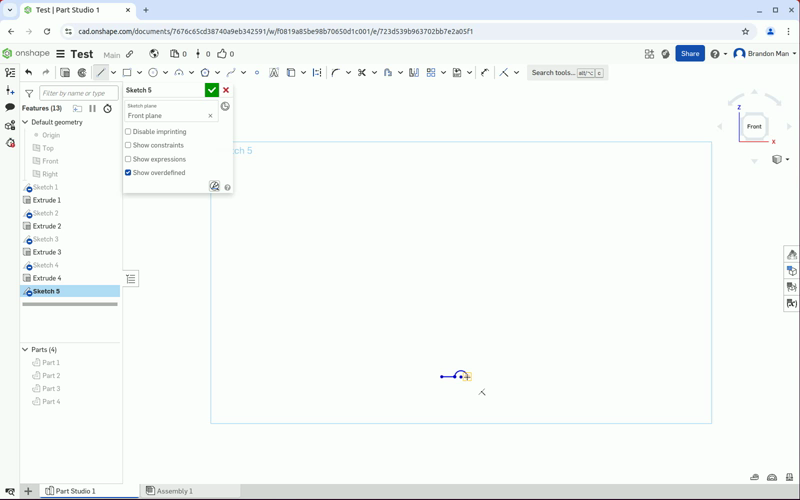
key_down(shift)
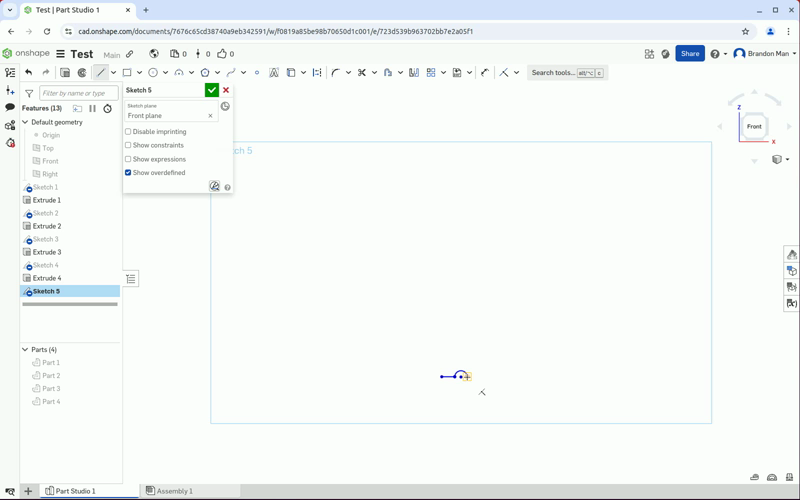
mouse_move(497, 376)
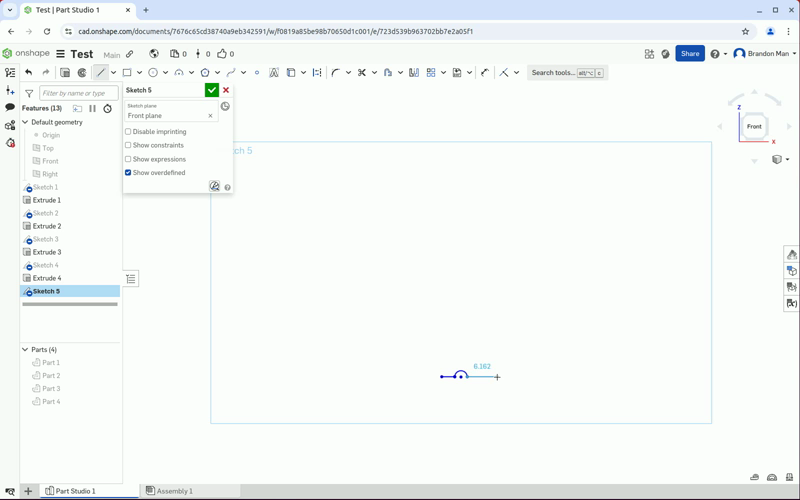
mouse_move(480, 376)
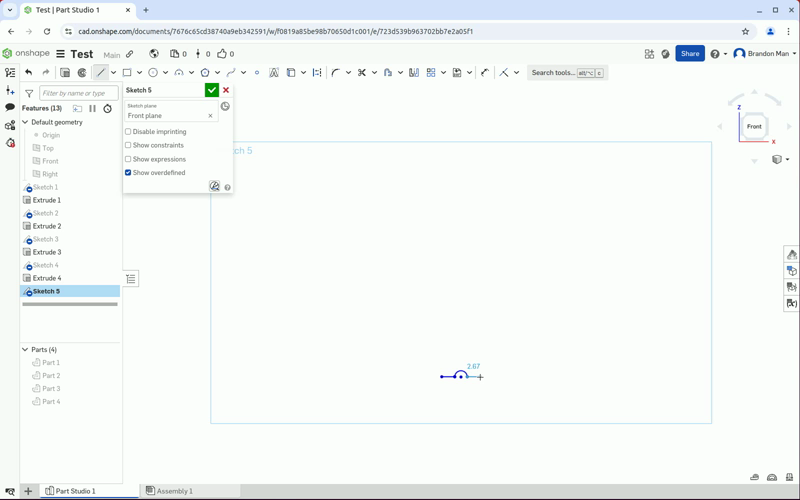
click(480, 376)
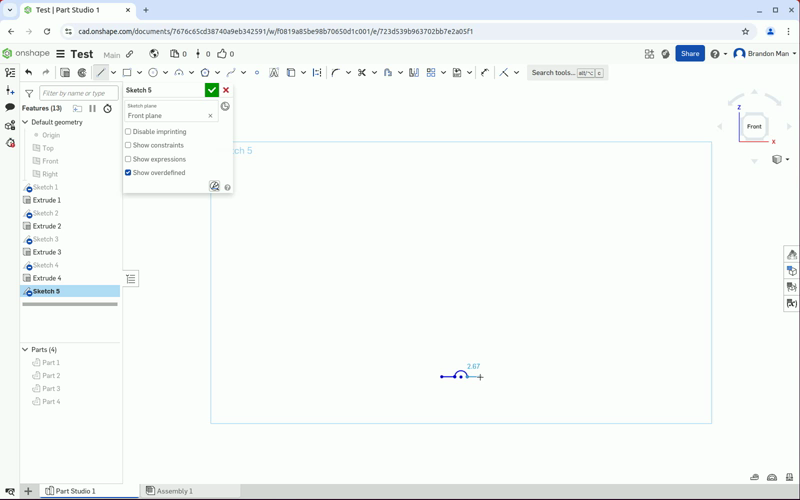
key_up(shift)
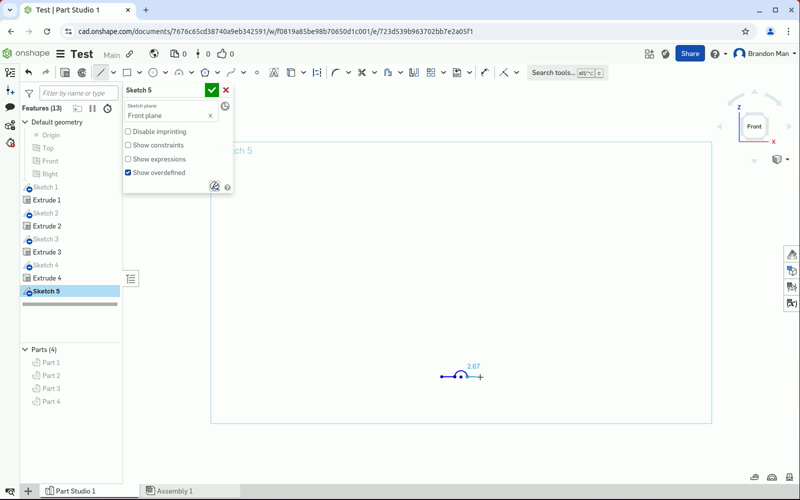
key(esc)
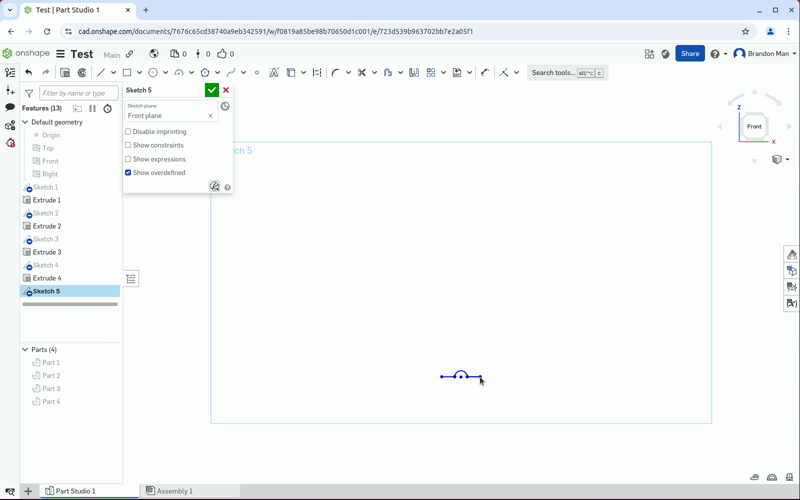
key(a)
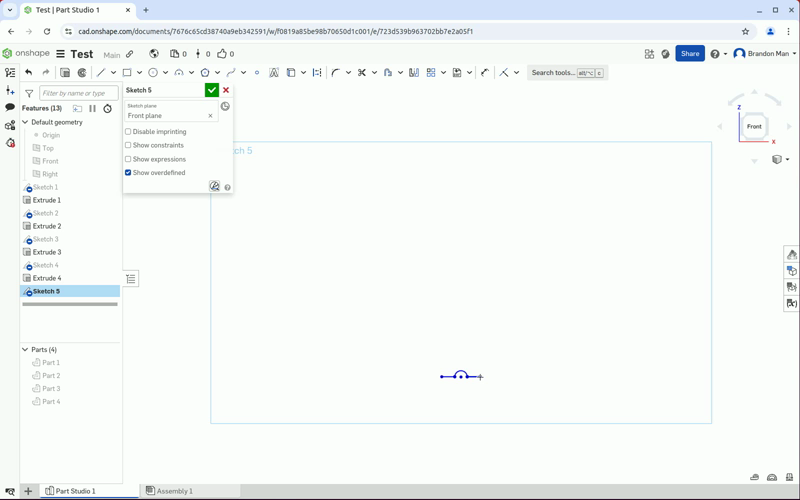
mouse_move(480, 376)
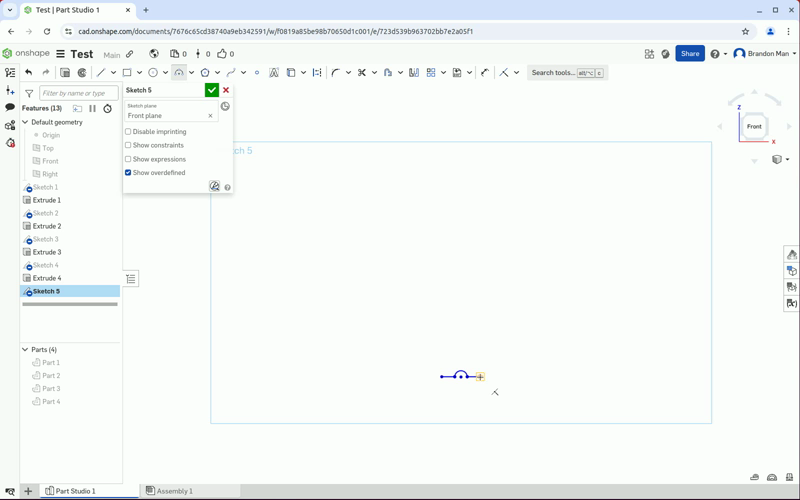
click(480, 376)
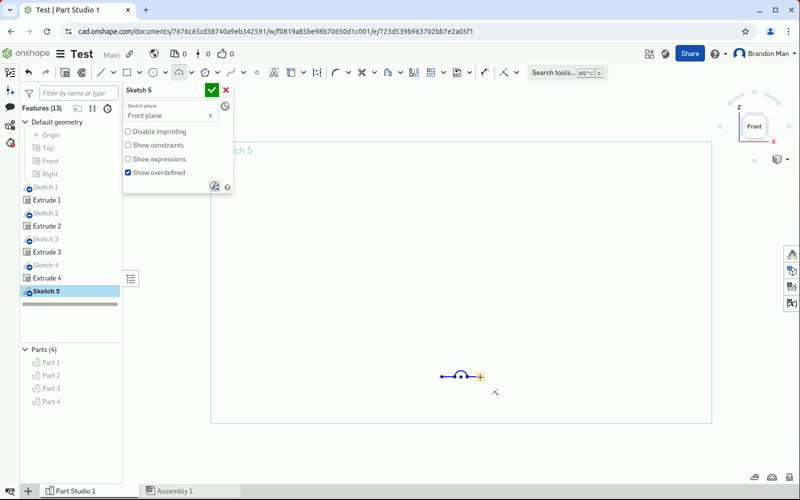
mouse_move(441, 376)
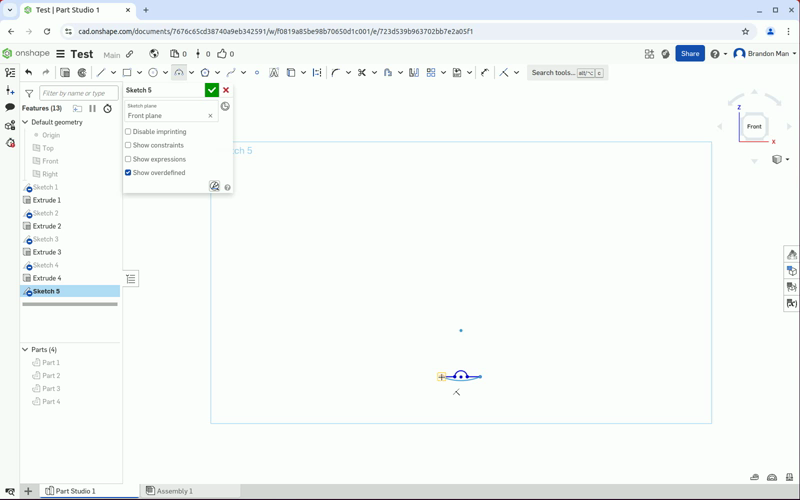
click(441, 376)
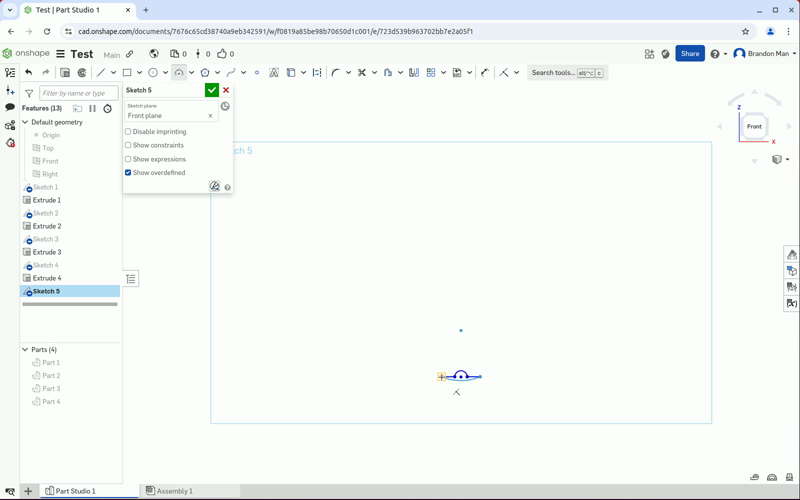
key_down(shift)
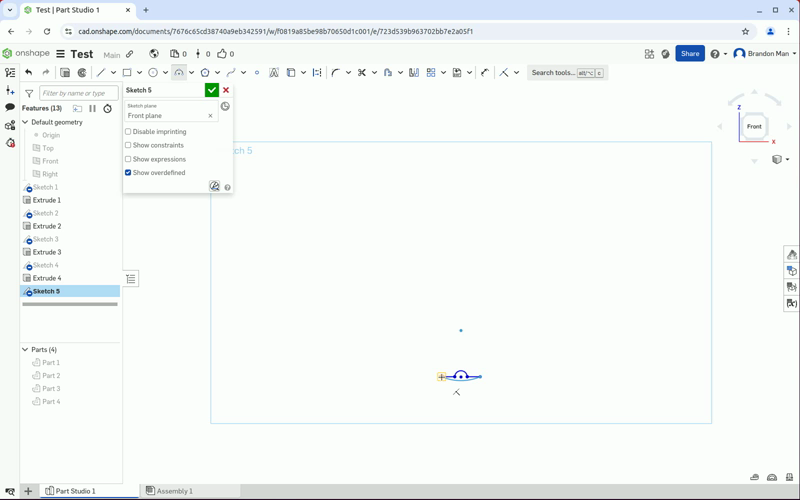
mouse_move(461, 357)
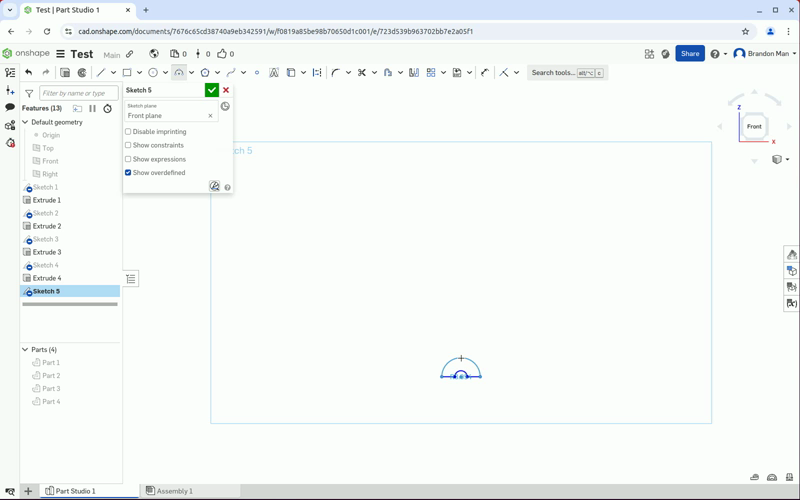
click(461, 357)
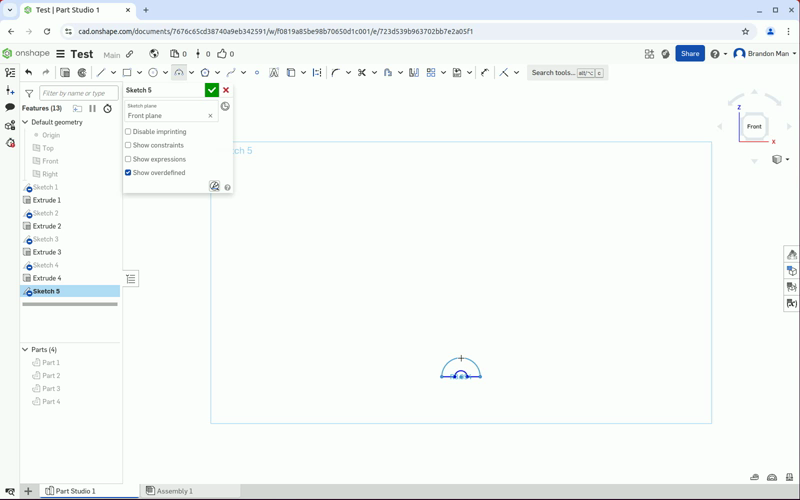
key_up(shift)
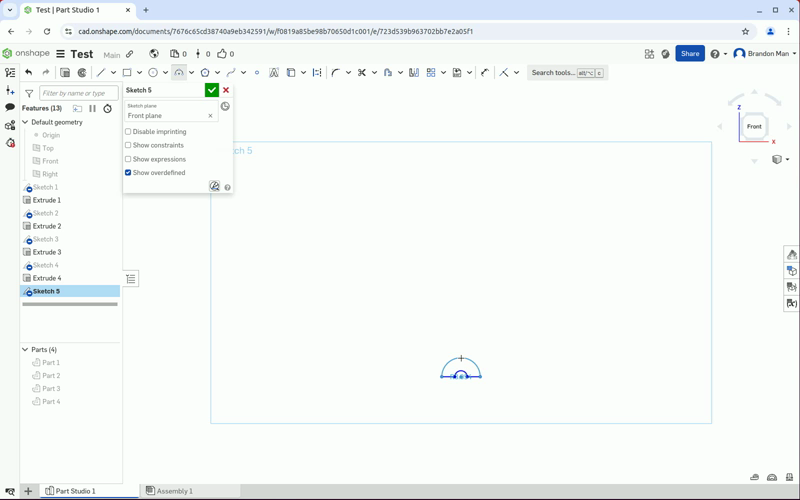
key(esc)
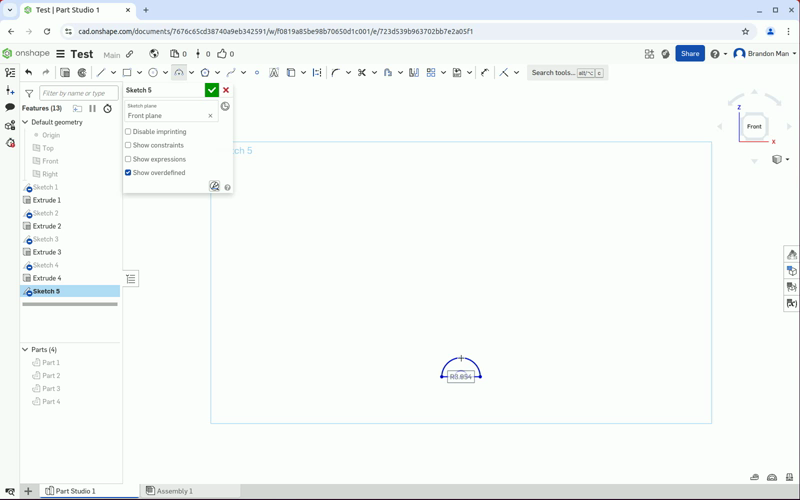
mouse_move(468, 372)
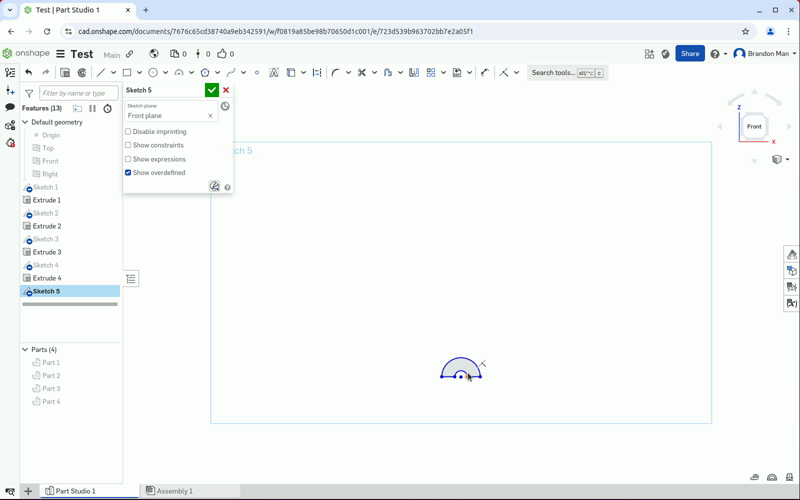
scroll(6)
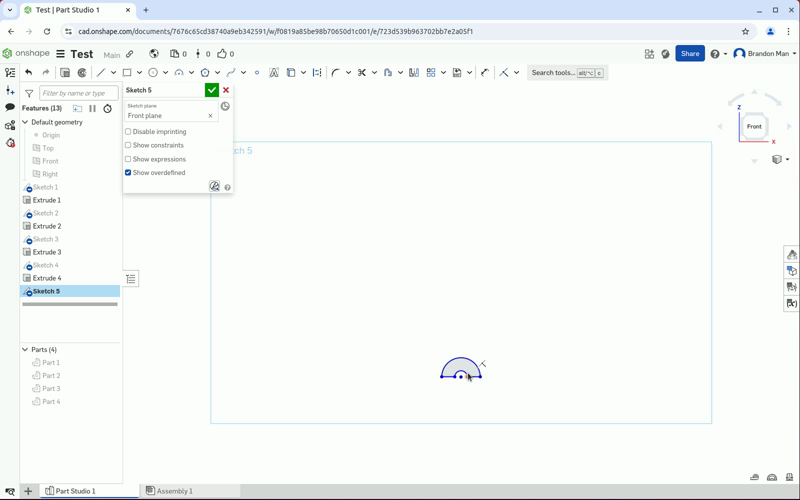
scroll(6)
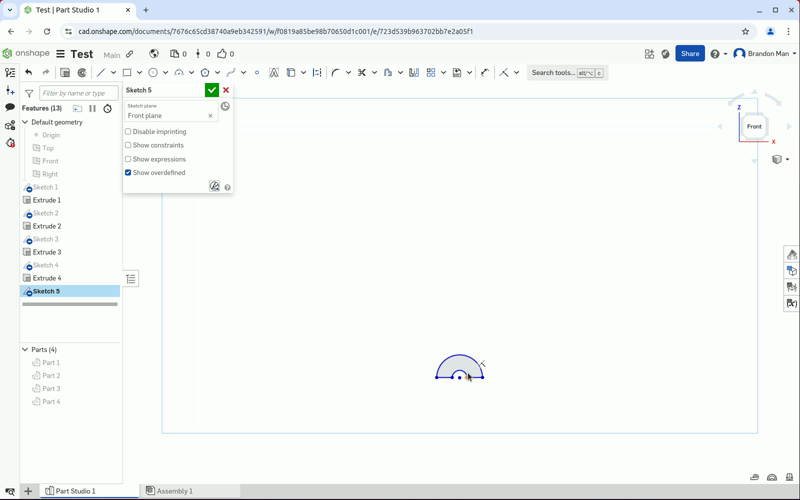
scroll(6)
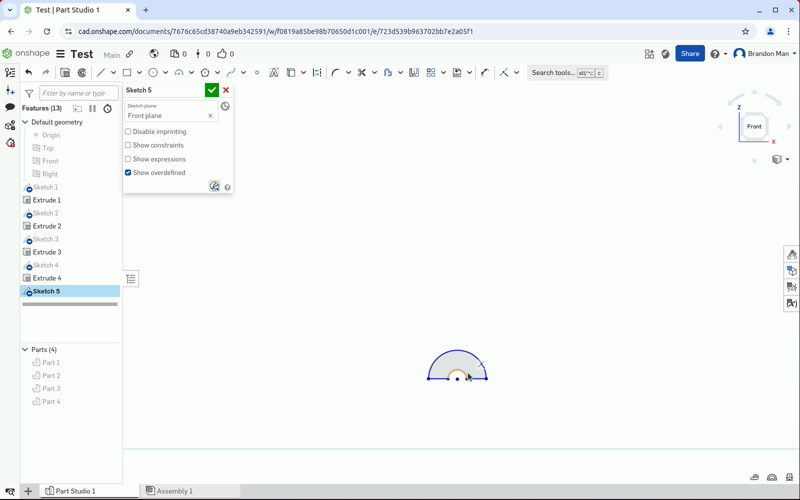
scroll(6)
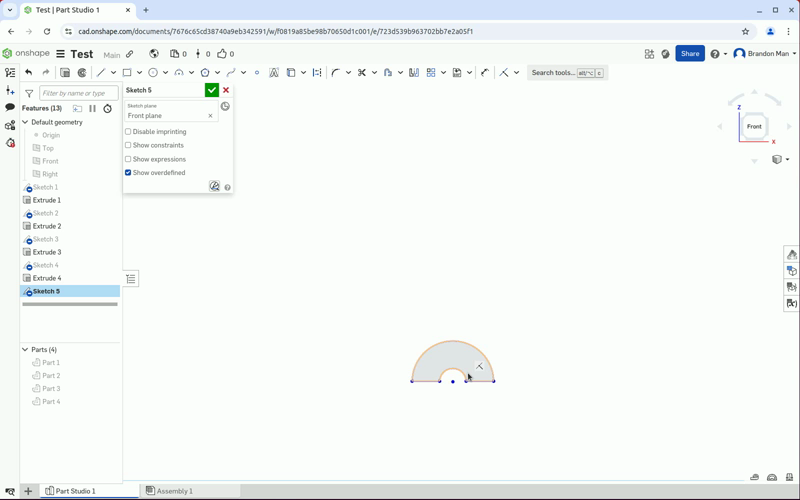
scroll(6)
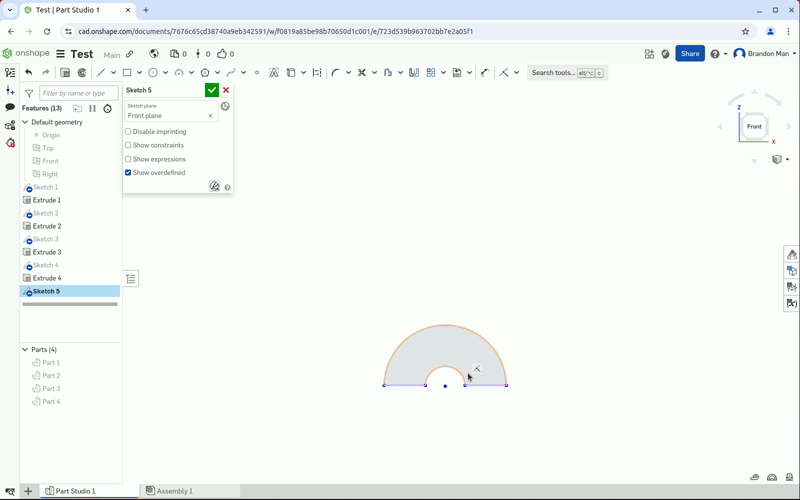
scroll(6)
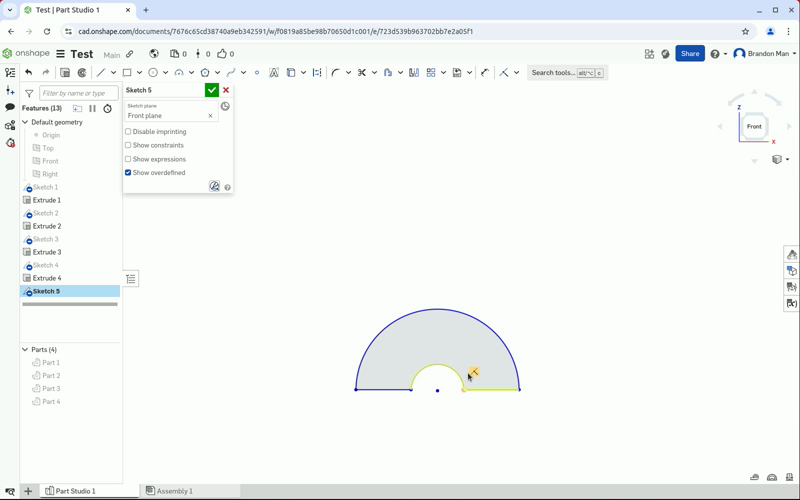
scroll(6)
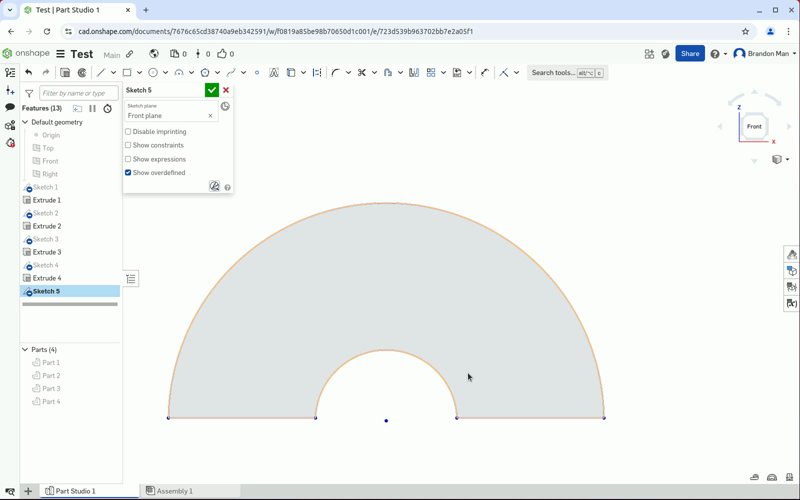
click(468, 372)
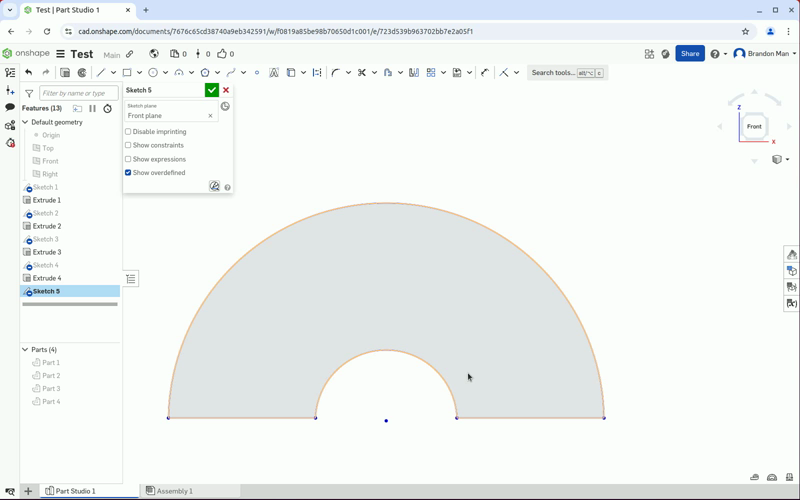
scroll(-6)
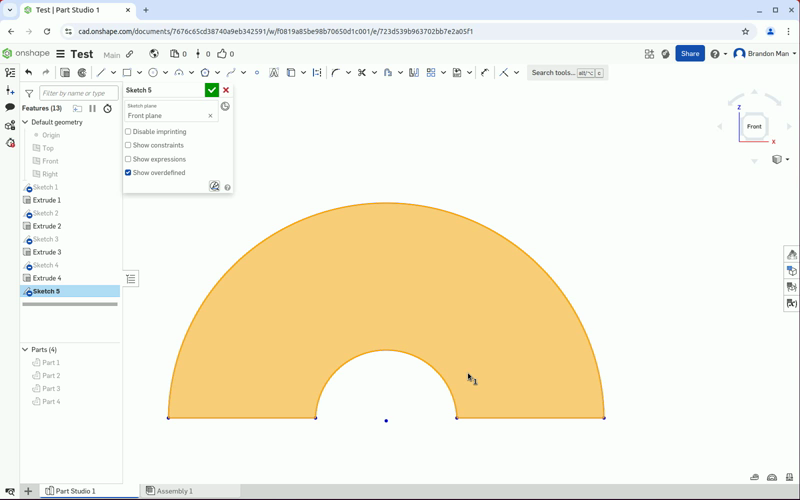
scroll(-6)
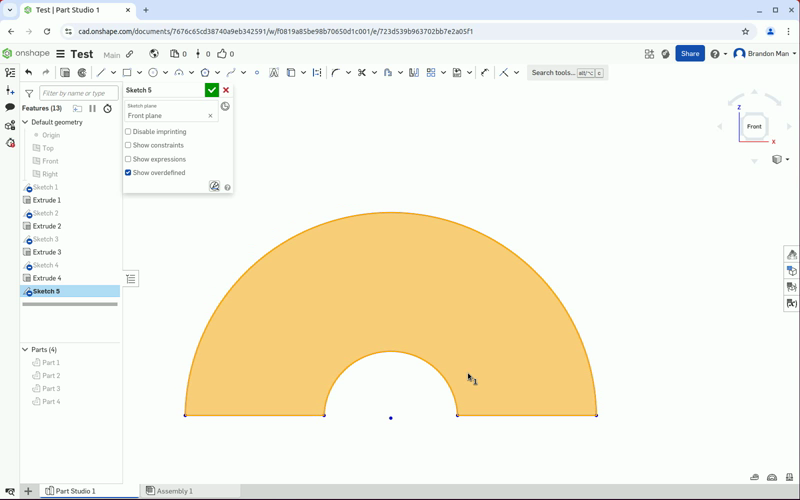
scroll(-6)
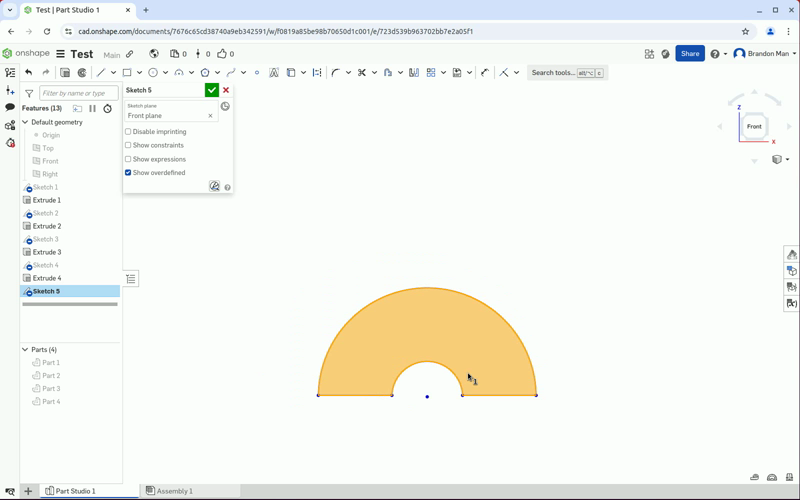
scroll(-6)
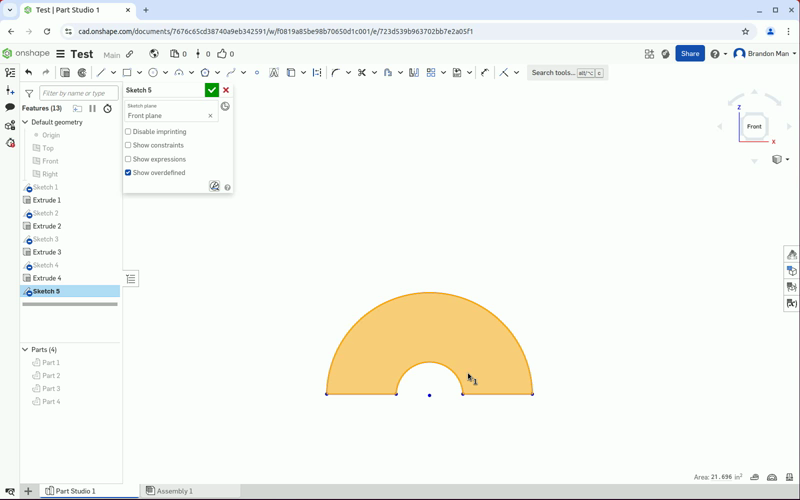
scroll(-6)
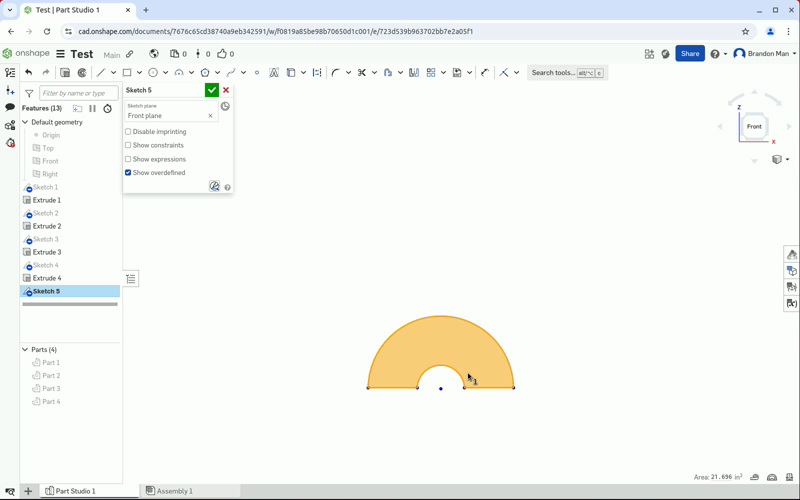
scroll(-6)
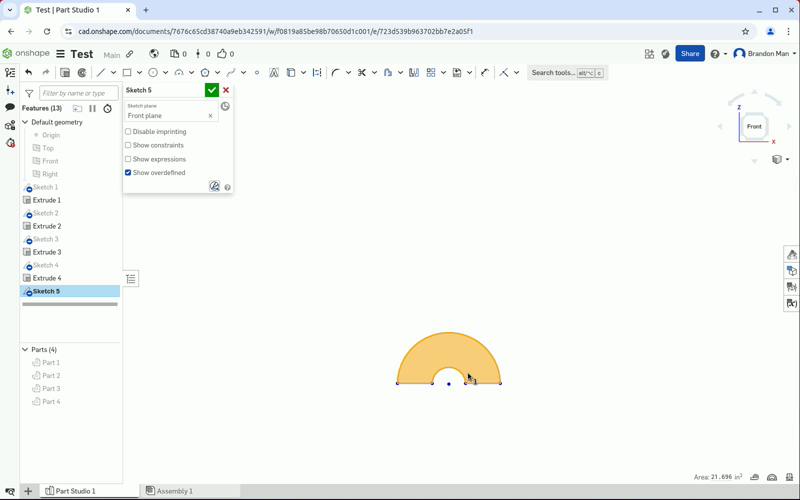
scroll(-6)
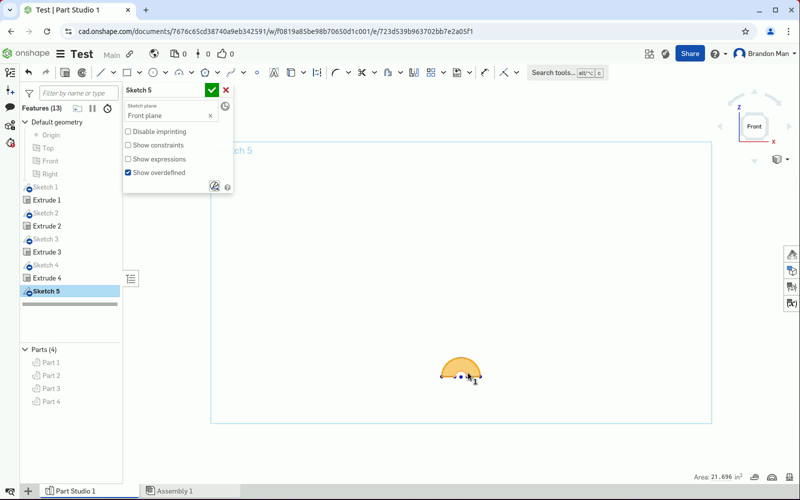
mouse_move(73, 352)
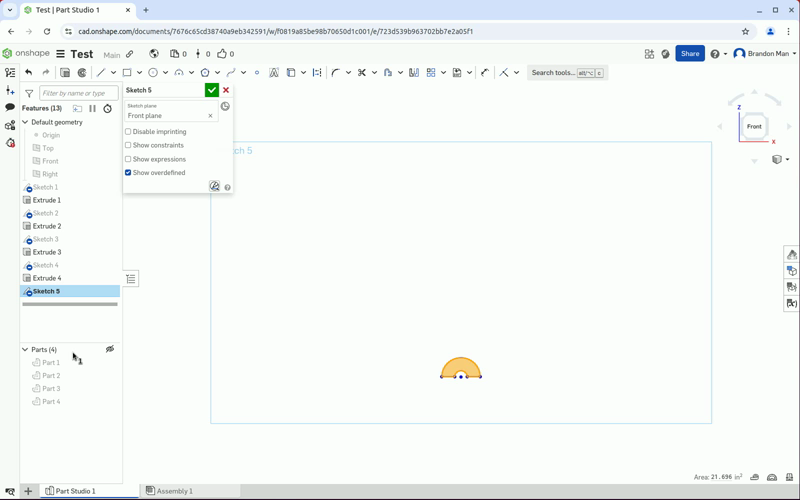
key(shift+y)
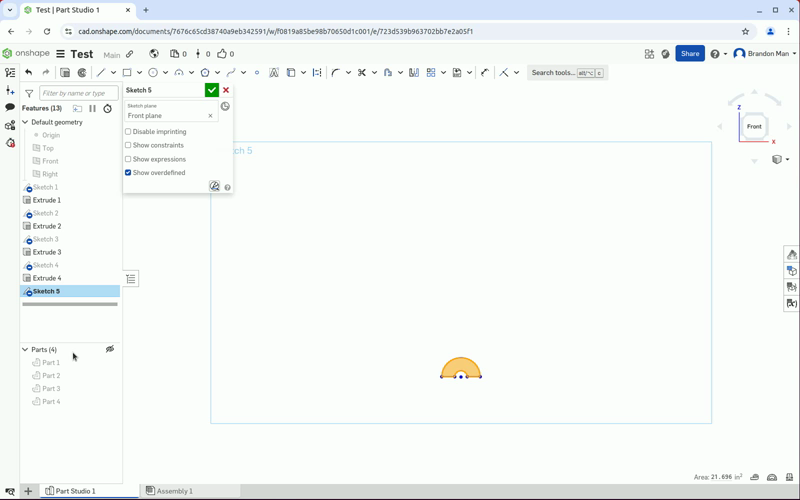
key(shift+e)
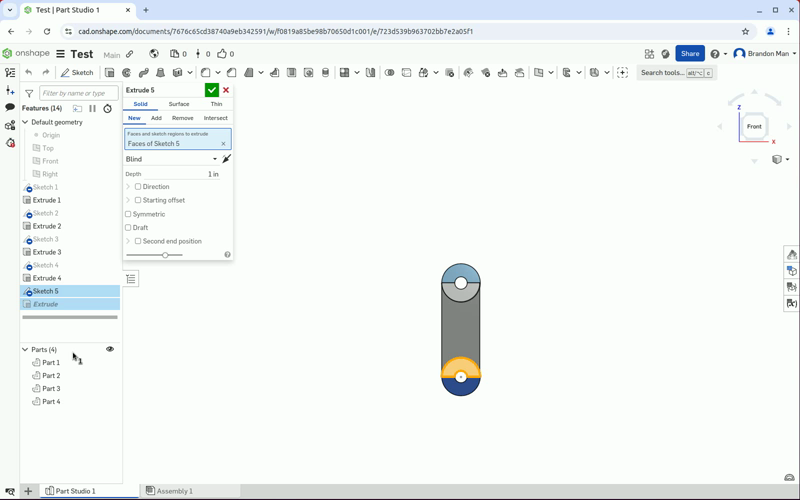
mouse_move(143, 106)
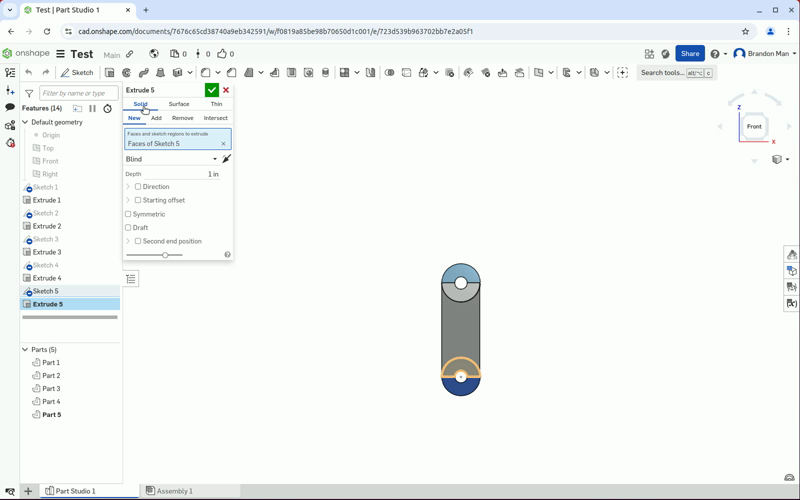
click(143, 106)
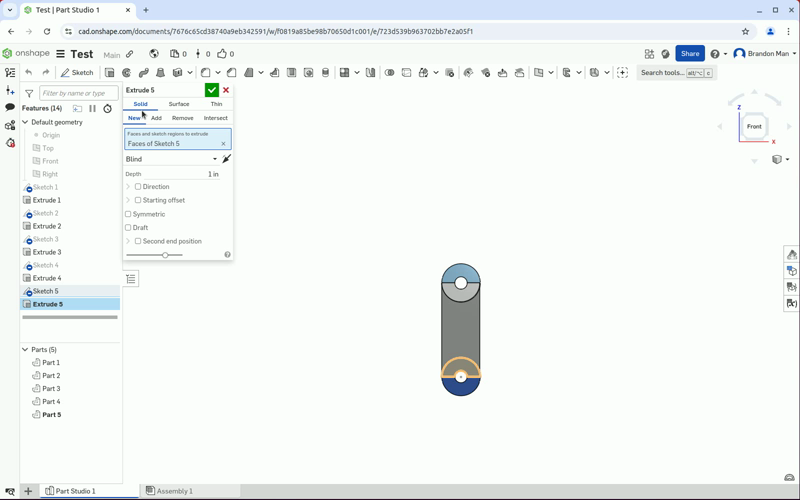
mouse_move(137, 120)
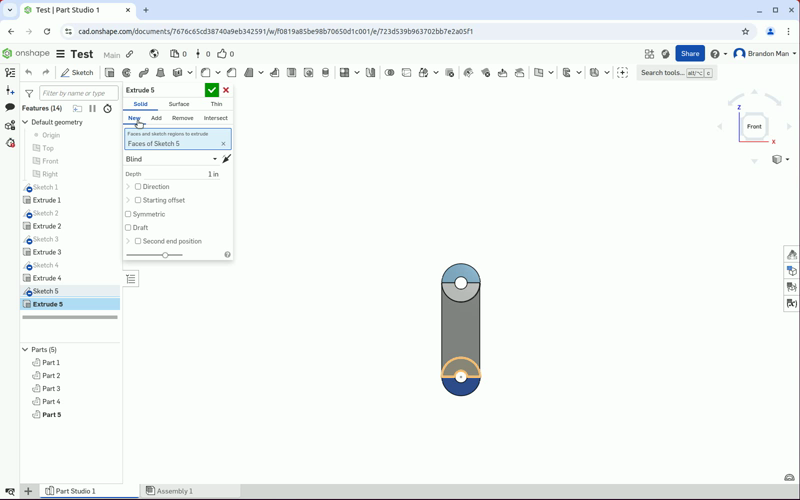
click(137, 120)
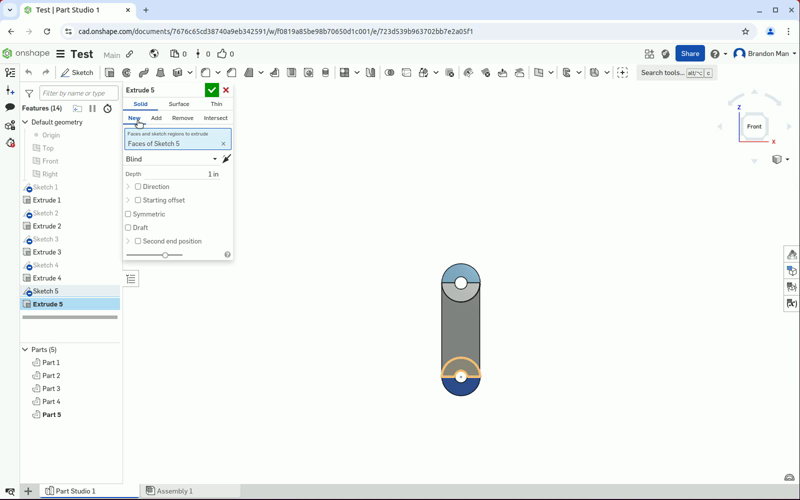
key(tab, 4)
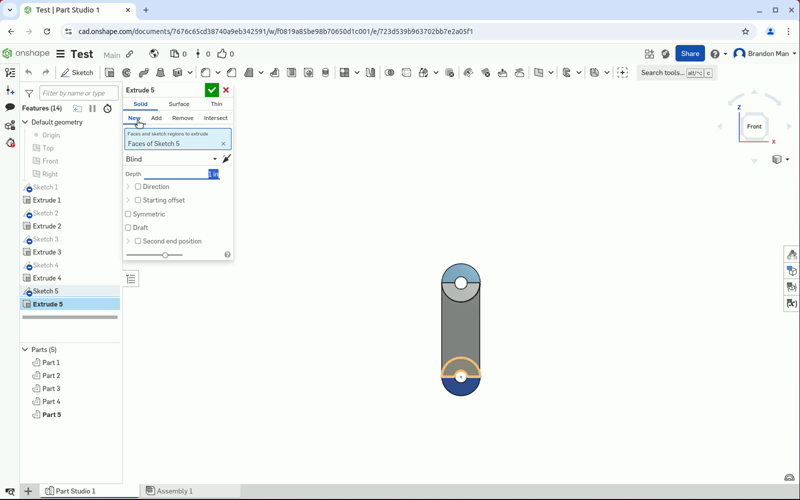
text(1.926)
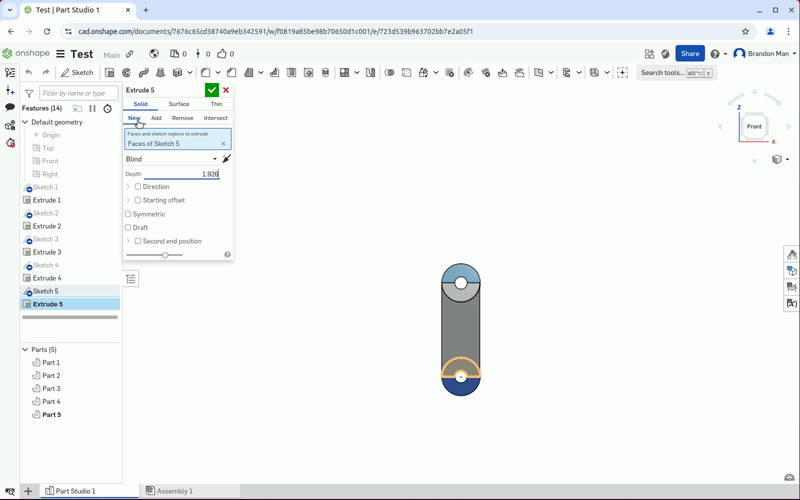
key(enter)
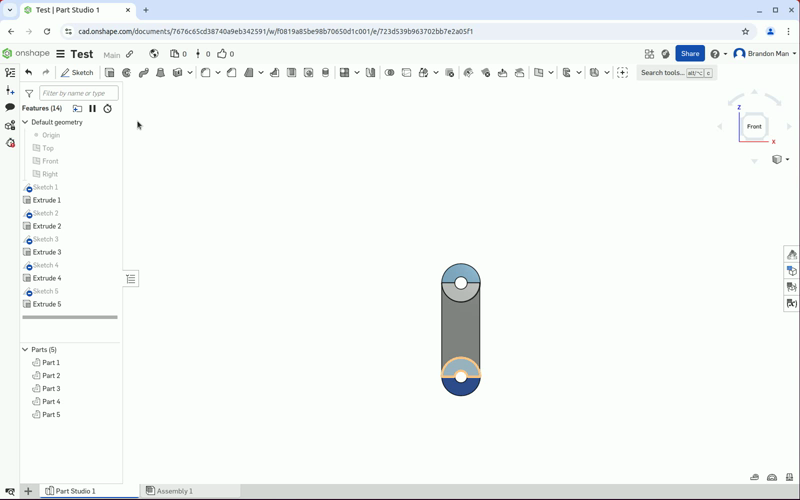
key(shift+h)
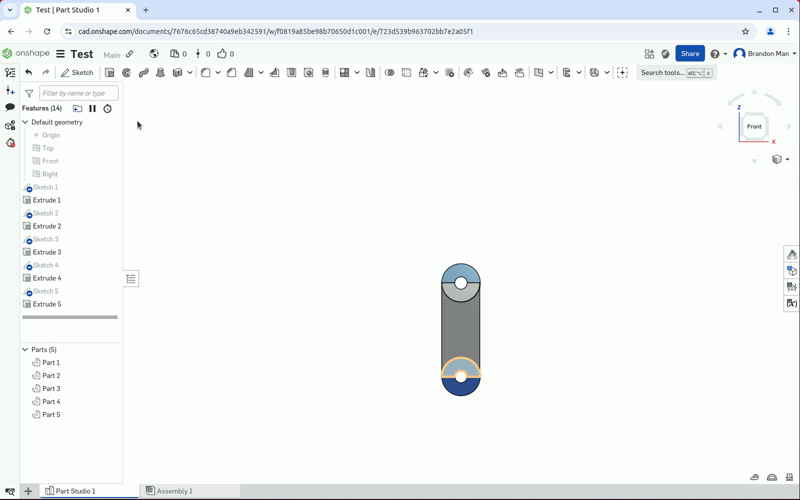
key(shift+h)
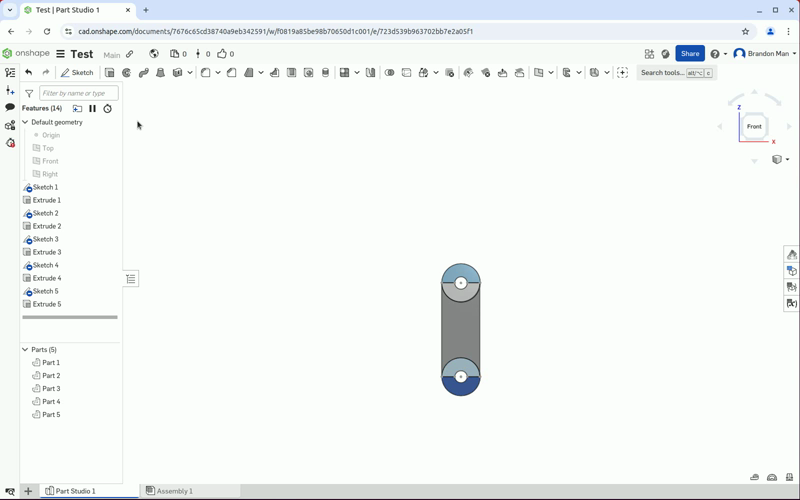
key(shift+7)
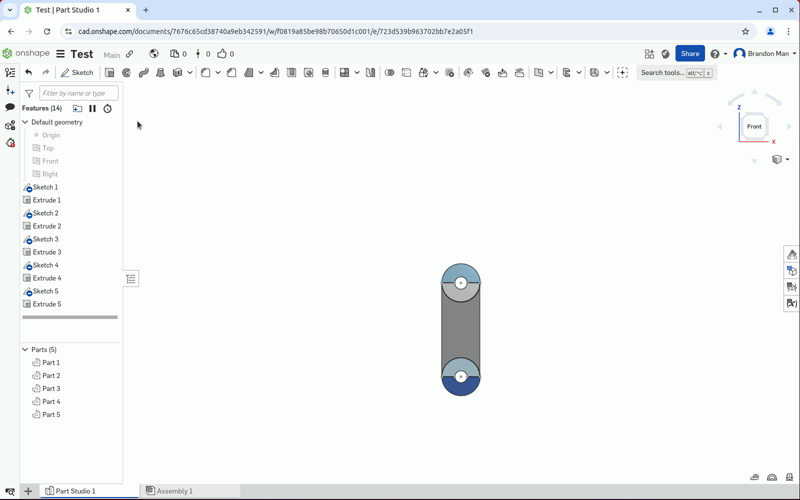
key(left, 2)
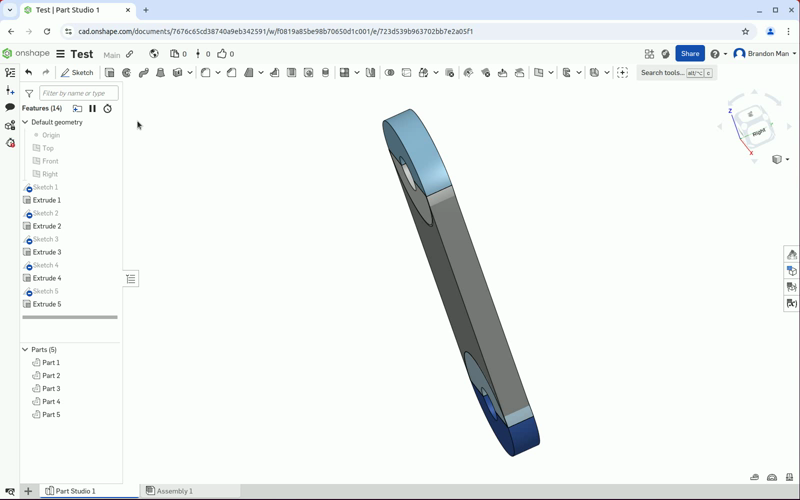
key(down, 2)
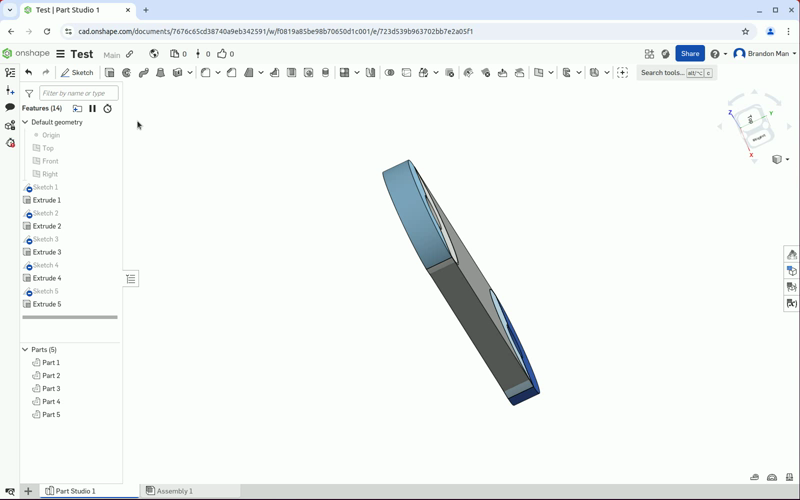
key(up, 2)
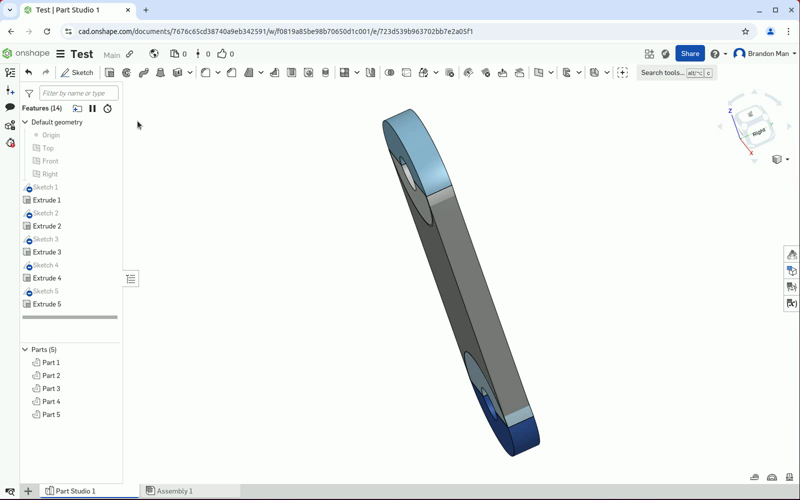
key(right, 2)
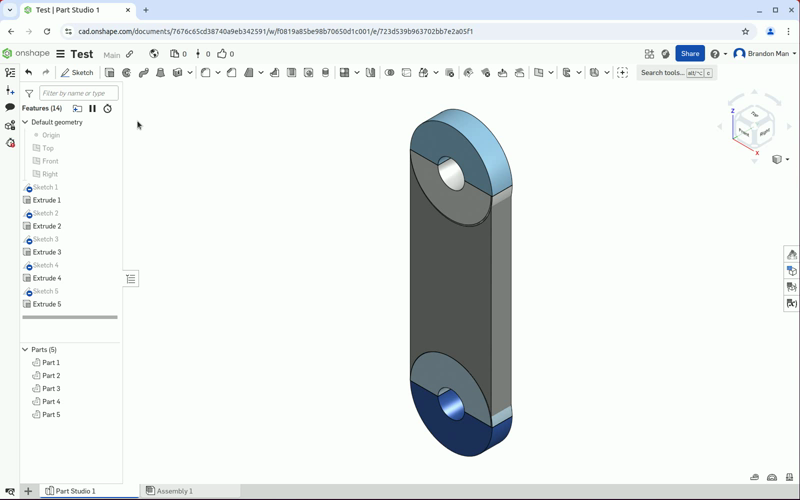
mouse_move(73, 189)
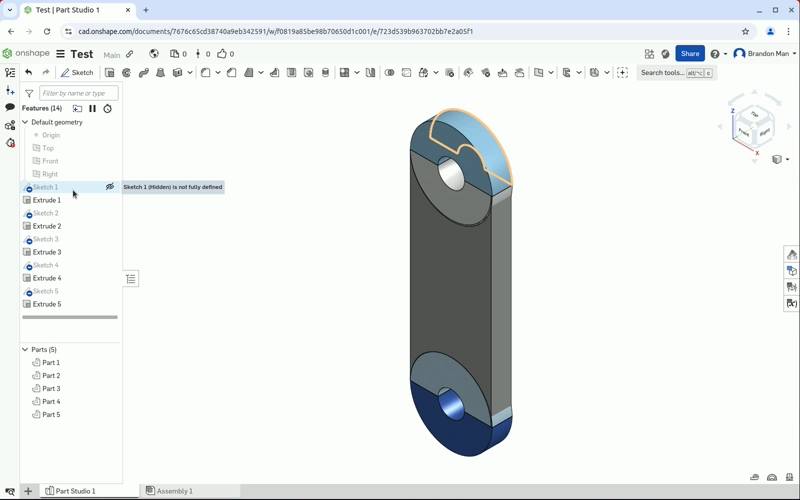
click(73, 189)